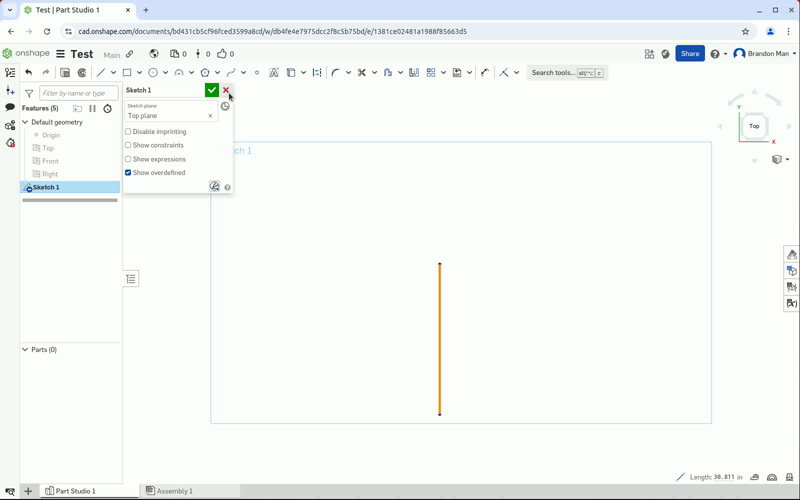
key(shift+h)
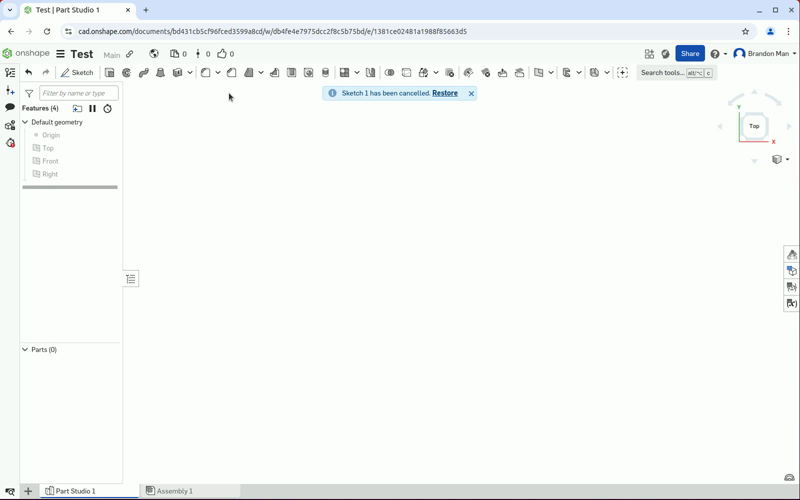
mouse_move(73, 352)
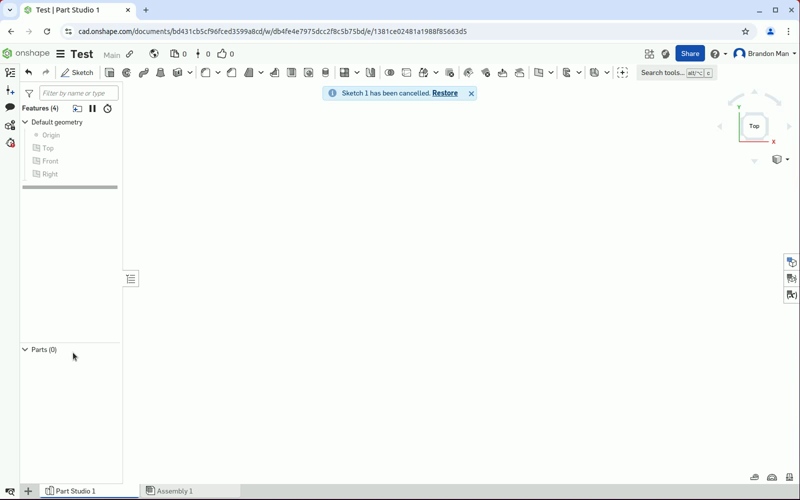
key(y)
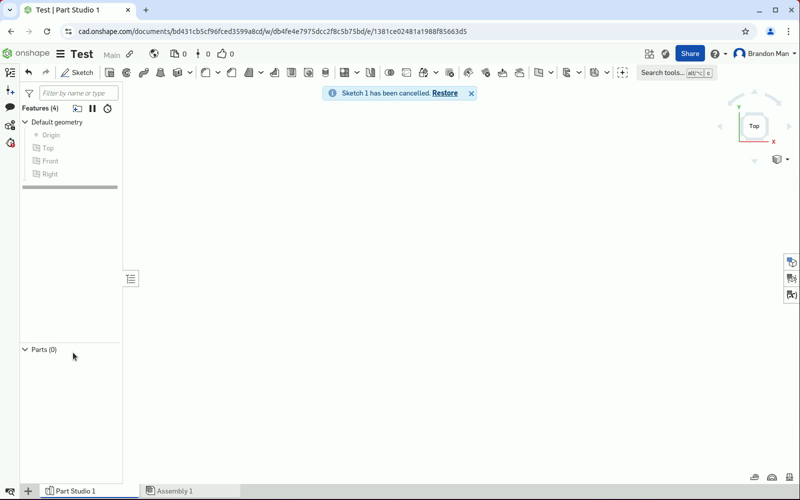
key(shift+p)
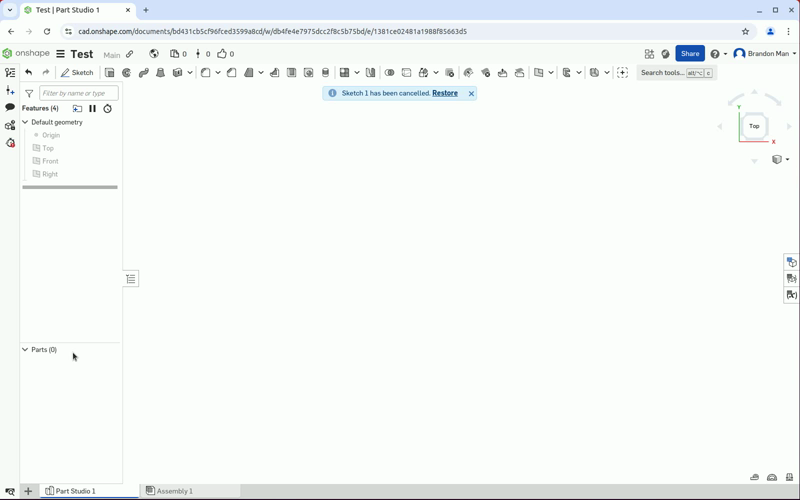
key(space)
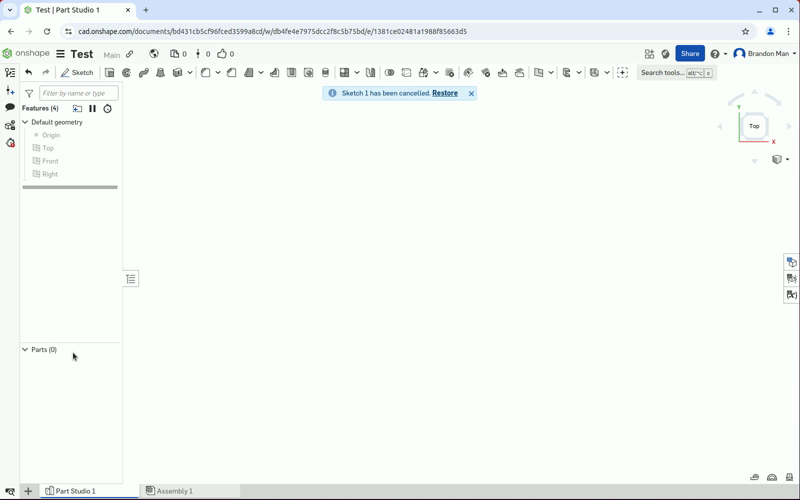
key_down(shift)
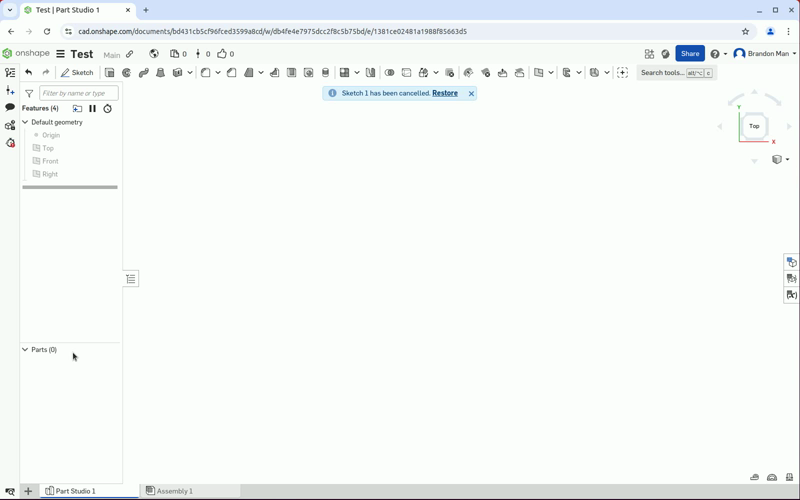
key(up)
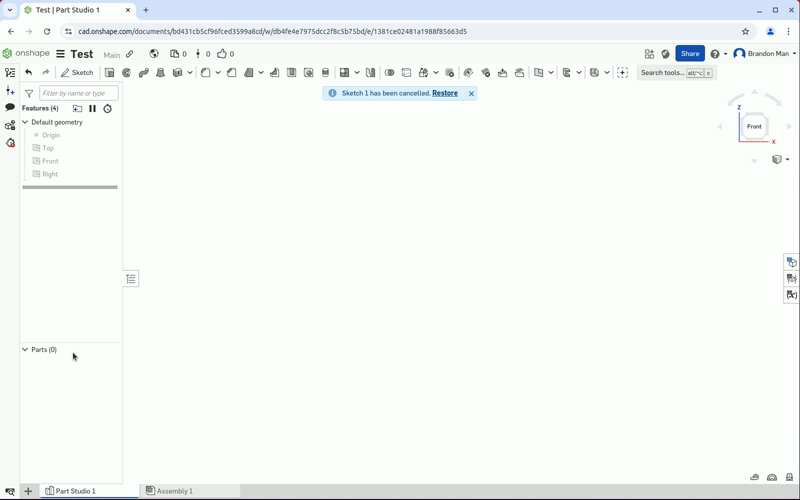
key_up(shift)
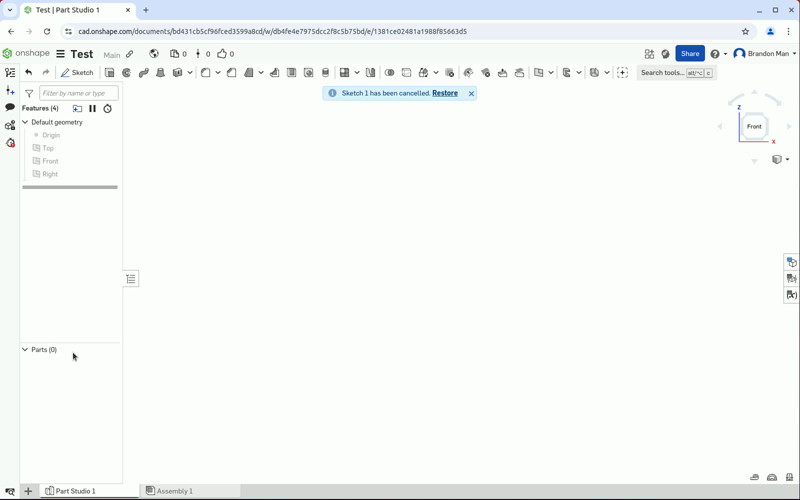
mouse_move(73, 352)
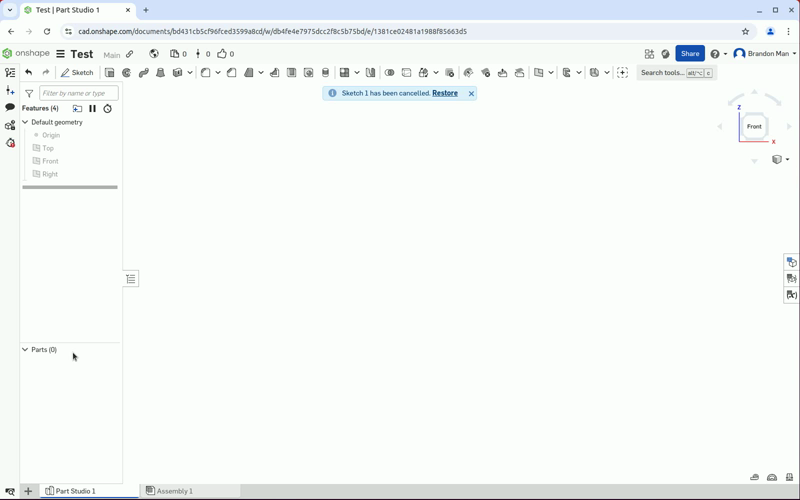
key(shift+y)
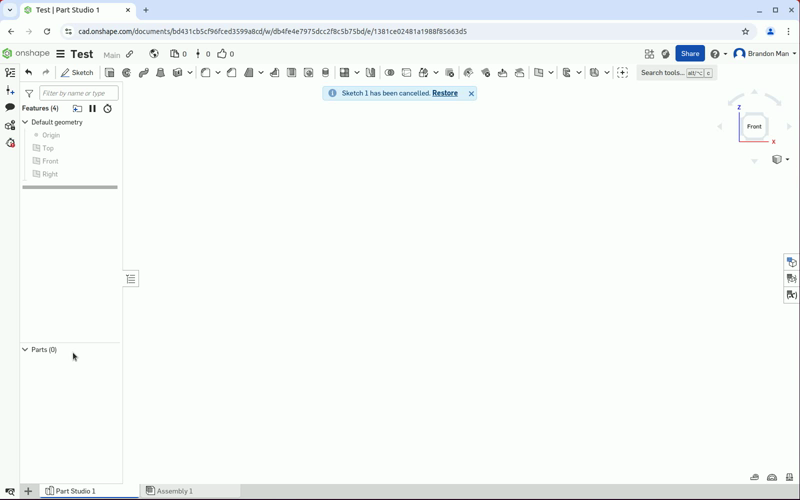
key(shift+s)
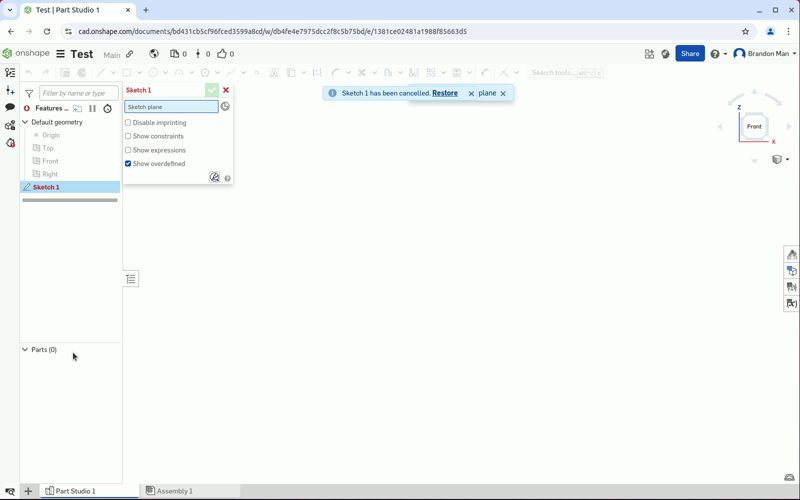
mouse_move(73, 163)
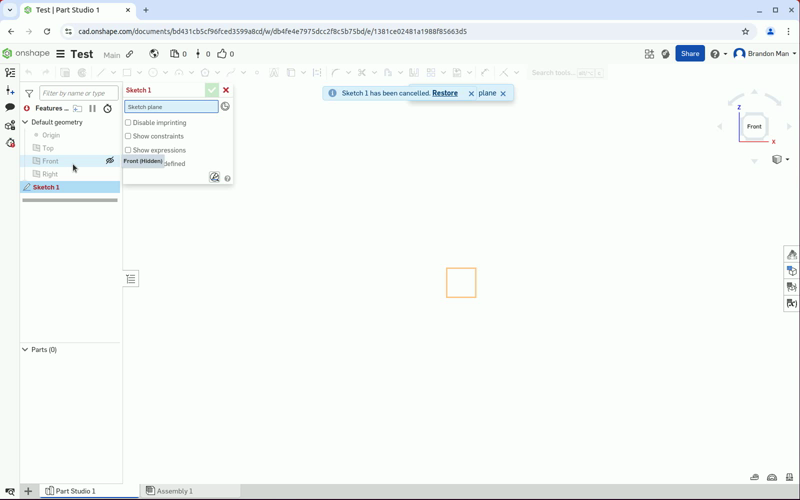
click(73, 163)
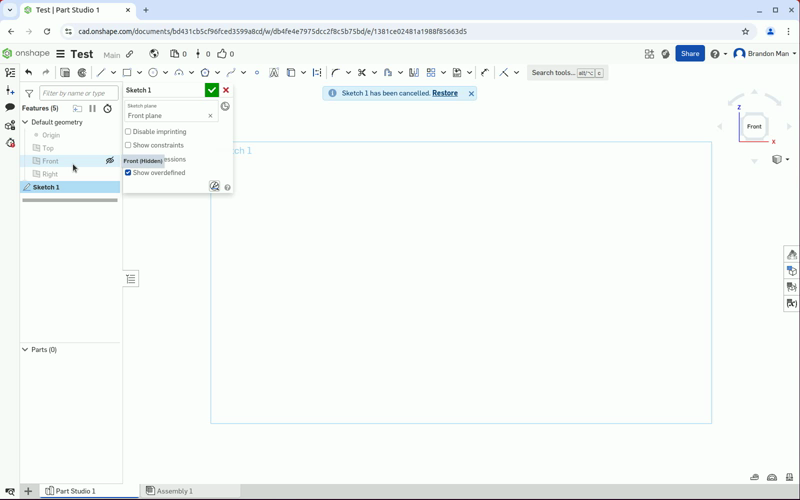
mouse_move(73, 352)
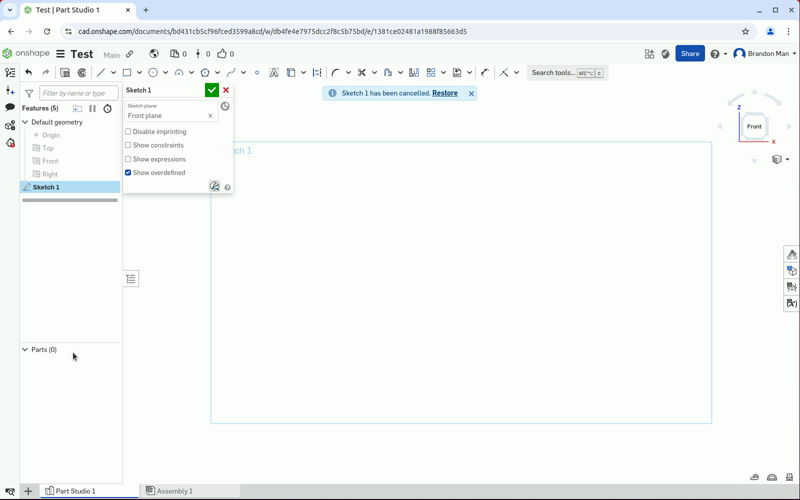
key(y)
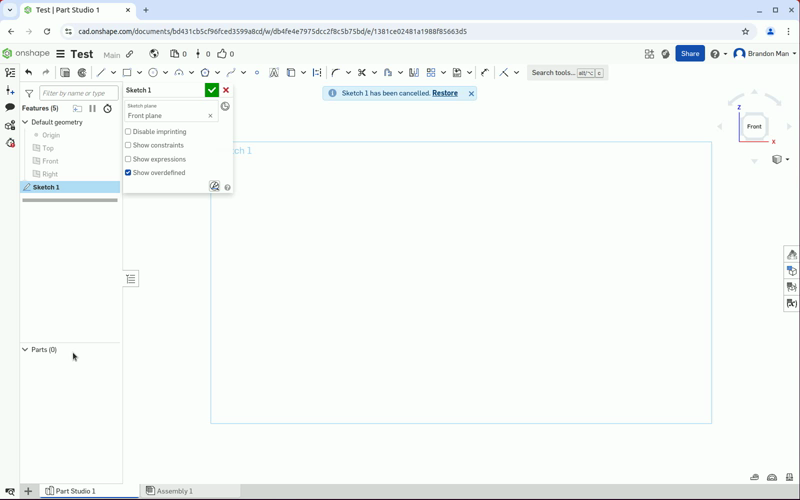
key(c)
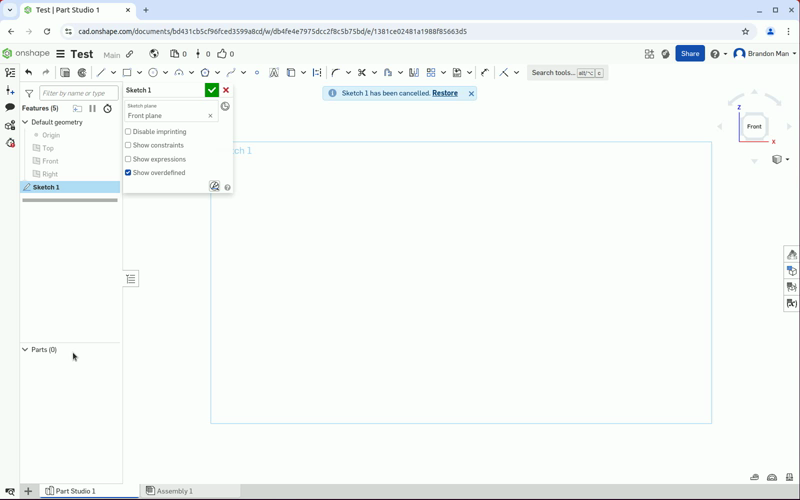
key_down(shift)
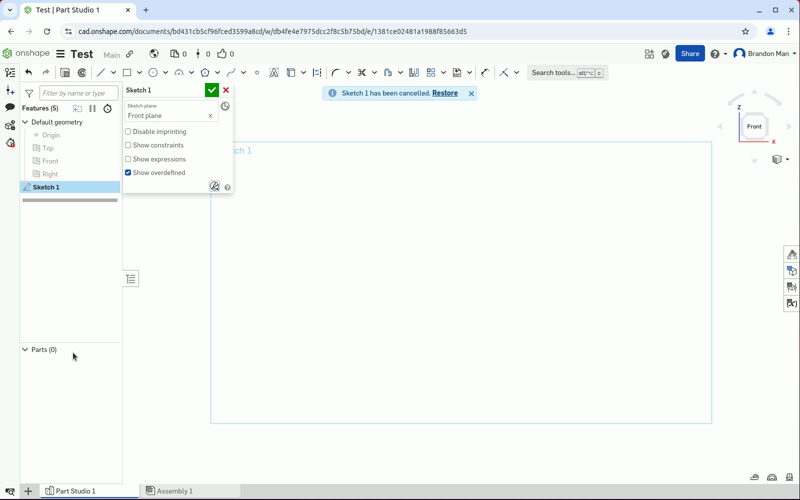
mouse_move(405, 187)
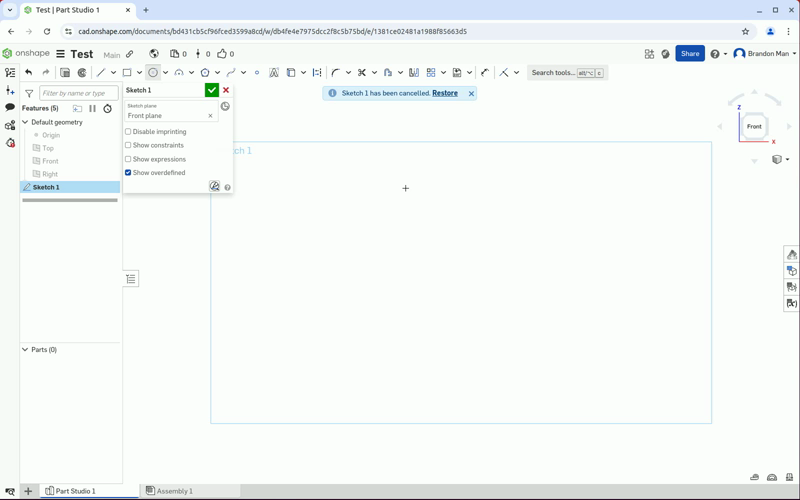
click(405, 187)
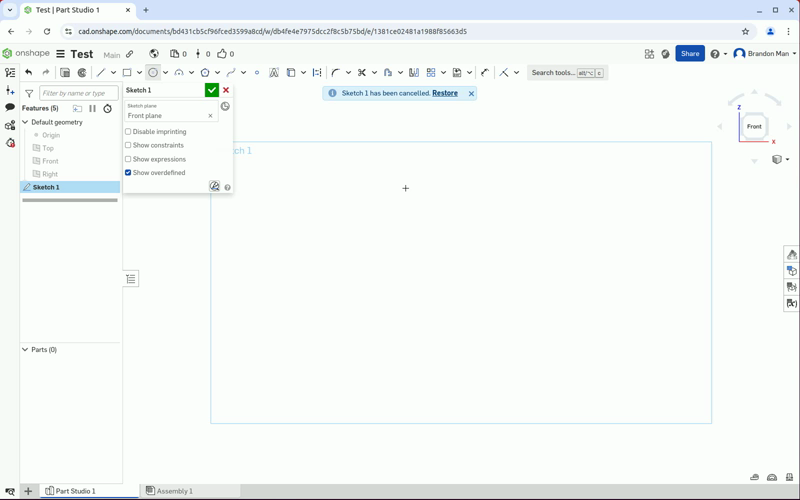
key_up(shift)
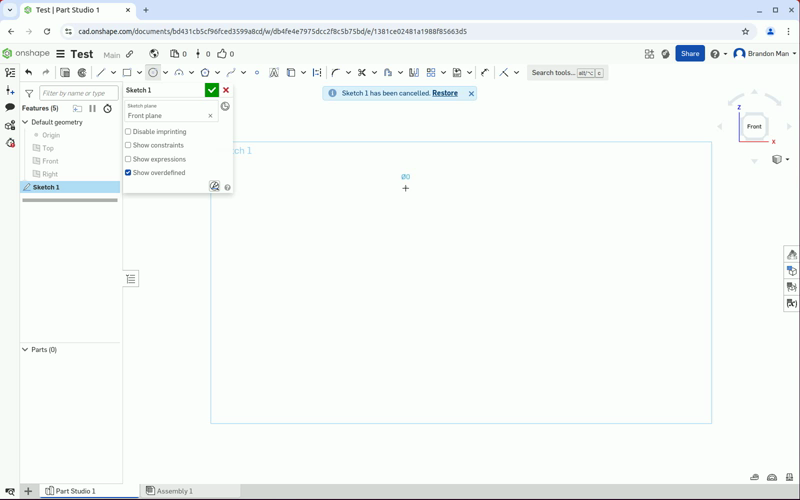
mouse_move(422, 187)
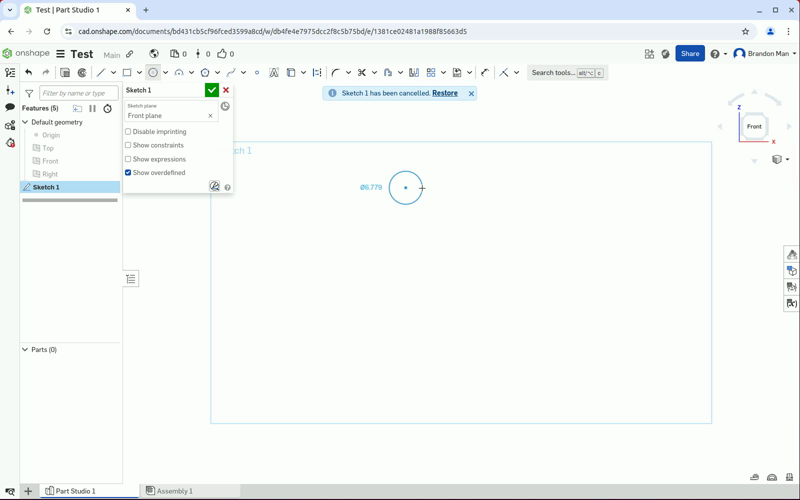
click(422, 187)
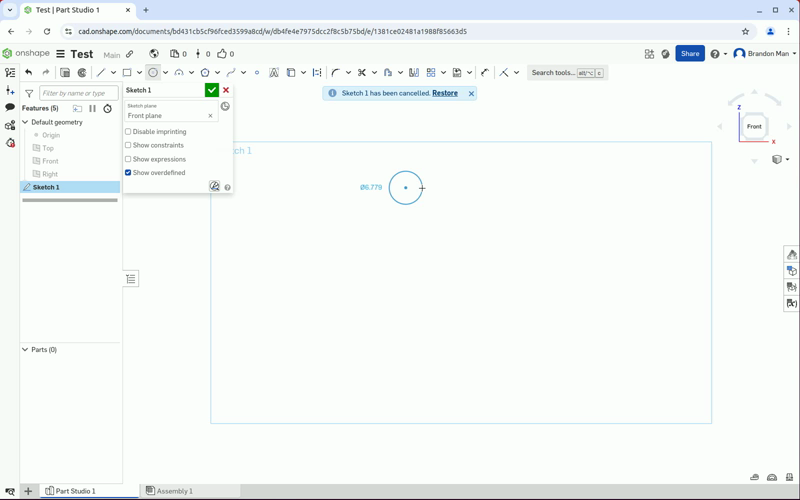
key(esc)
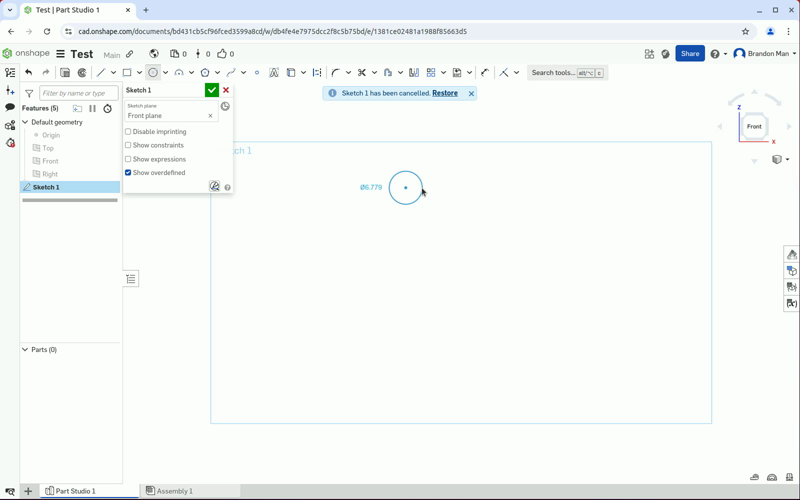
key(c)
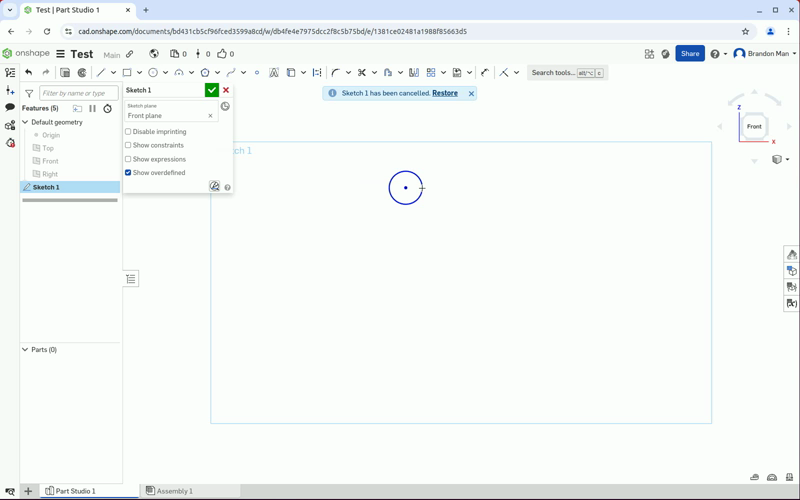
key_down(shift)
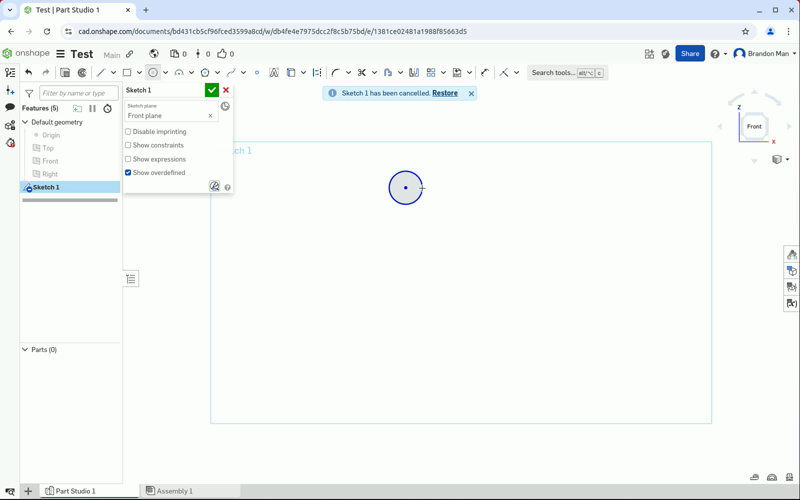
mouse_move(405, 187)
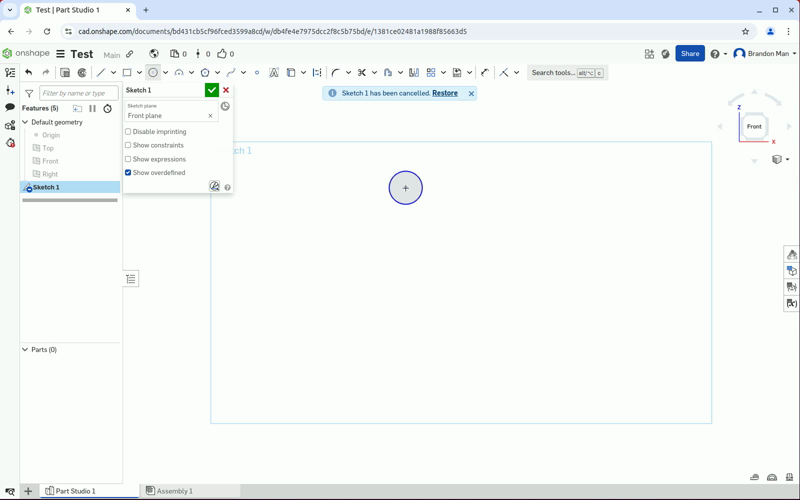
click(405, 187)
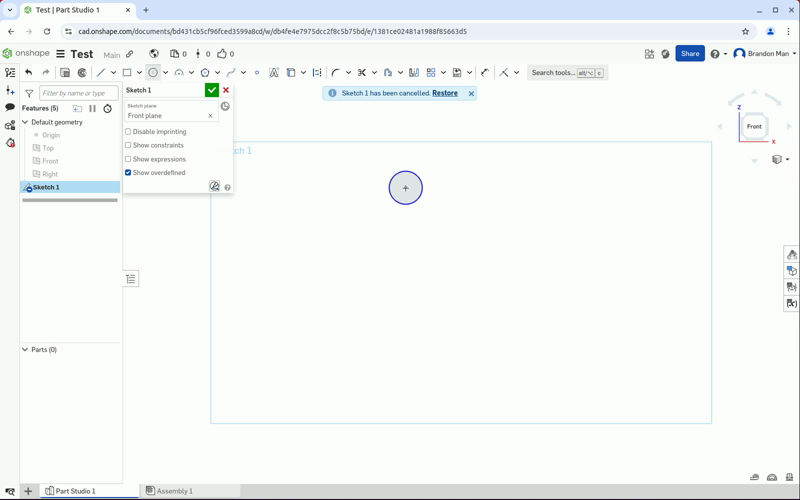
key_up(shift)
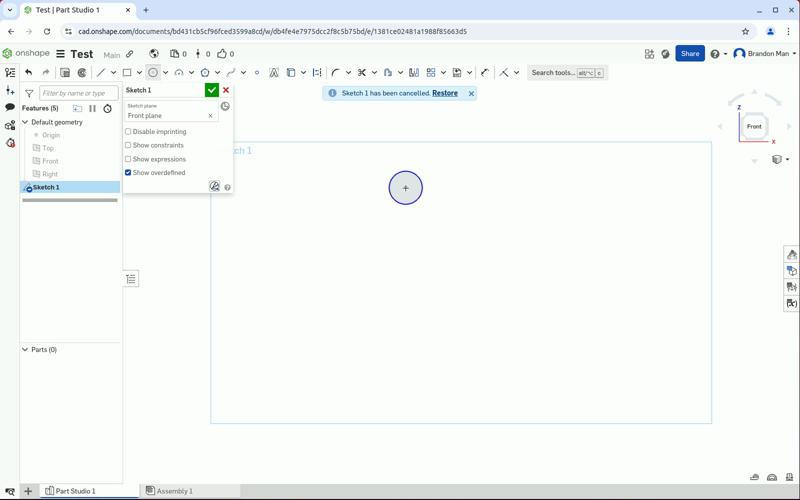
mouse_move(410, 187)
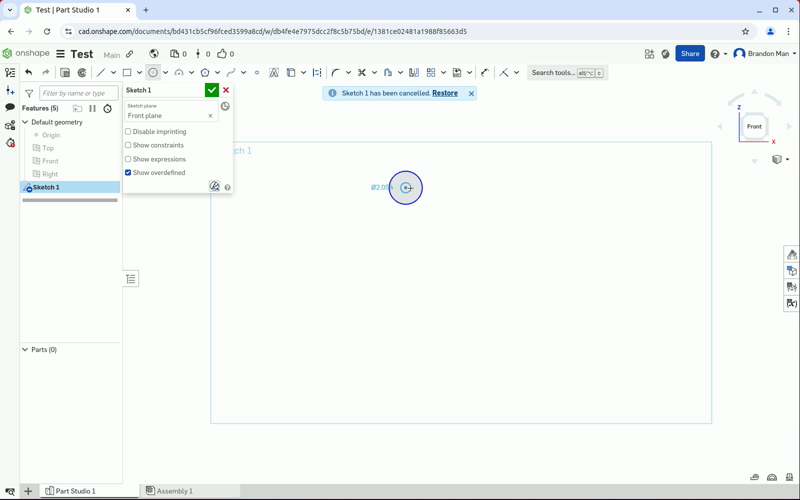
click(410, 187)
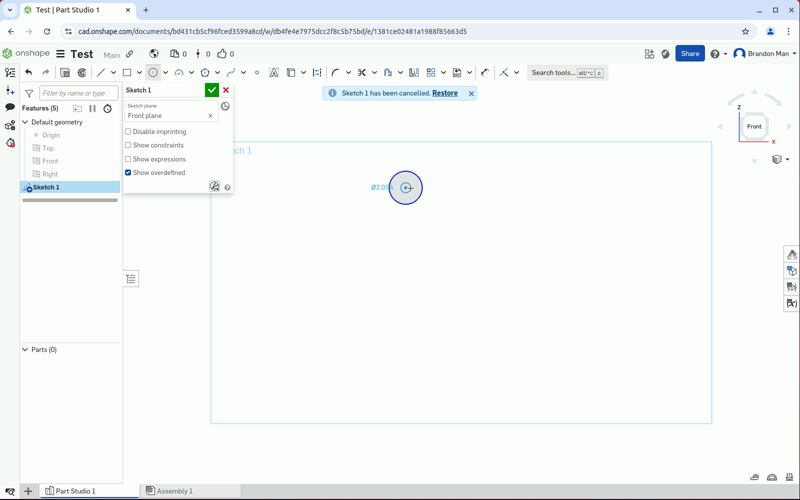
key(esc)
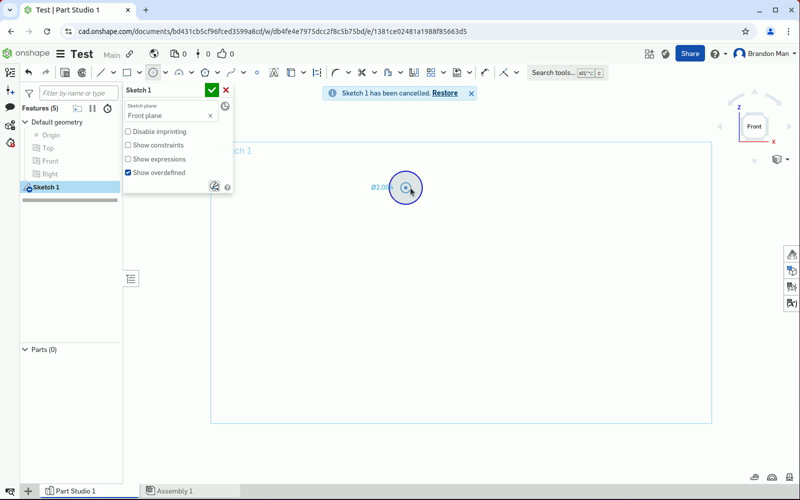
mouse_move(420, 185)
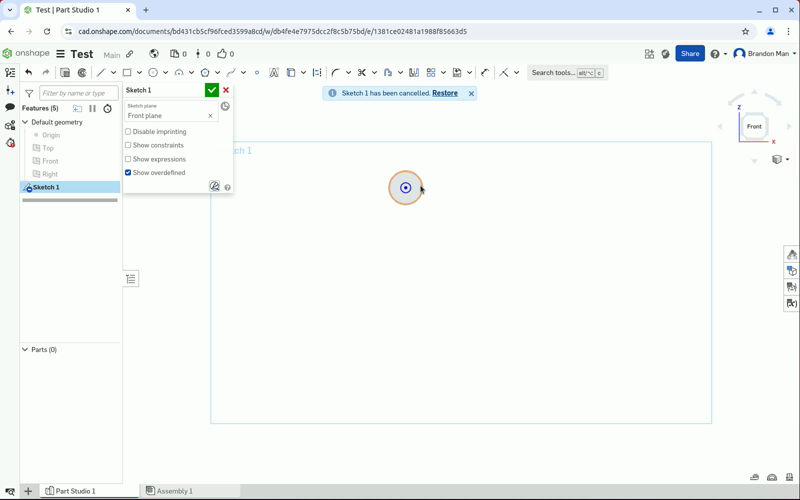
scroll(6)
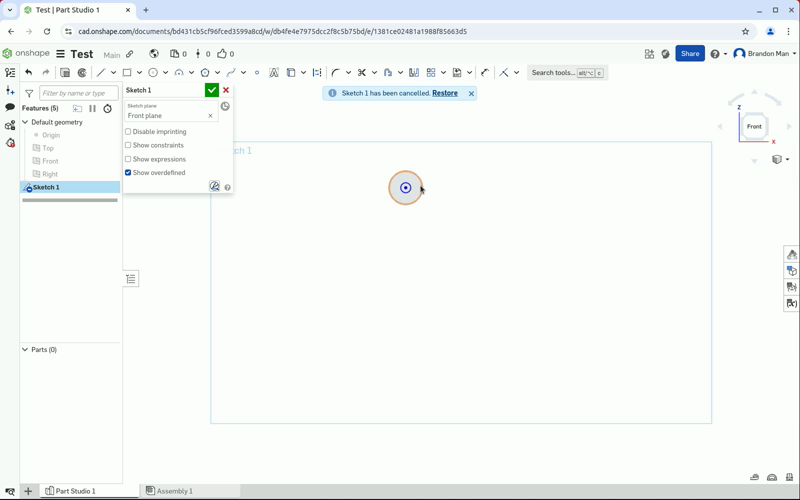
scroll(6)
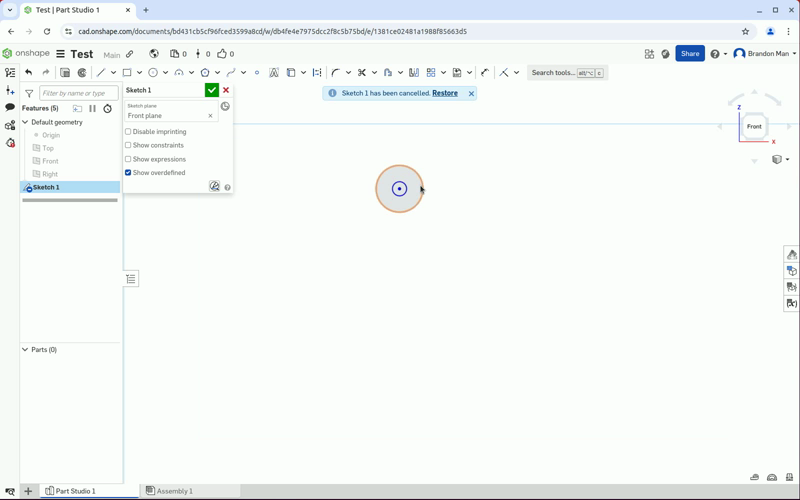
scroll(6)
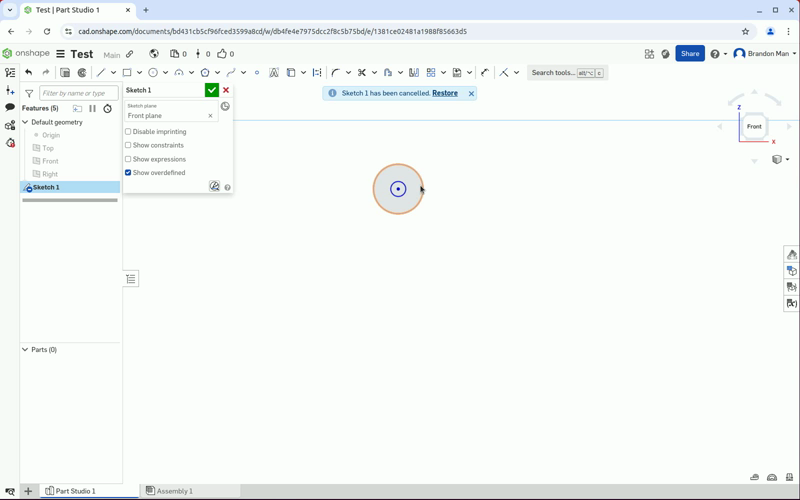
scroll(6)
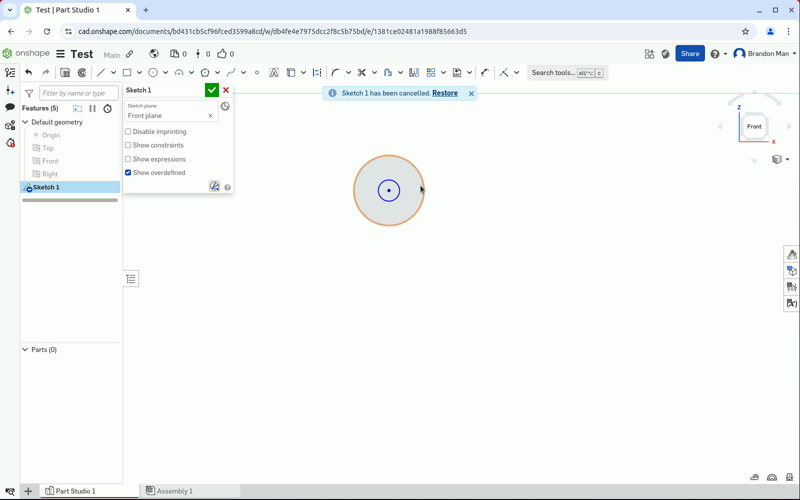
scroll(6)
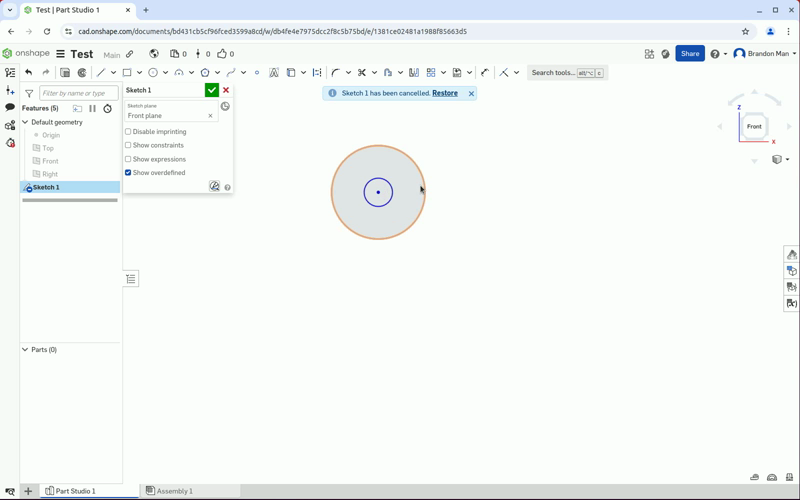
scroll(6)
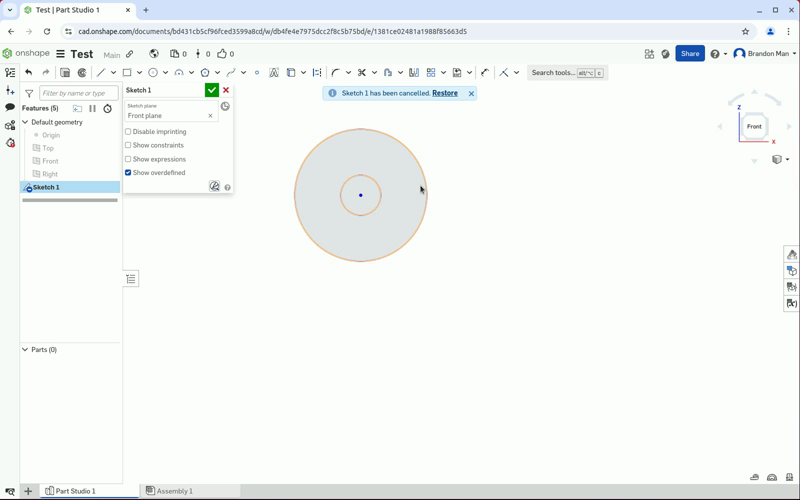
scroll(6)
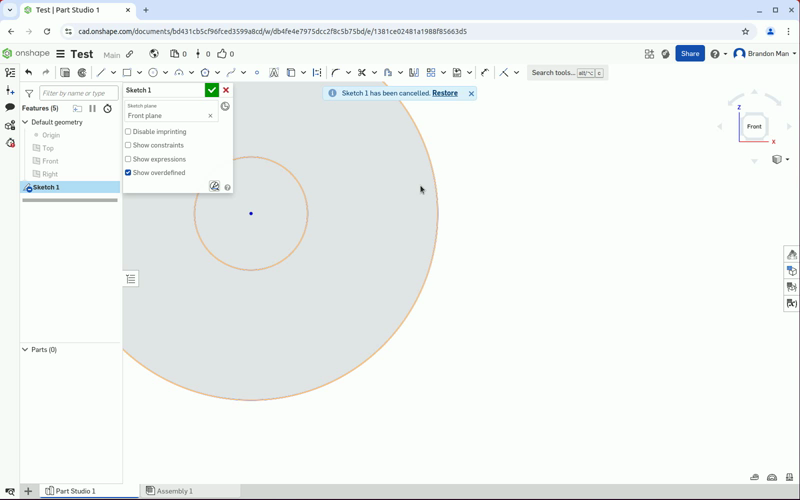
click(420, 185)
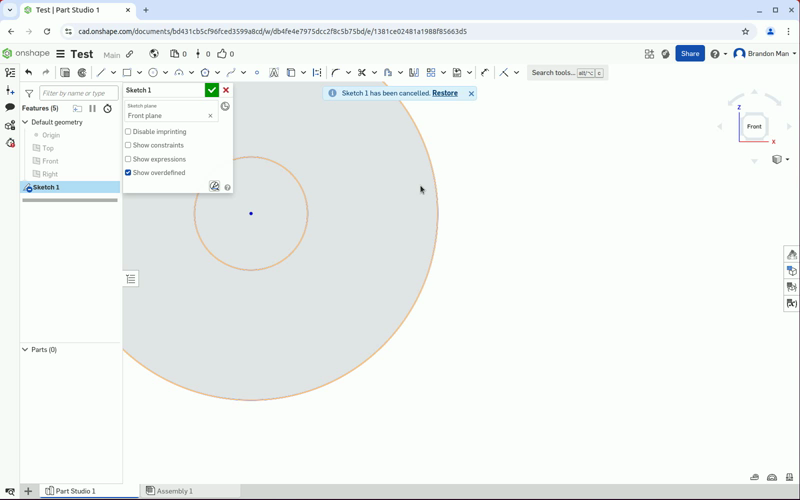
scroll(-6)
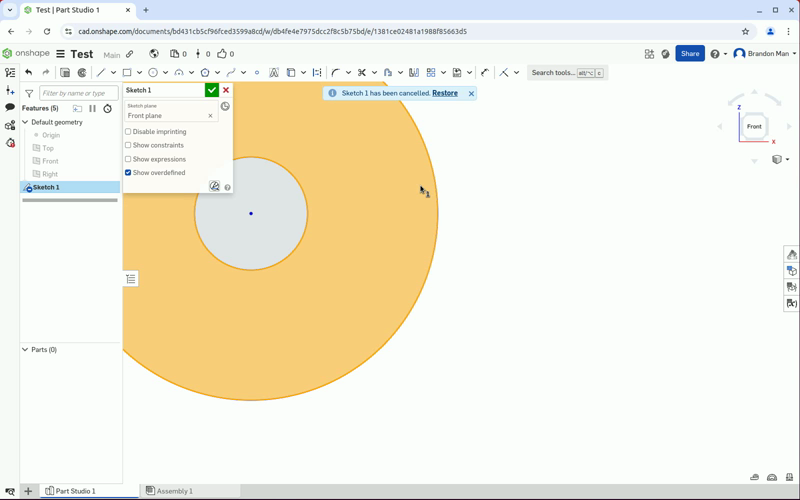
scroll(-6)
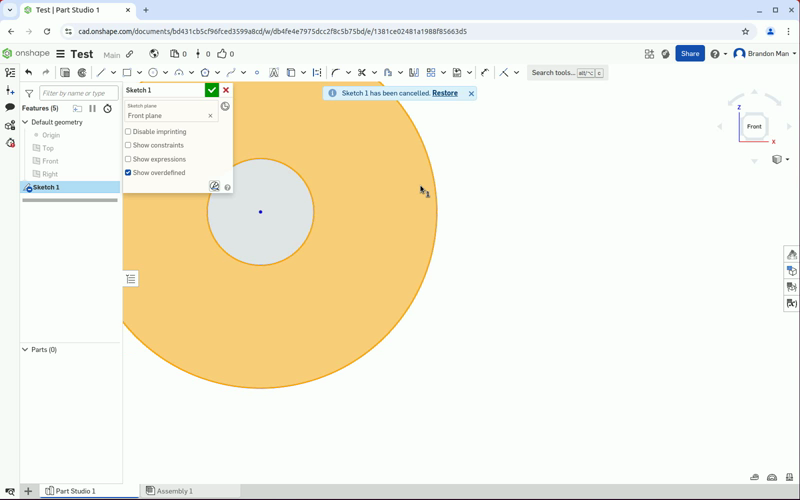
scroll(-6)
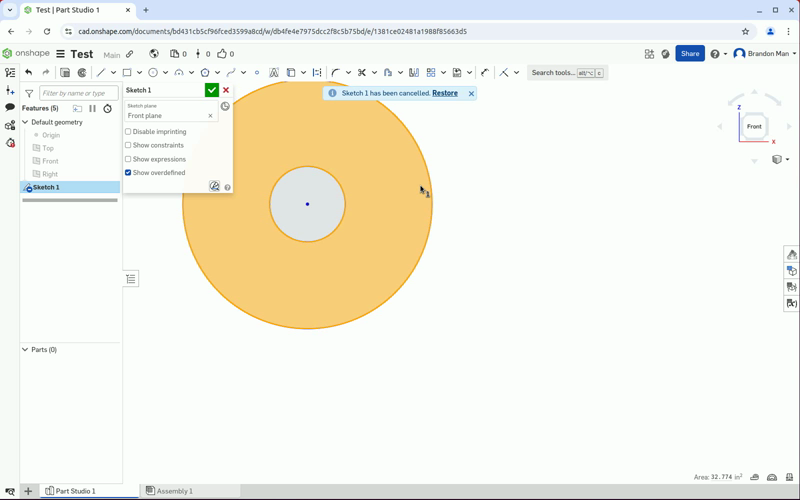
scroll(-6)
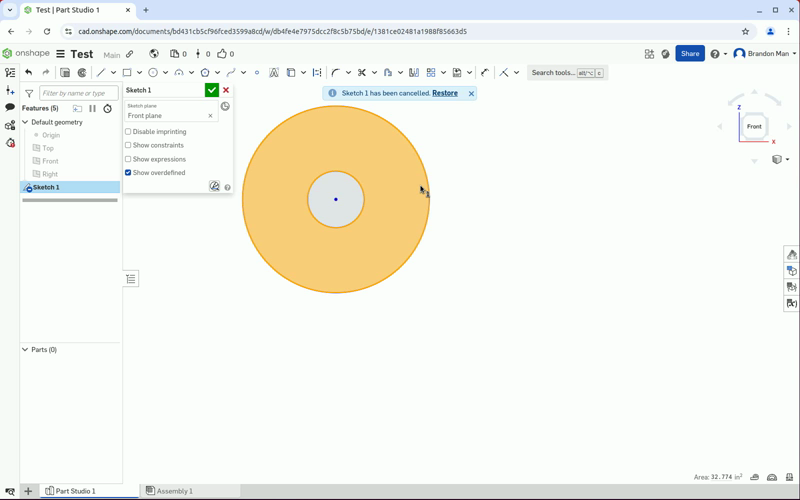
scroll(-6)
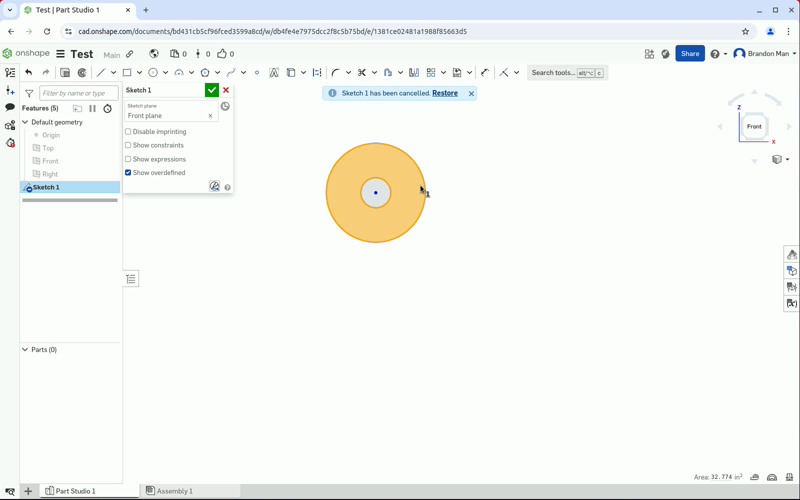
scroll(-6)
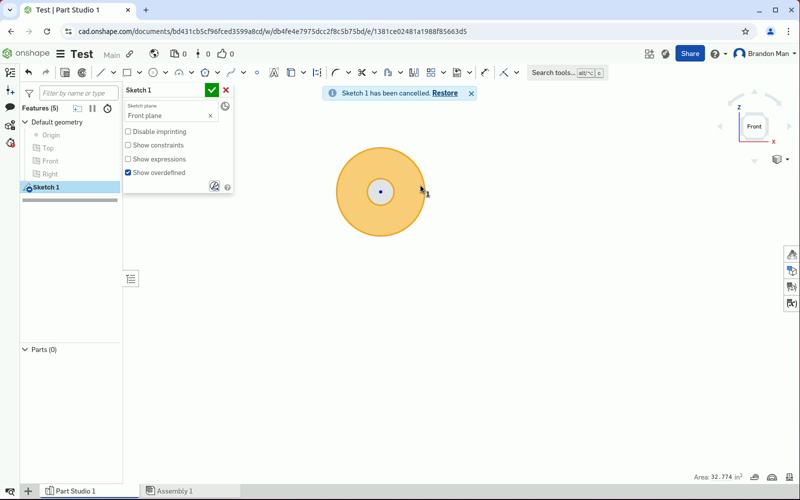
scroll(-6)
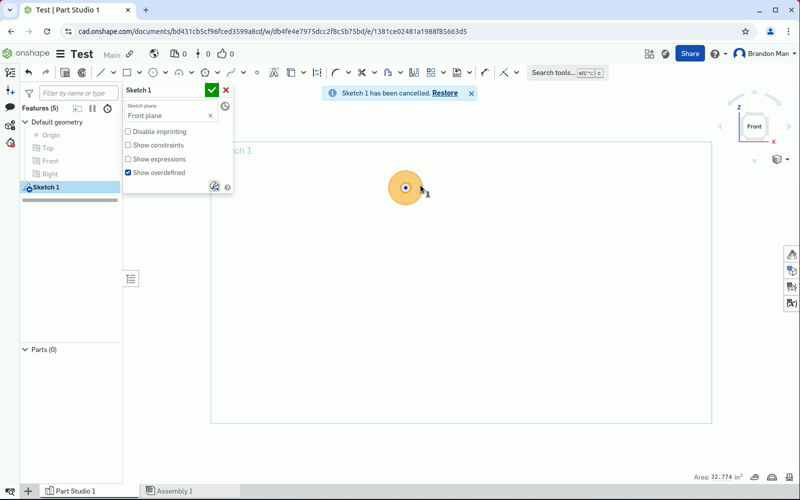
mouse_move(73, 352)
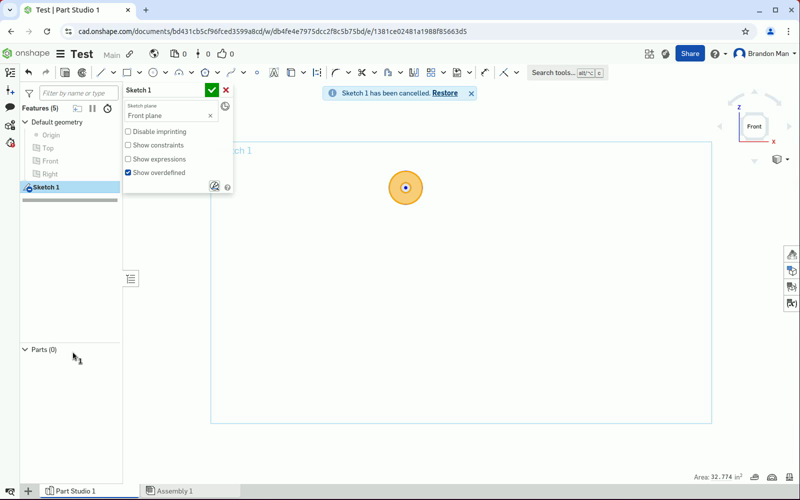
key(shift+y)
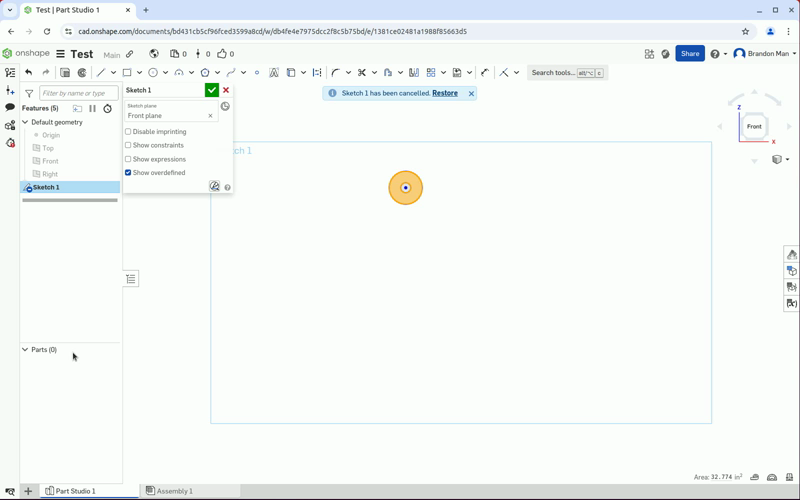
key(shift+e)
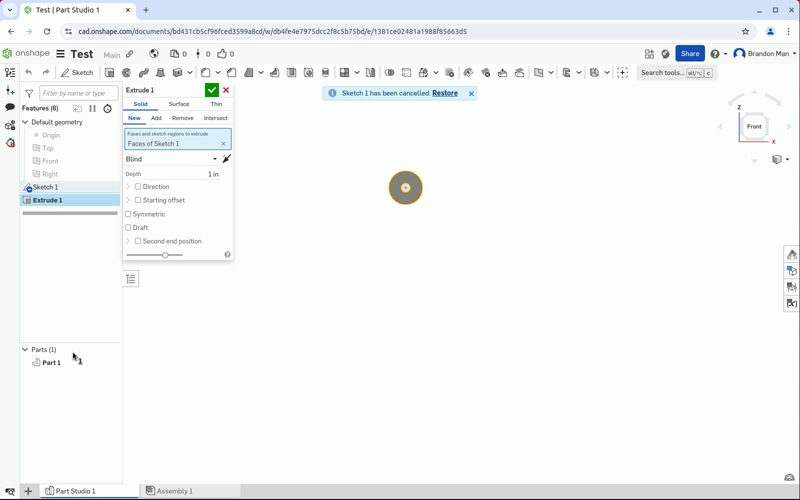
mouse_move(143, 106)
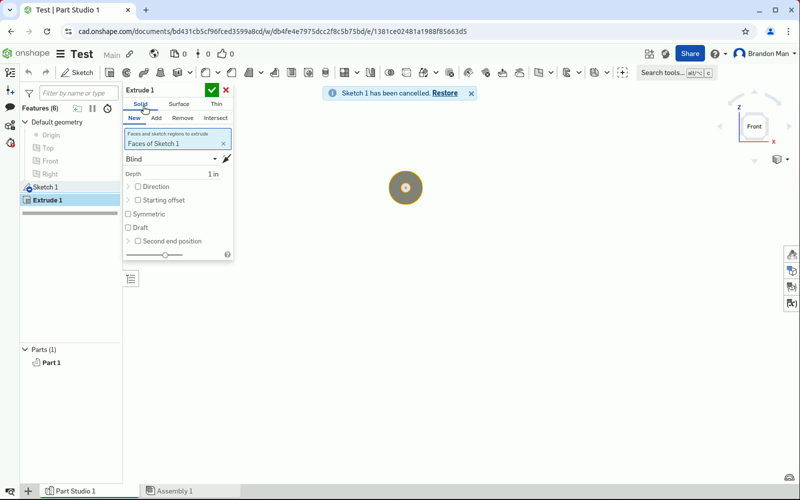
click(143, 106)
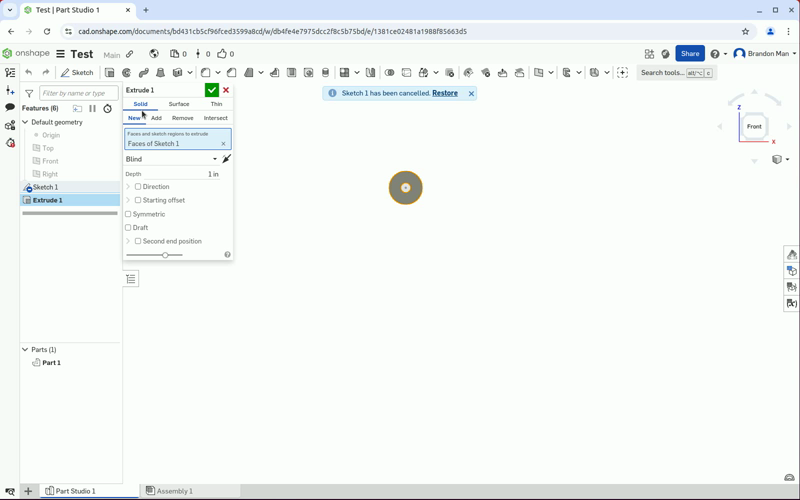
mouse_move(137, 120)
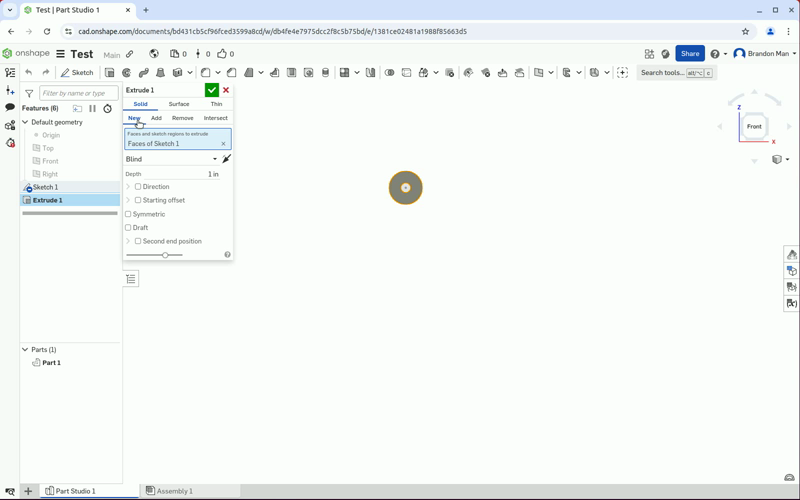
click(137, 120)
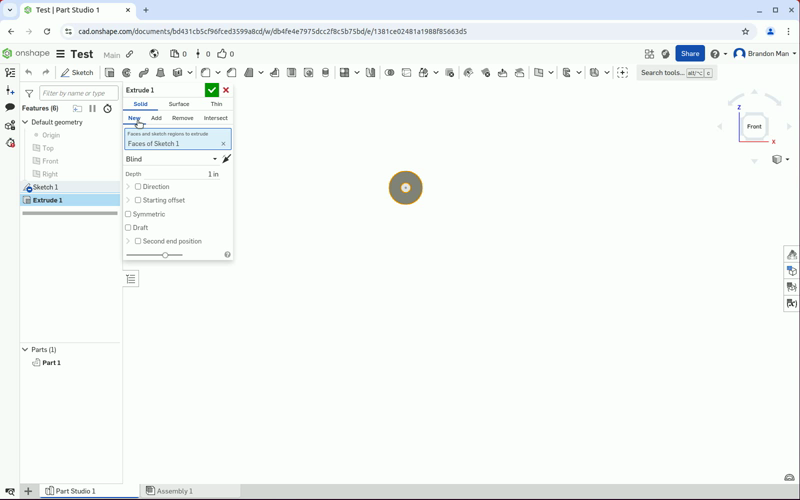
key(tab, 4)
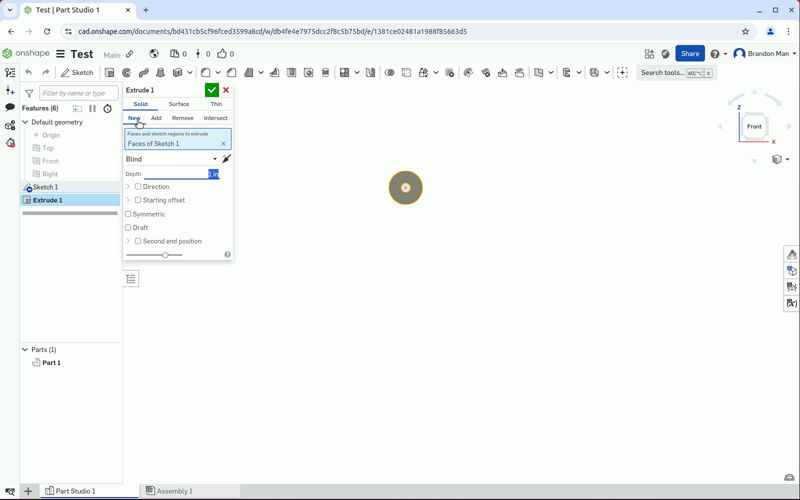
text(0.963)
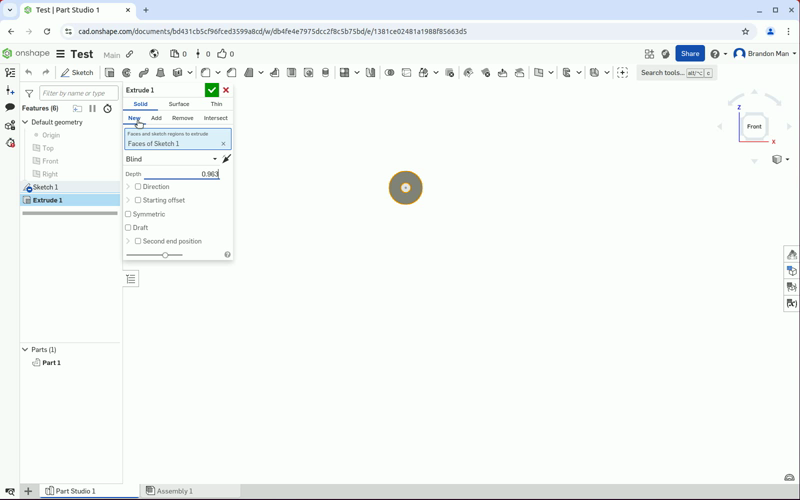
key(enter)
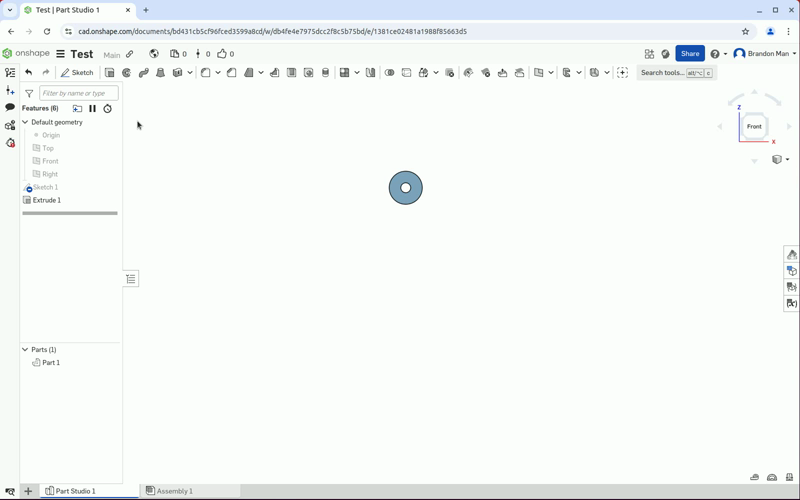
key(shift+h)
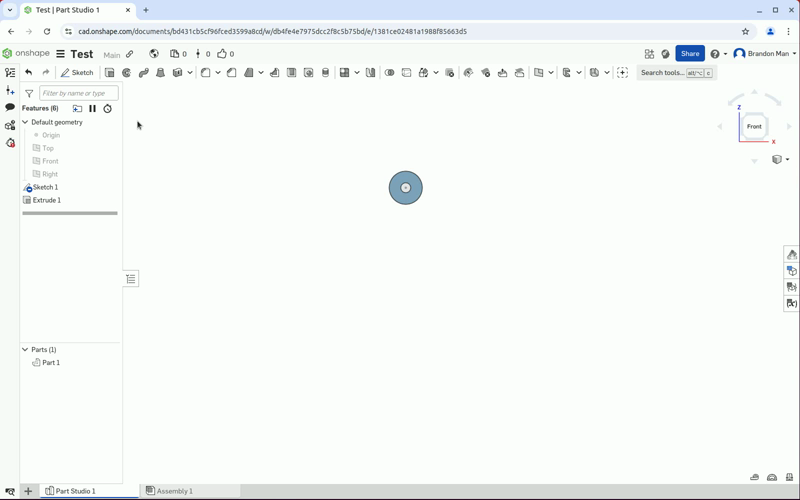
key(shift+h)
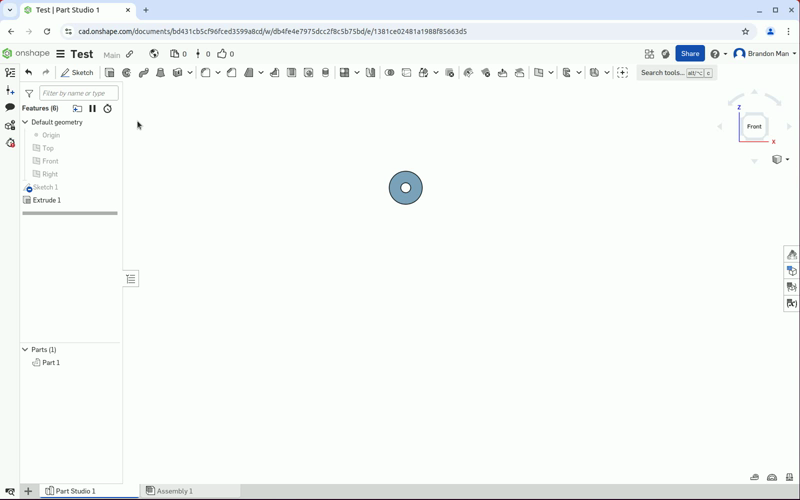
mouse_move(73, 189)
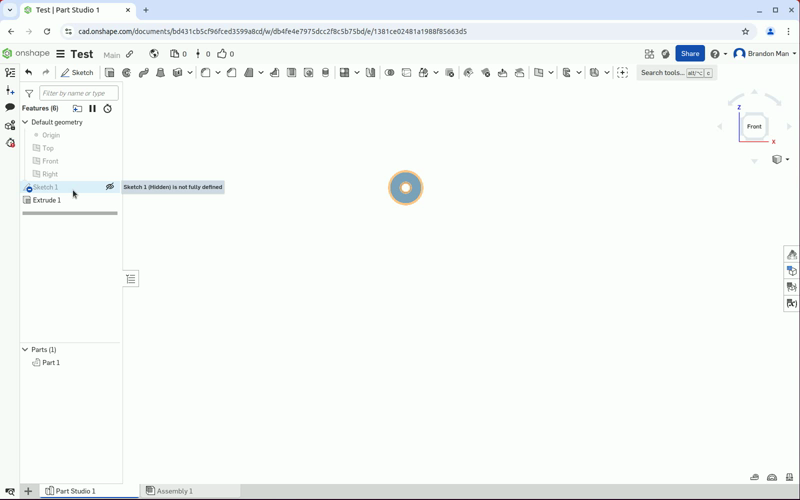
click(73, 189)
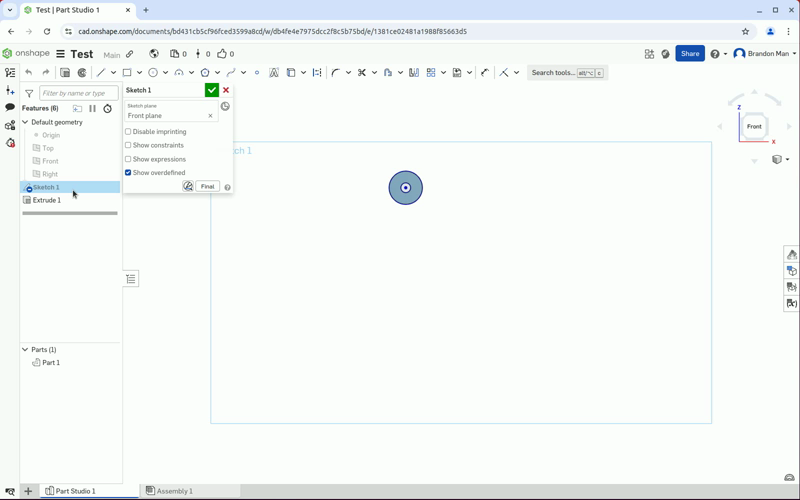
mouse_move(229, 92)
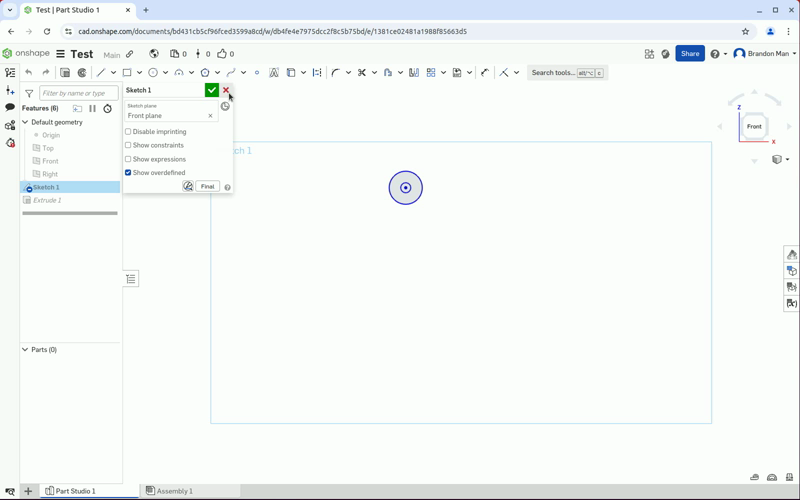
click(229, 92)
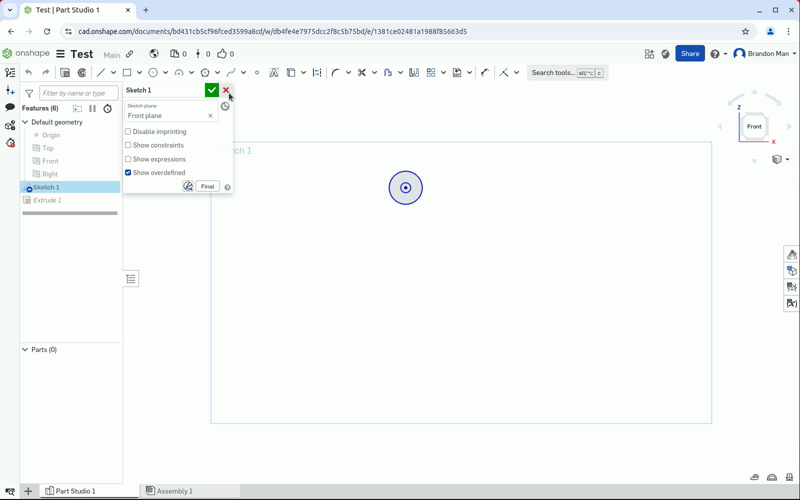
key(shift+s)
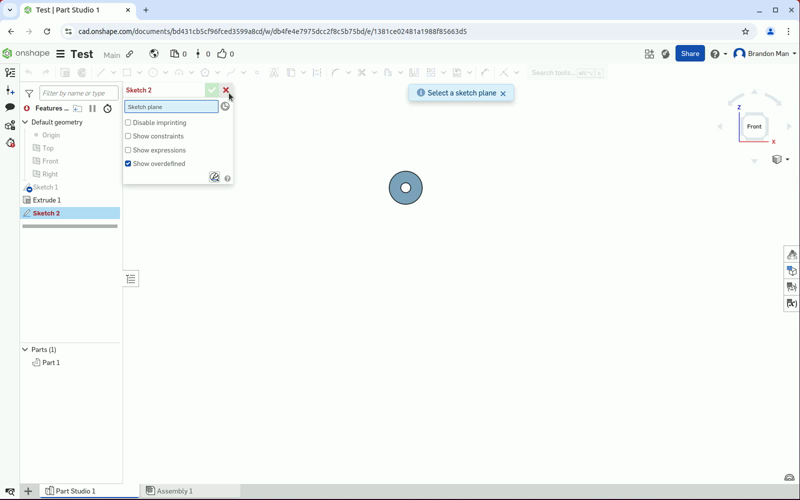
mouse_move(73, 163)
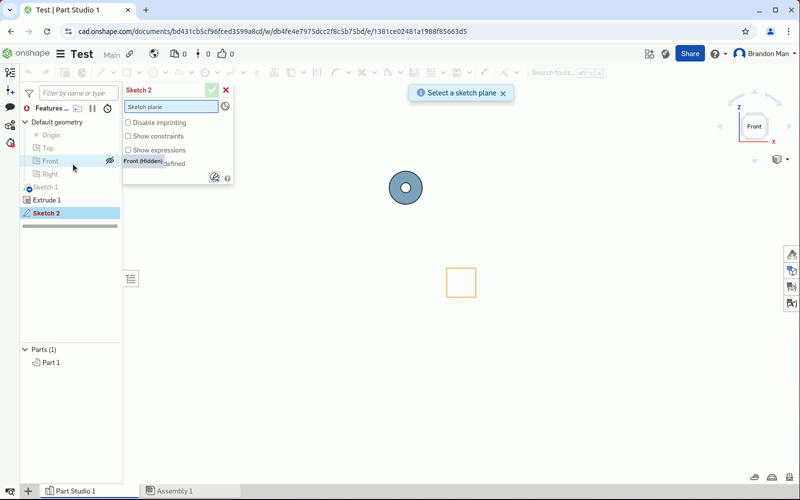
click(73, 163)
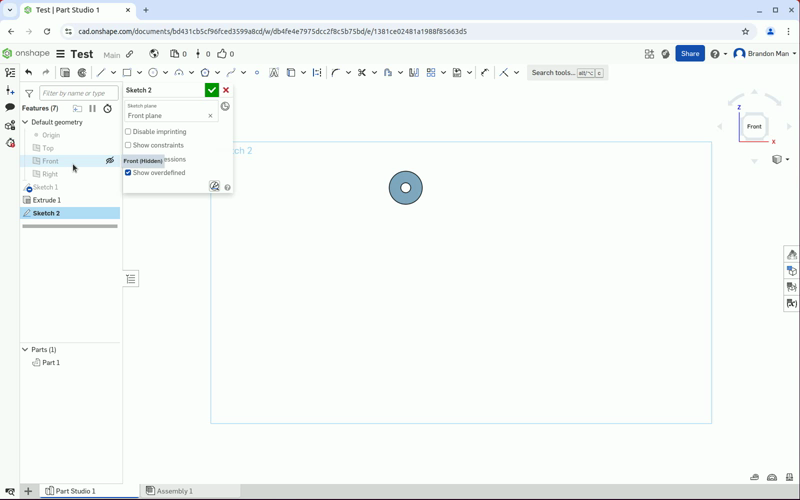
mouse_move(73, 352)
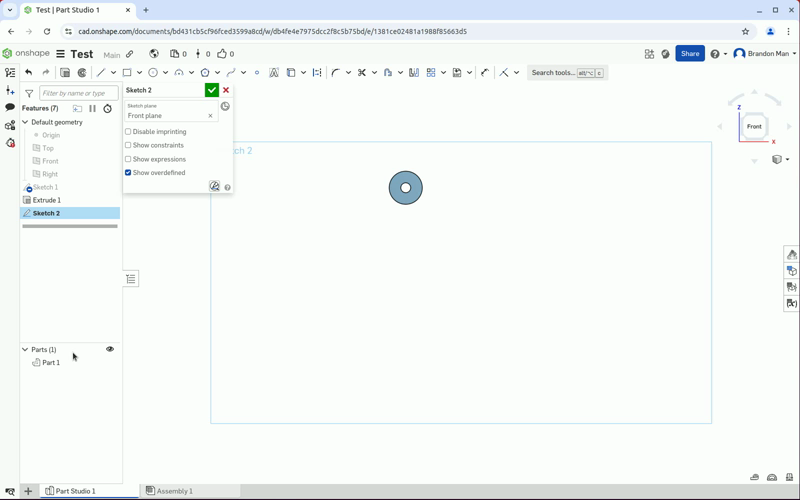
key(y)
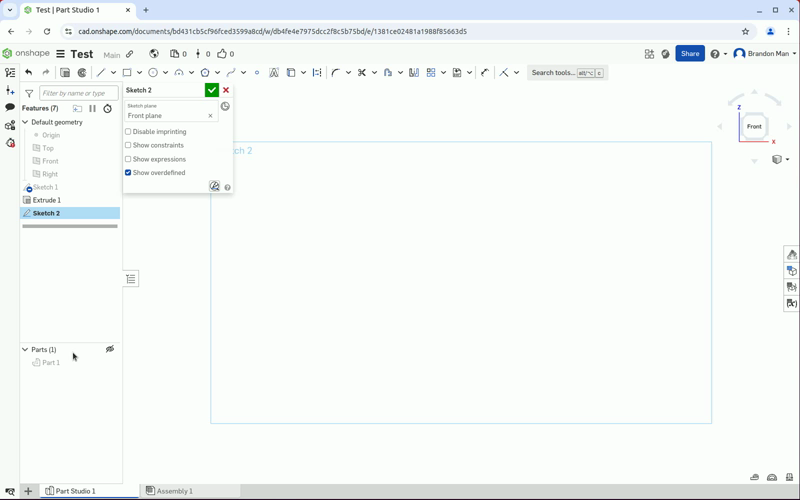
key(a)
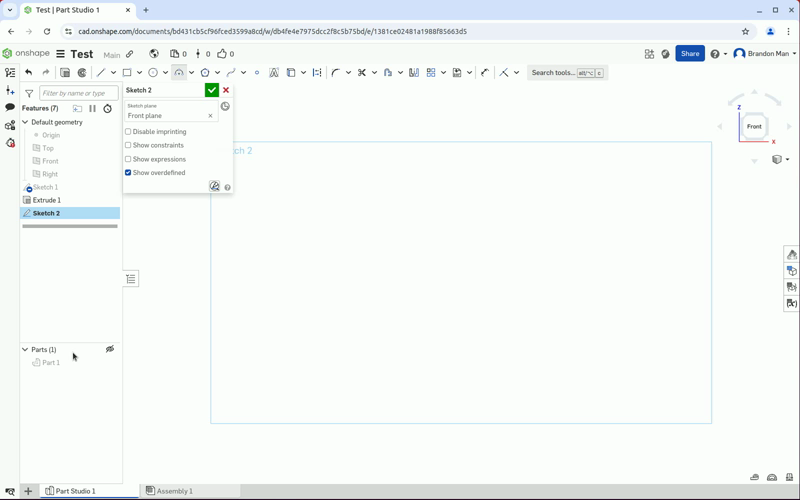
key_down(shift)
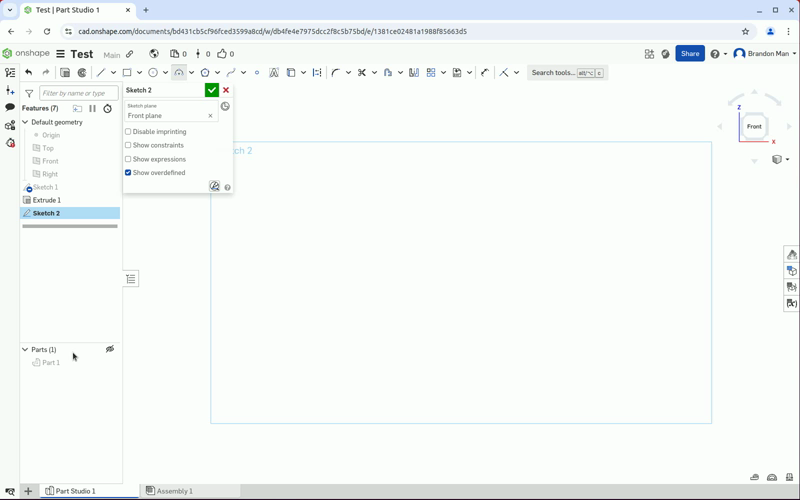
mouse_move(378, 266)
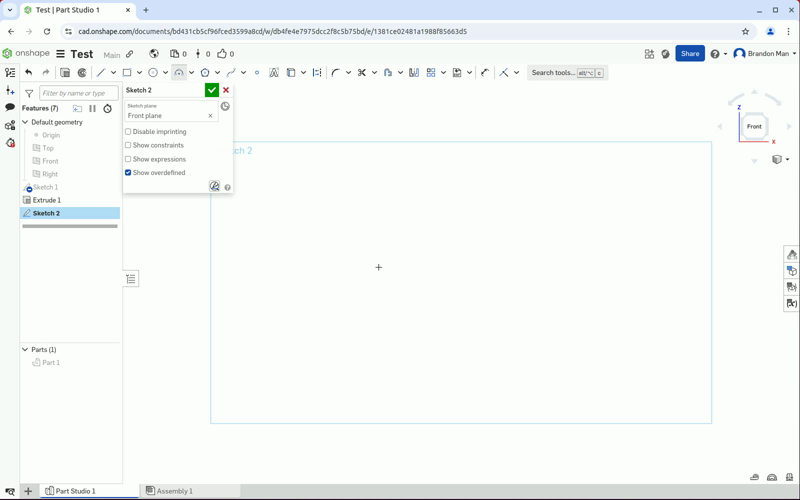
click(378, 266)
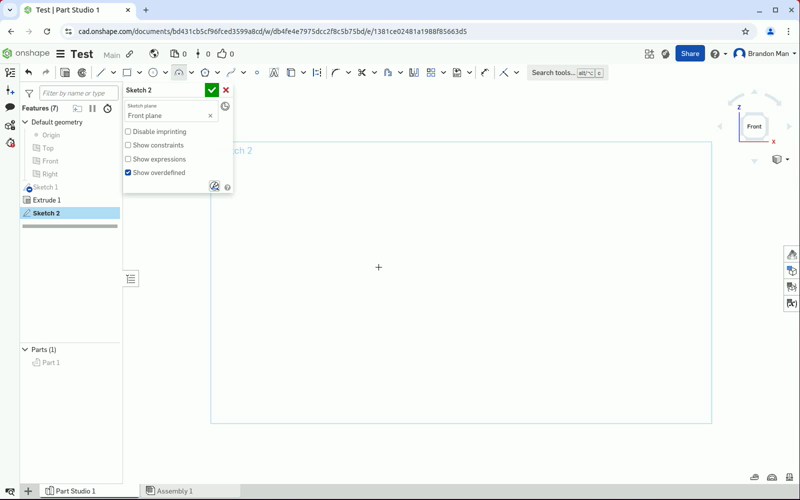
key_up(shift)
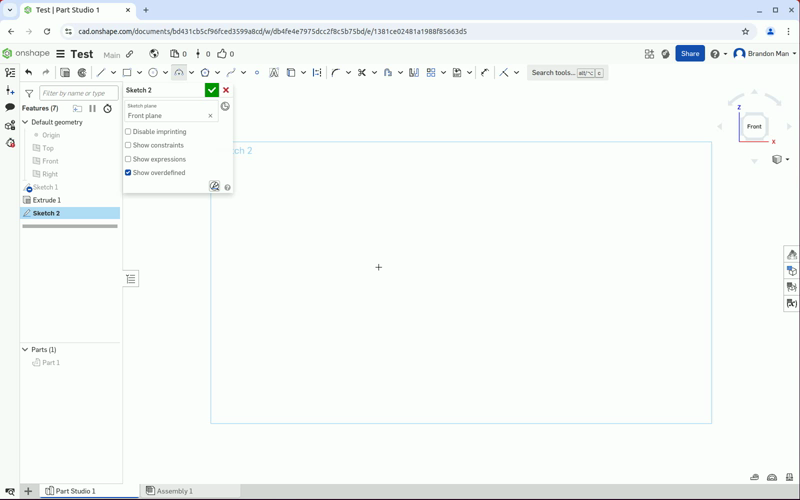
key_down(shift)
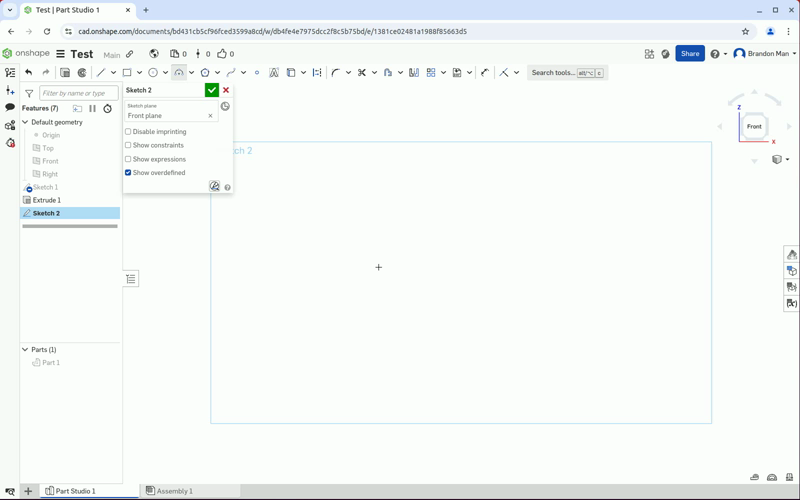
mouse_move(431, 270)
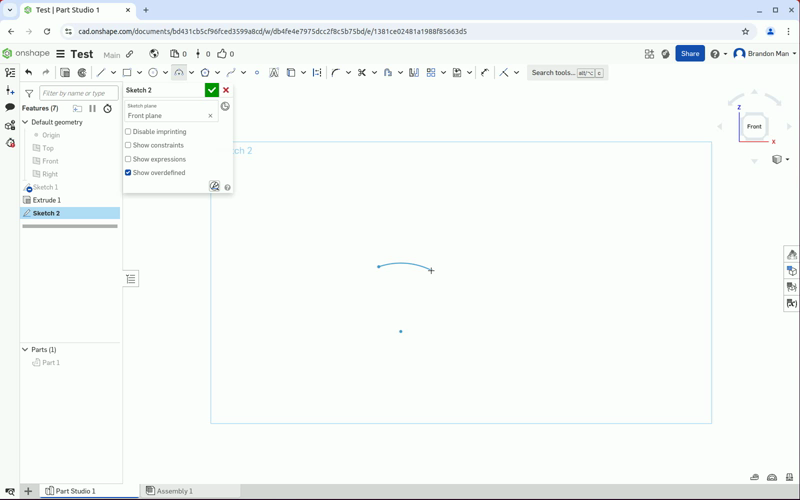
click(431, 270)
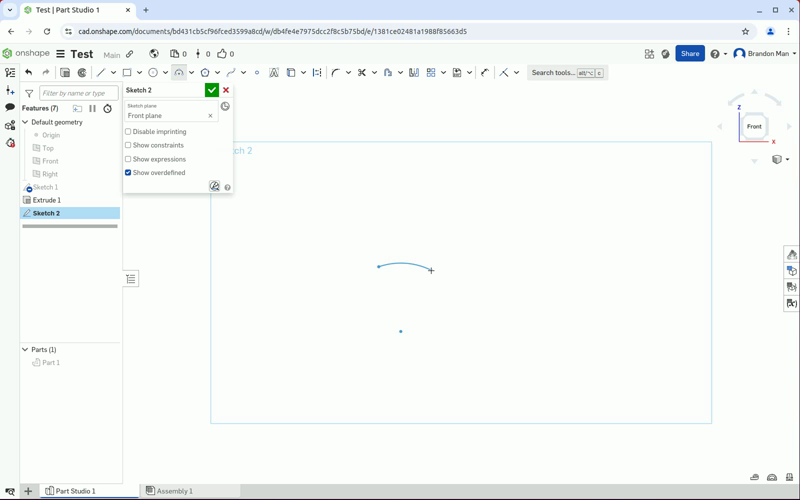
mouse_move(406, 246)
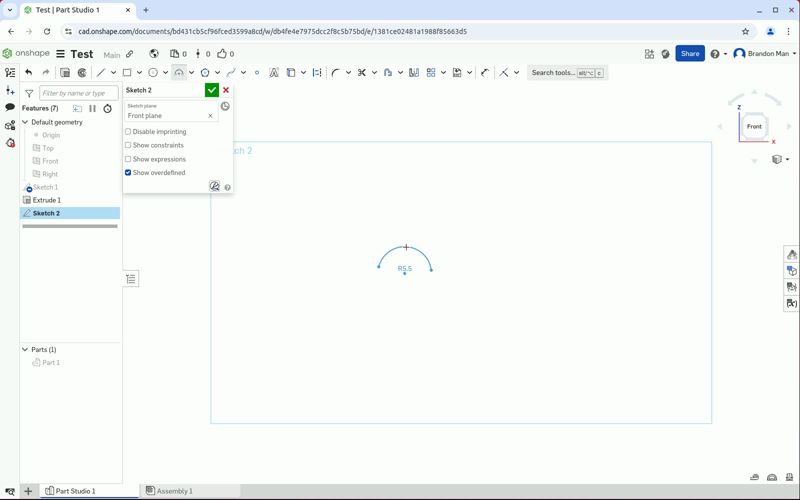
click(406, 246)
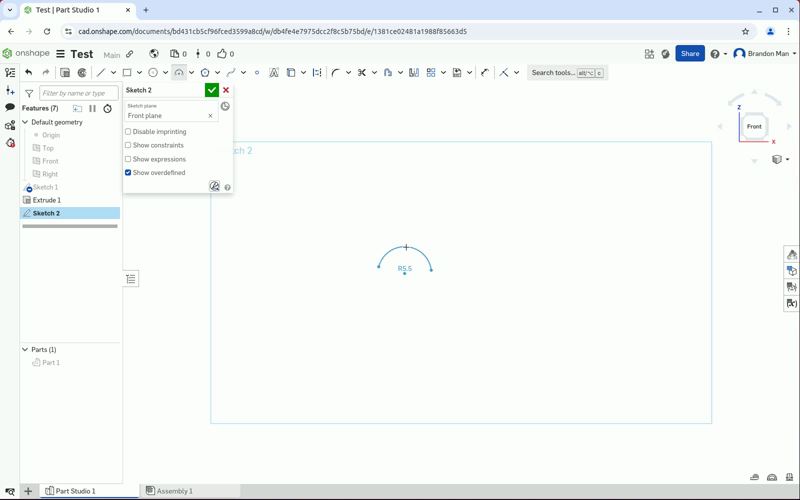
key_up(shift)
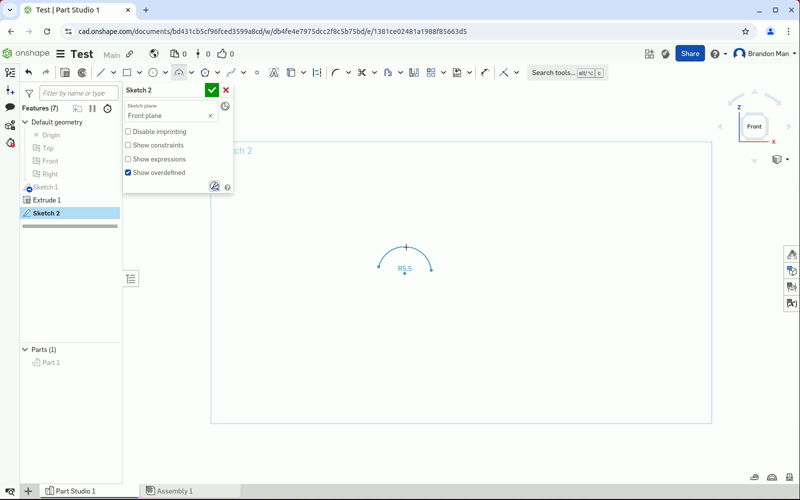
key(esc)
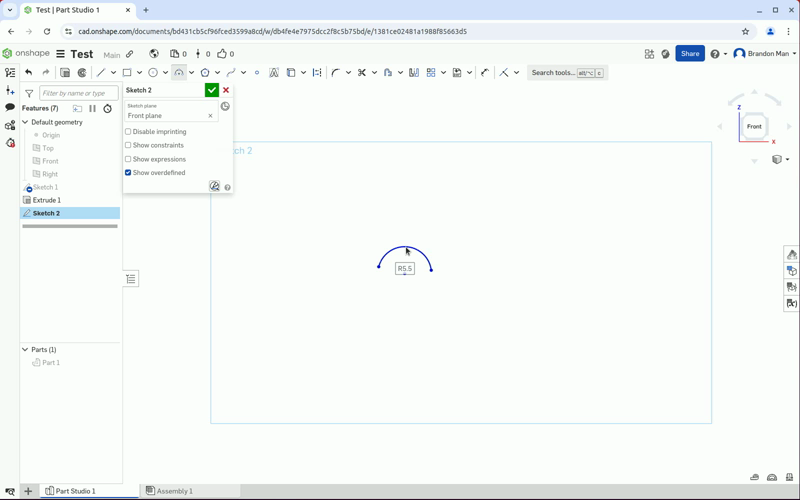
key(l)
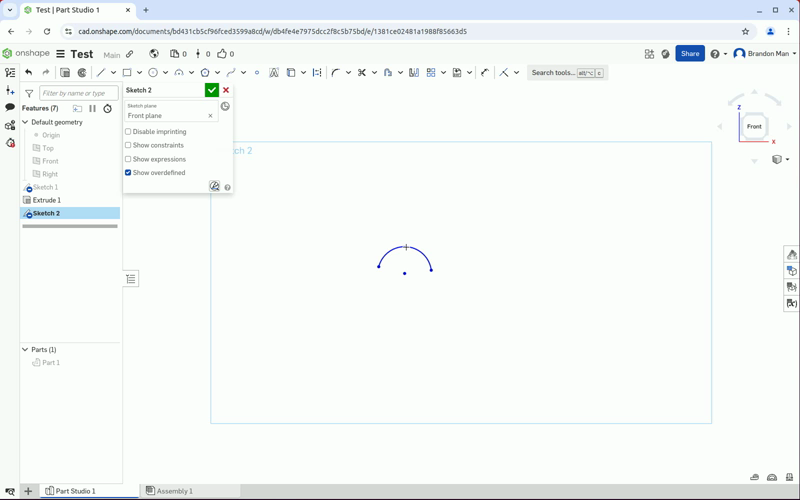
mouse_move(431, 270)
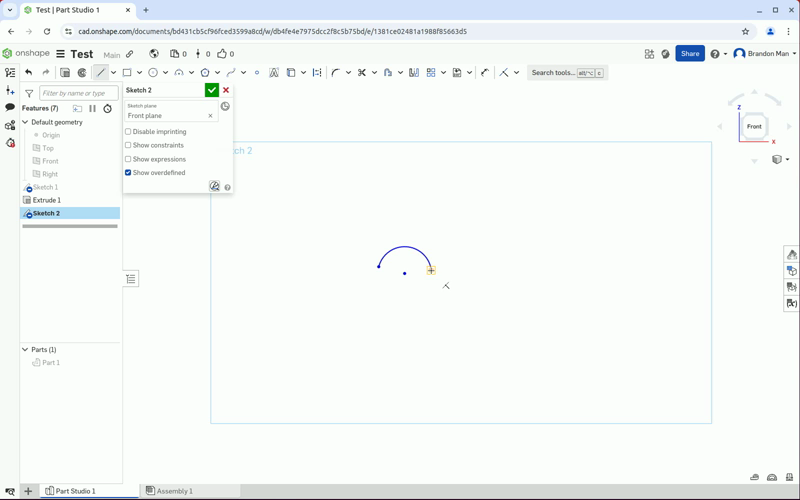
click(431, 270)
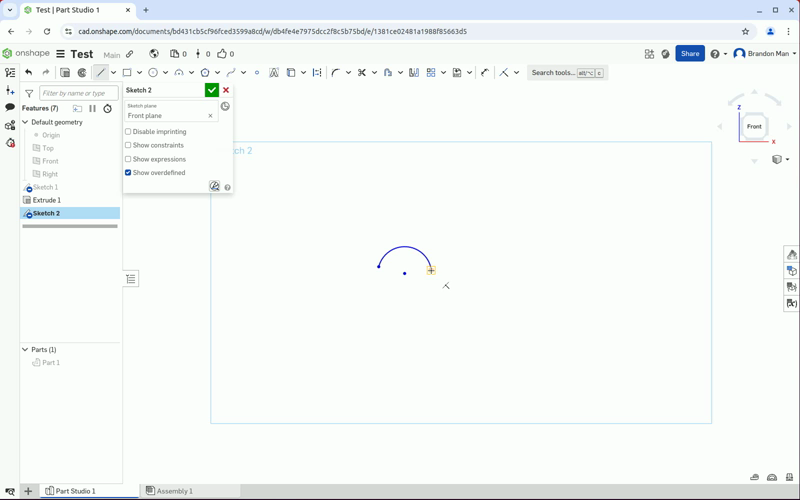
key_down(shift)
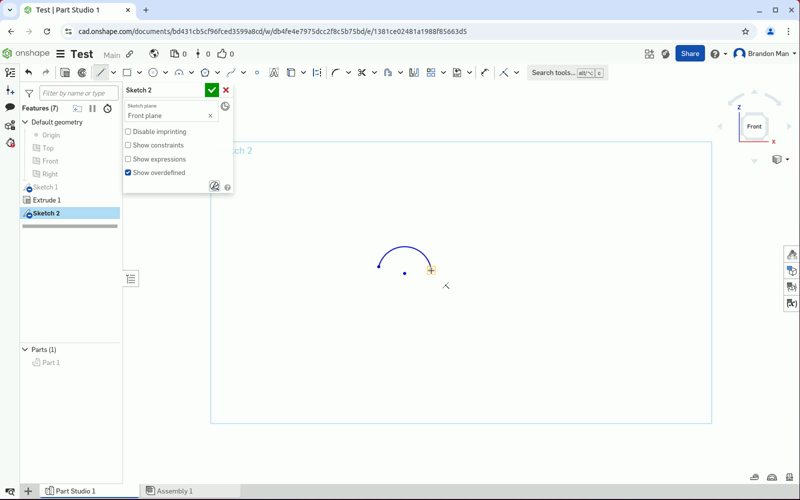
mouse_move(421, 187)
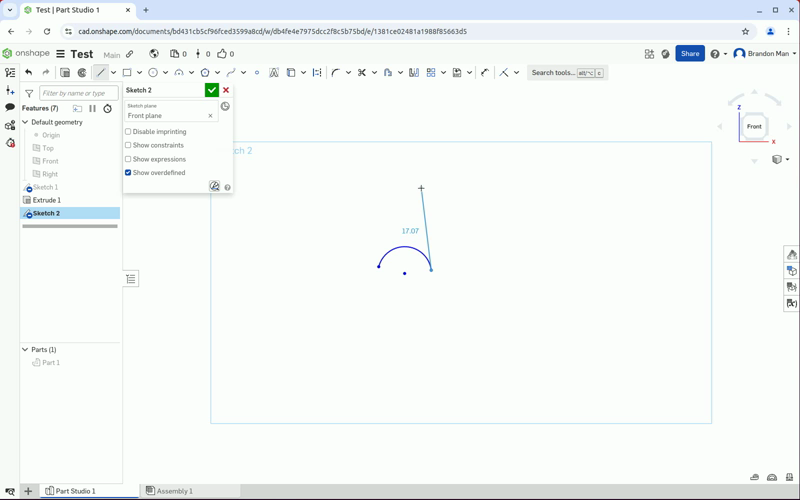
click(421, 187)
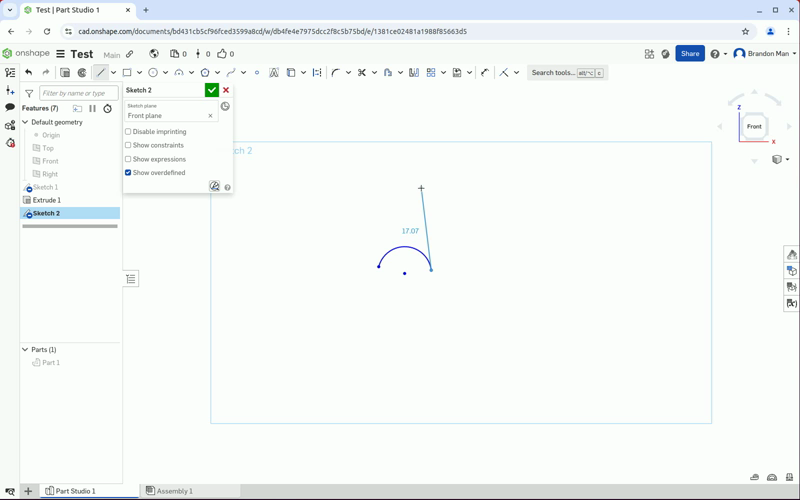
key_up(shift)
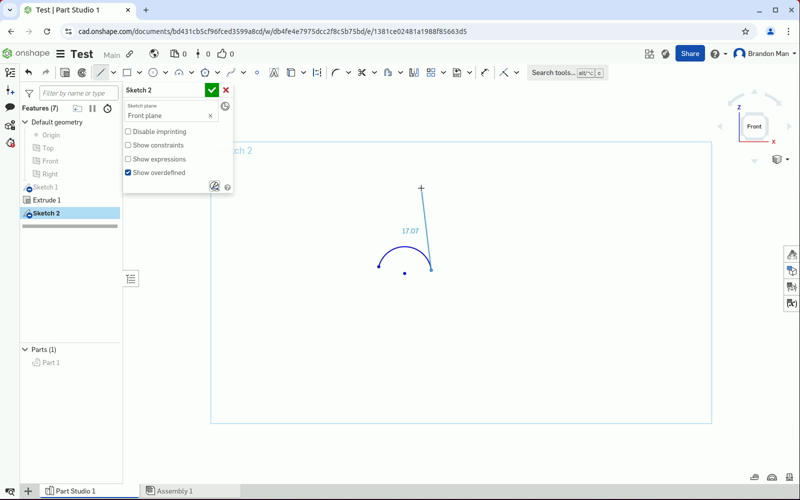
key(esc)
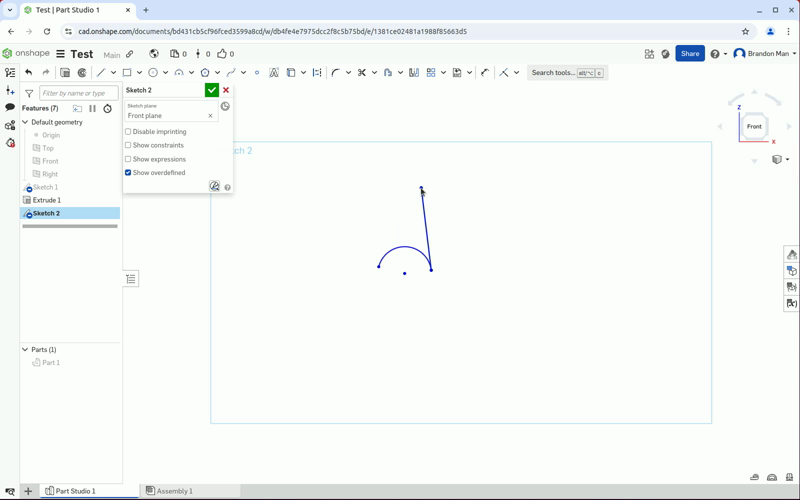
key(a)
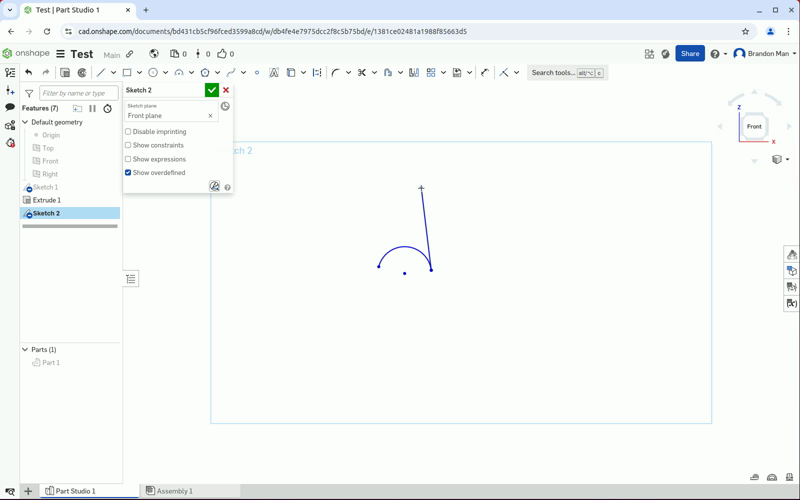
mouse_move(421, 187)
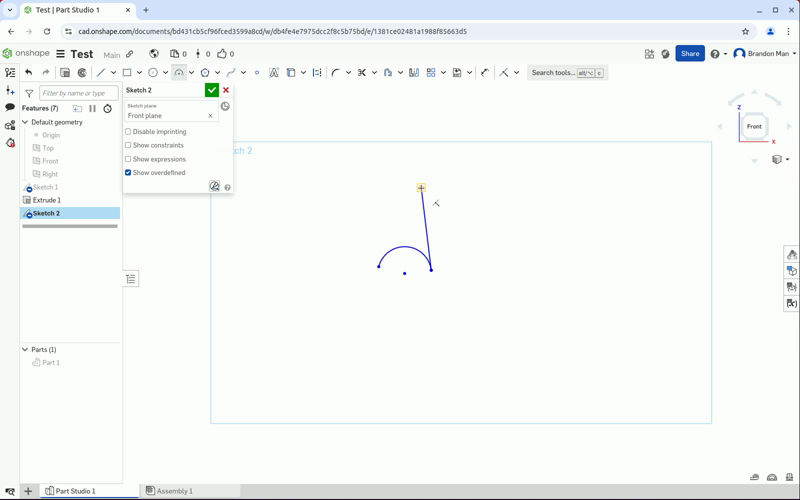
click(421, 187)
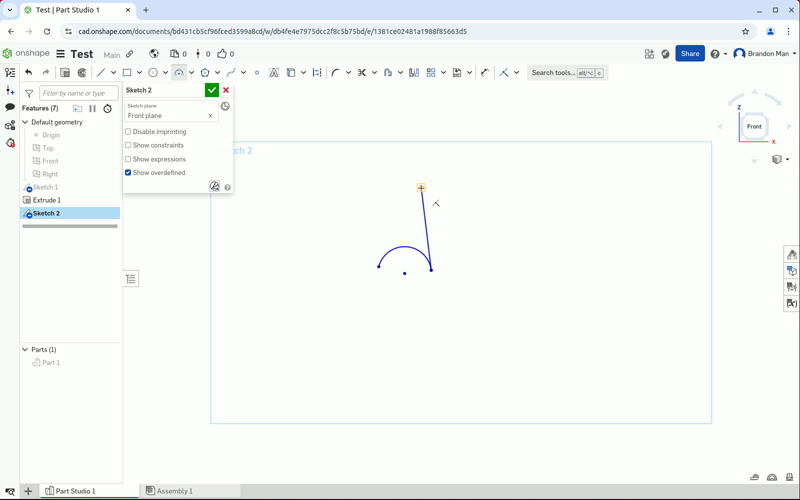
key_down(shift)
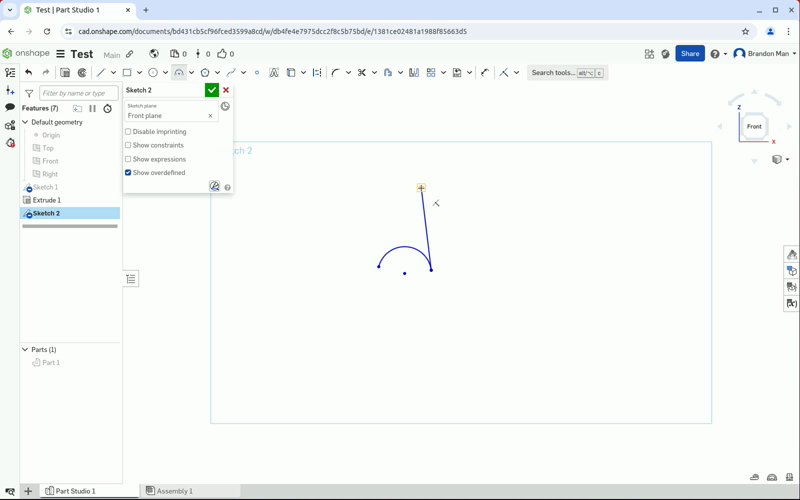
mouse_move(389, 187)
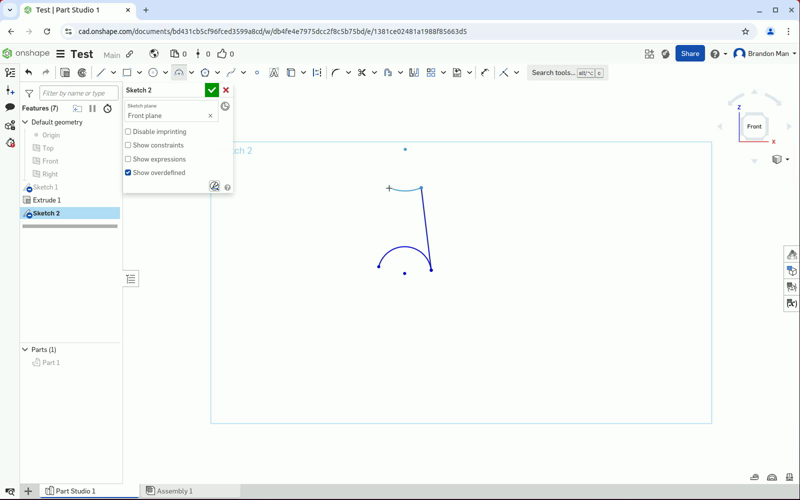
click(389, 187)
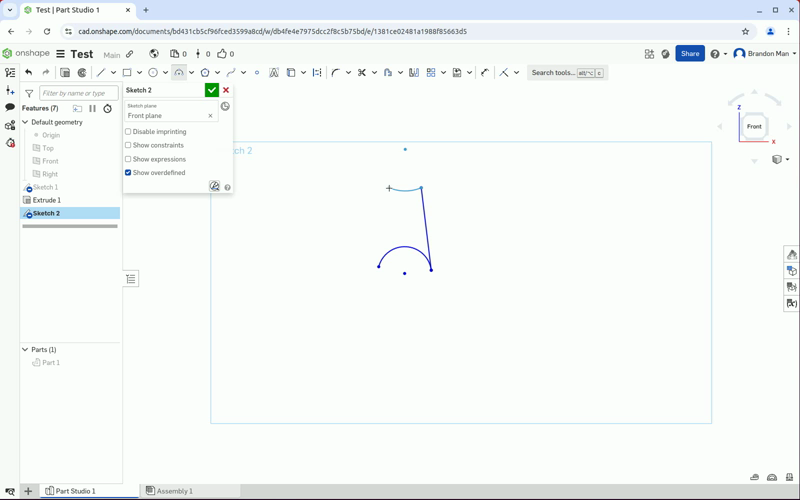
mouse_move(405, 203)
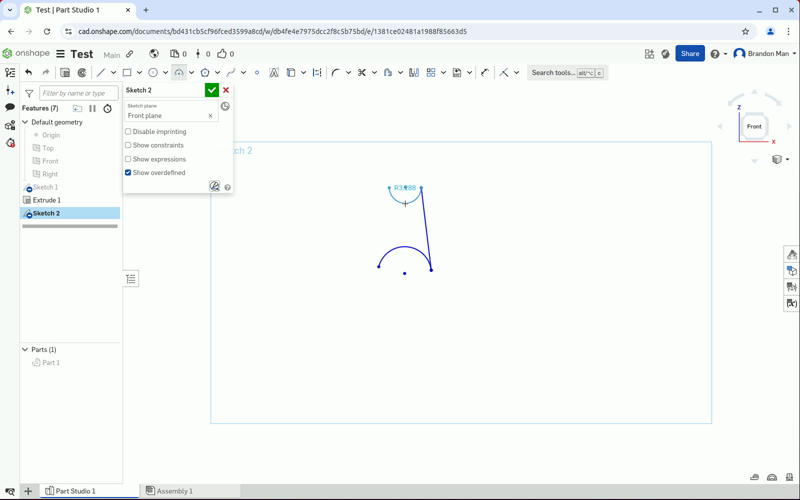
click(405, 203)
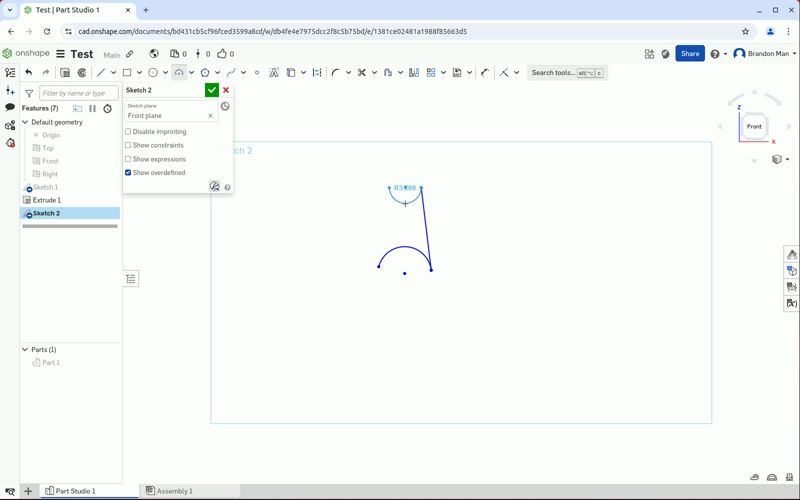
key_up(shift)
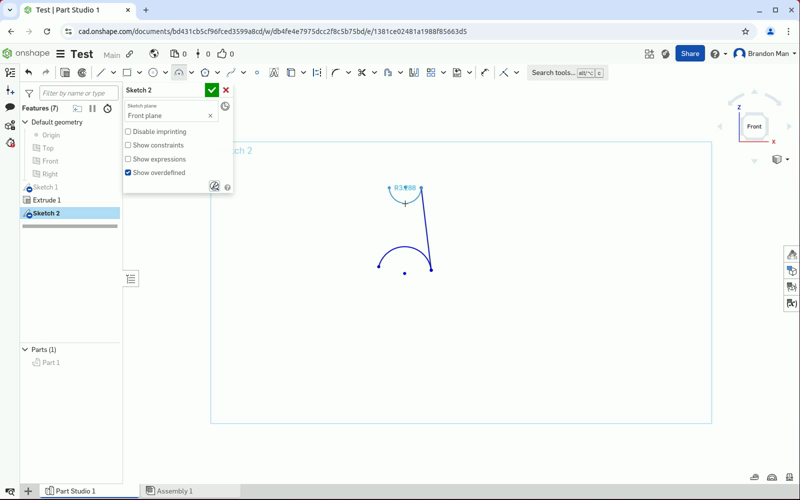
key(esc)
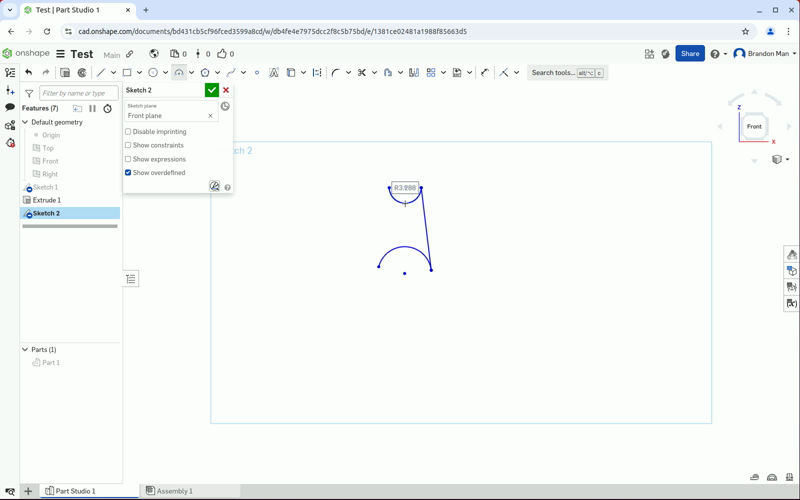
key(l)
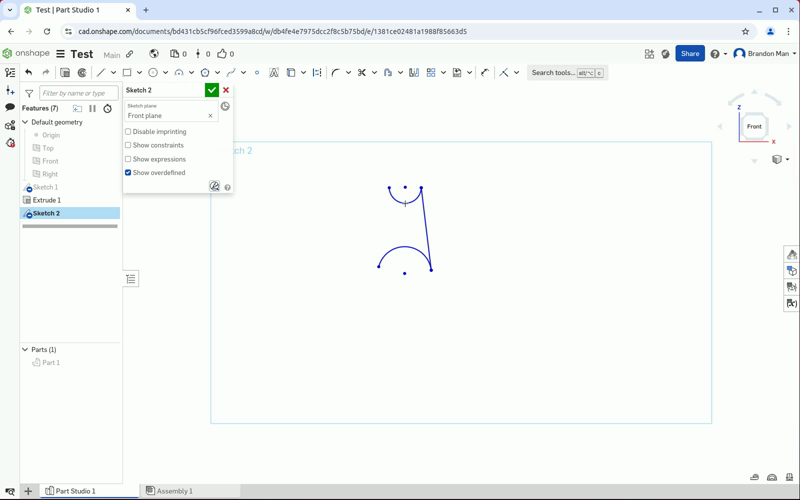
mouse_move(389, 187)
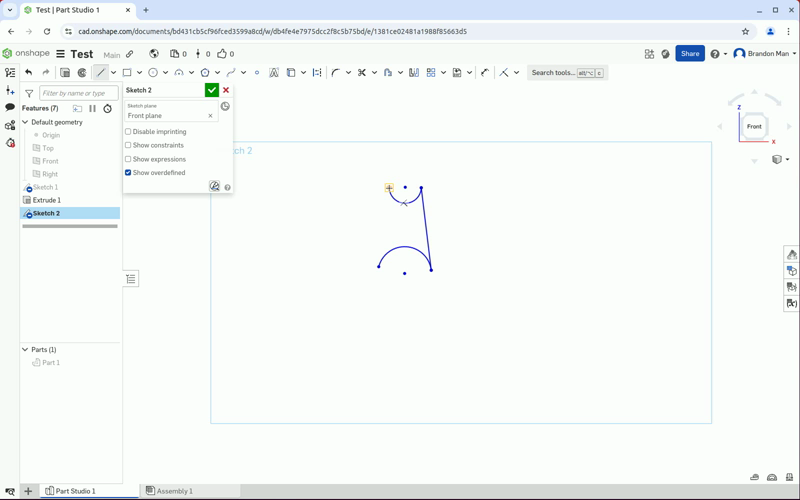
click(389, 187)
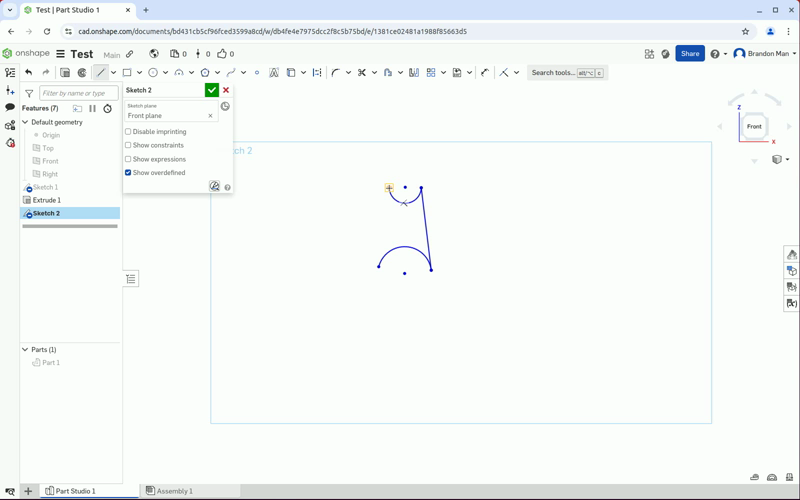
key_down(shift)
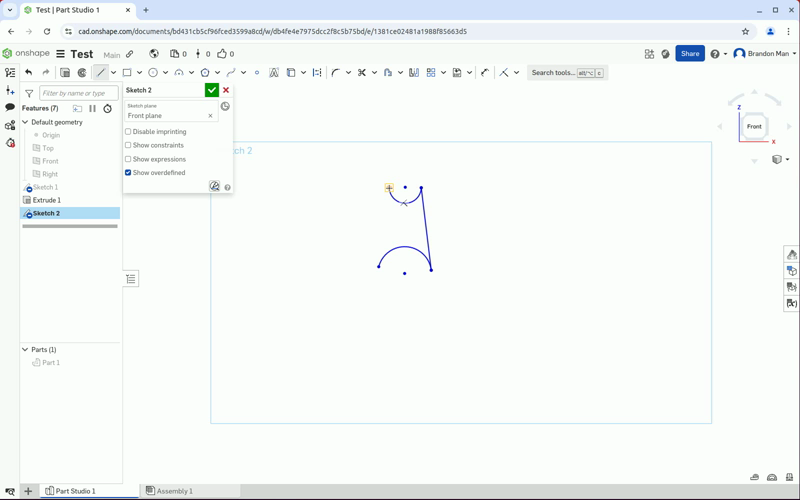
mouse_move(378, 266)
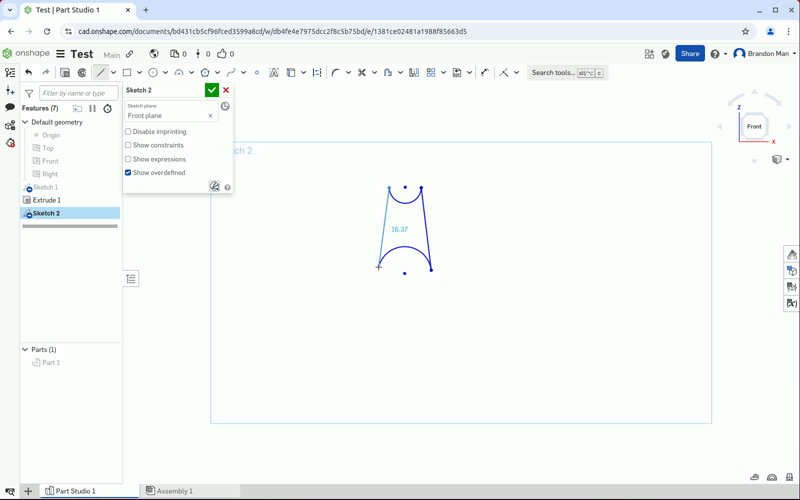
key_up(shift)
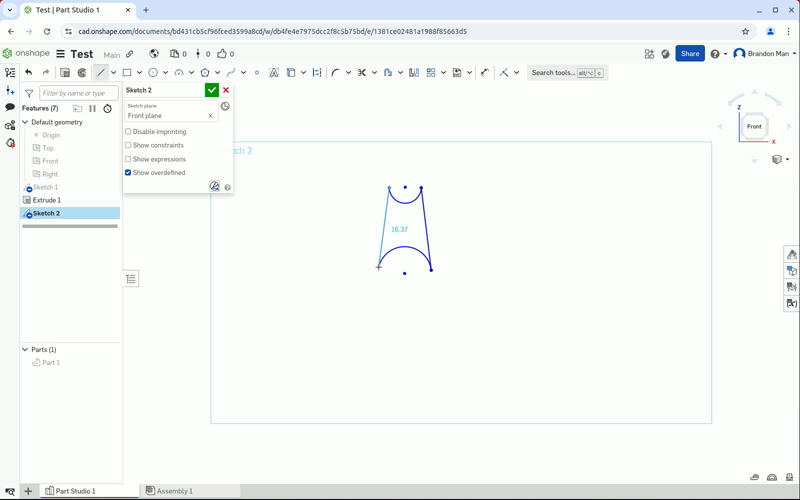
click(378, 266)
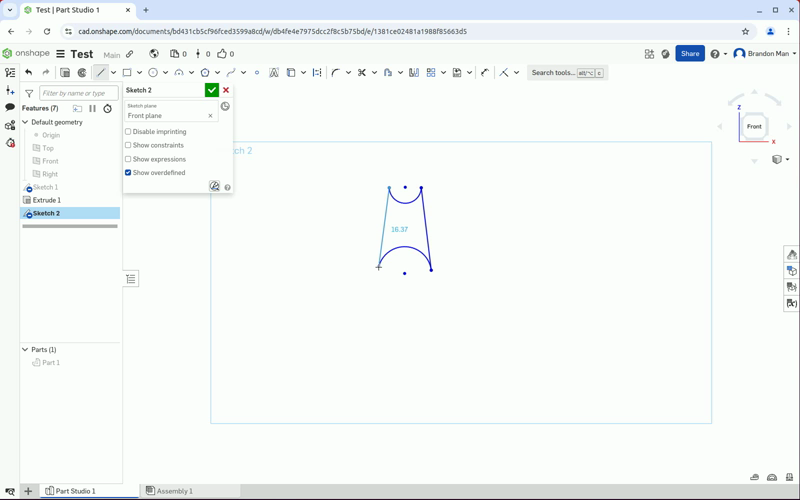
key(esc)
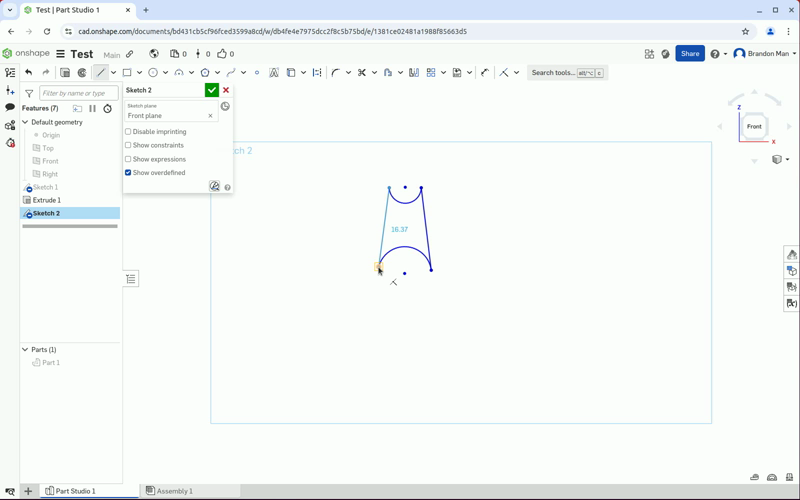
key(c)
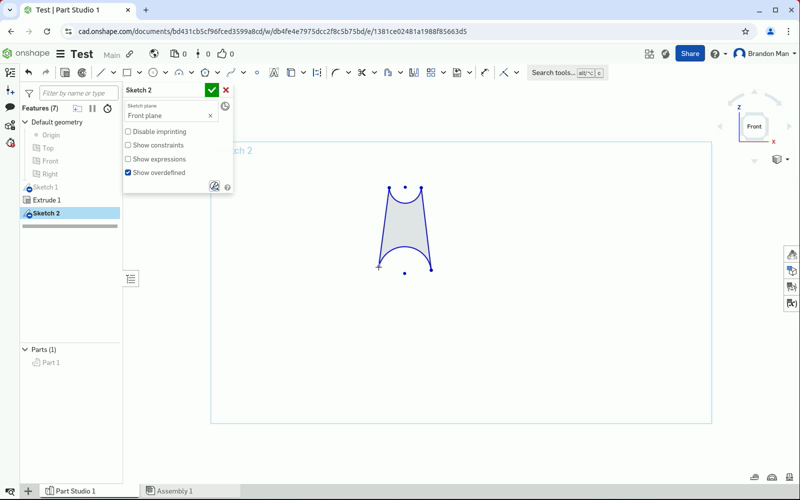
key_down(shift)
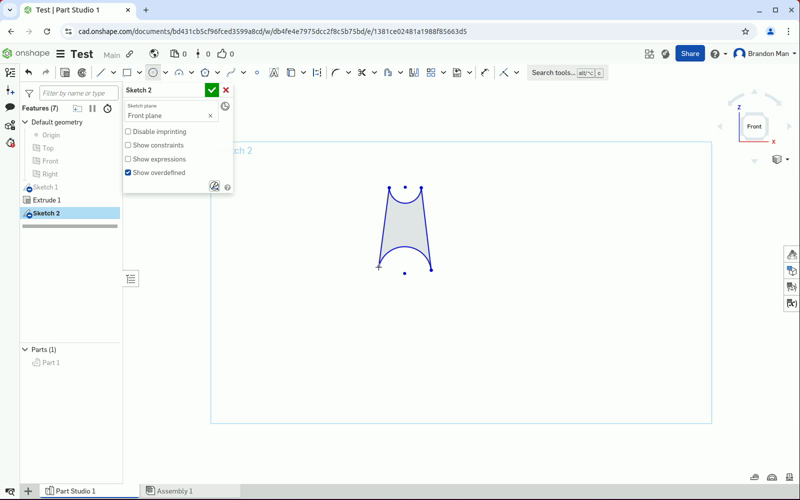
mouse_move(397, 209)
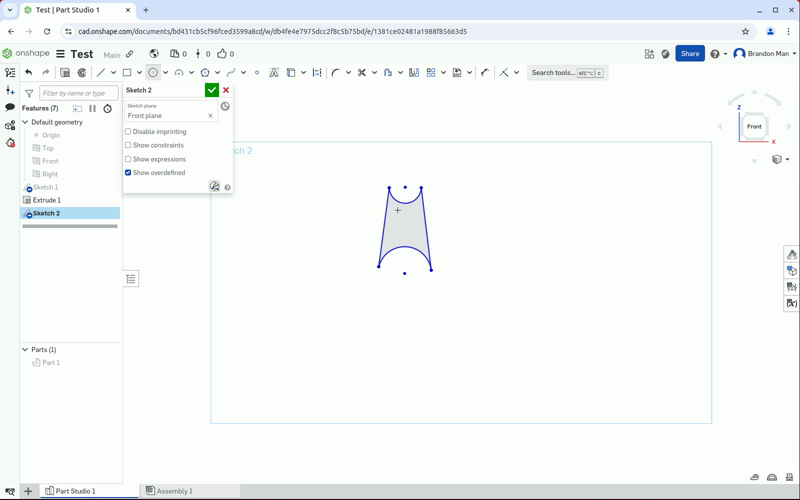
click(397, 209)
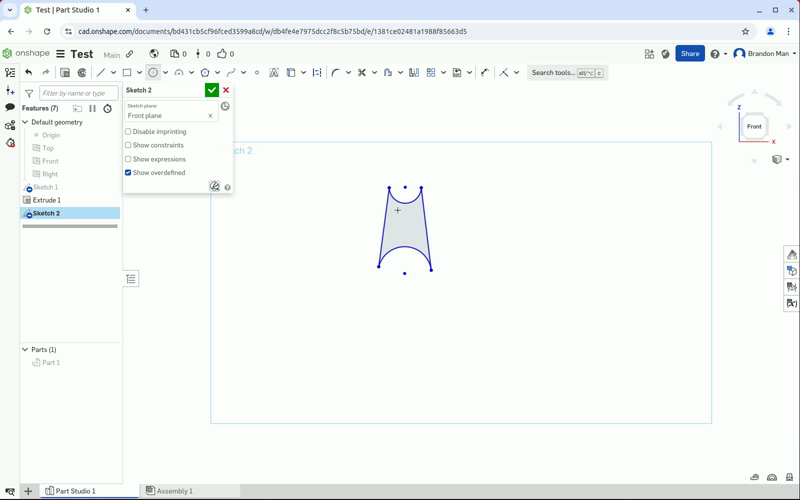
key_up(shift)
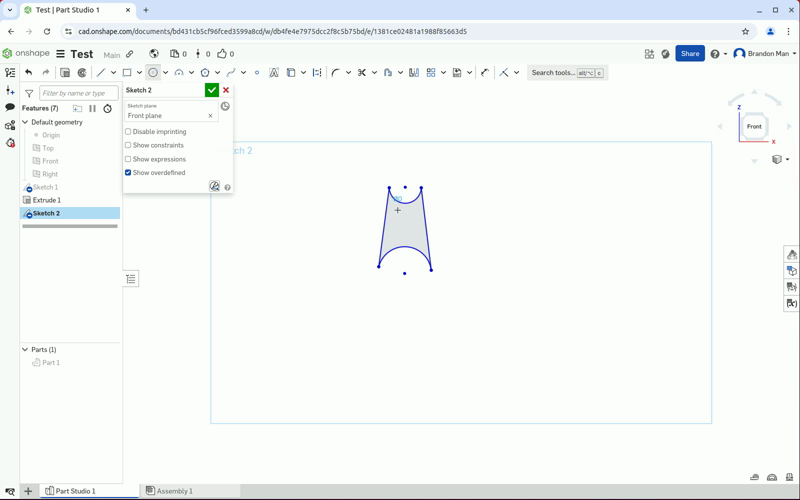
mouse_move(400, 209)
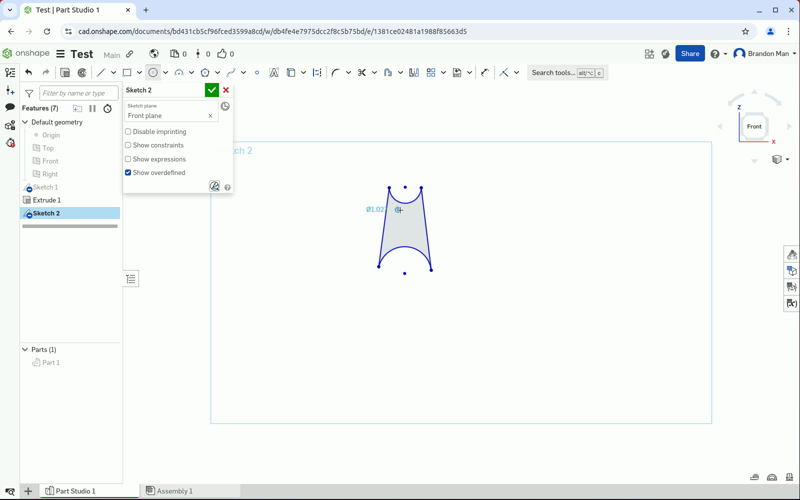
scroll(6)
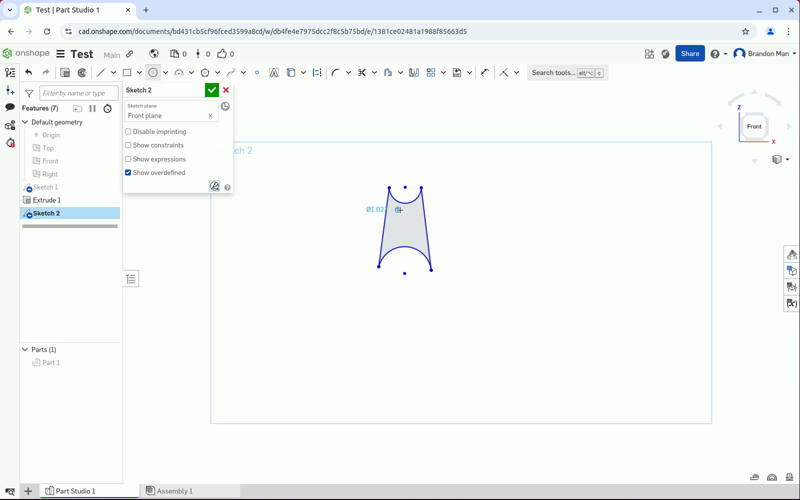
scroll(6)
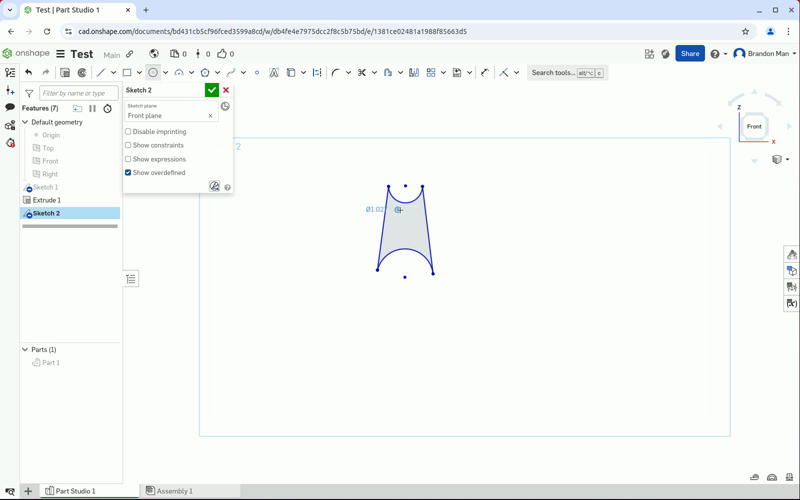
scroll(6)
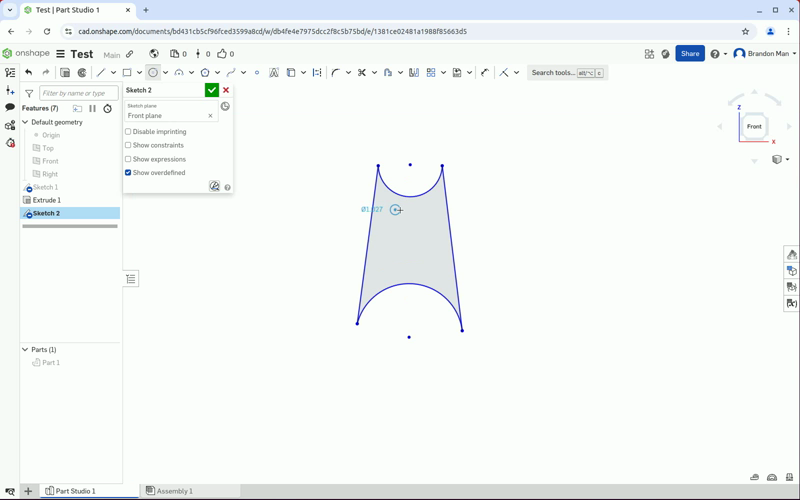
scroll(6)
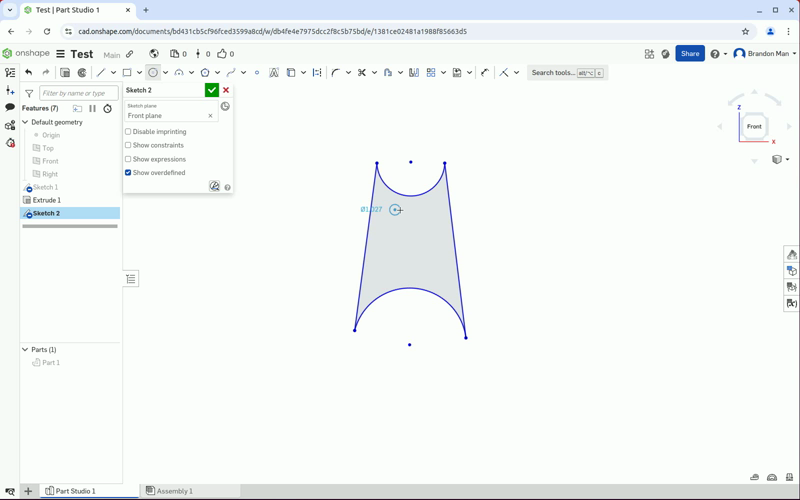
scroll(6)
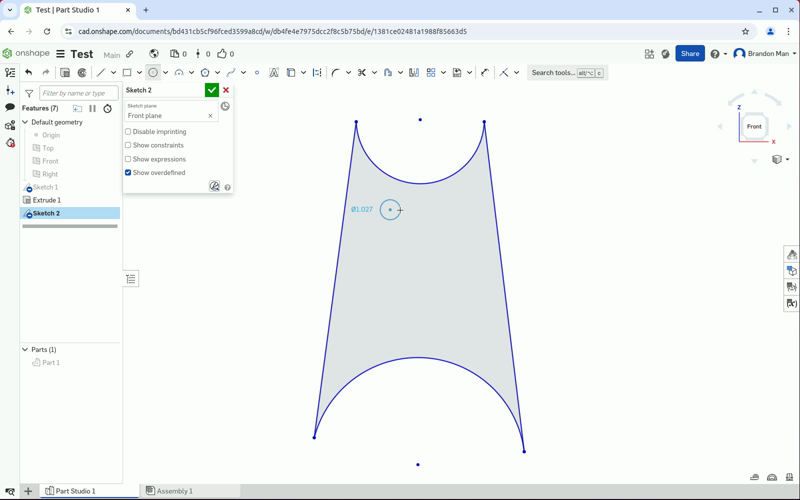
scroll(6)
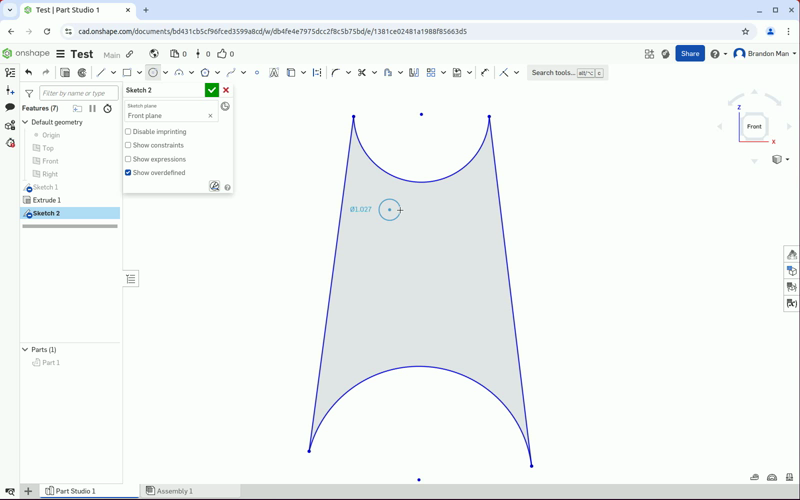
scroll(6)
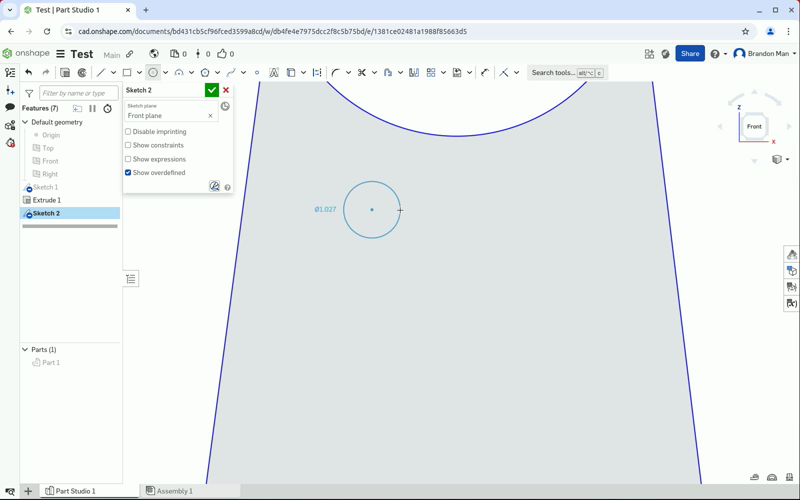
click(400, 209)
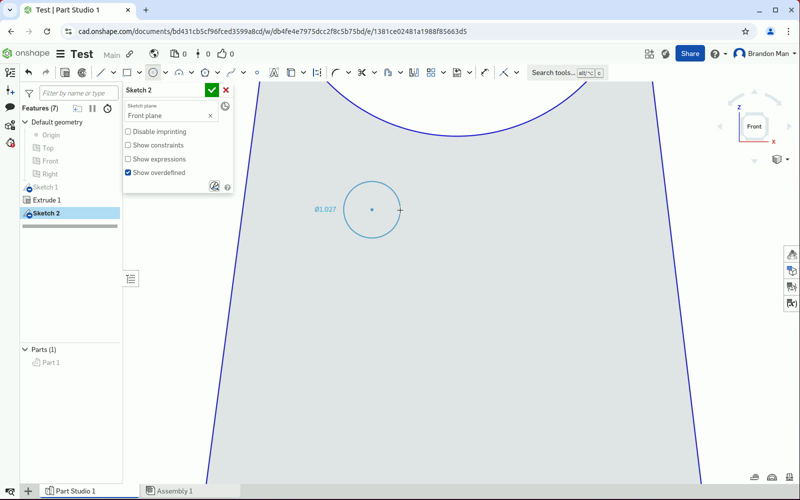
scroll(-6)
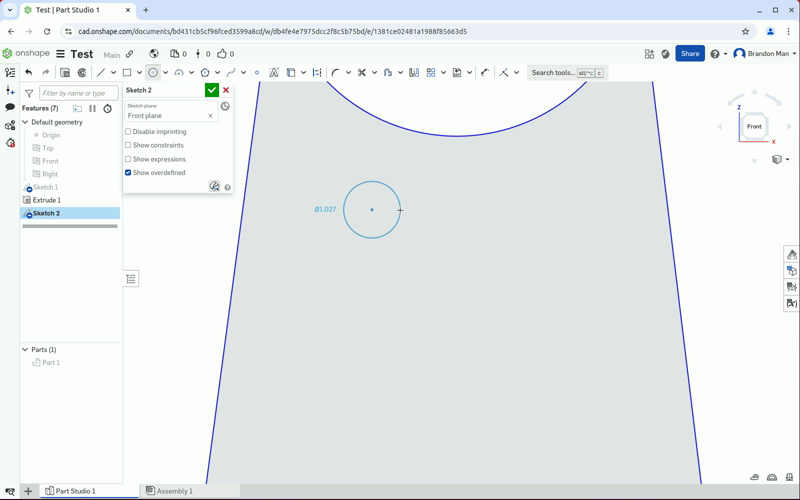
scroll(-6)
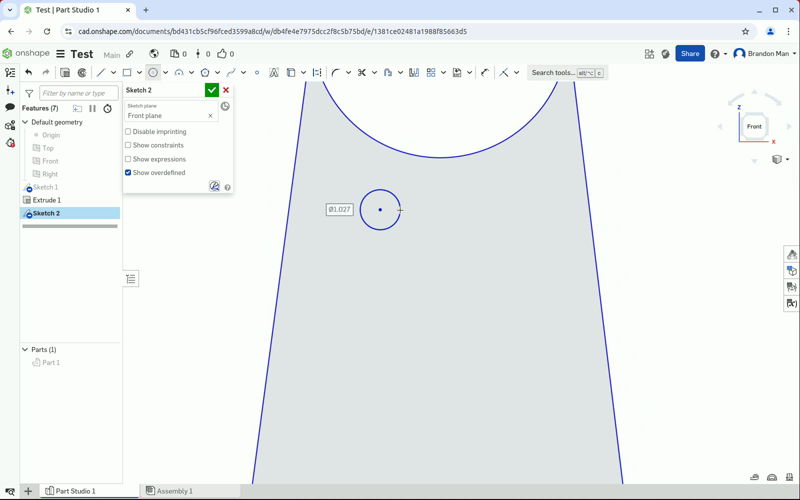
scroll(-6)
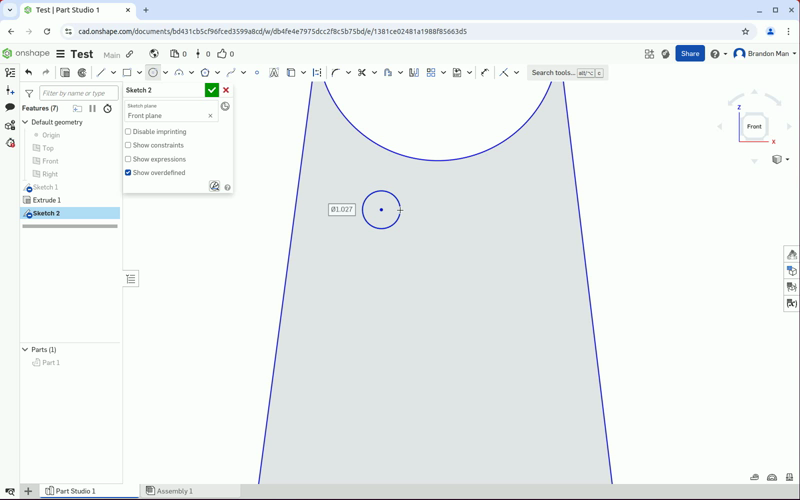
scroll(-6)
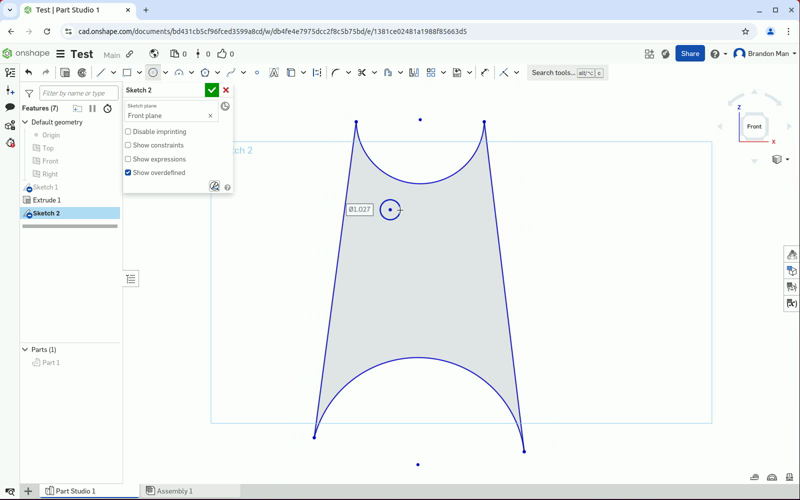
scroll(-6)
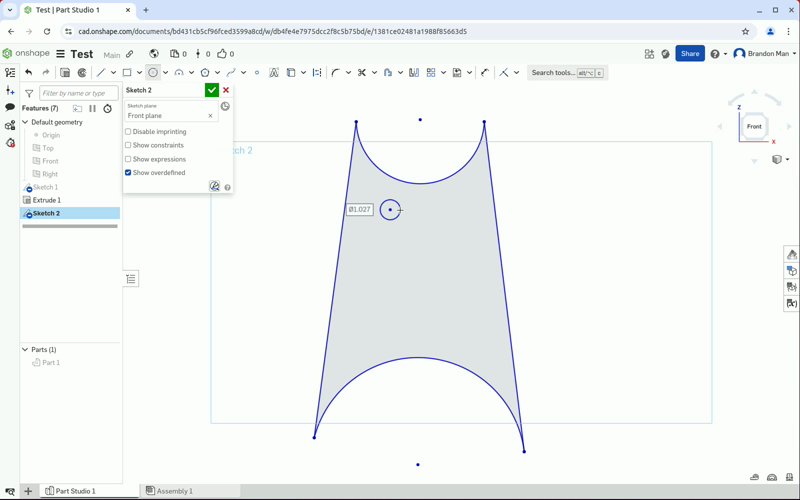
scroll(-6)
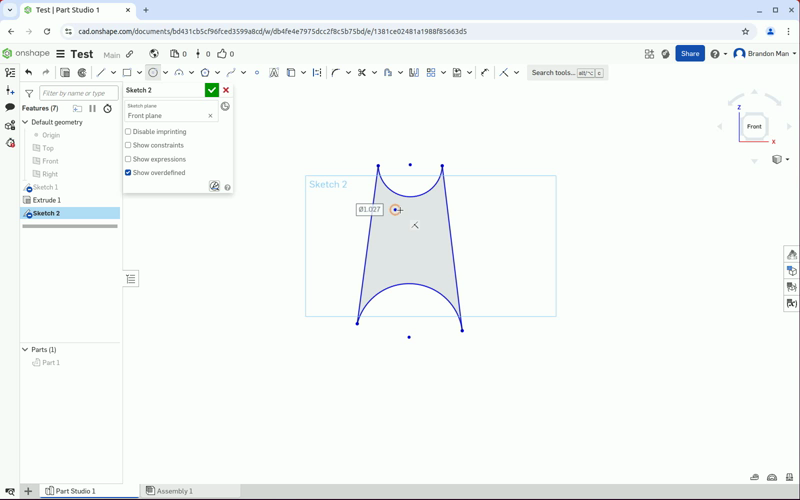
scroll(-6)
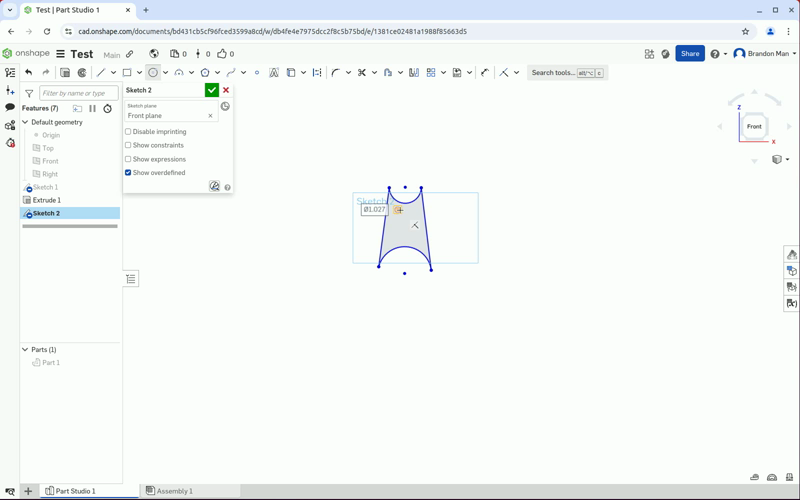
key(esc)
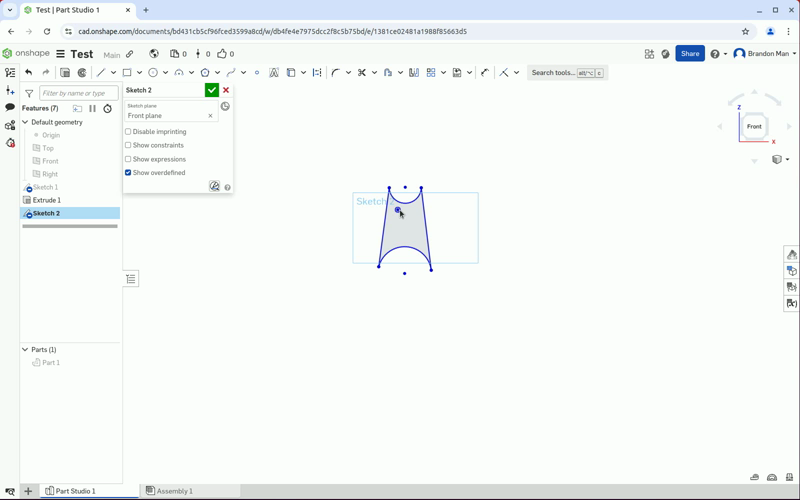
mouse_move(387, 212)
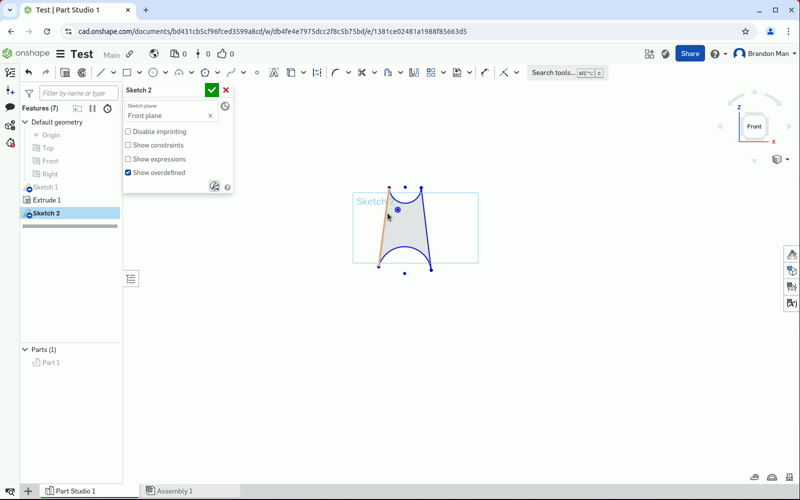
click(387, 212)
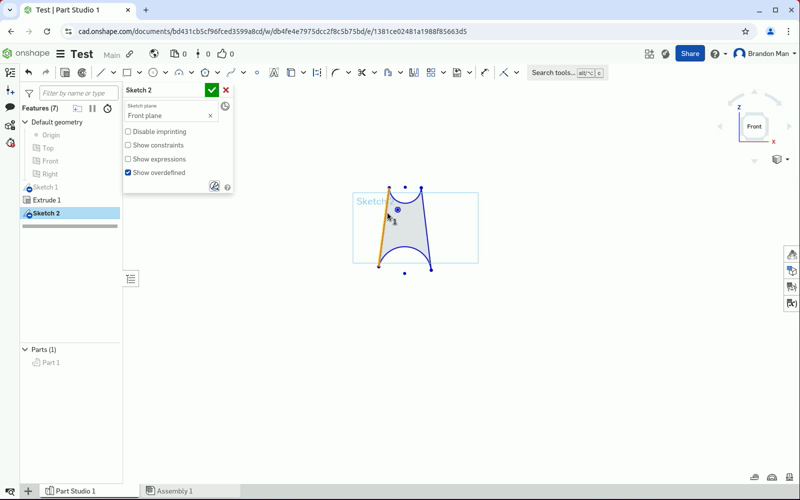
mouse_move(73, 352)
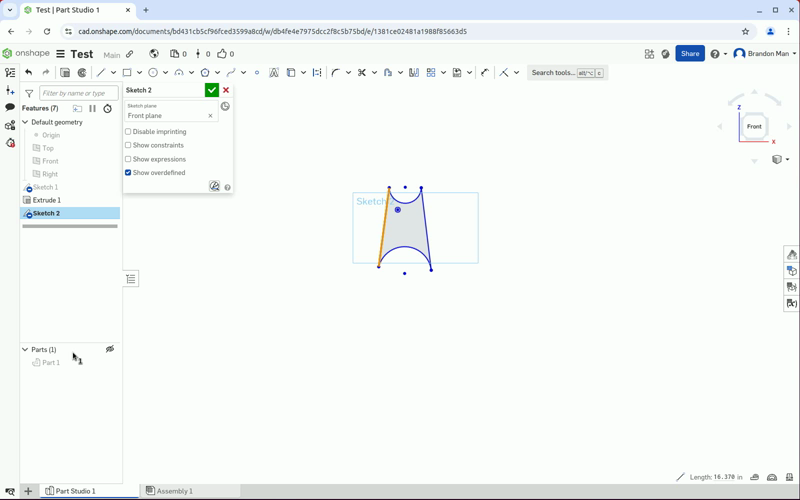
key(shift+y)
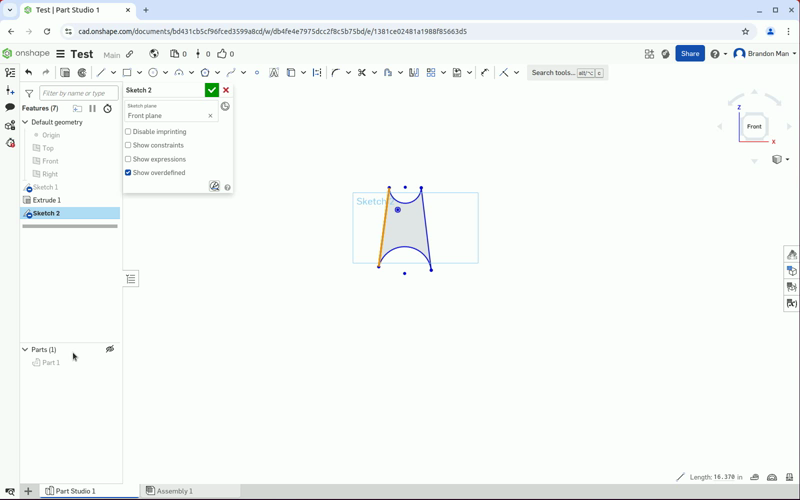
key(shift+e)
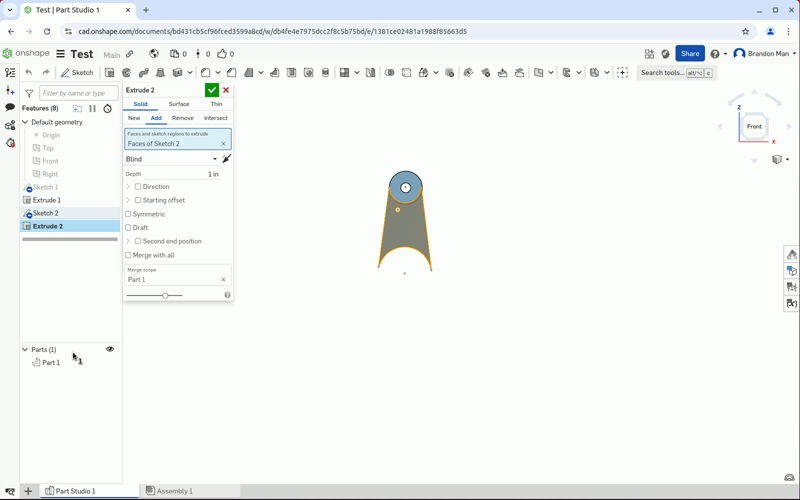
mouse_move(143, 106)
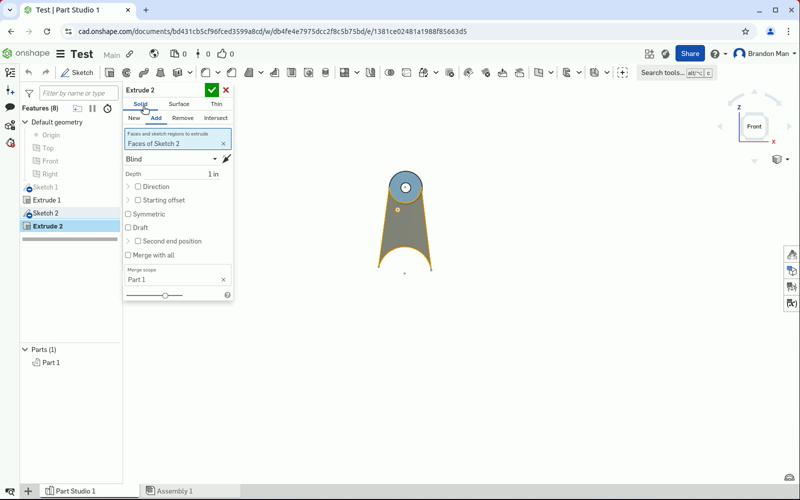
click(143, 106)
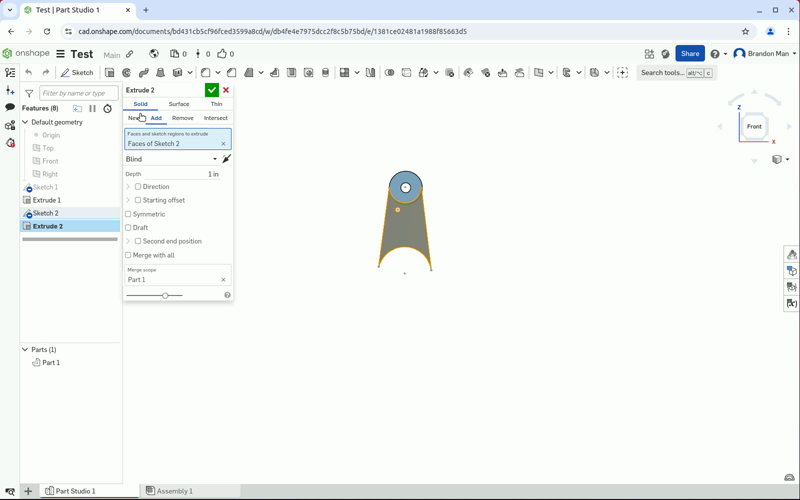
mouse_move(137, 120)
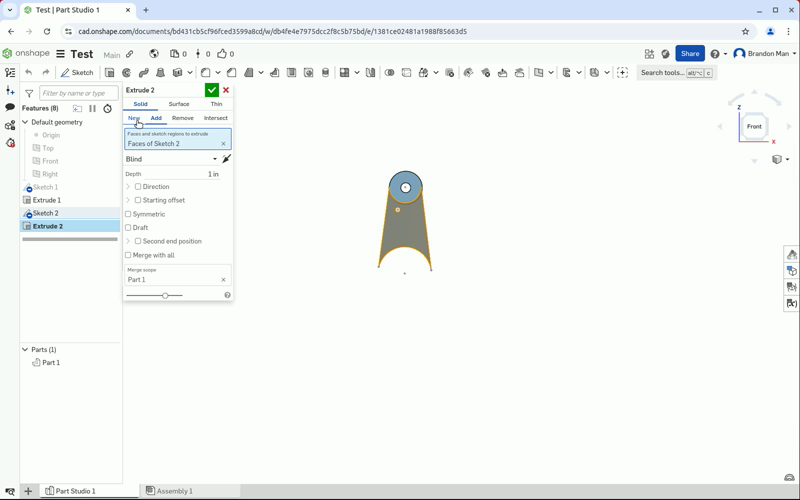
click(137, 120)
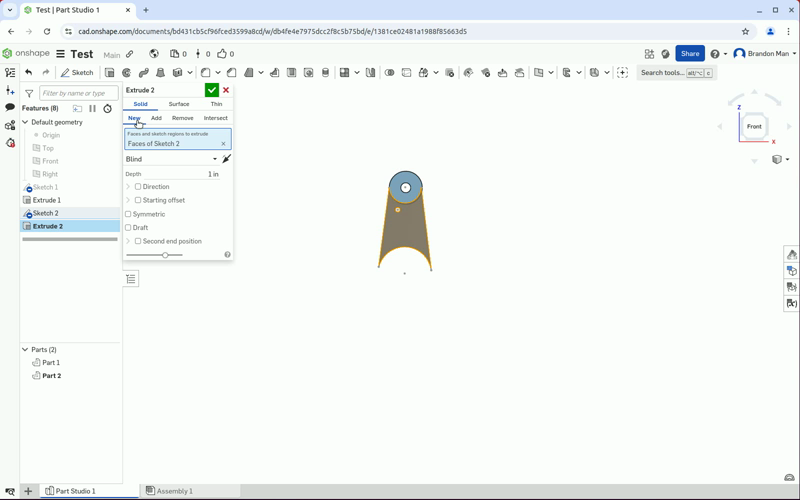
key(tab, 4)
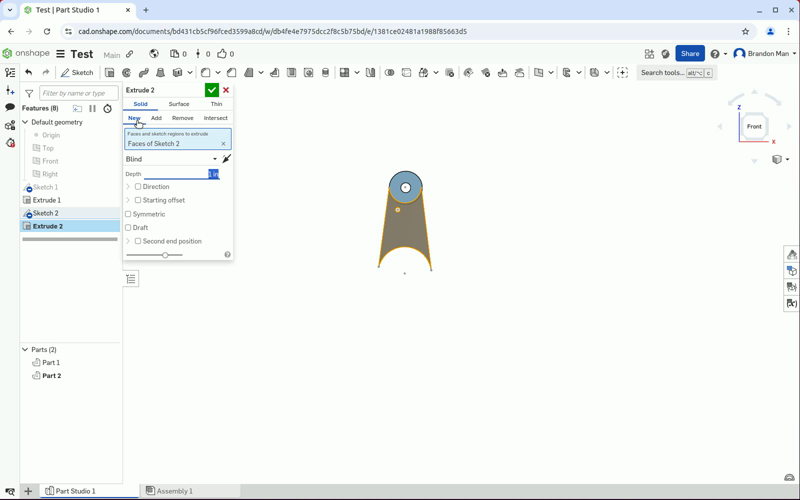
text(0.963)
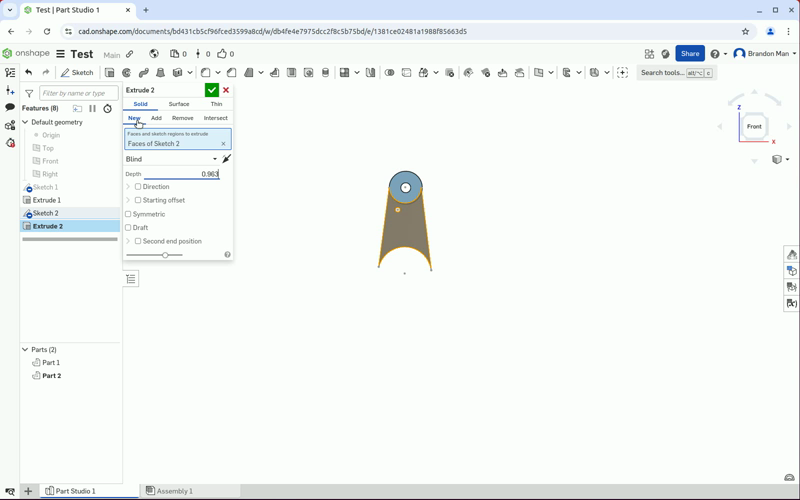
key(enter)
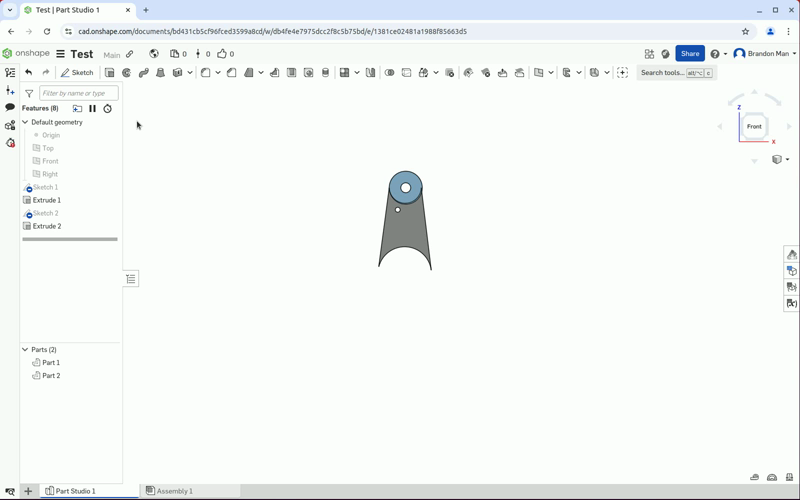
key(shift+h)
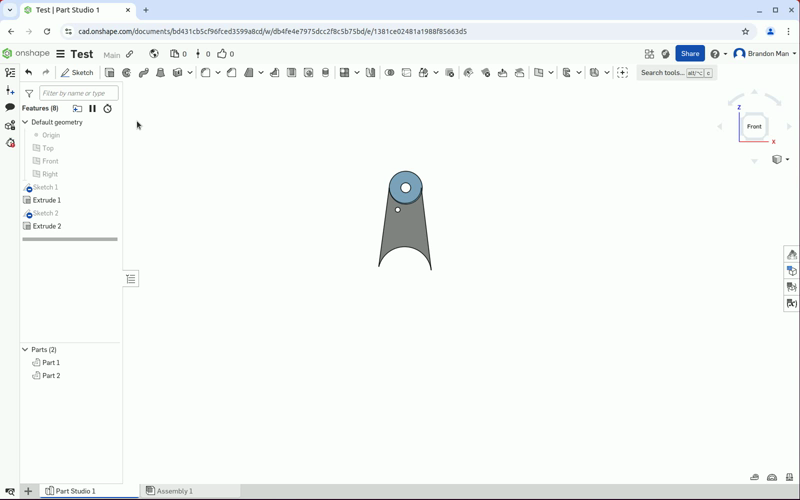
key(shift+h)
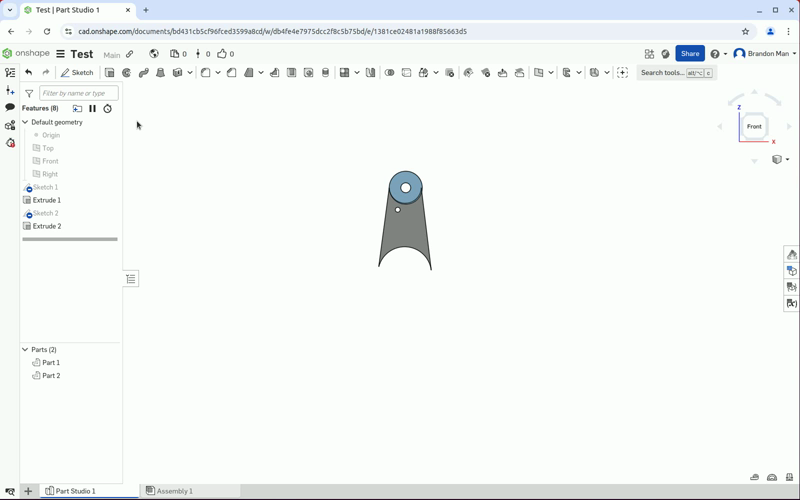
mouse_move(73, 189)
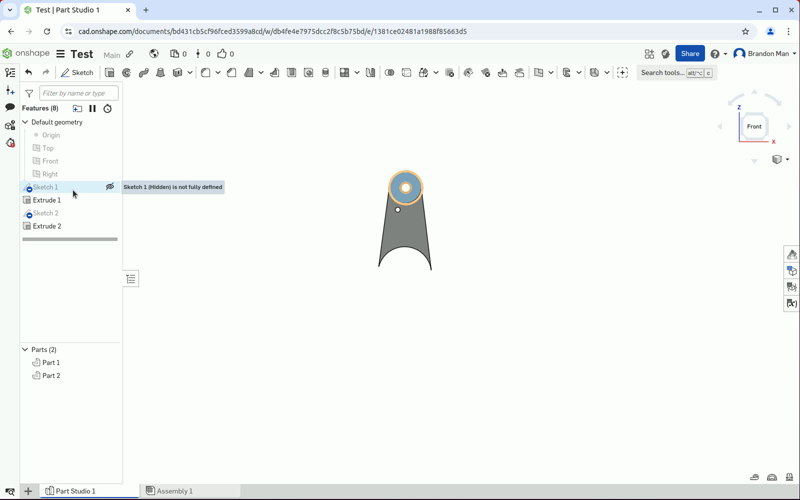
click(73, 189)
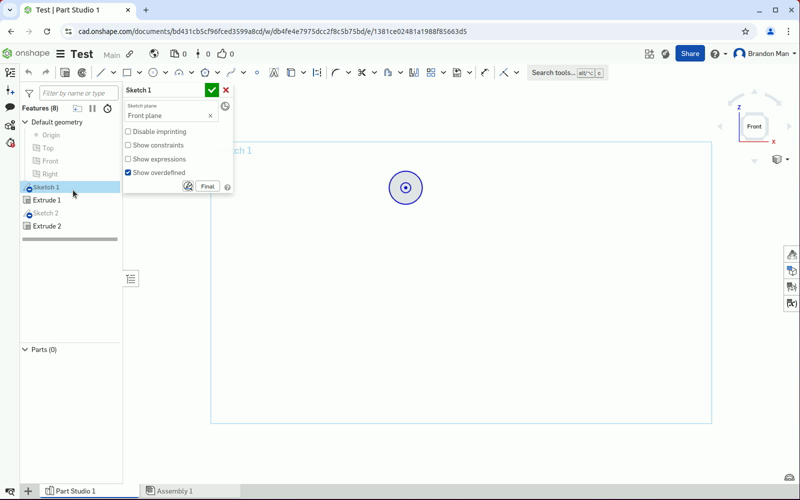
mouse_move(229, 92)
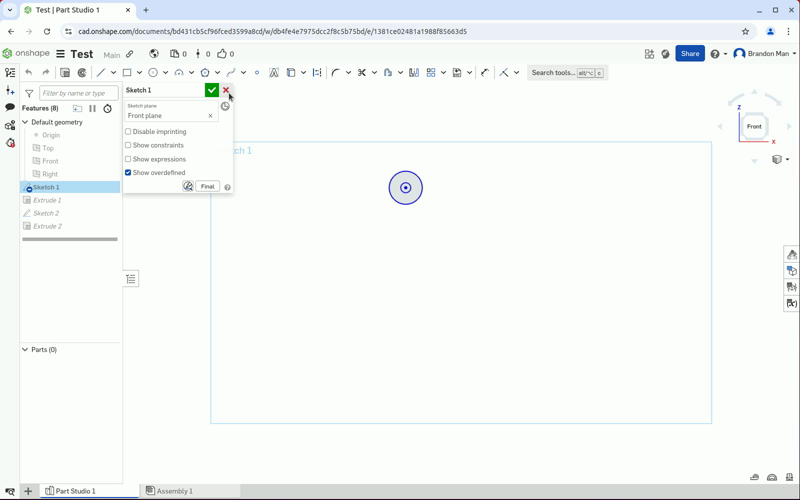
click(229, 92)
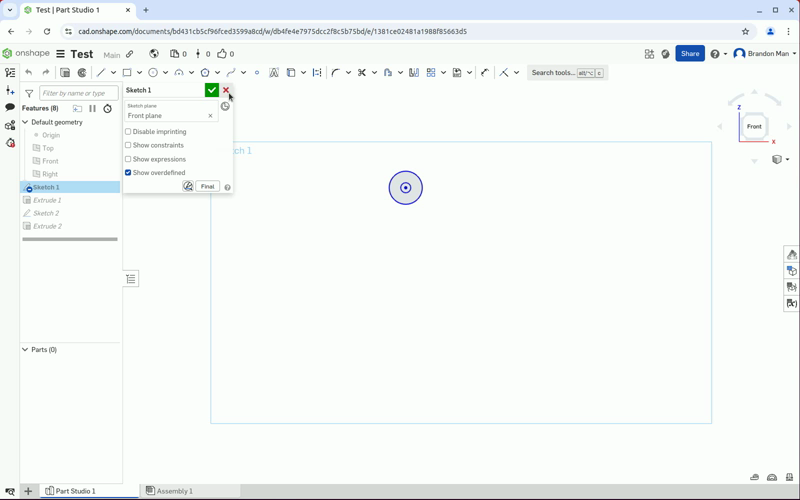
key(shift+s)
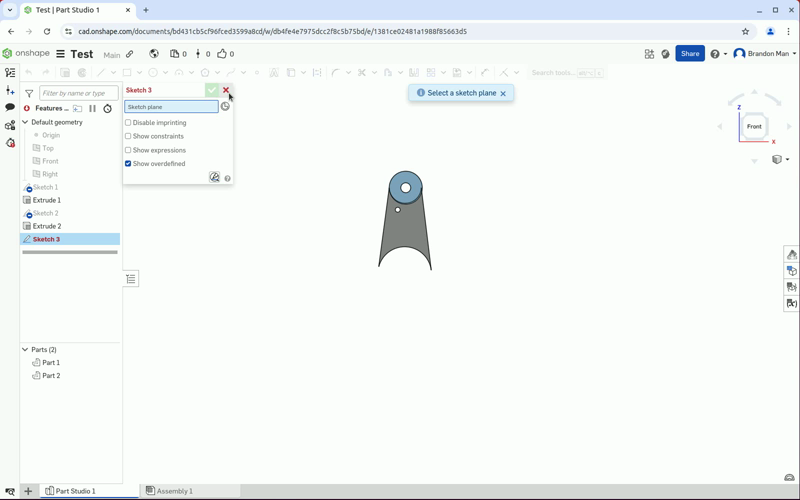
mouse_move(73, 163)
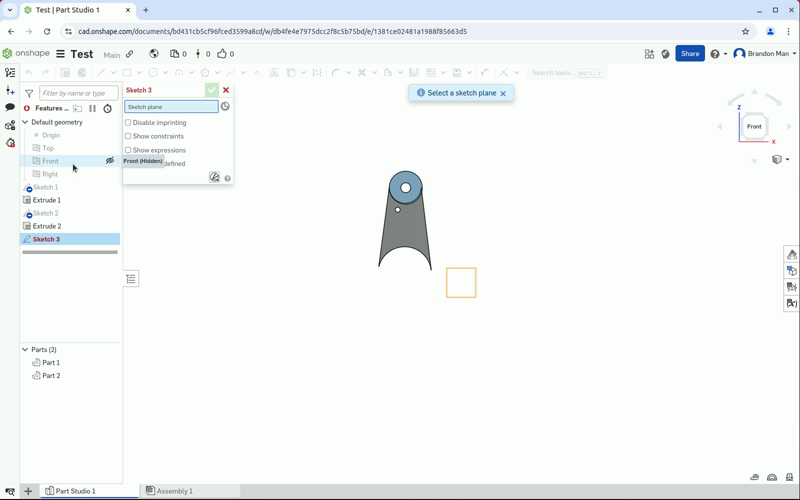
click(73, 163)
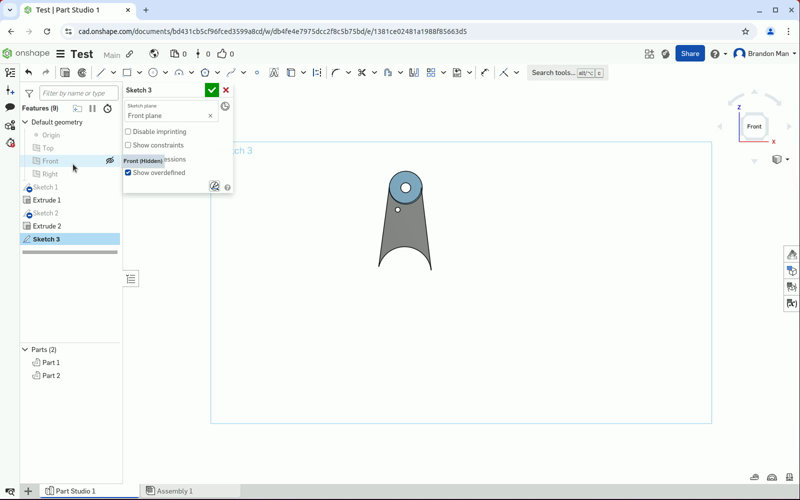
mouse_move(73, 352)
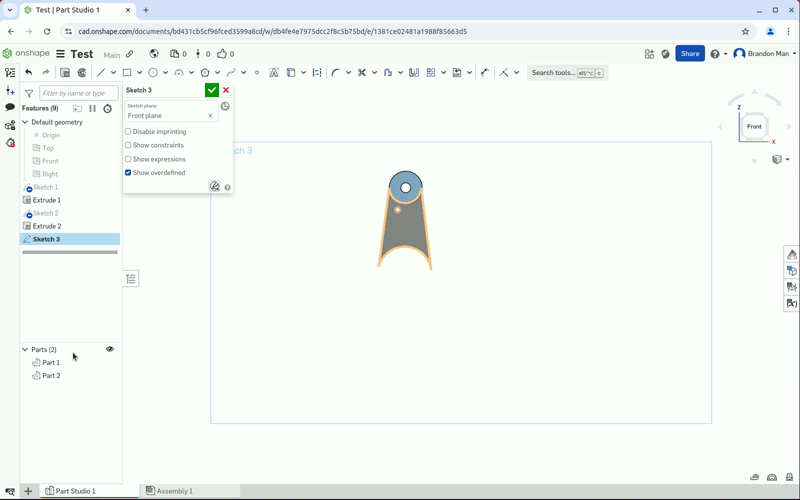
key(y)
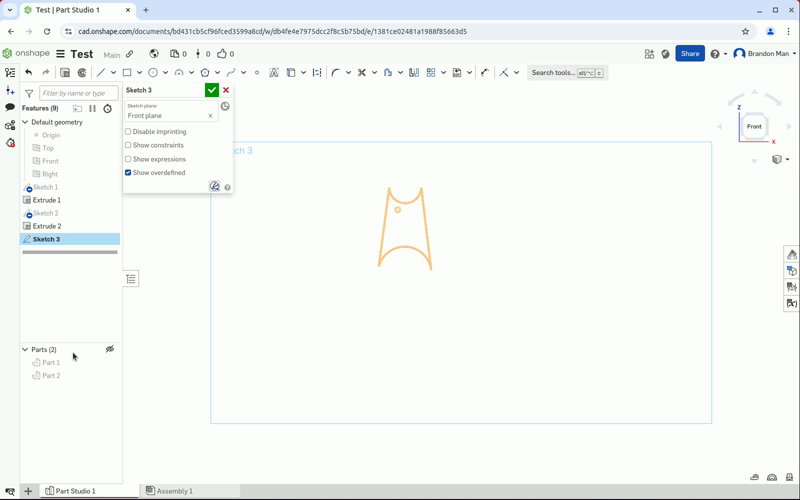
key(l)
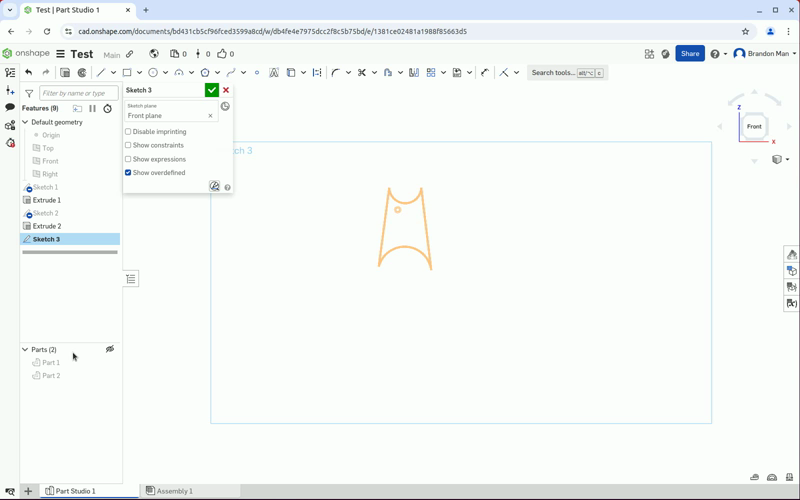
key_down(shift)
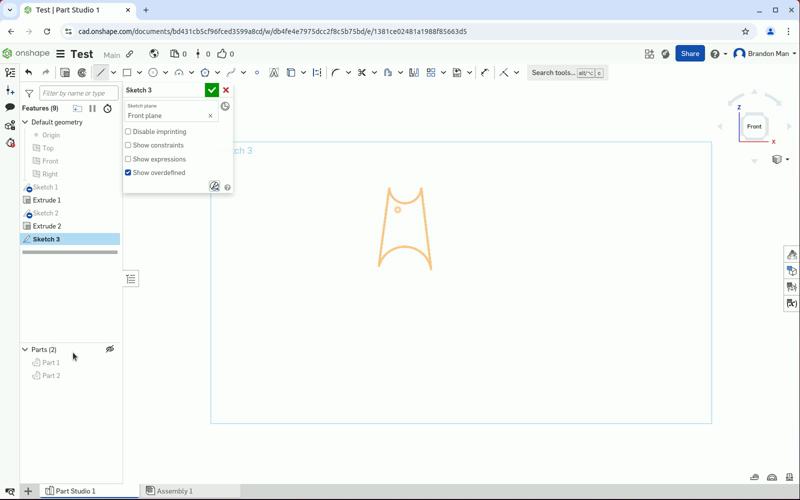
mouse_move(378, 272)
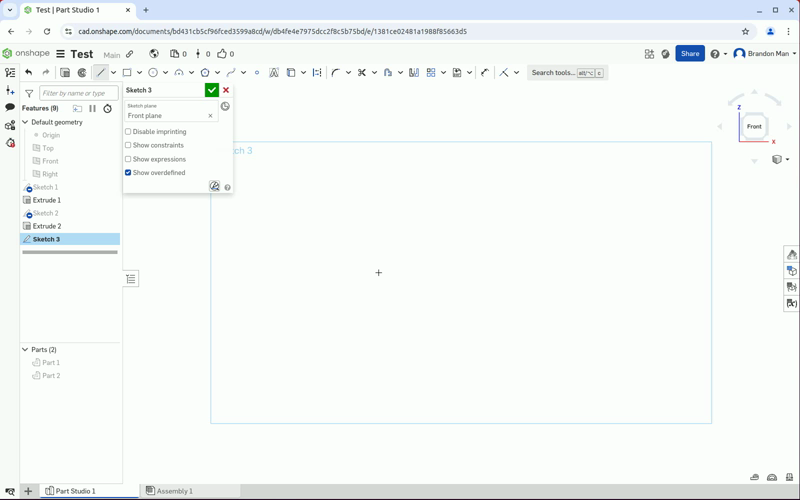
click(378, 272)
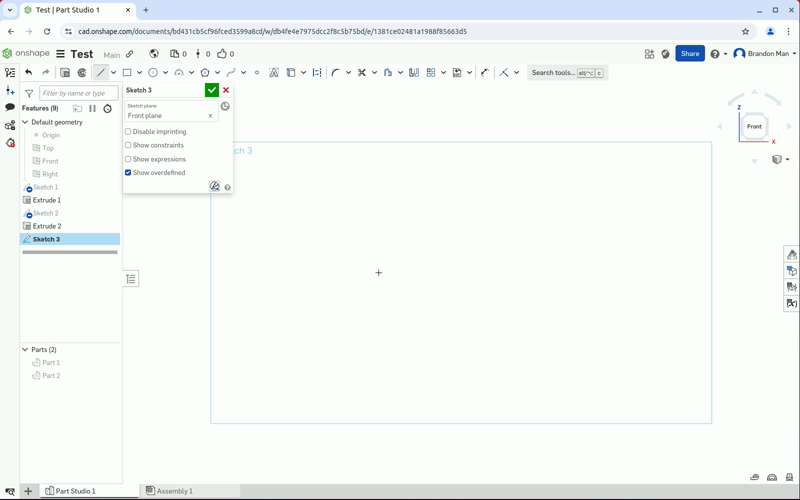
key_up(shift)
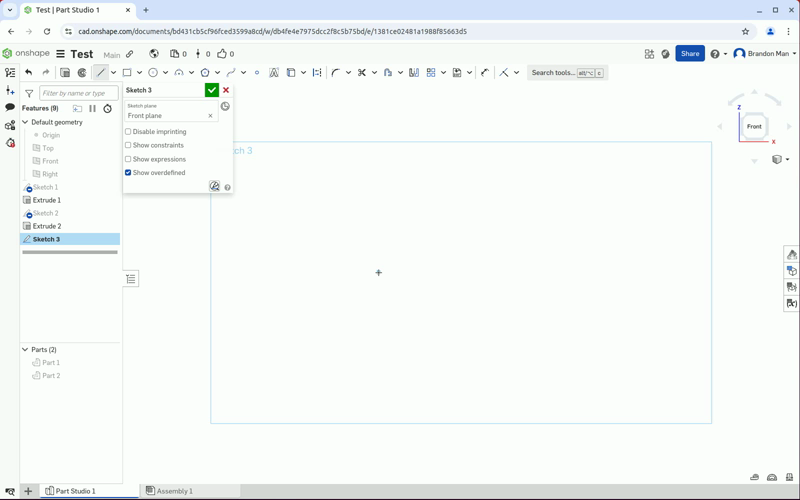
key_down(shift)
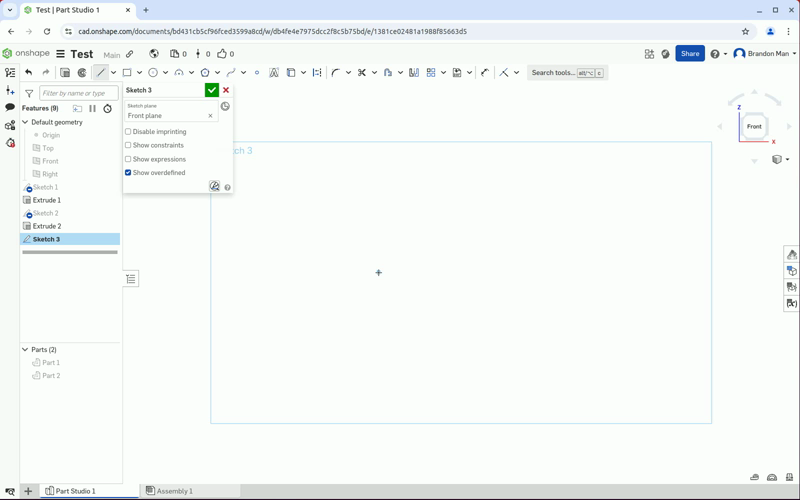
mouse_move(408, 272)
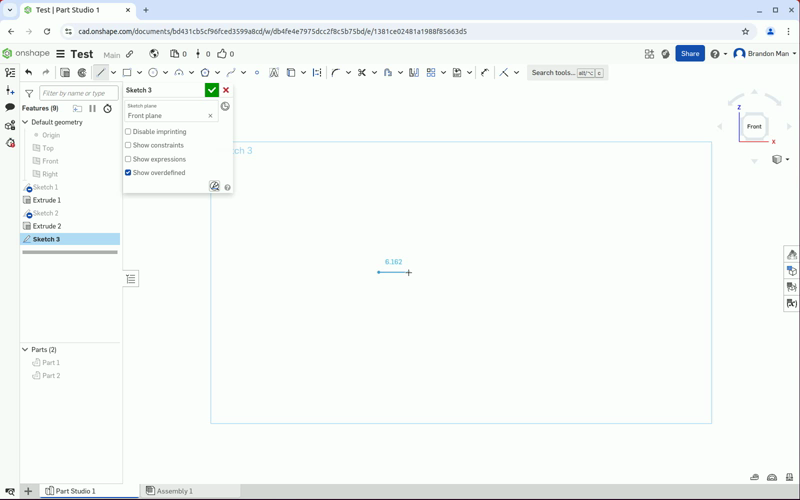
mouse_move(379, 279)
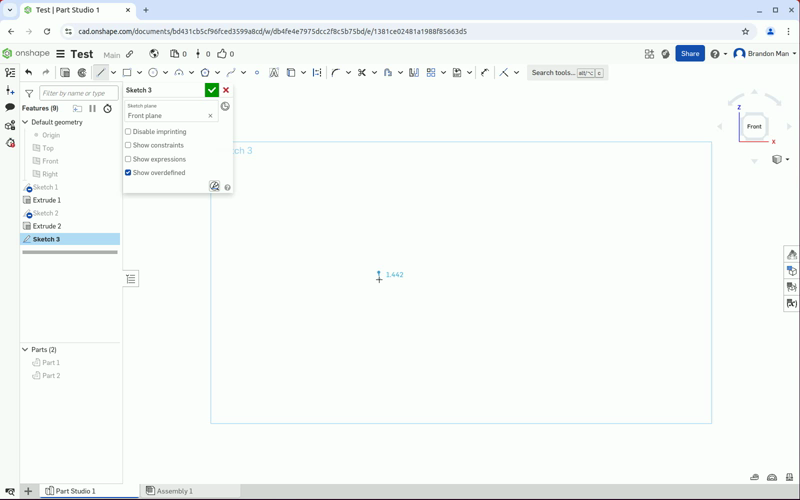
scroll(6)
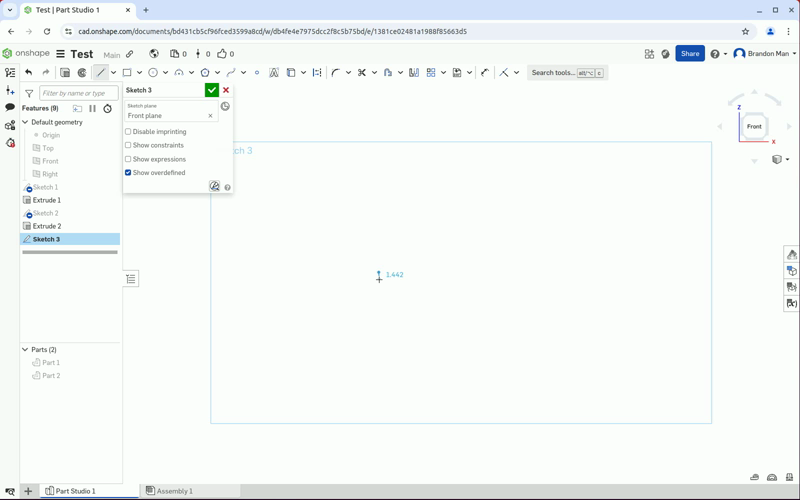
scroll(6)
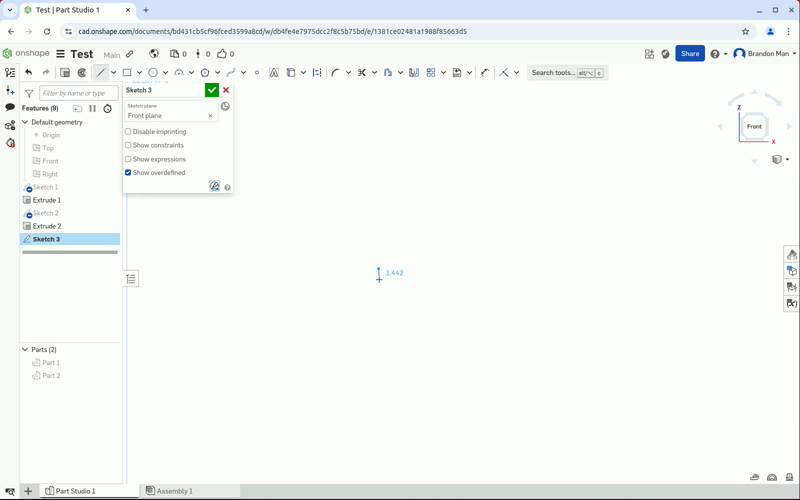
scroll(6)
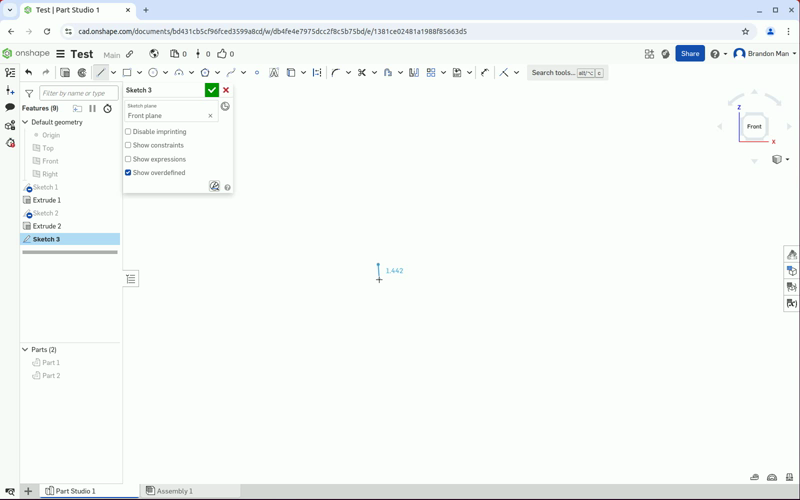
scroll(6)
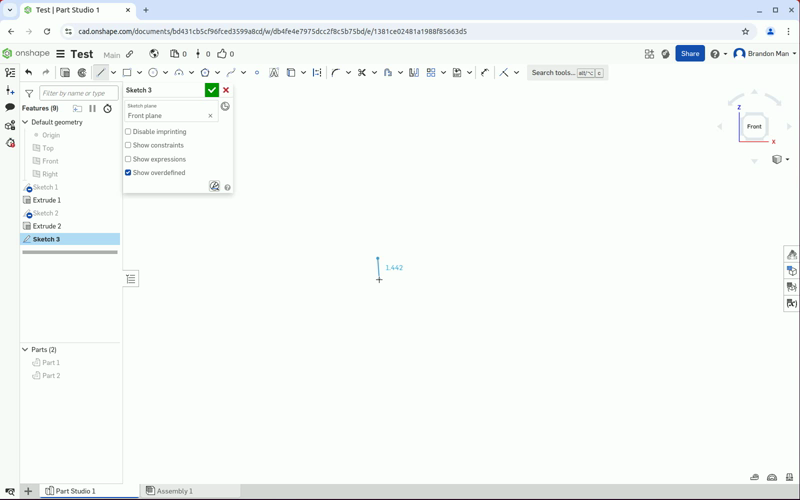
scroll(6)
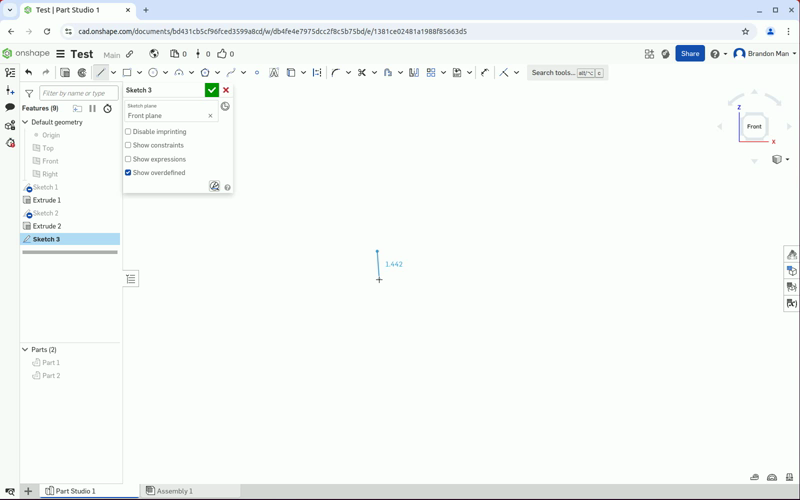
scroll(6)
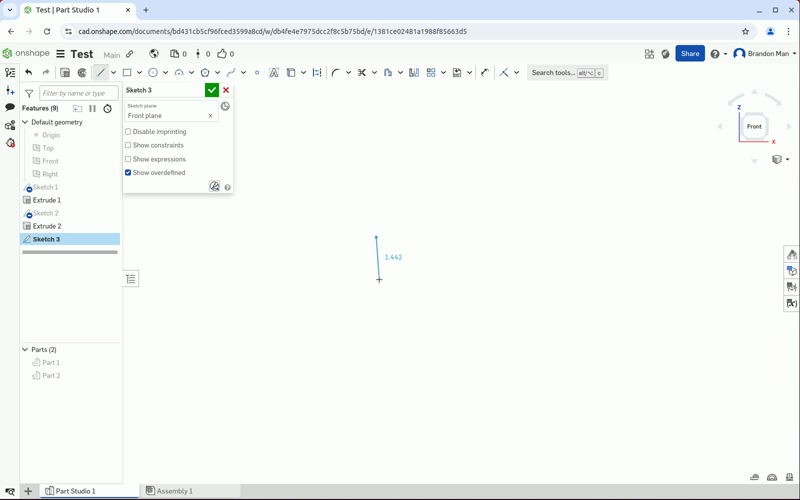
scroll(6)
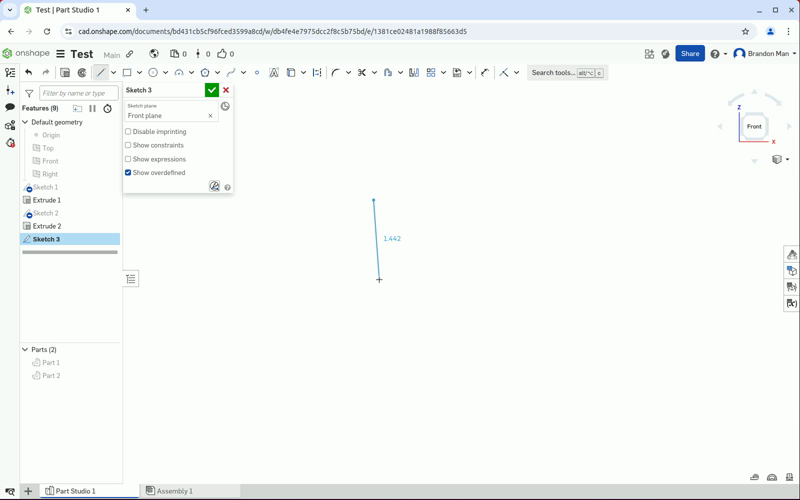
click(379, 279)
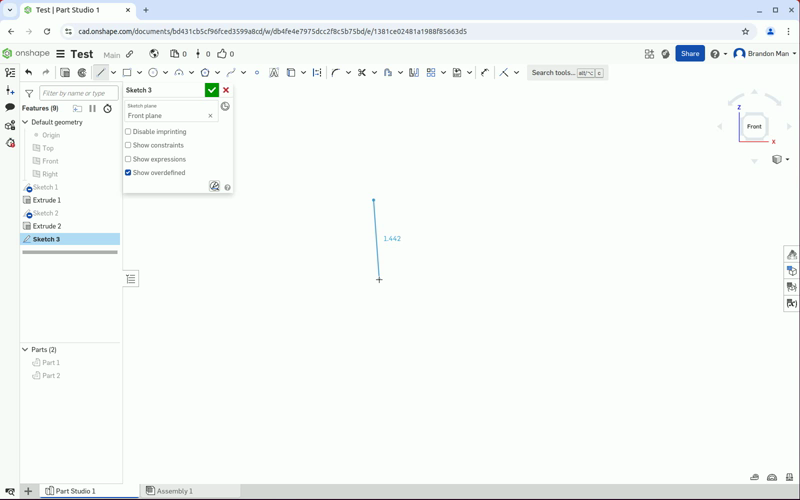
scroll(-6)
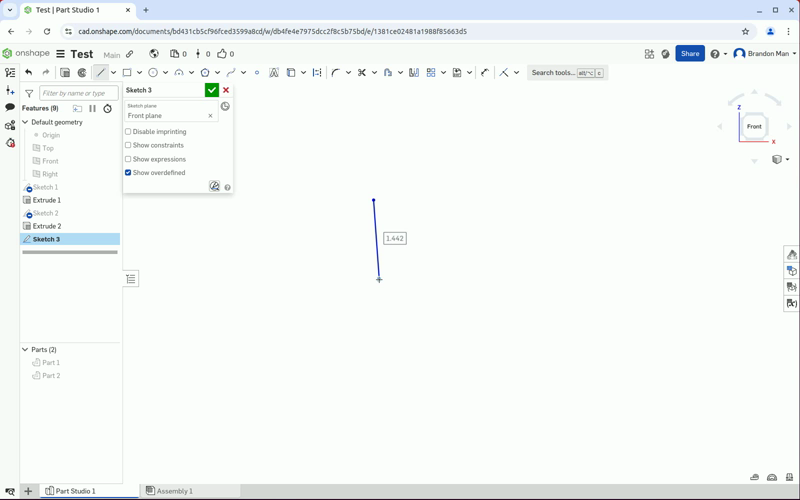
scroll(-6)
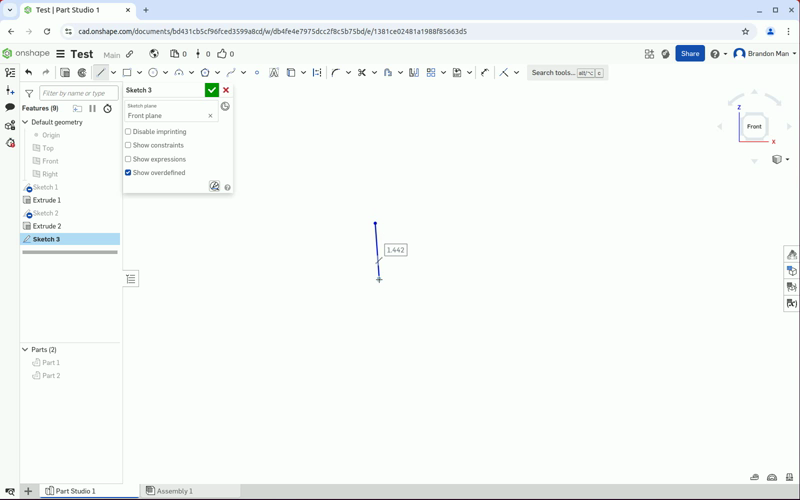
scroll(-6)
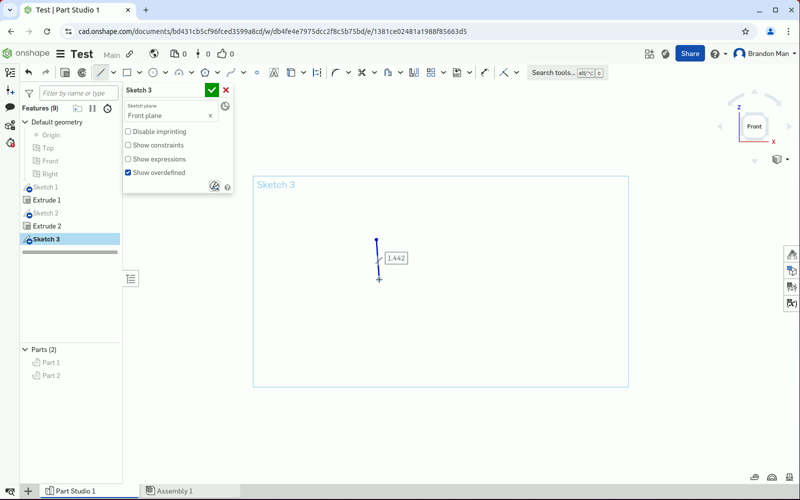
scroll(-6)
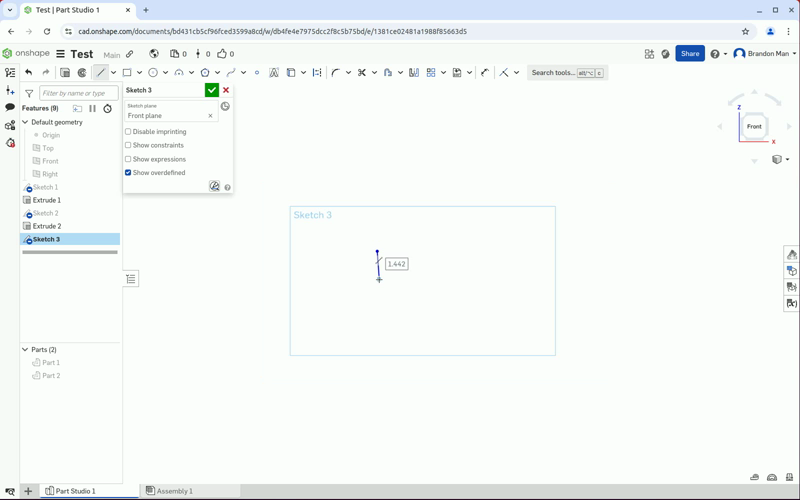
scroll(-6)
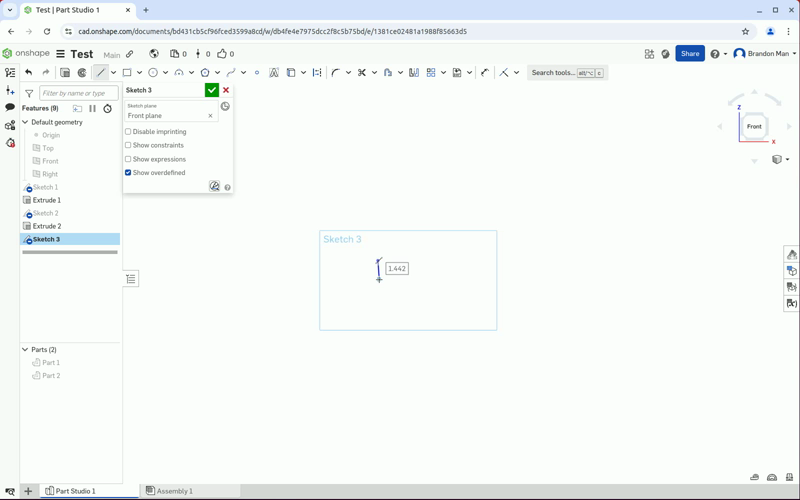
scroll(-6)
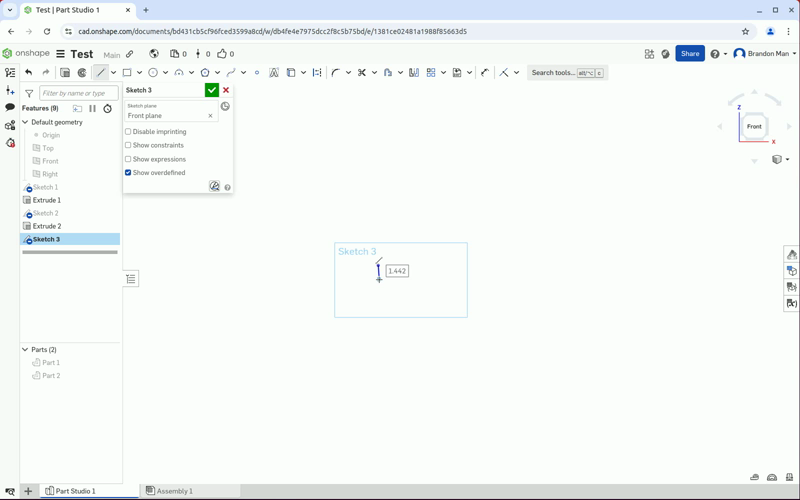
scroll(-6)
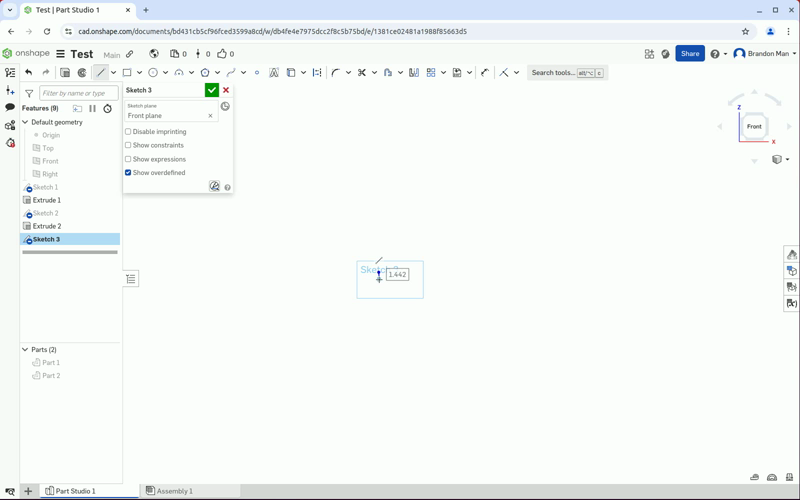
key_up(shift)
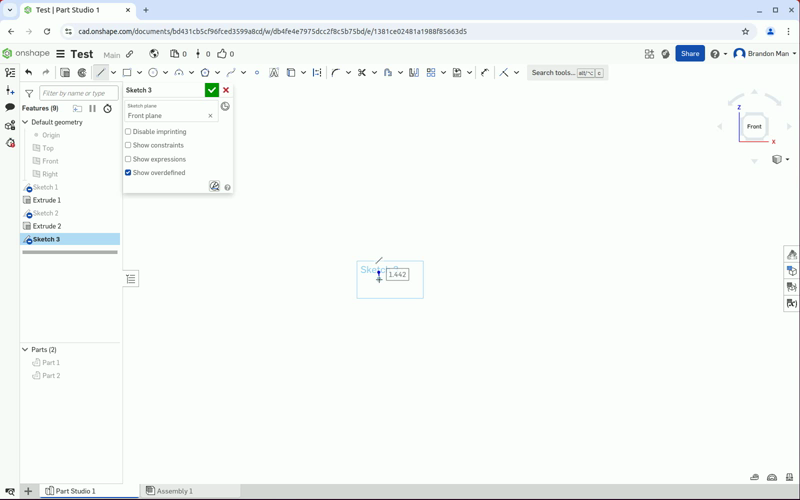
key(esc)
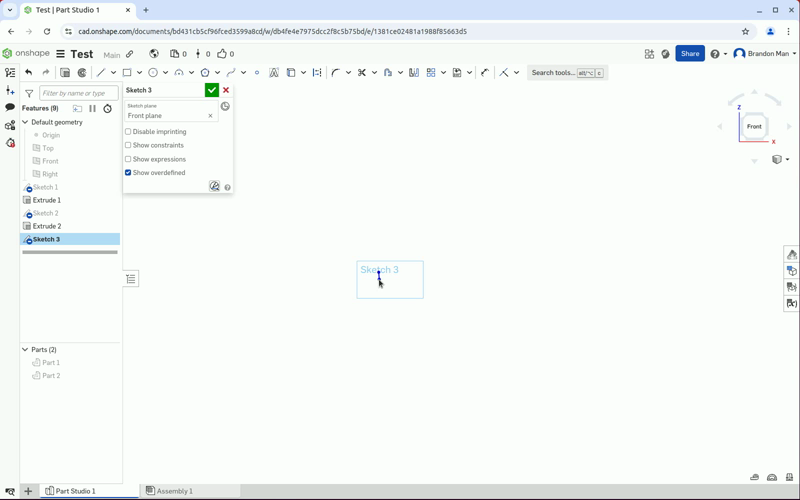
key(a)
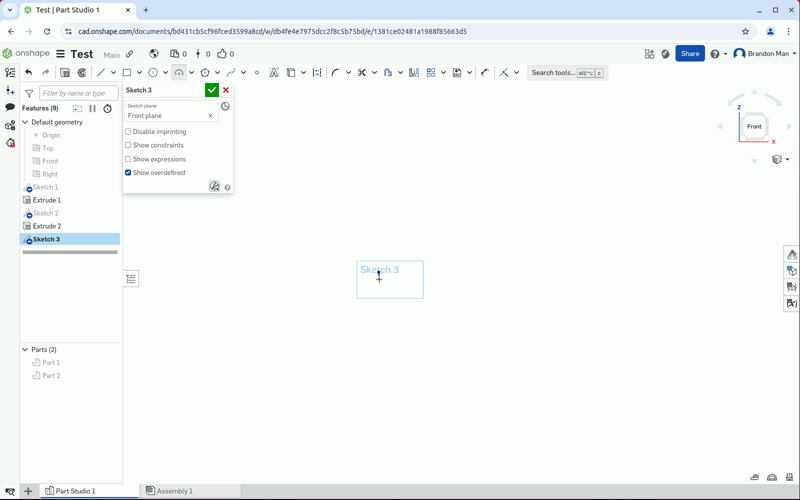
mouse_move(379, 279)
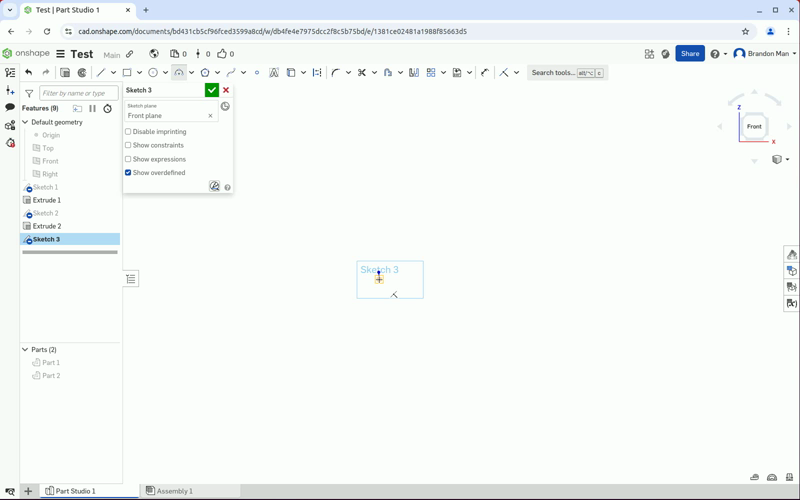
click(379, 279)
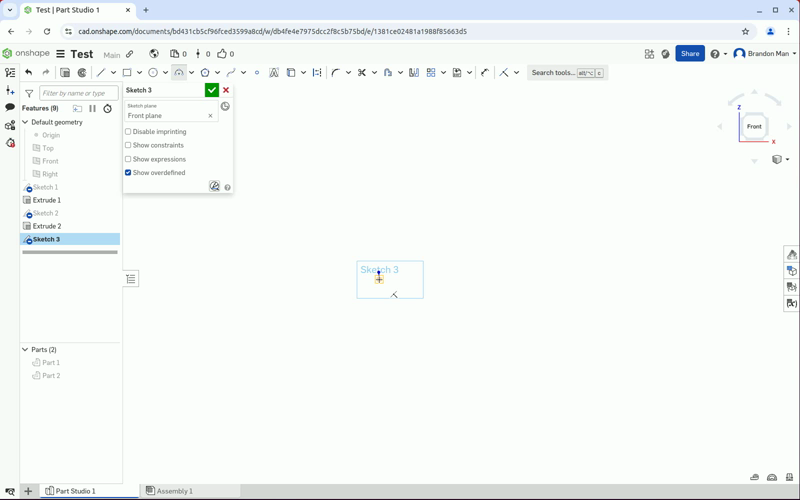
key_down(shift)
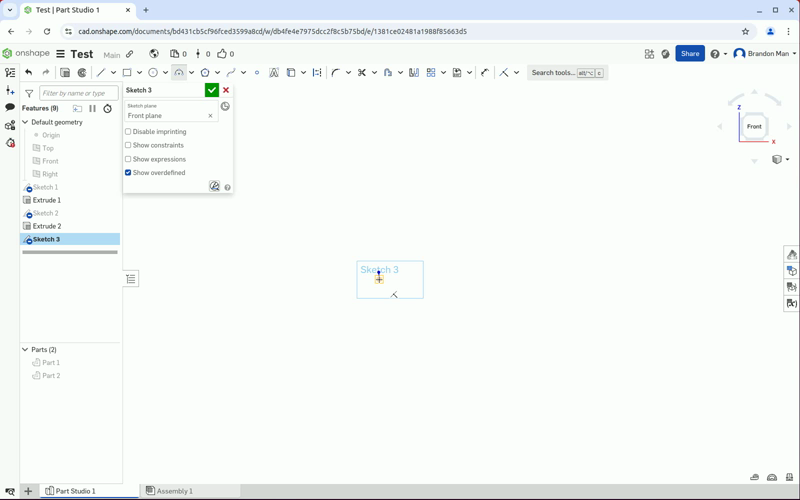
mouse_move(431, 277)
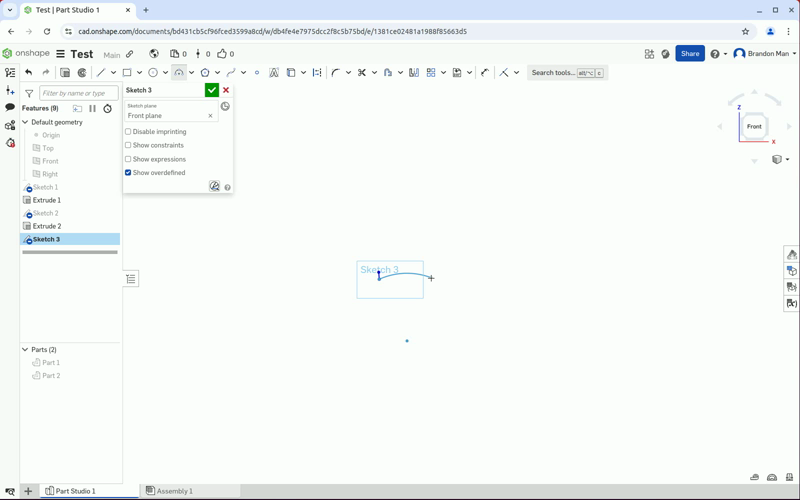
click(431, 277)
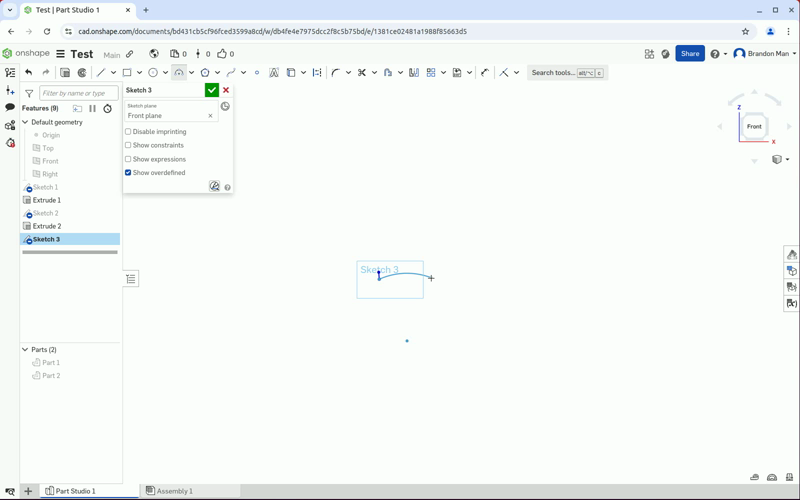
mouse_move(406, 299)
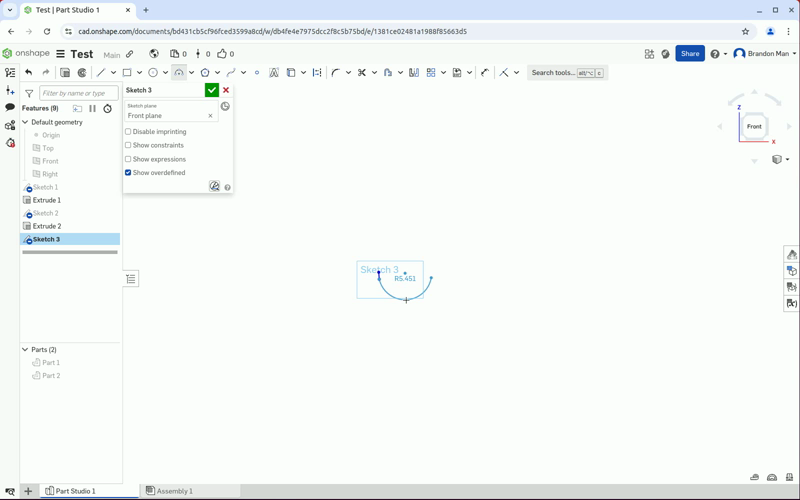
click(406, 299)
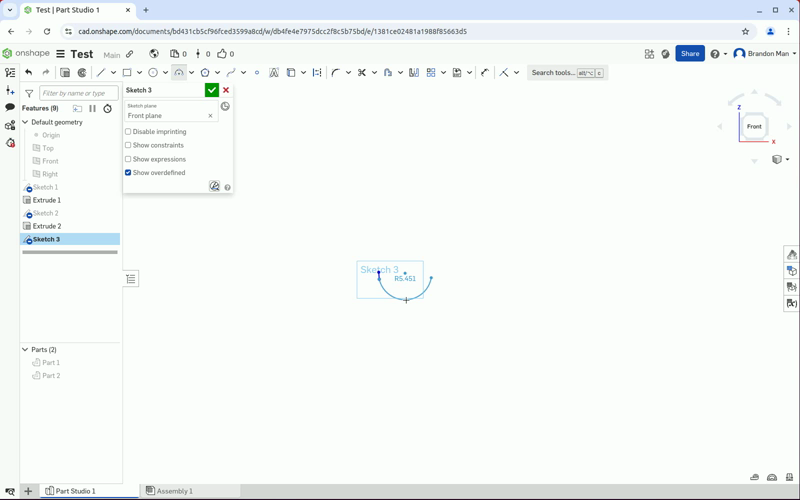
key_up(shift)
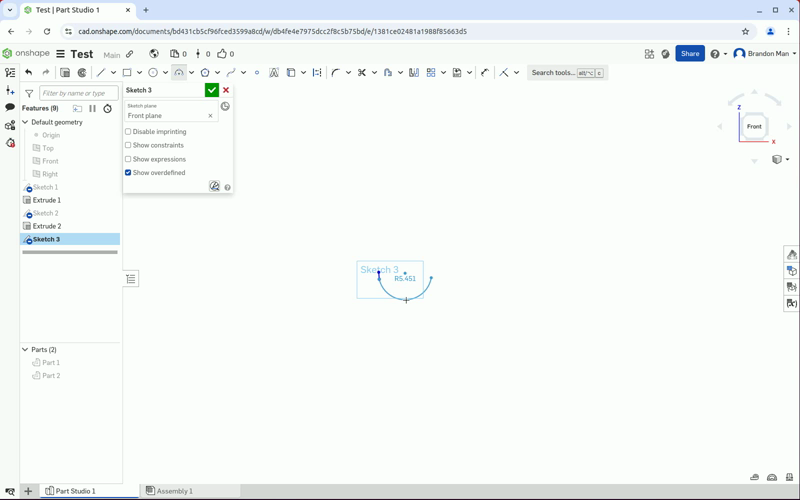
key(esc)
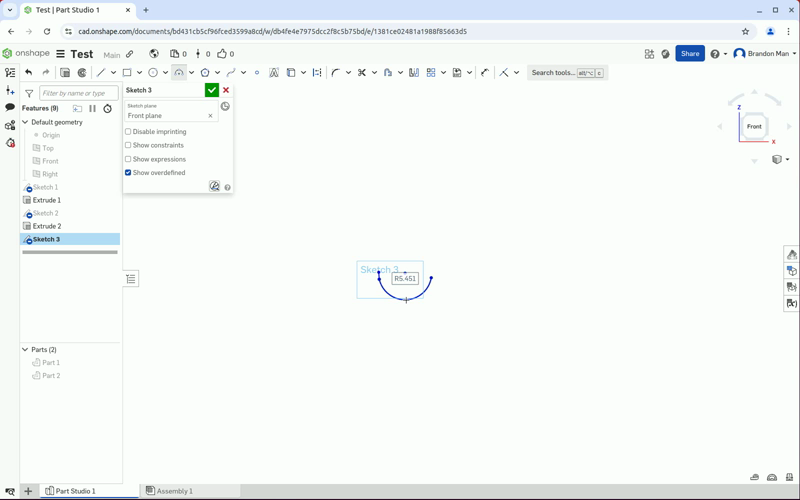
key(l)
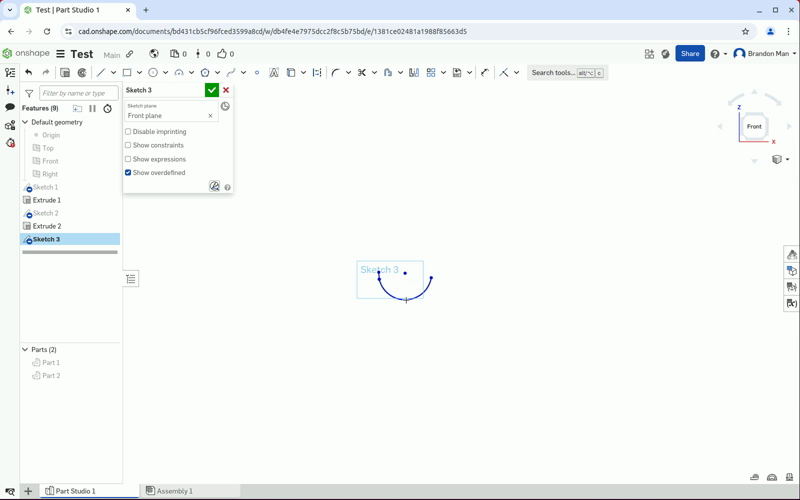
mouse_move(431, 277)
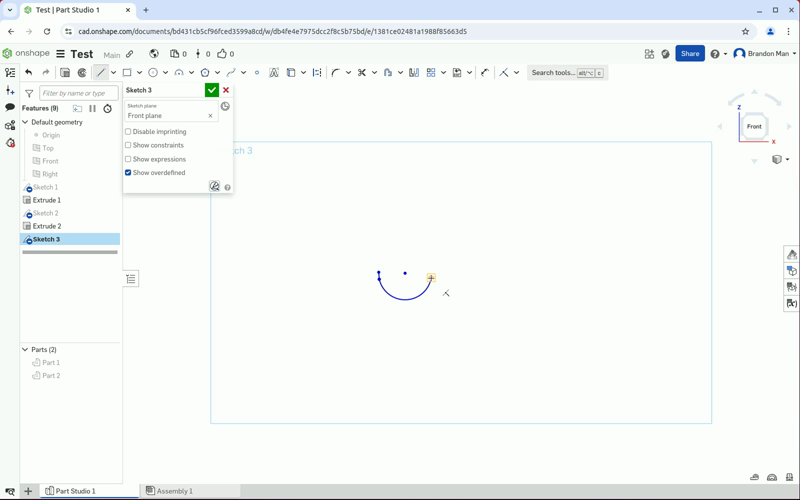
click(431, 277)
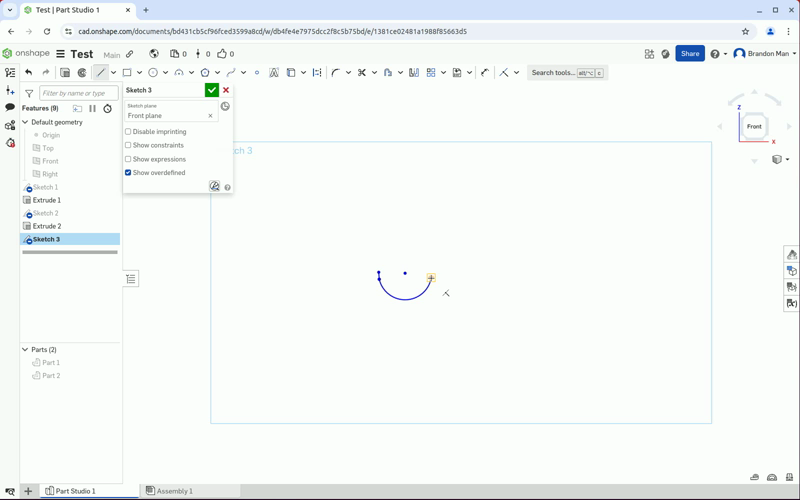
key_down(shift)
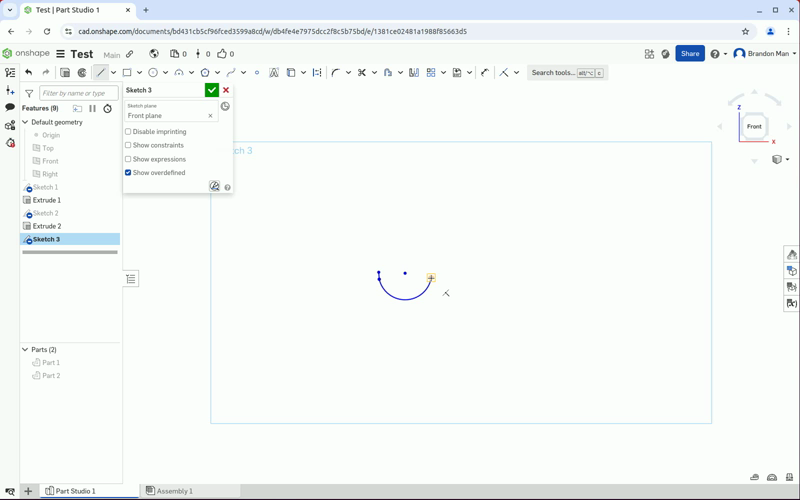
mouse_move(461, 277)
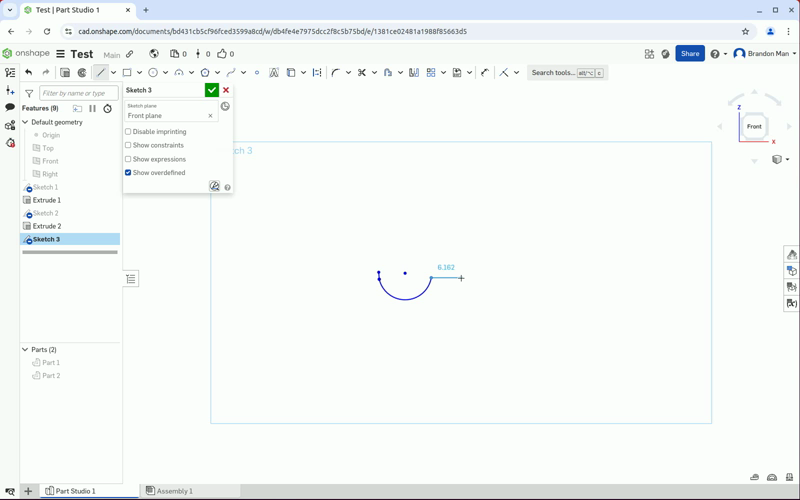
mouse_move(431, 273)
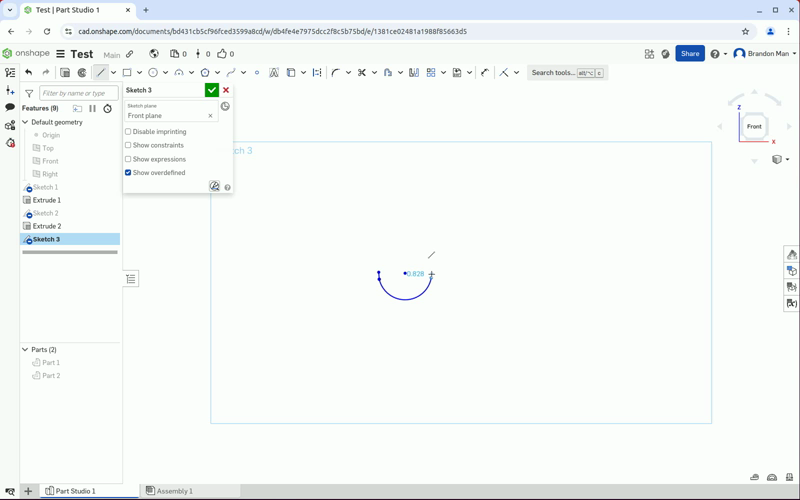
scroll(6)
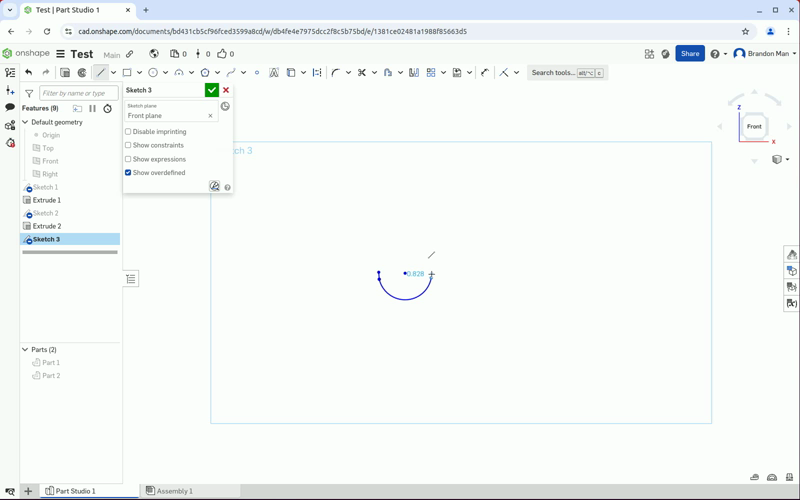
scroll(6)
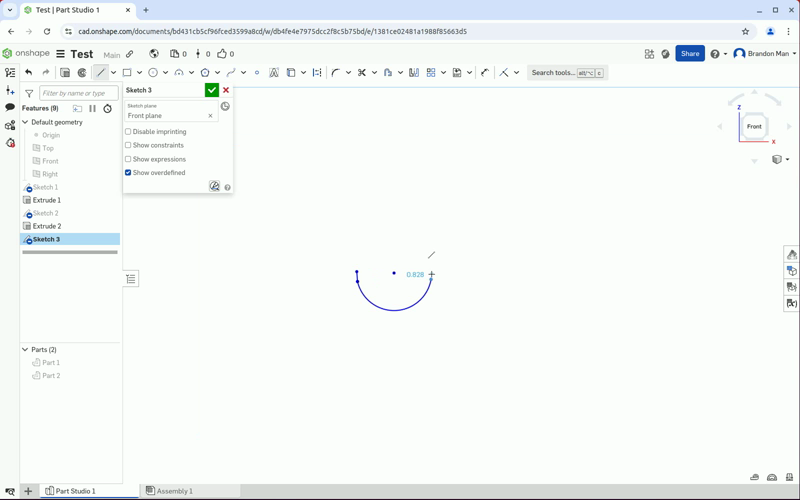
scroll(6)
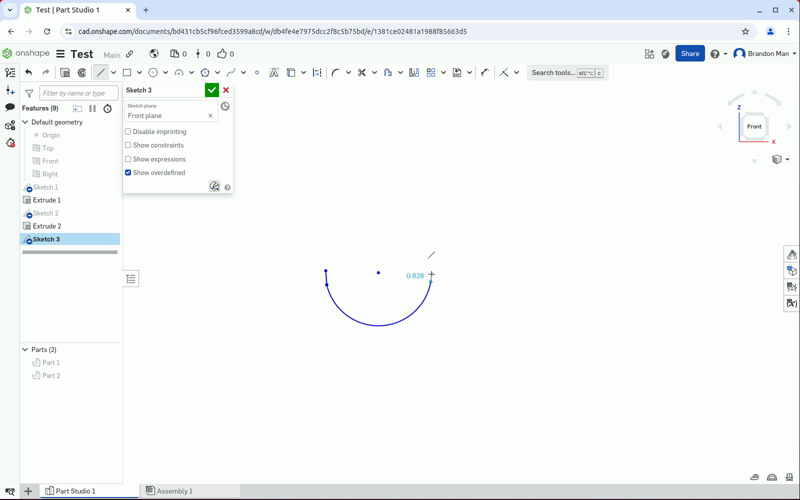
scroll(6)
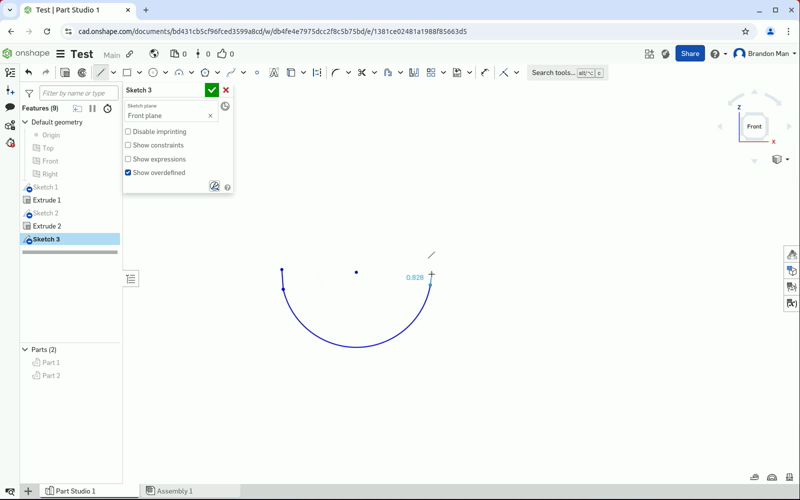
scroll(6)
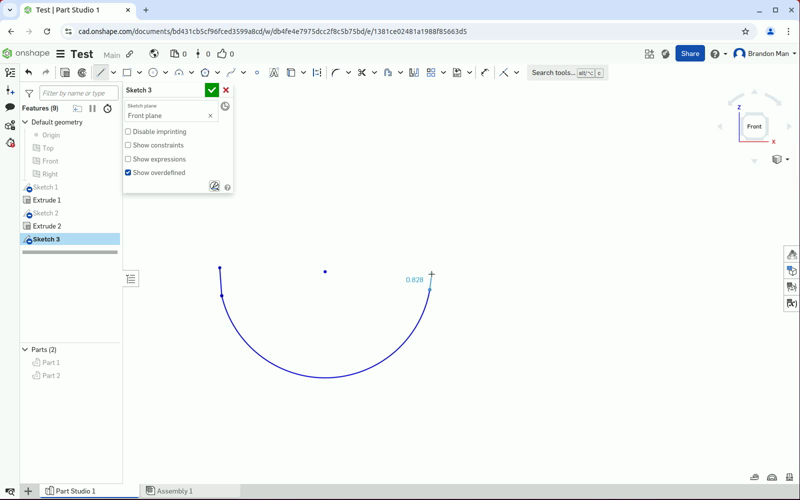
scroll(6)
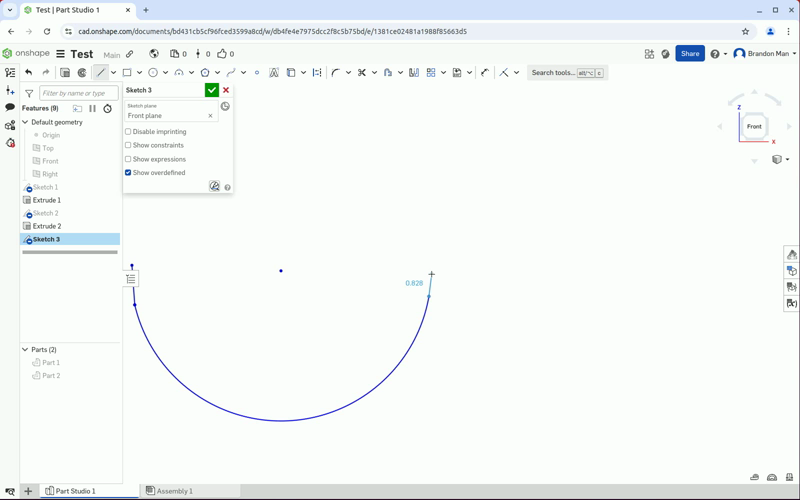
scroll(6)
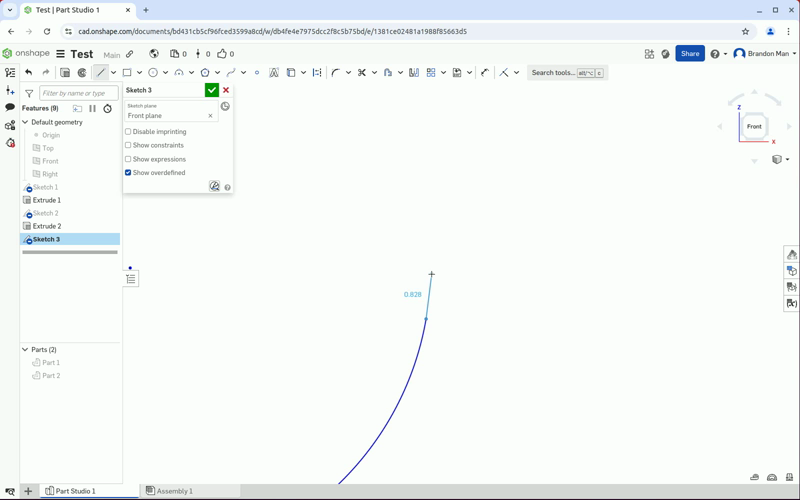
click(431, 273)
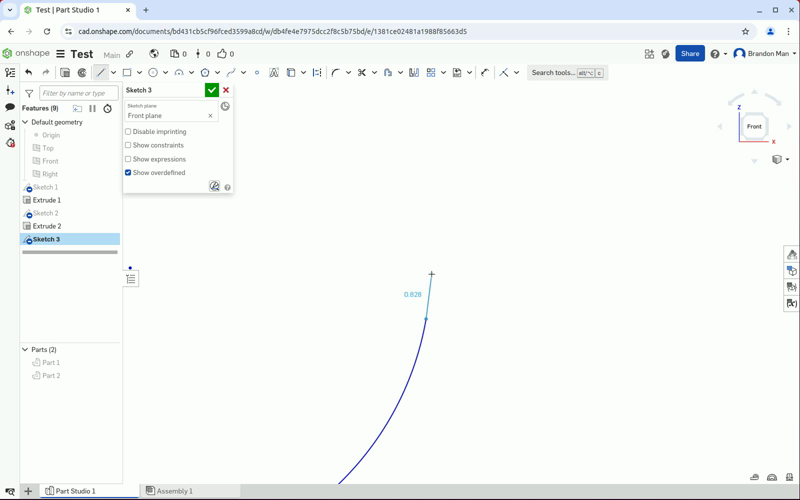
scroll(-6)
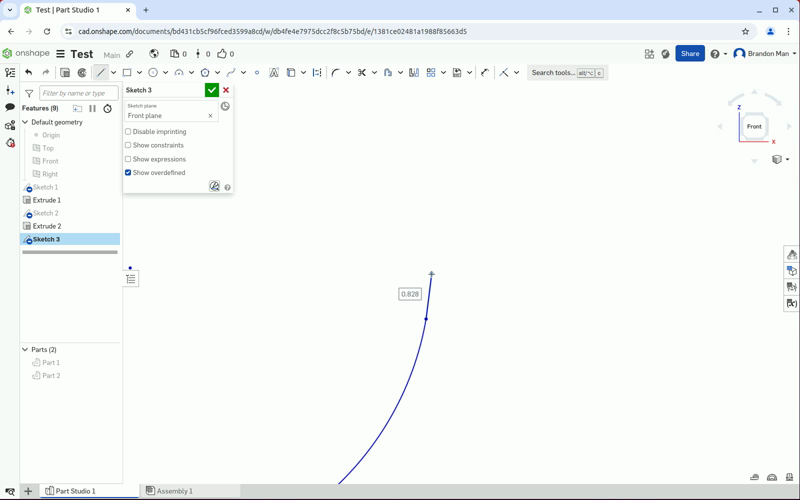
scroll(-6)
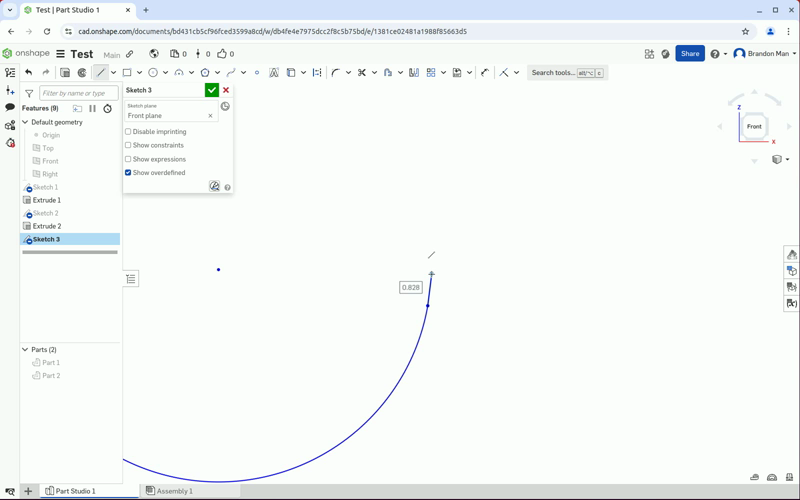
scroll(-6)
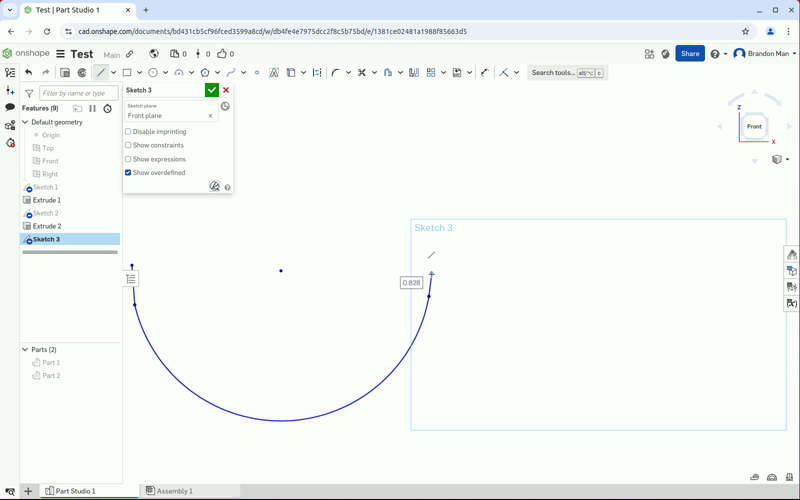
scroll(-6)
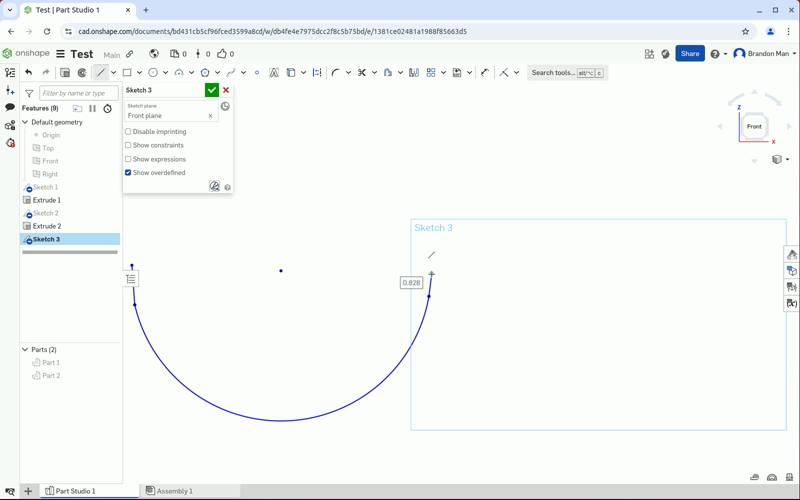
scroll(-6)
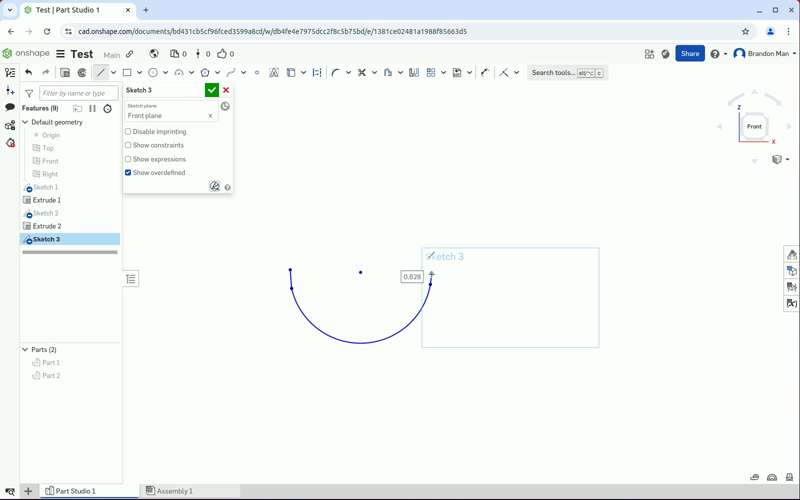
scroll(-6)
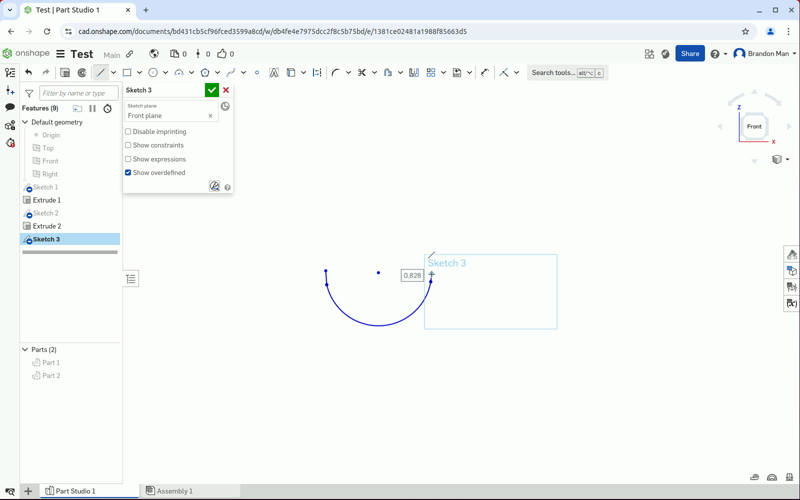
scroll(-6)
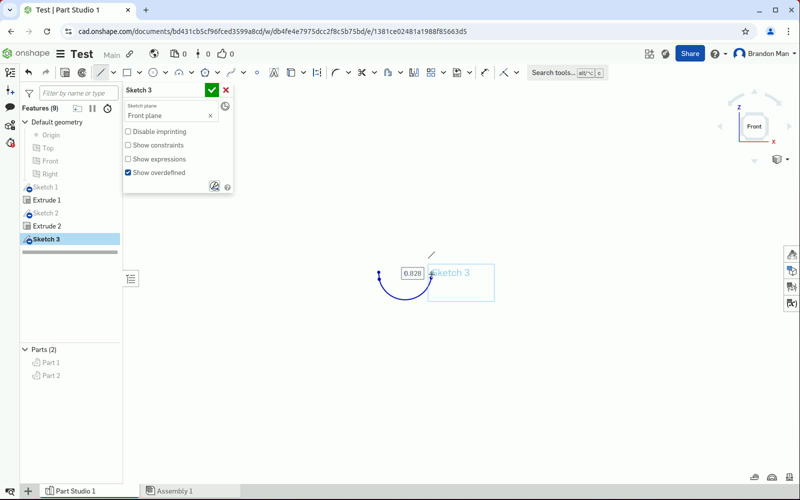
key_up(shift)
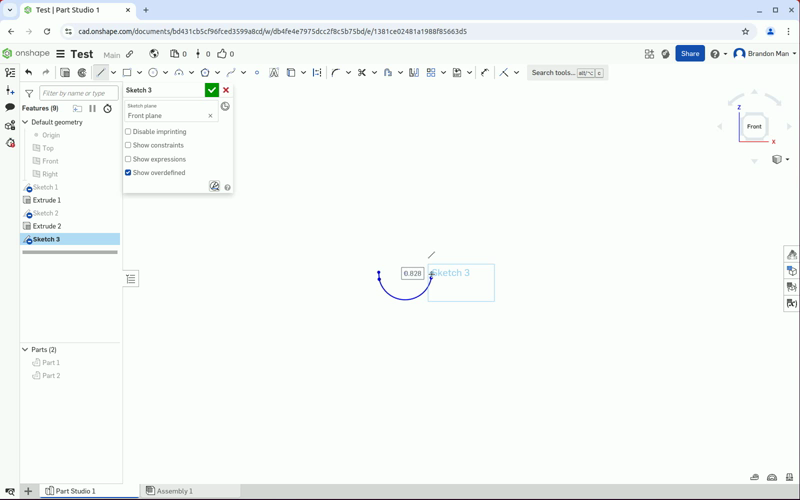
key(esc)
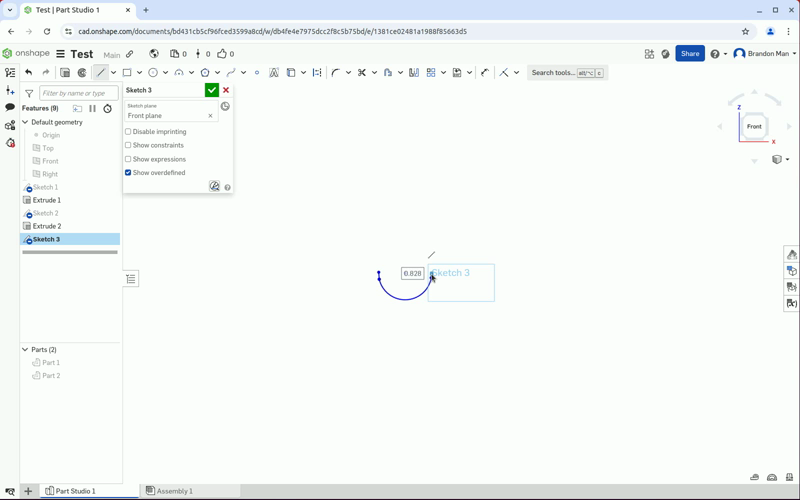
key(a)
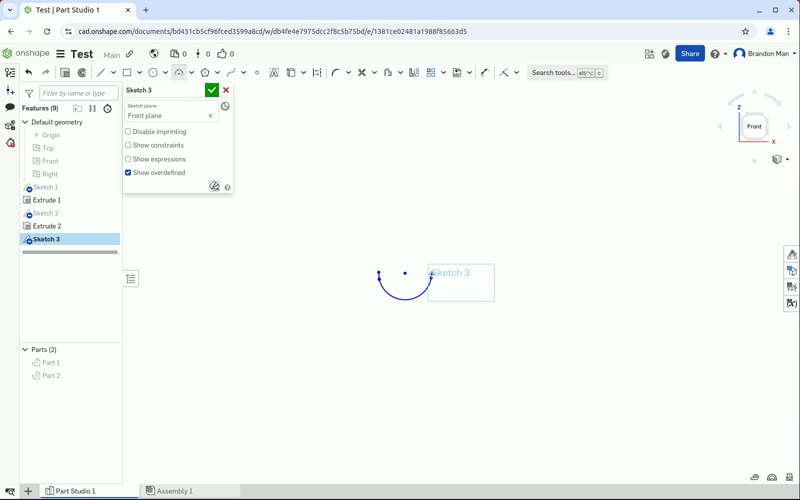
mouse_move(431, 273)
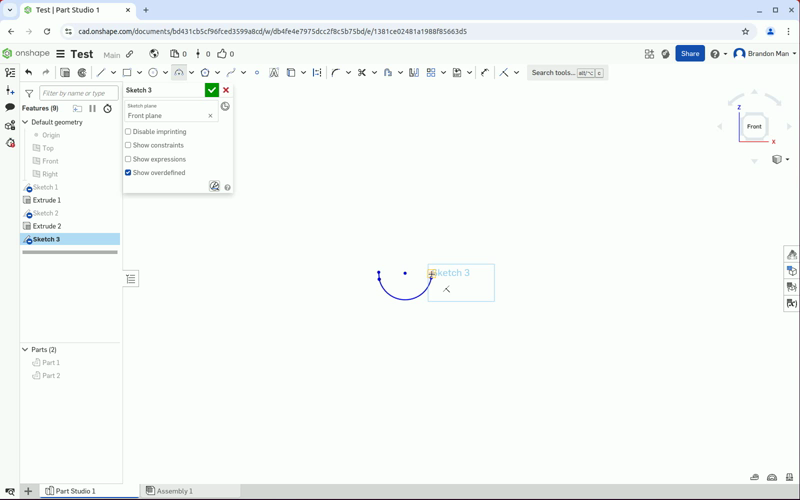
scroll(6)
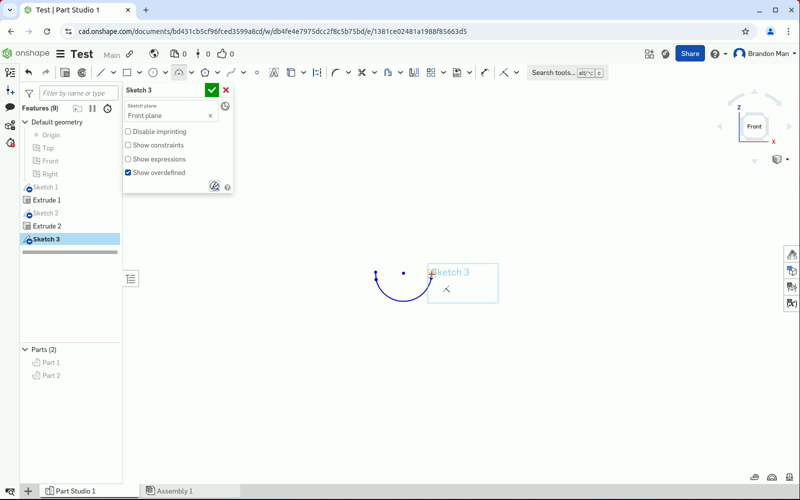
scroll(6)
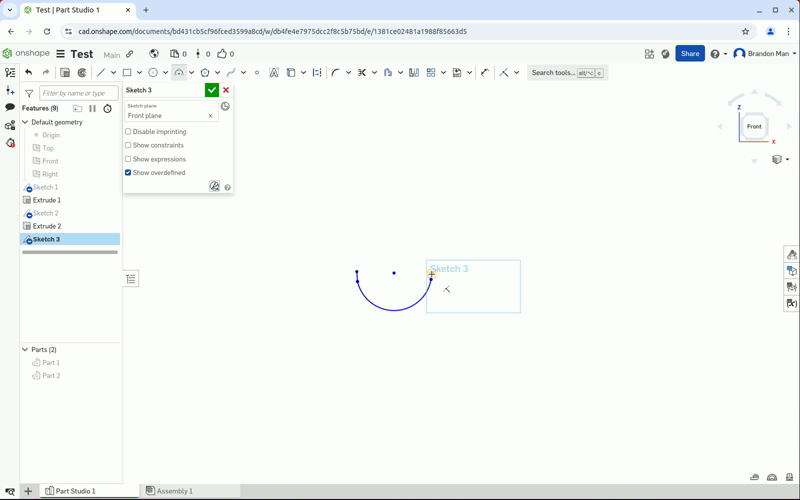
scroll(6)
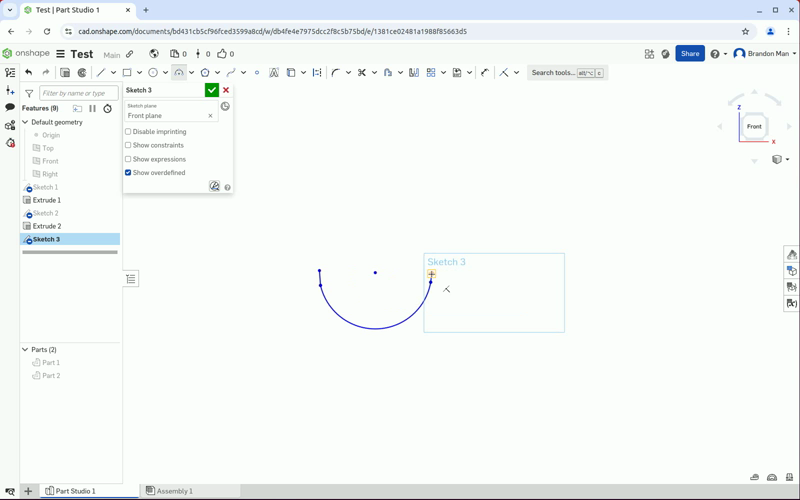
scroll(6)
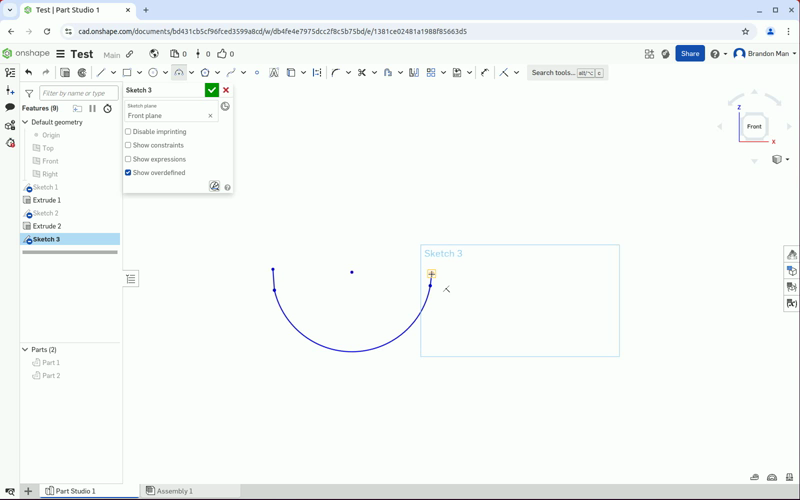
scroll(6)
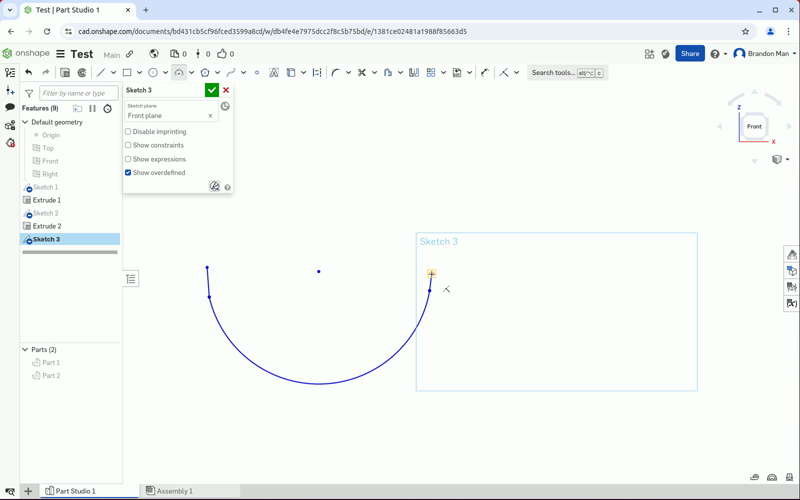
scroll(6)
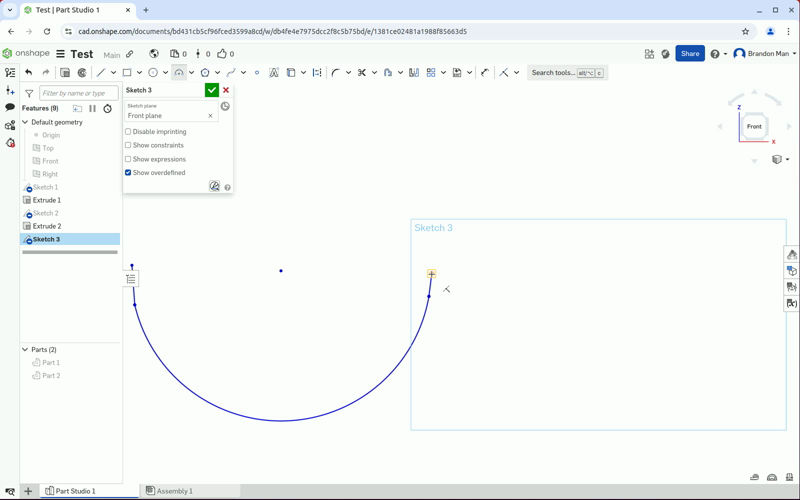
scroll(6)
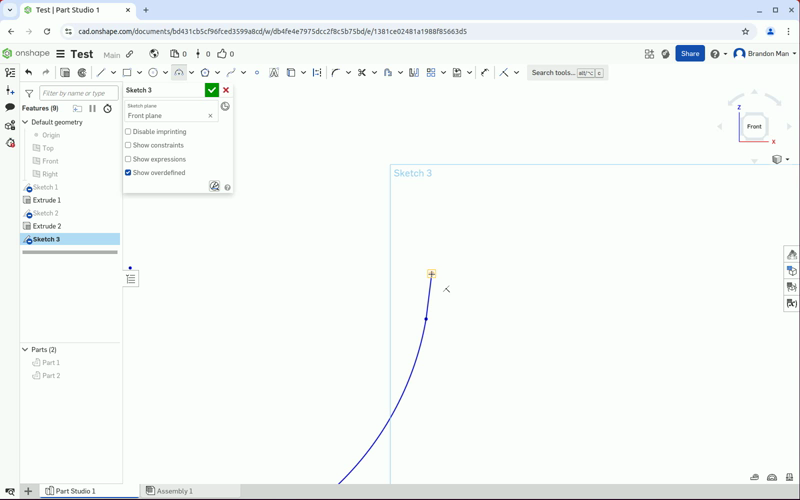
click(431, 273)
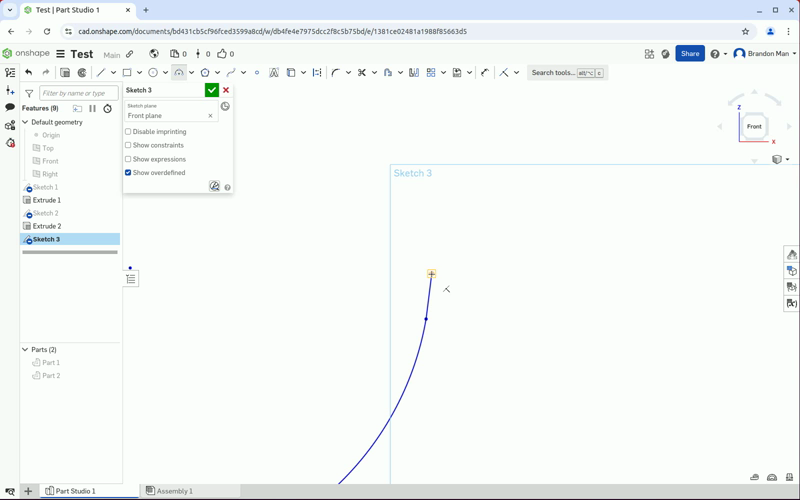
scroll(-6)
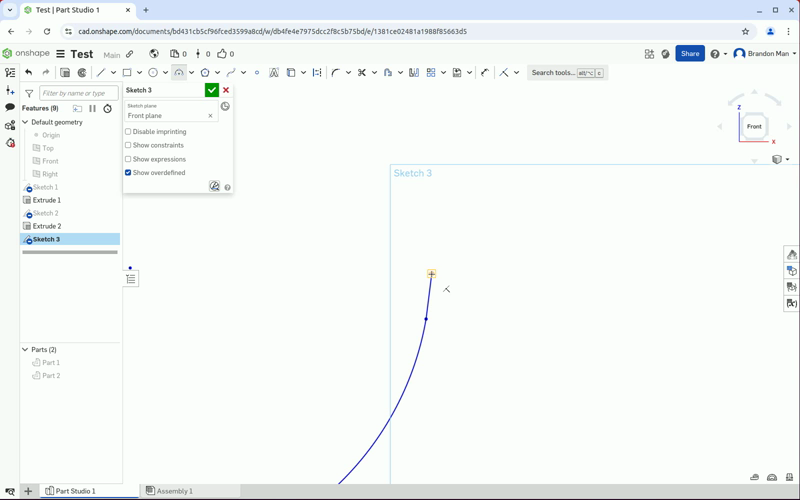
scroll(-6)
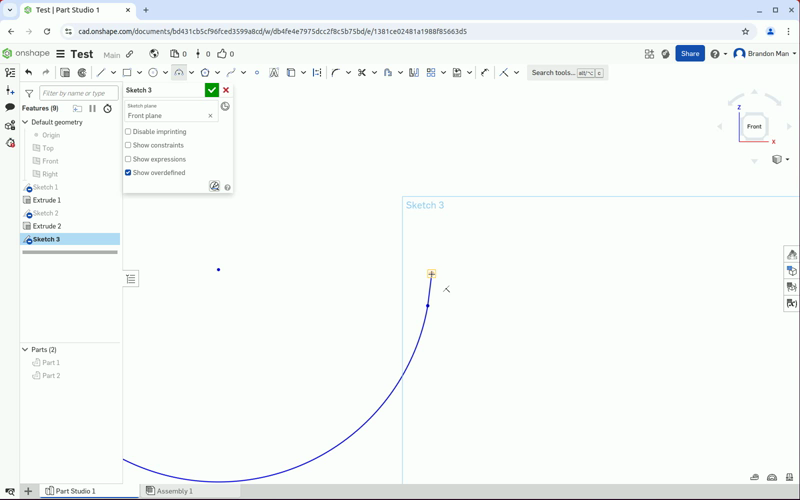
scroll(-6)
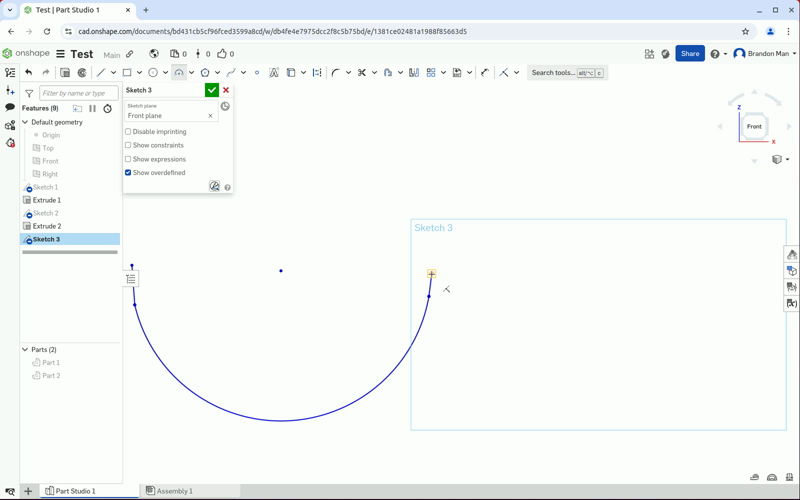
scroll(-6)
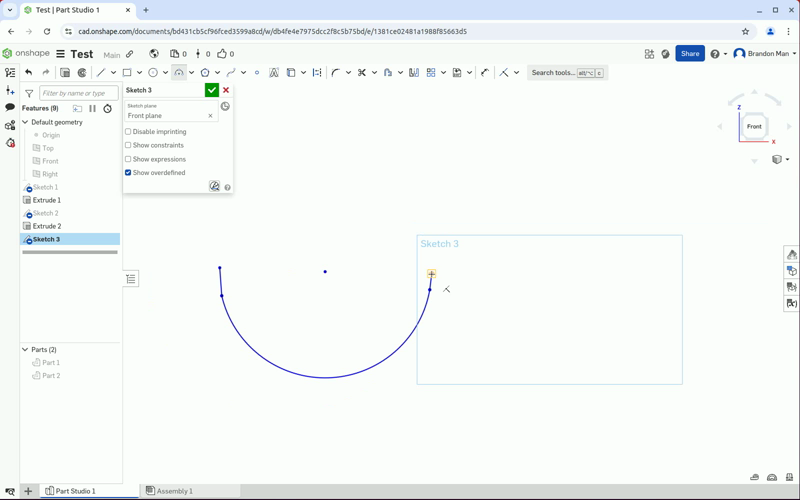
scroll(-6)
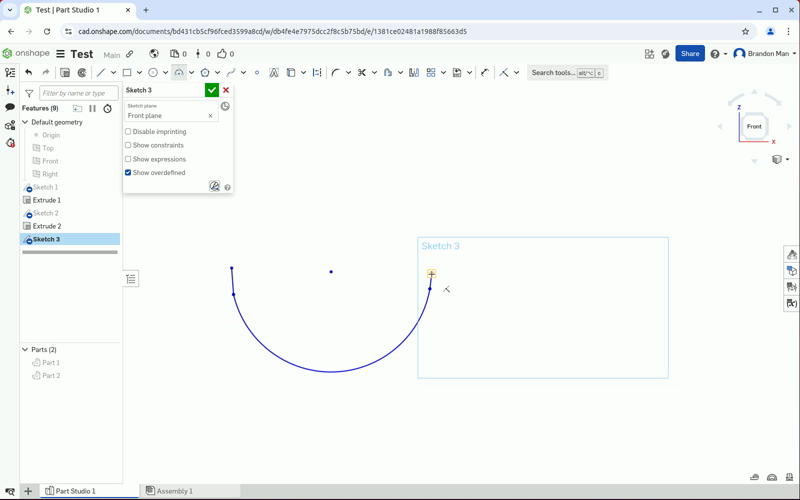
scroll(-6)
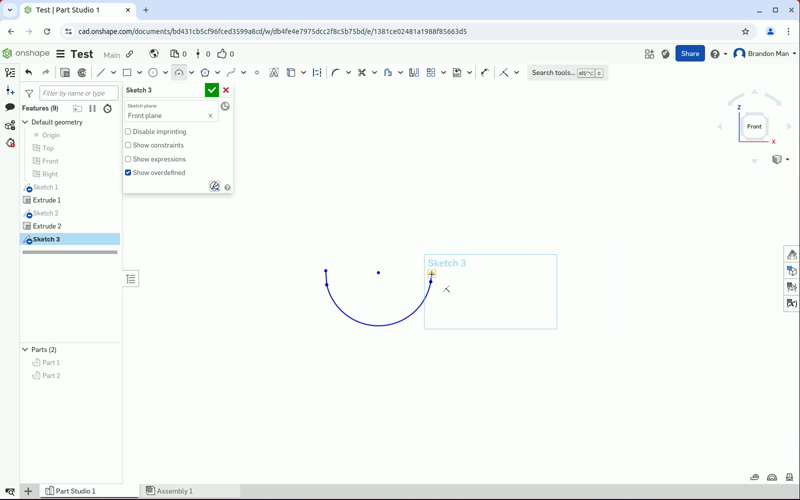
scroll(-6)
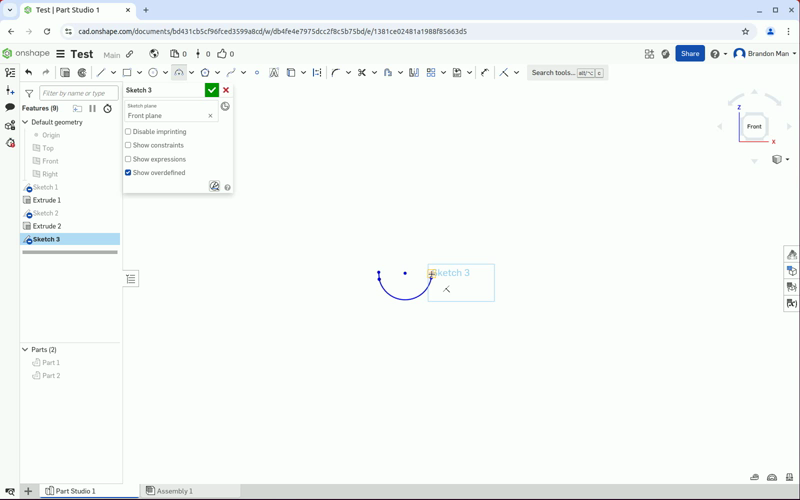
key_down(shift)
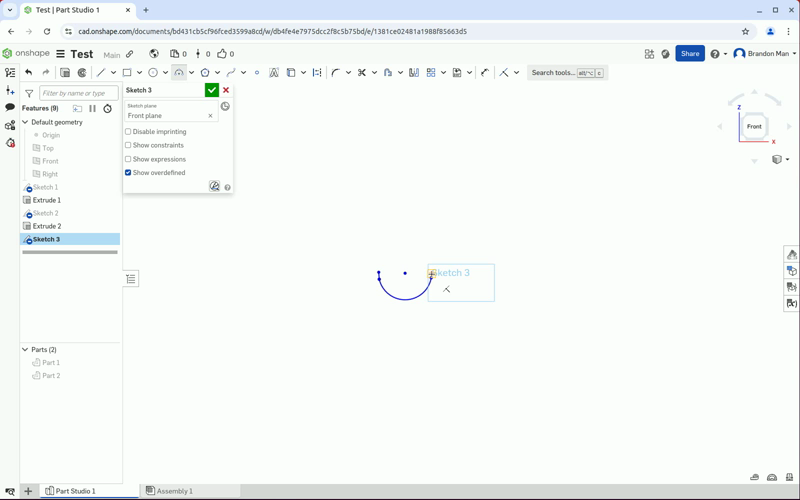
mouse_move(379, 266)
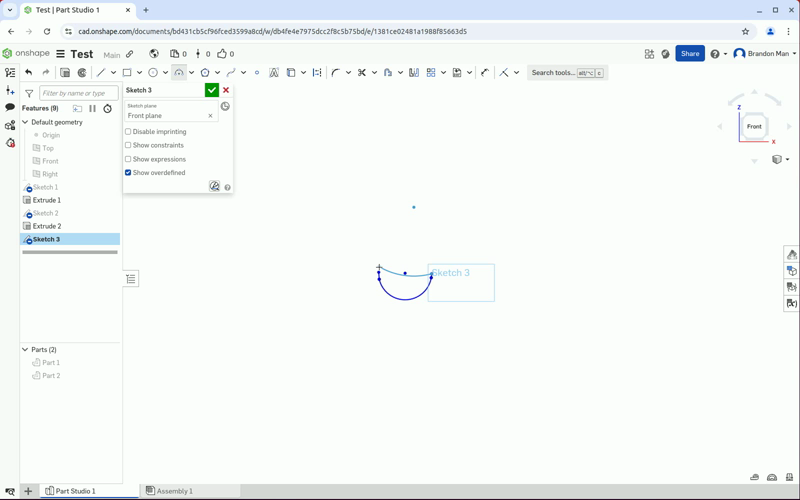
click(379, 266)
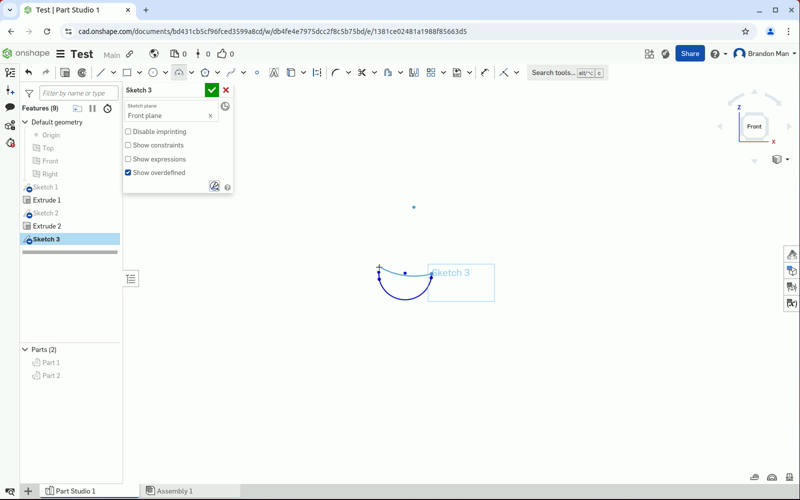
mouse_move(408, 246)
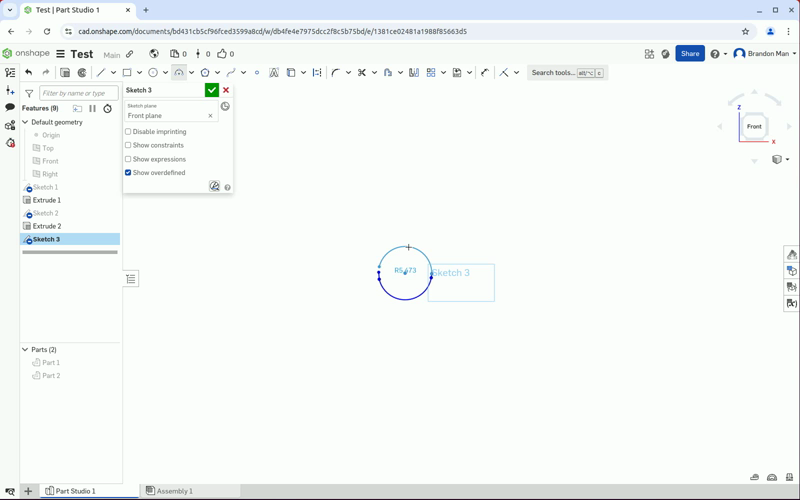
click(408, 246)
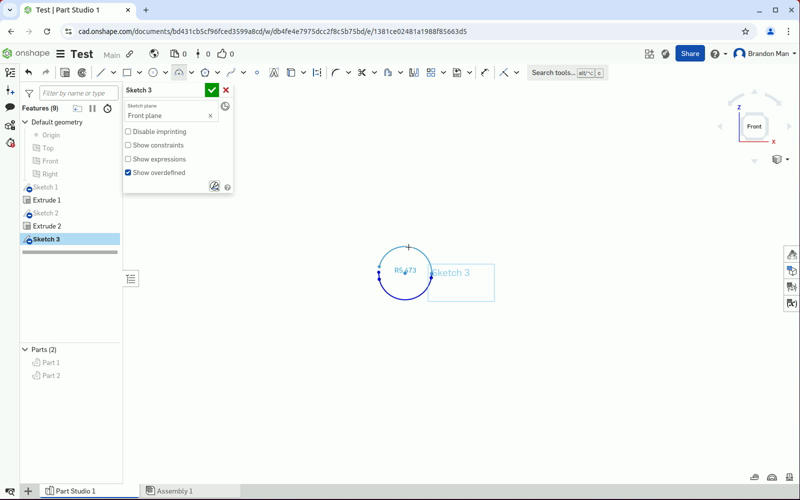
key_up(shift)
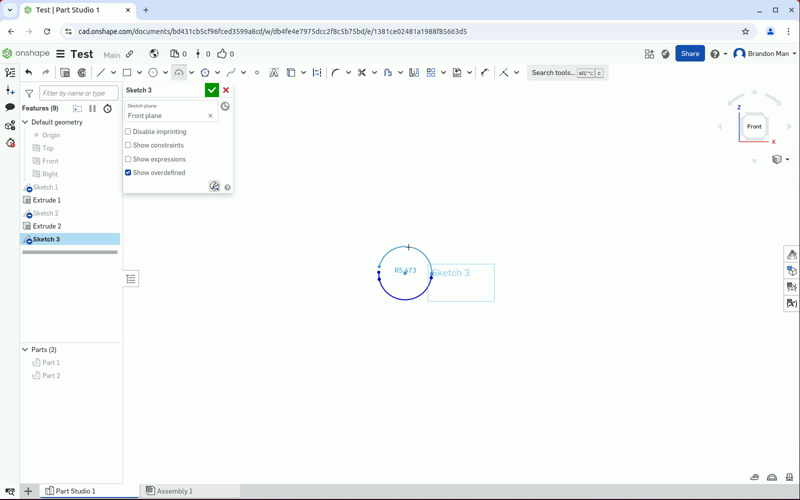
key(esc)
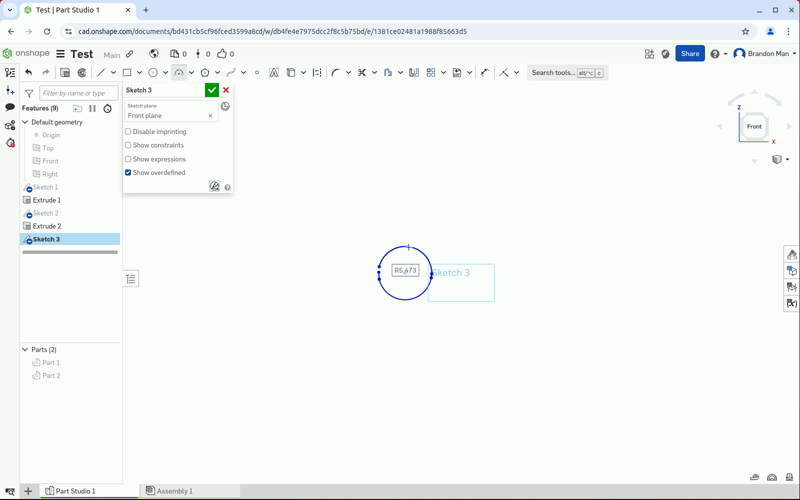
key(l)
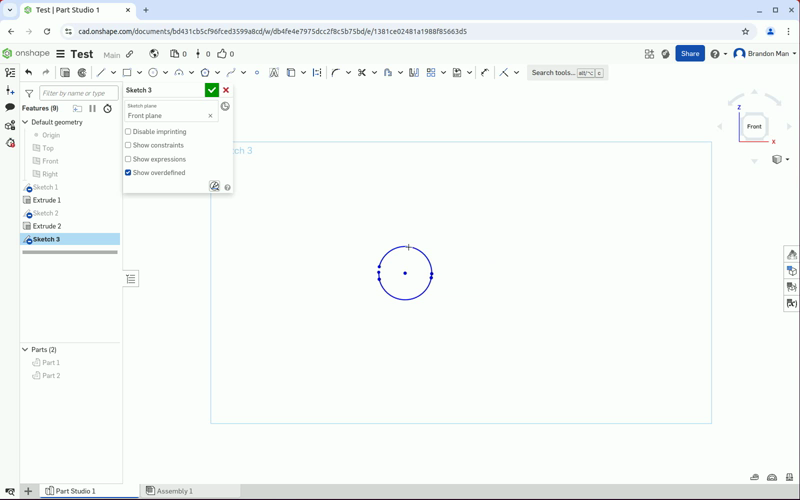
mouse_move(379, 266)
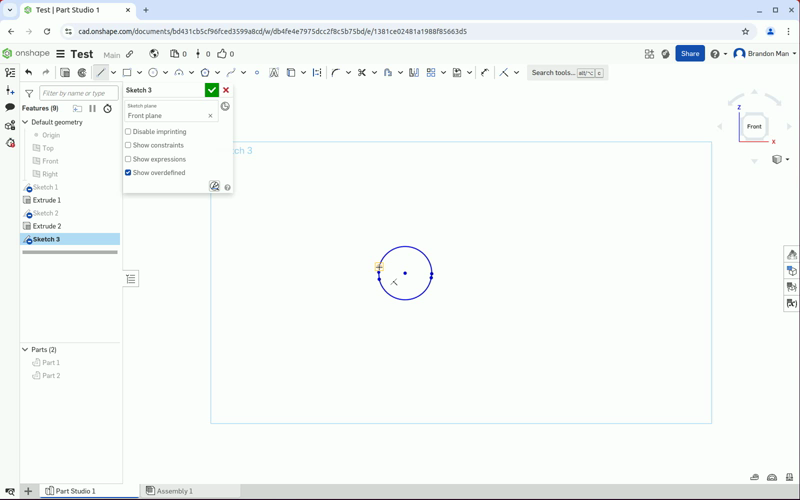
click(379, 266)
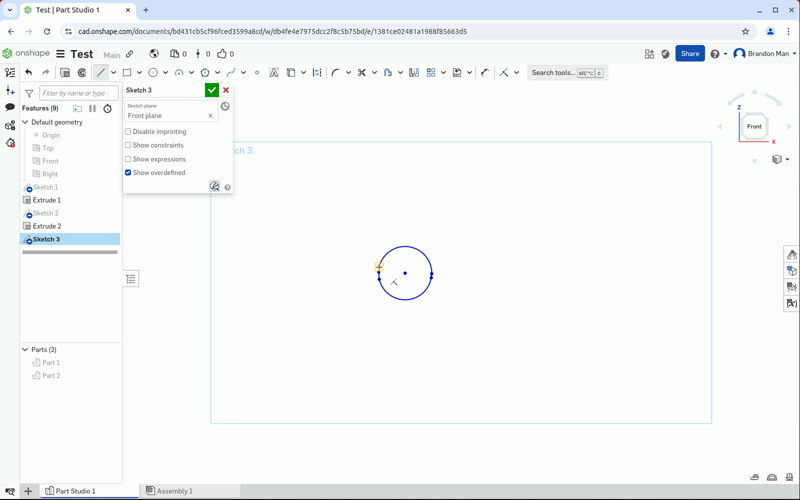
mouse_move(409, 266)
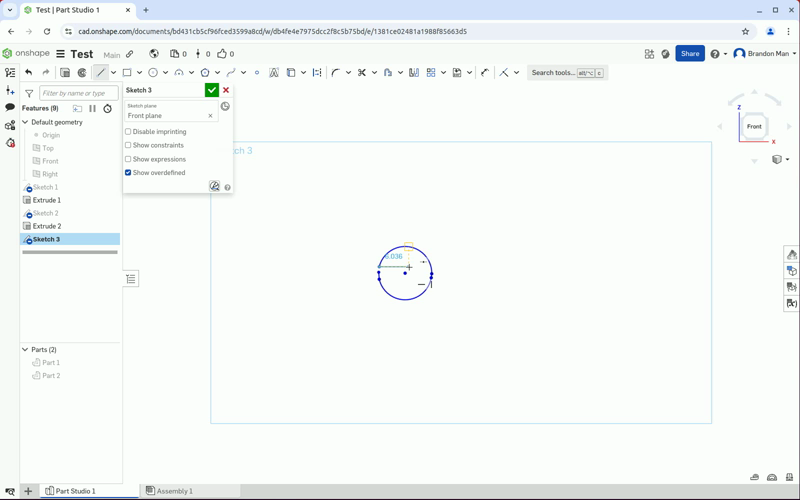
key_down(shift)
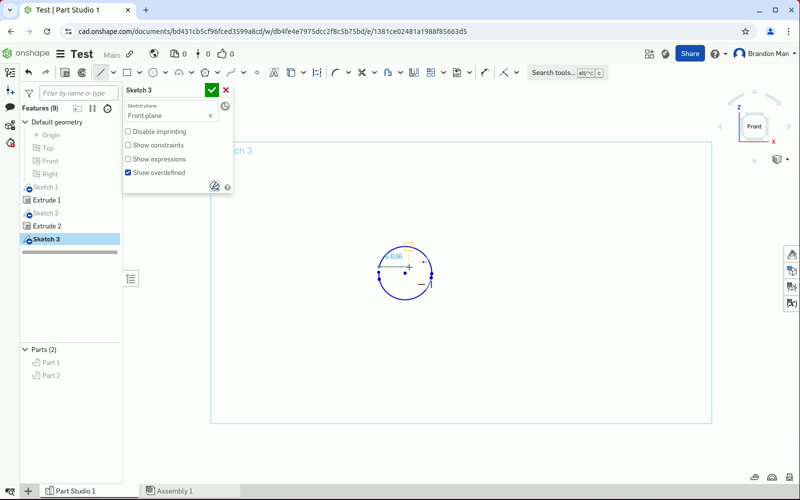
mouse_move(378, 272)
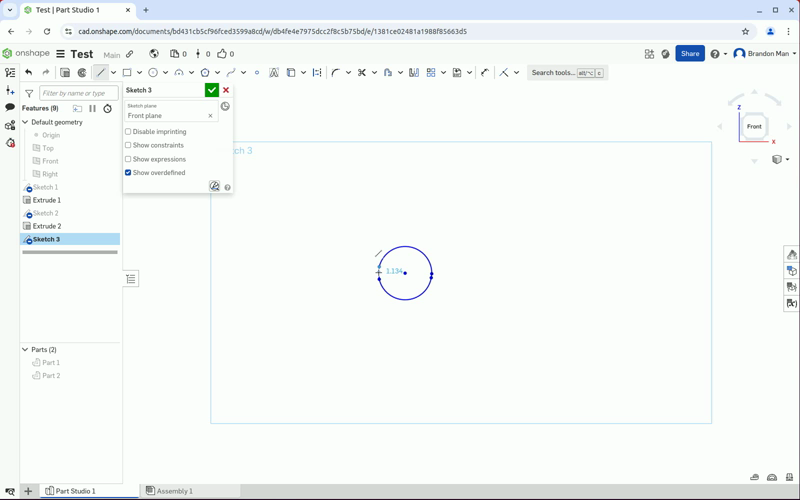
scroll(6)
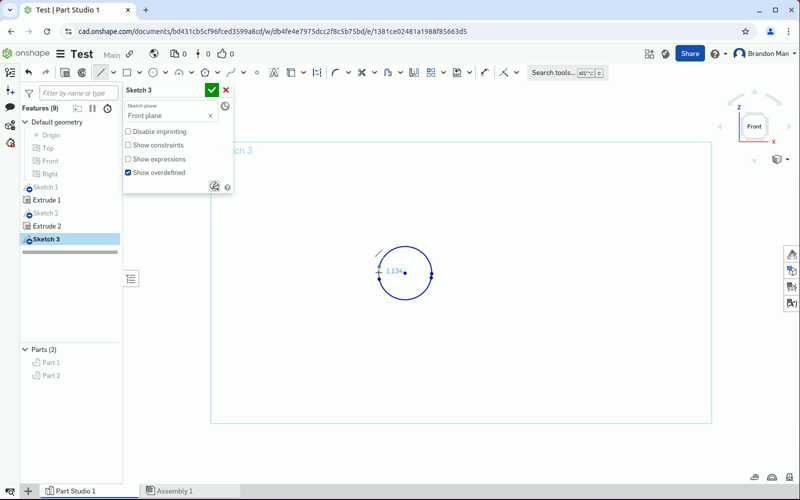
scroll(6)
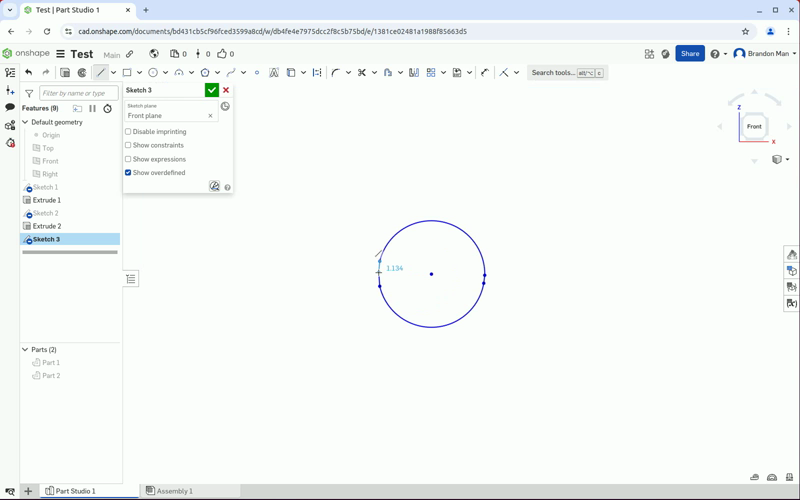
scroll(6)
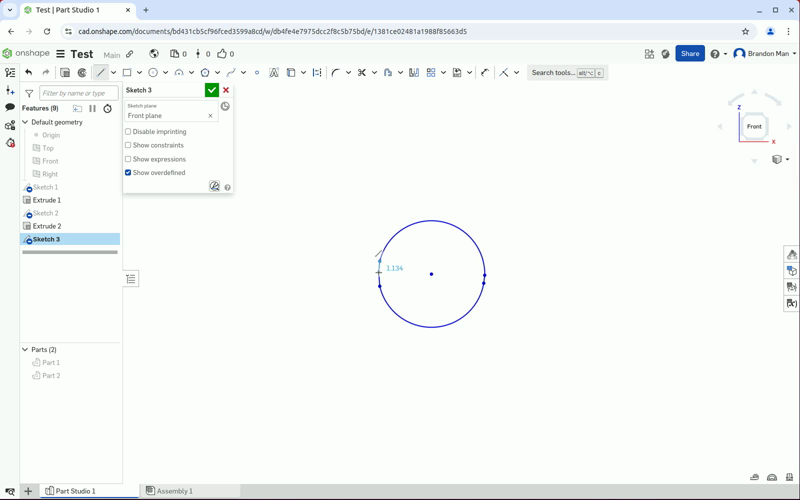
scroll(6)
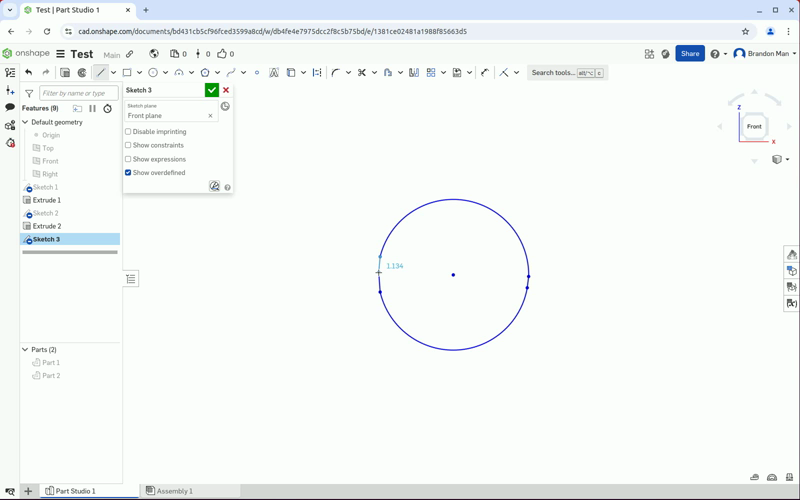
scroll(6)
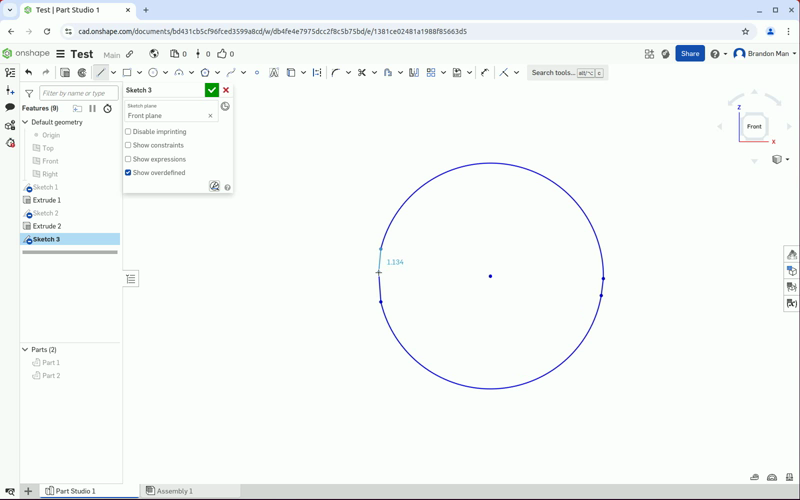
scroll(6)
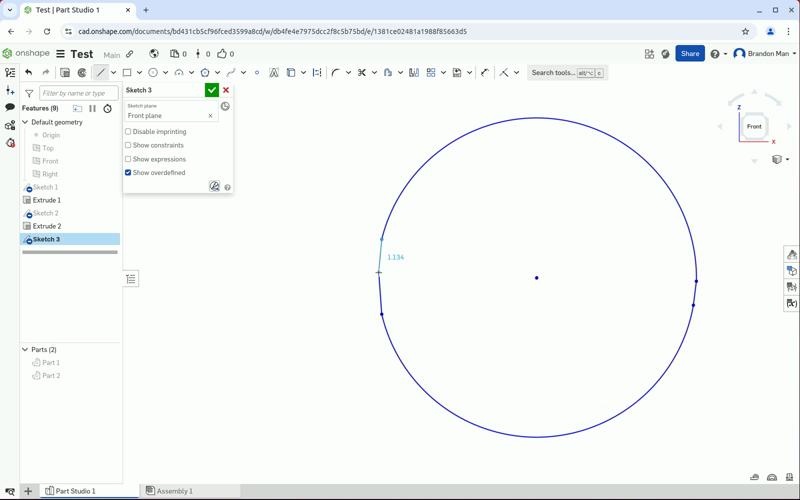
scroll(6)
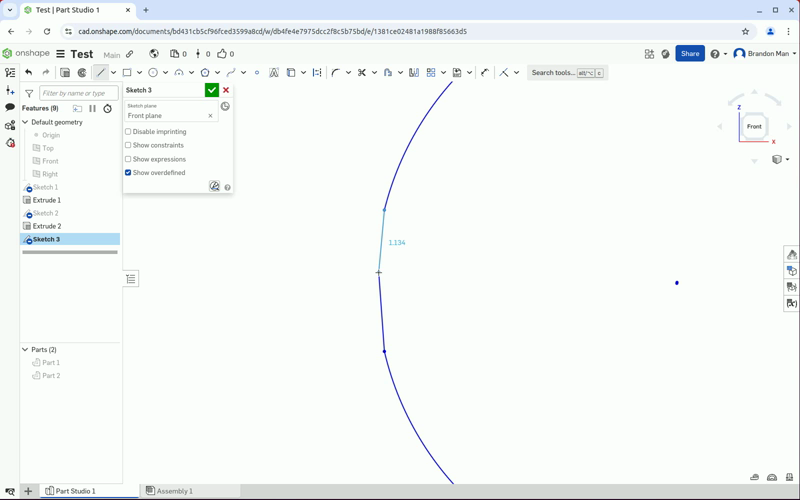
key_up(shift)
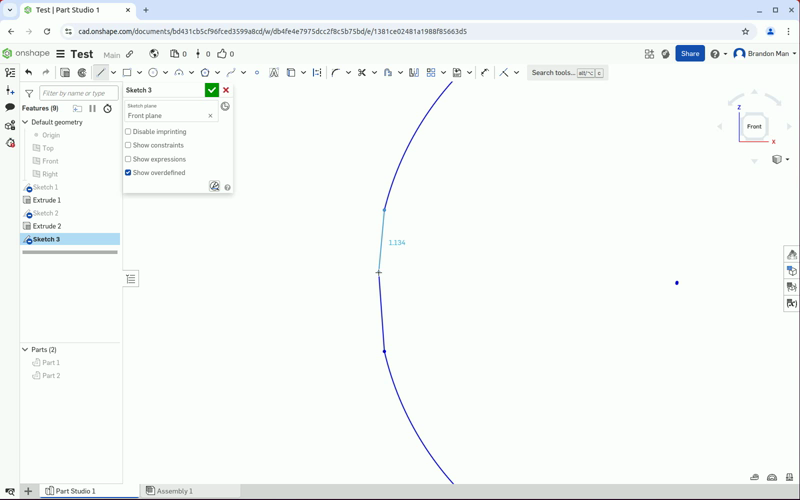
click(378, 272)
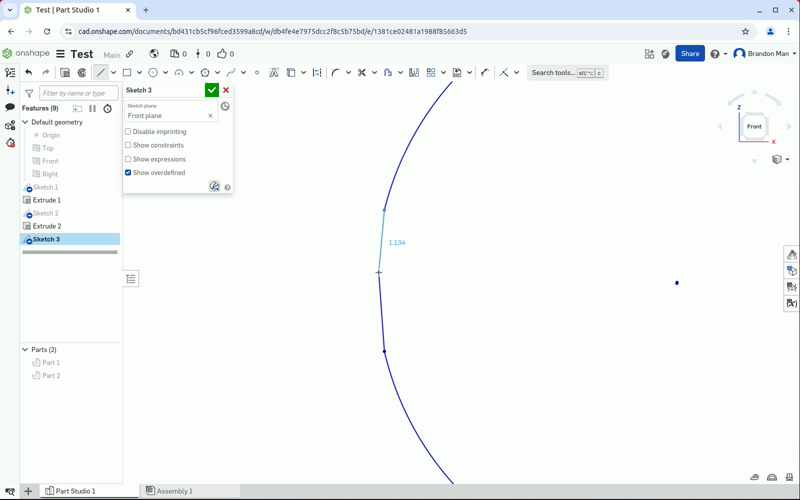
scroll(-6)
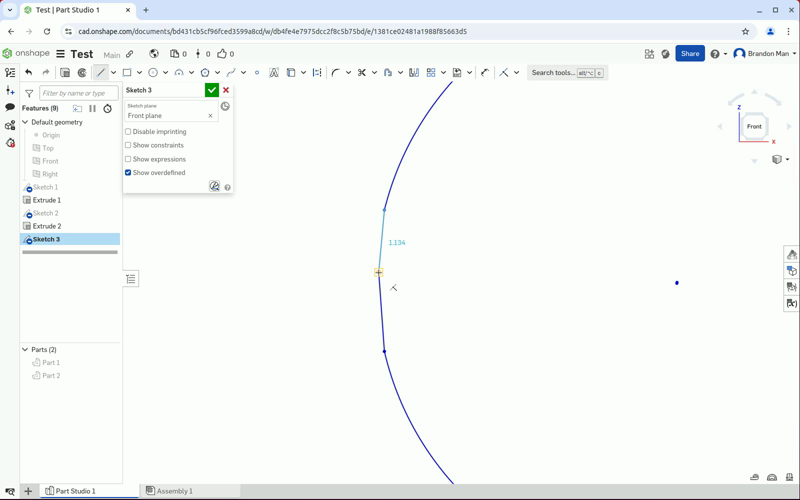
scroll(-6)
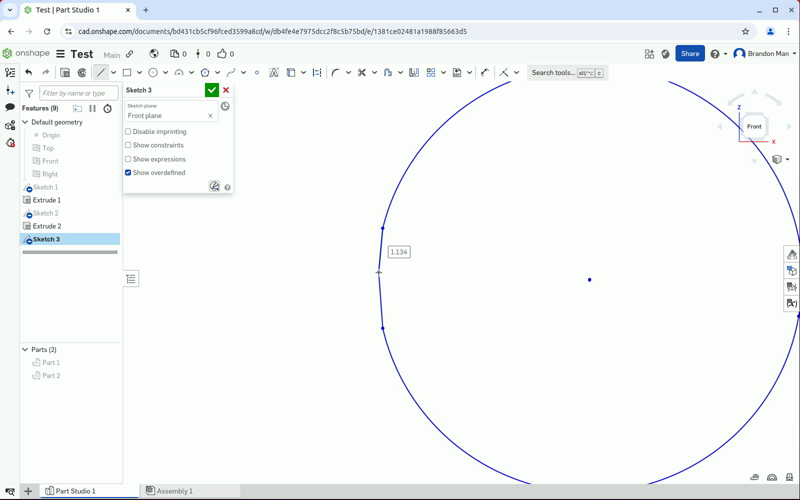
scroll(-6)
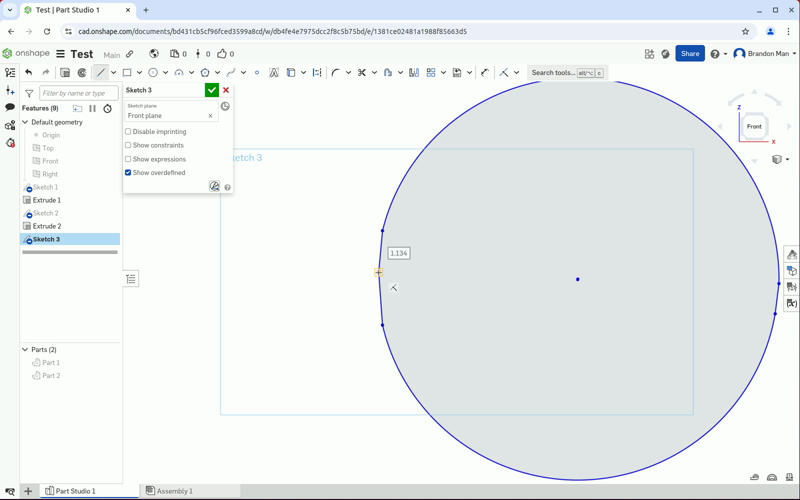
scroll(-6)
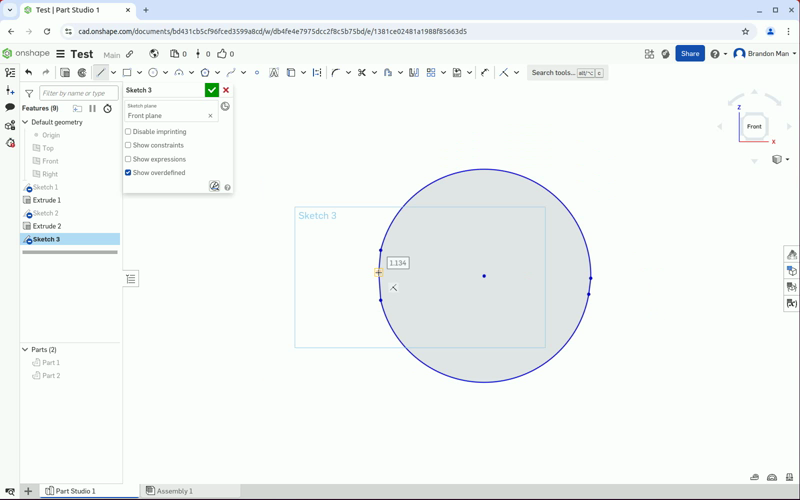
scroll(-6)
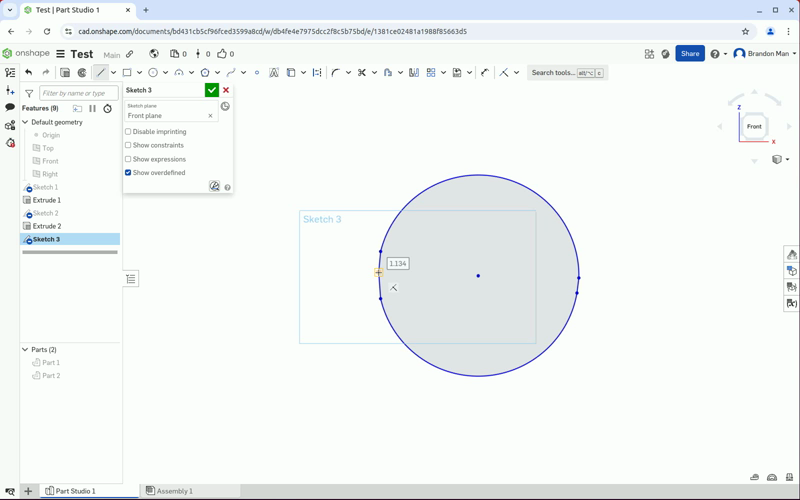
scroll(-6)
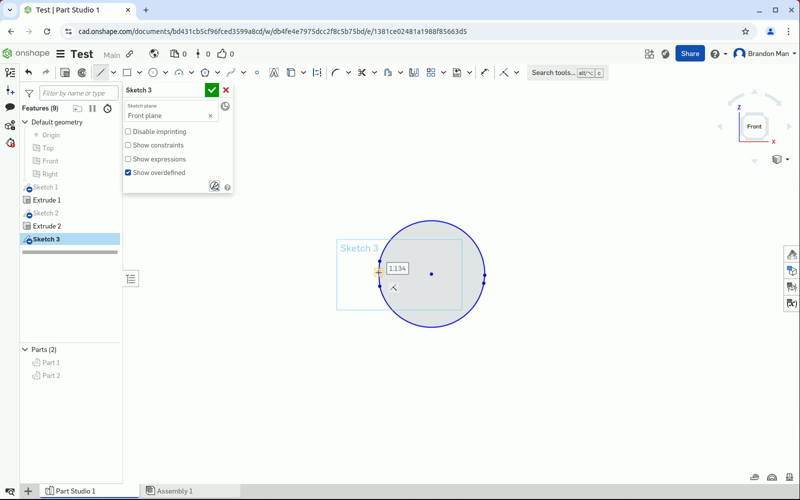
scroll(-6)
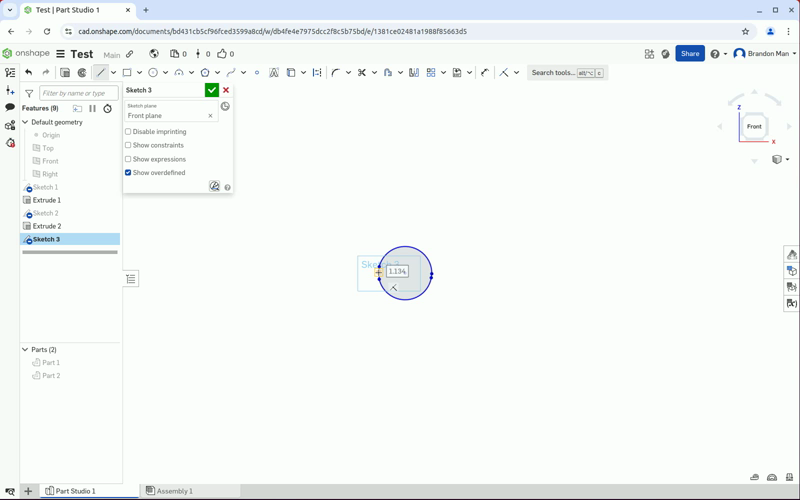
key(esc)
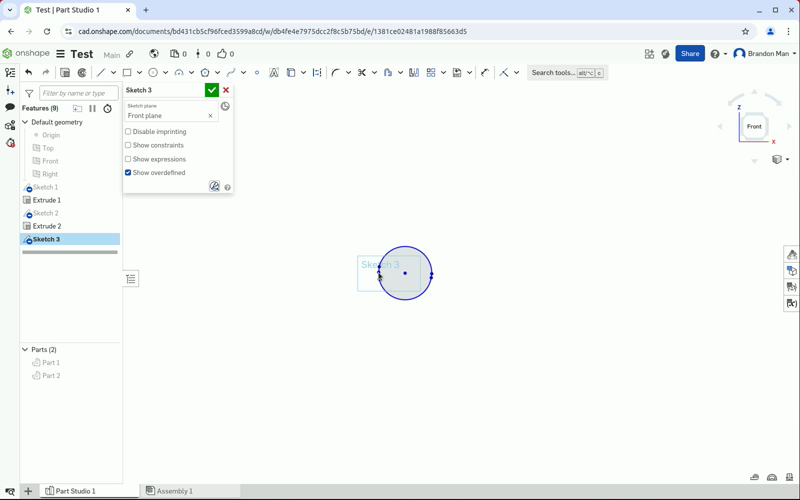
key(c)
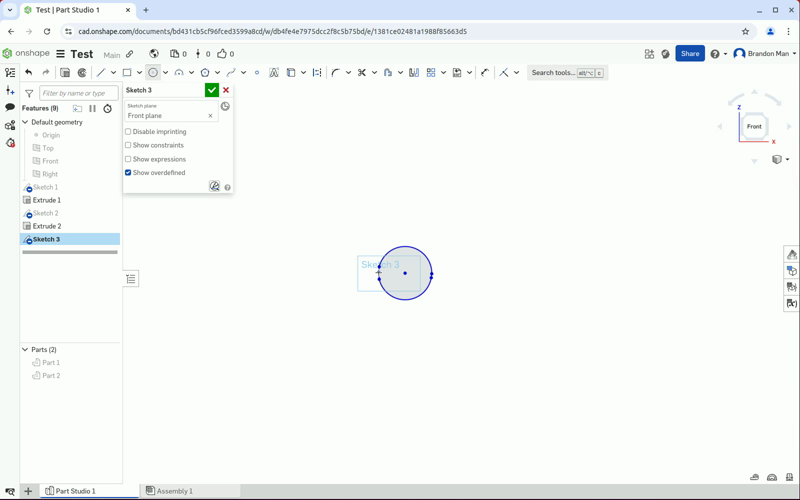
key_down(shift)
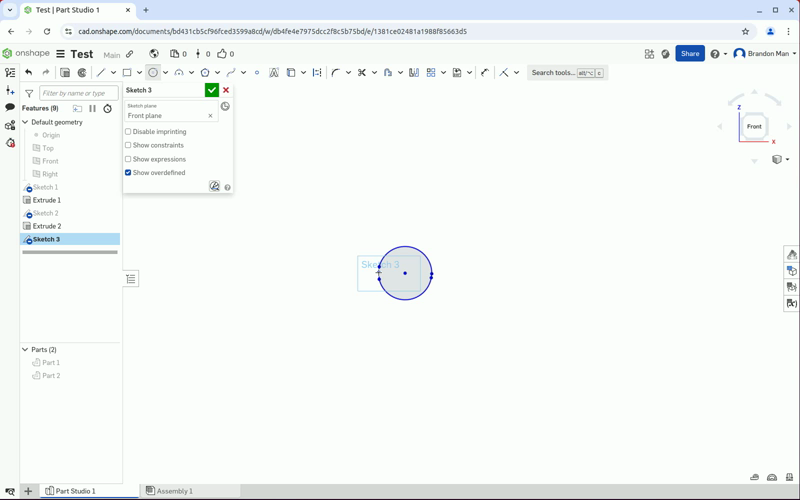
mouse_move(404, 273)
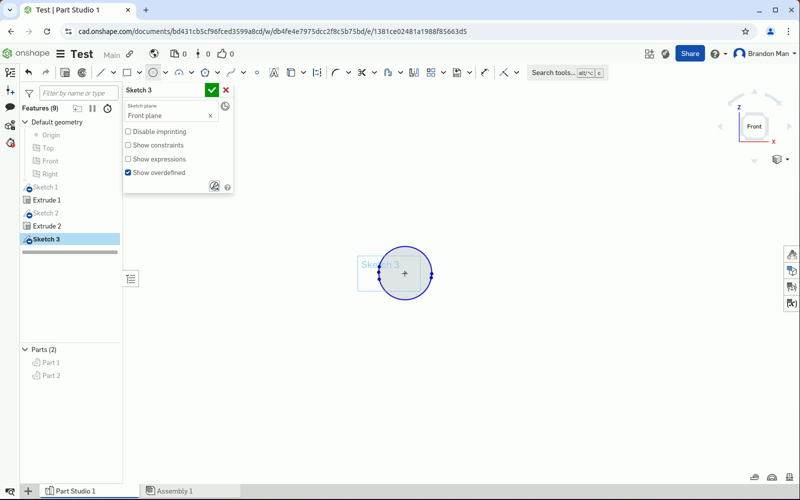
click(404, 273)
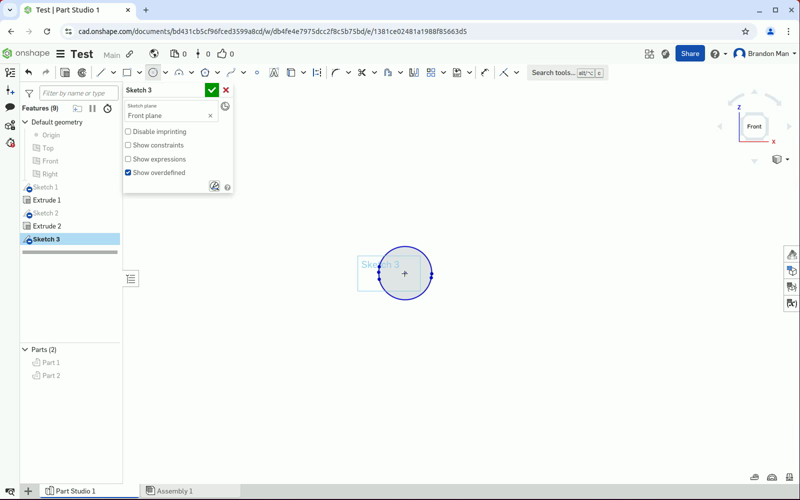
key_up(shift)
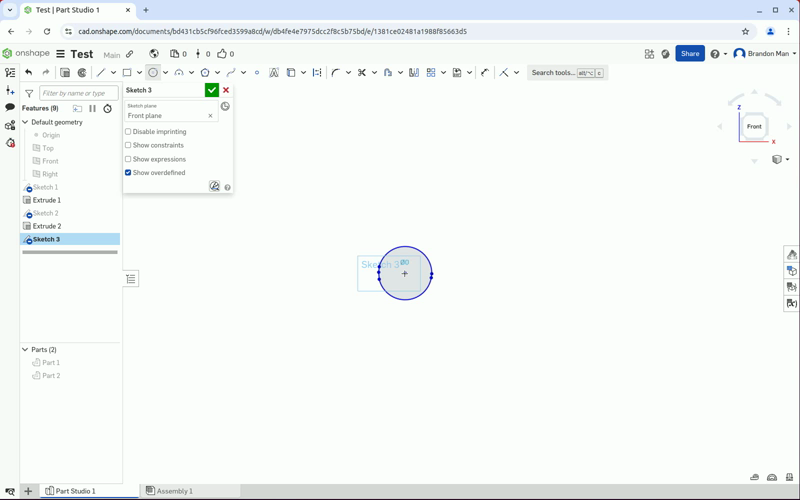
mouse_move(410, 273)
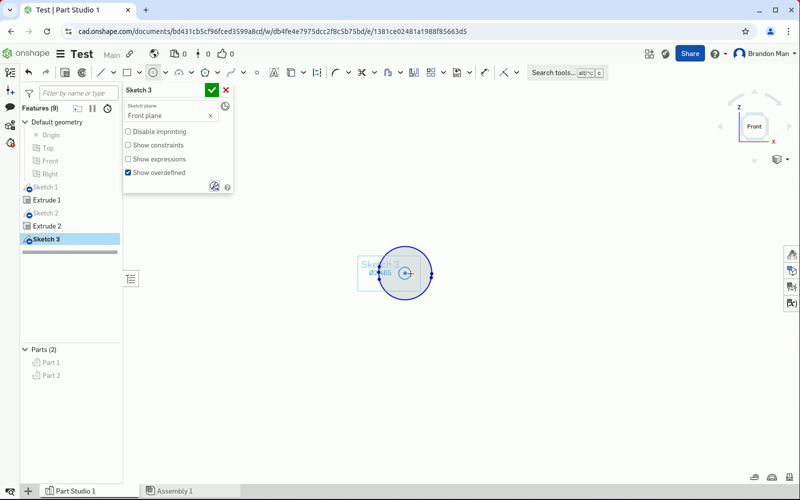
click(410, 273)
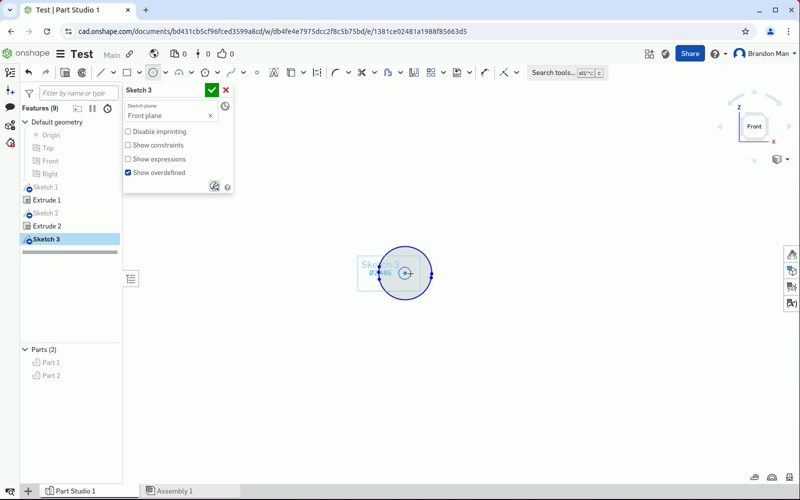
key(esc)
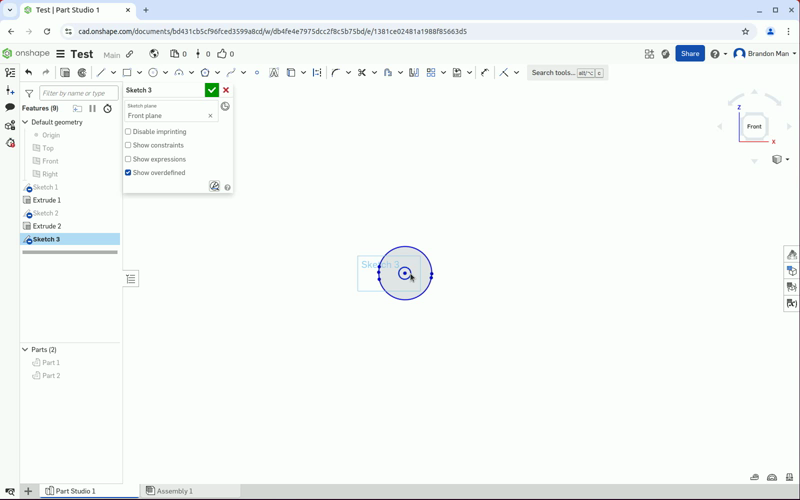
mouse_move(400, 291)
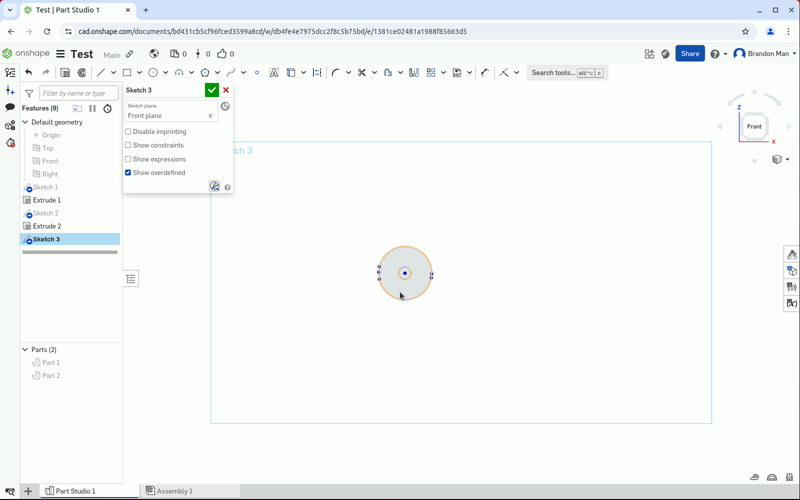
click(400, 291)
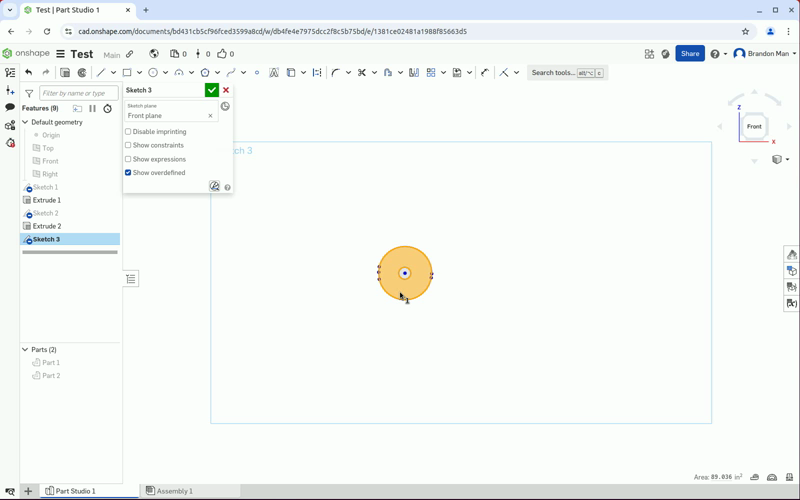
mouse_move(73, 352)
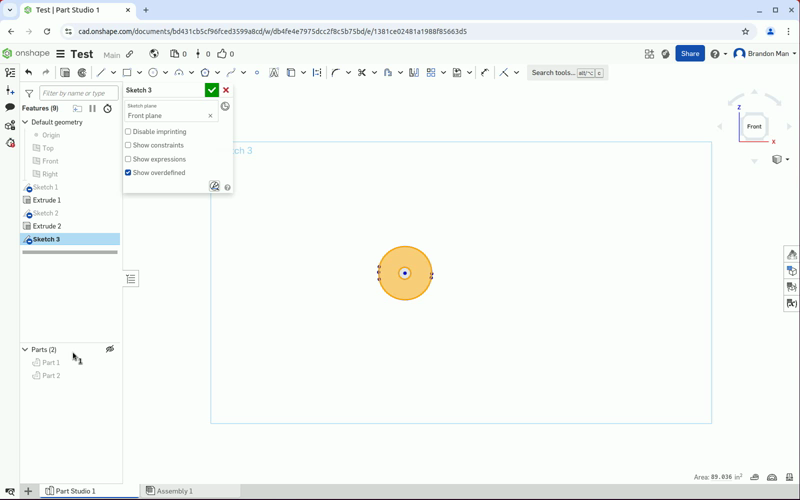
key(shift+y)
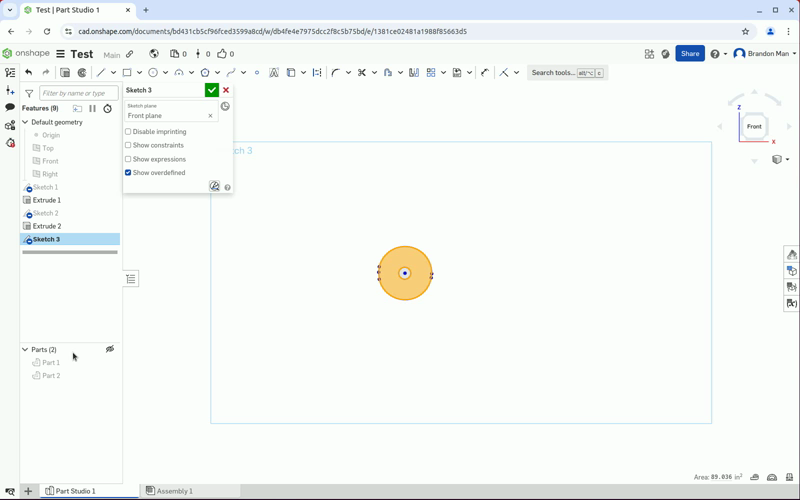
key(shift+e)
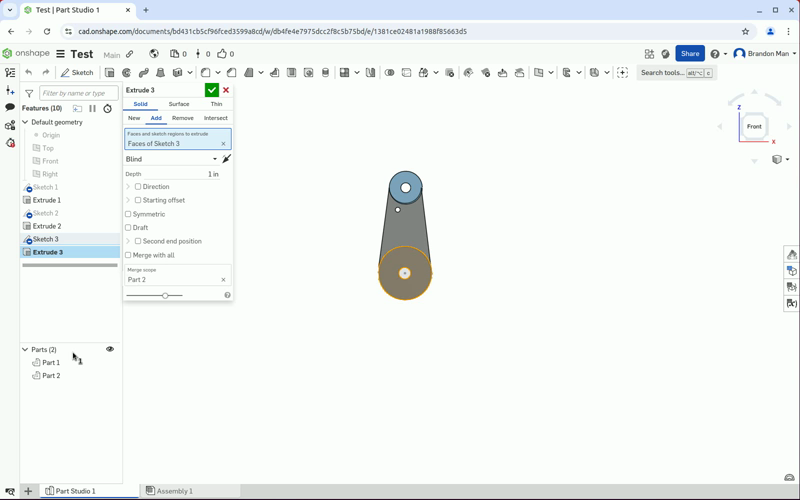
mouse_move(143, 106)
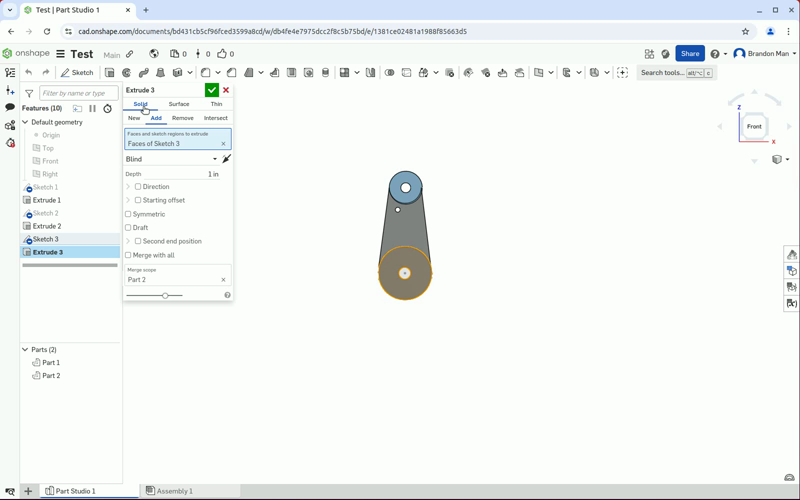
click(143, 106)
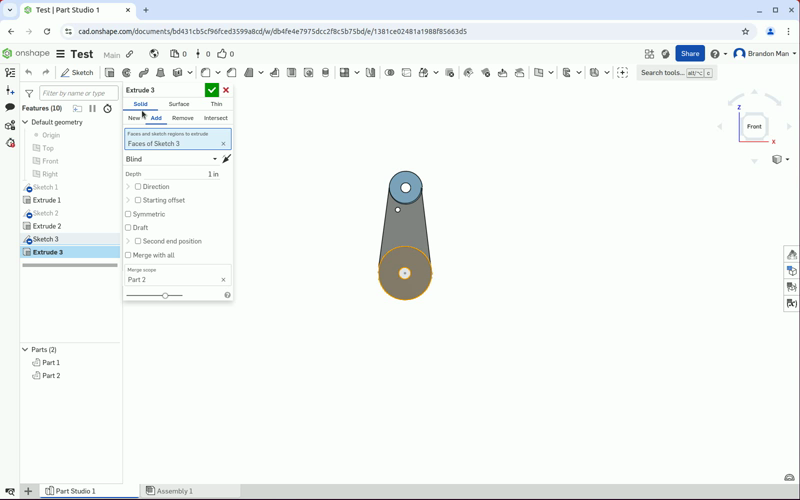
mouse_move(137, 120)
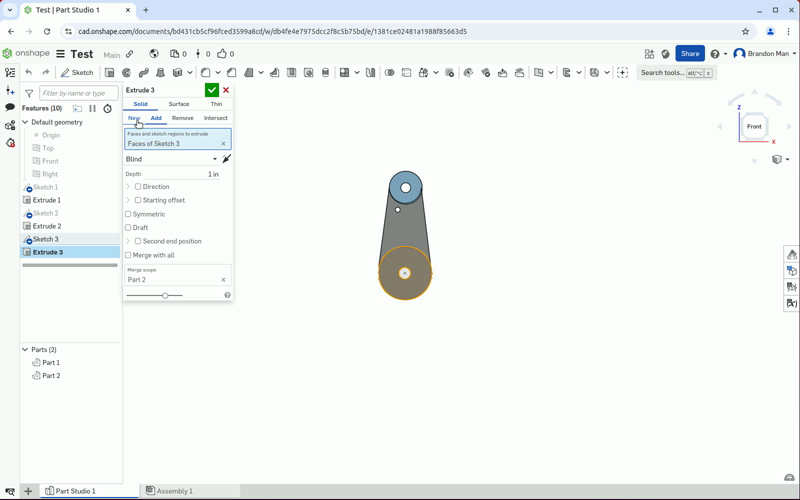
click(137, 120)
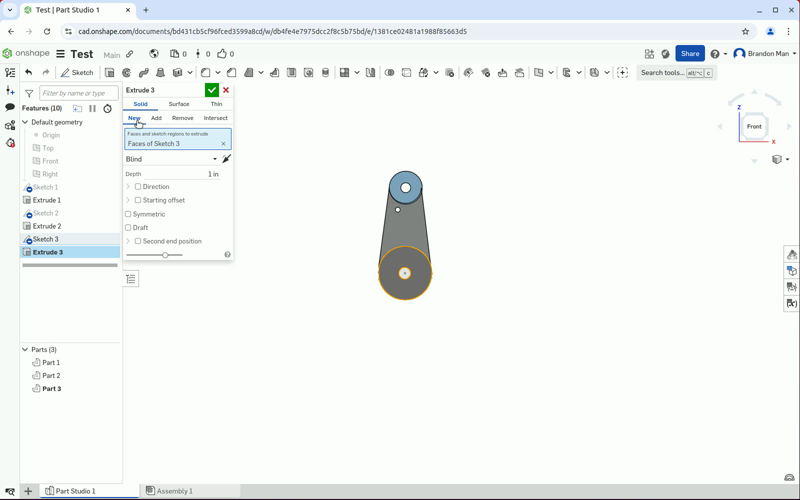
key(tab, 4)
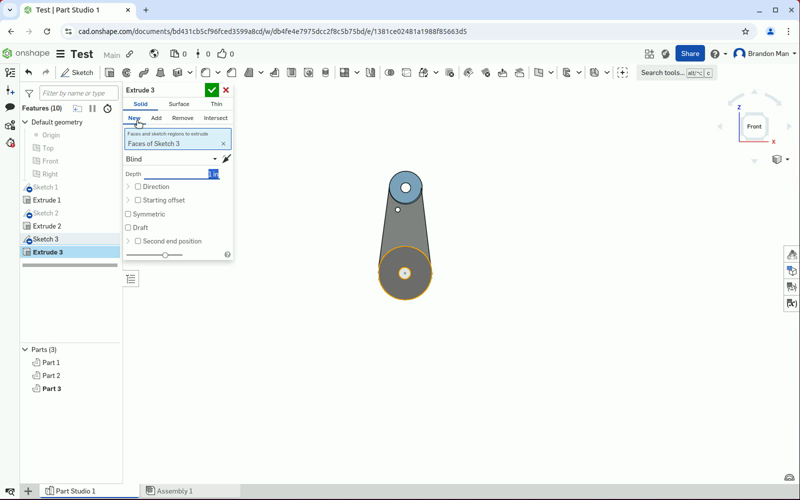
text(0.963)
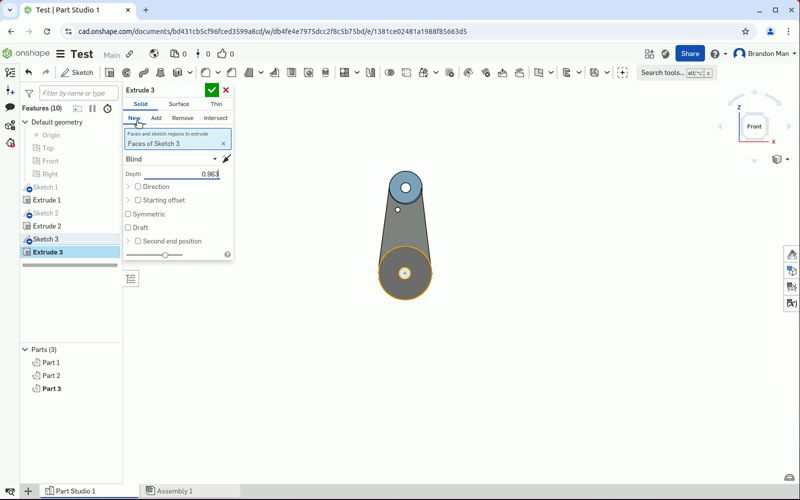
key(enter)
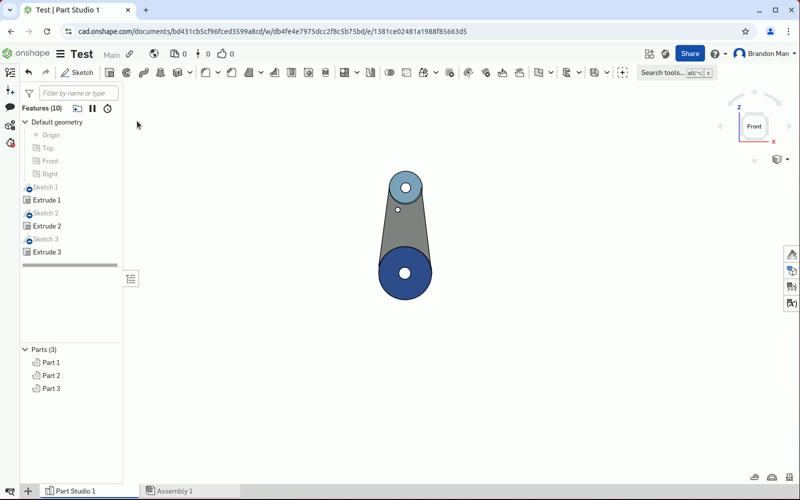
key(shift+h)
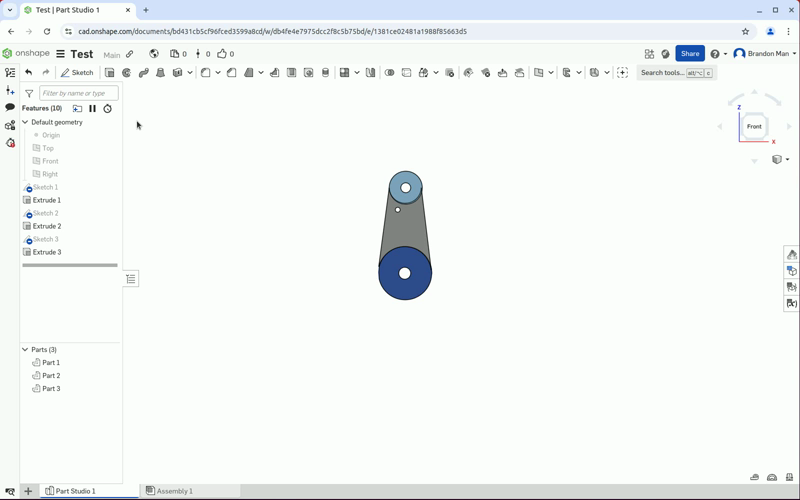
key(shift+h)
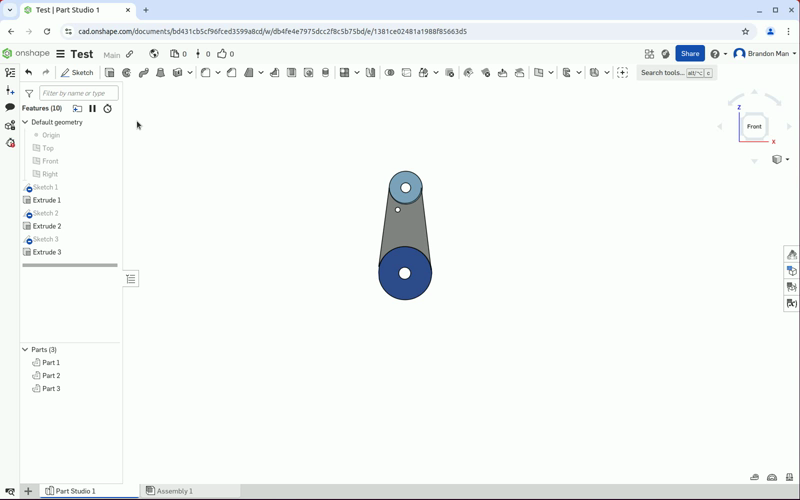
mouse_move(73, 189)
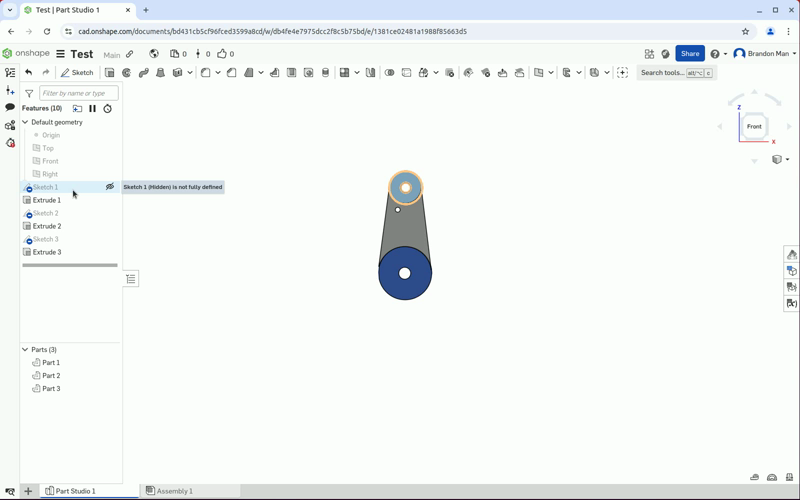
click(73, 189)
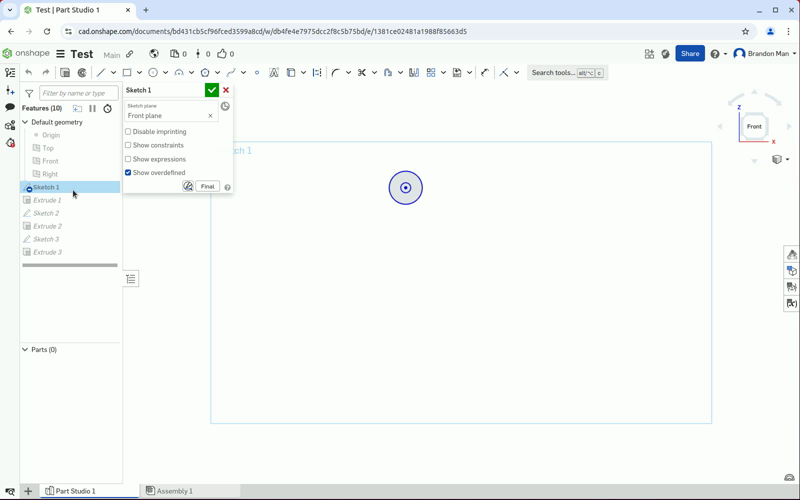
mouse_move(229, 92)
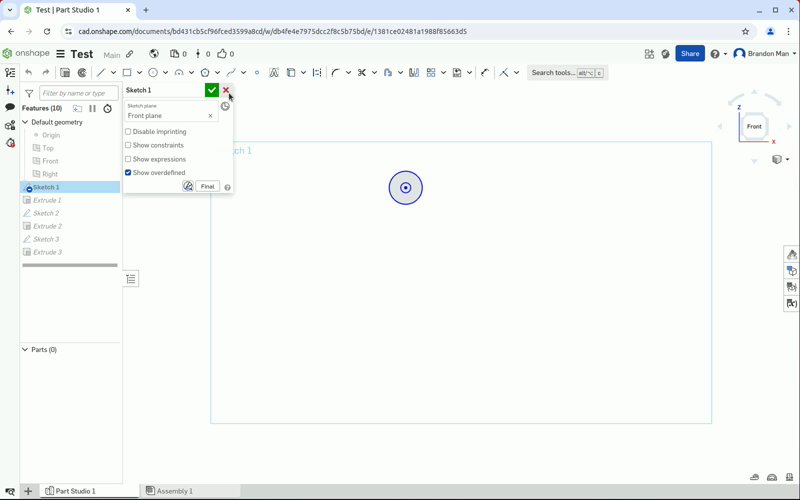
click(229, 92)
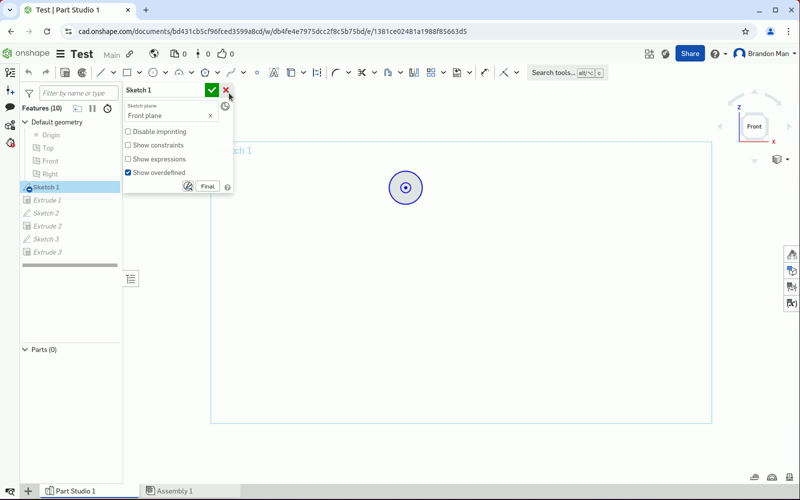
key(shift+s)
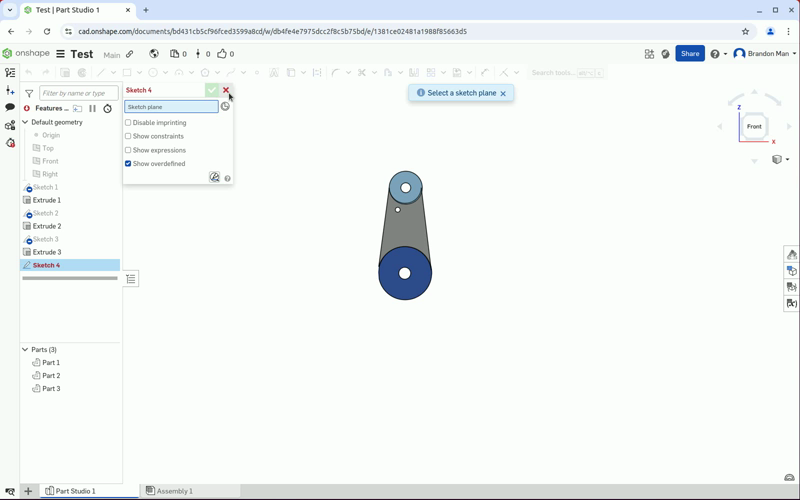
mouse_move(73, 163)
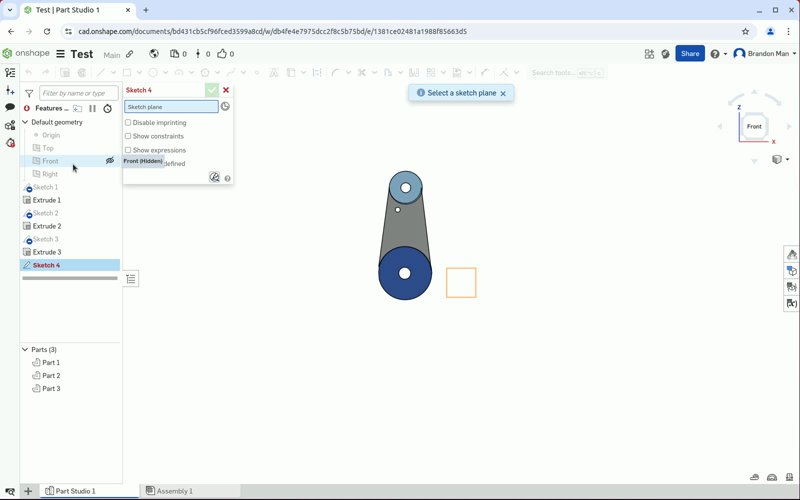
click(73, 163)
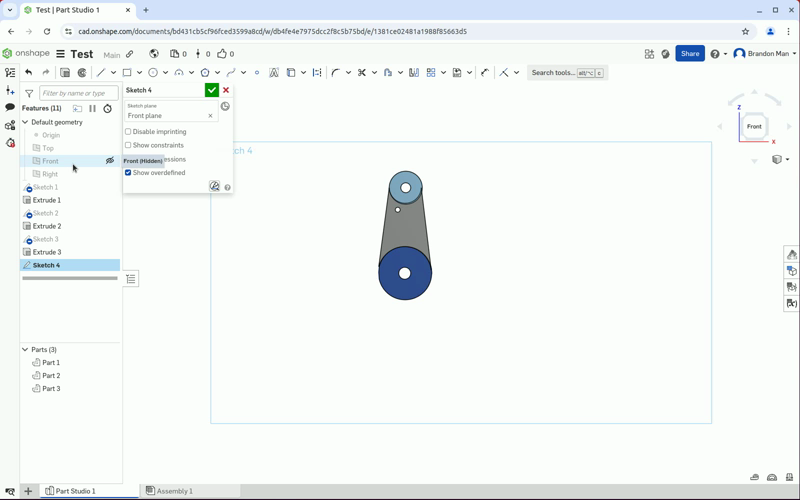
mouse_move(73, 352)
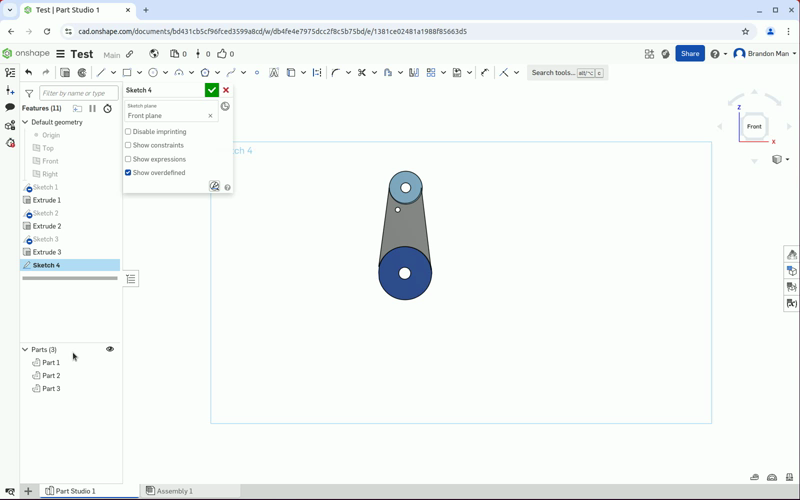
key(y)
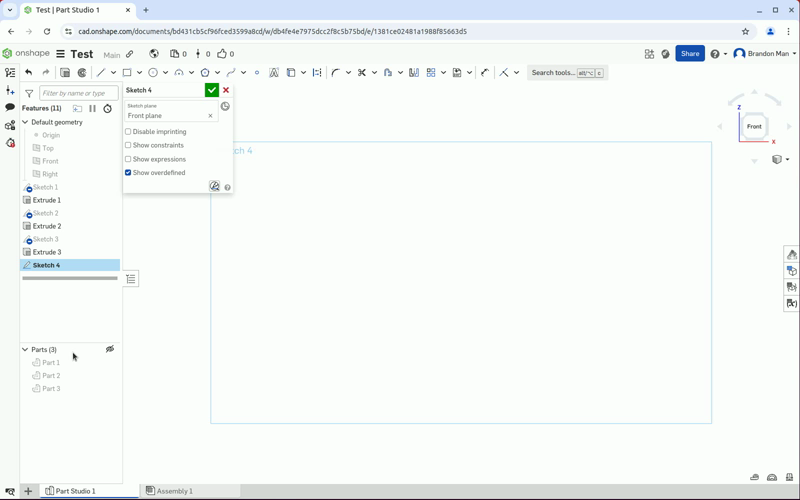
key(l)
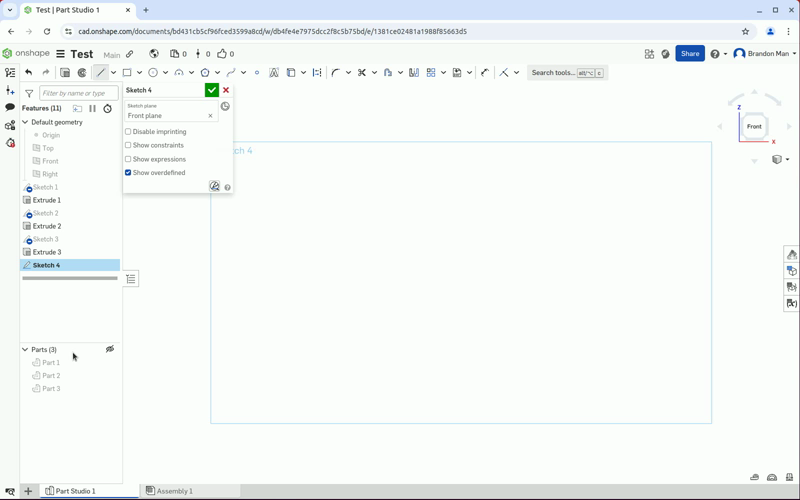
key_down(shift)
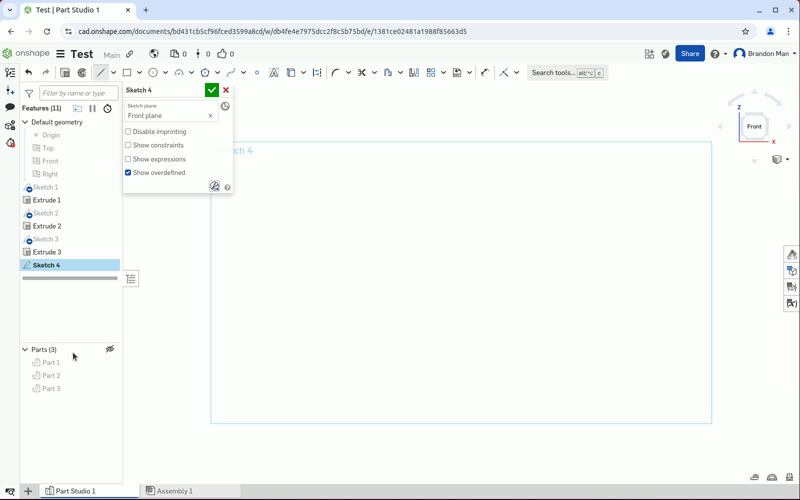
mouse_move(378, 279)
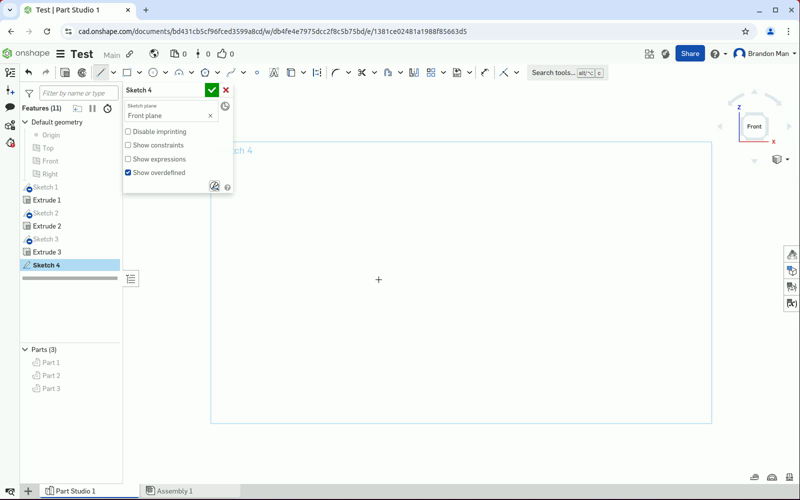
click(378, 279)
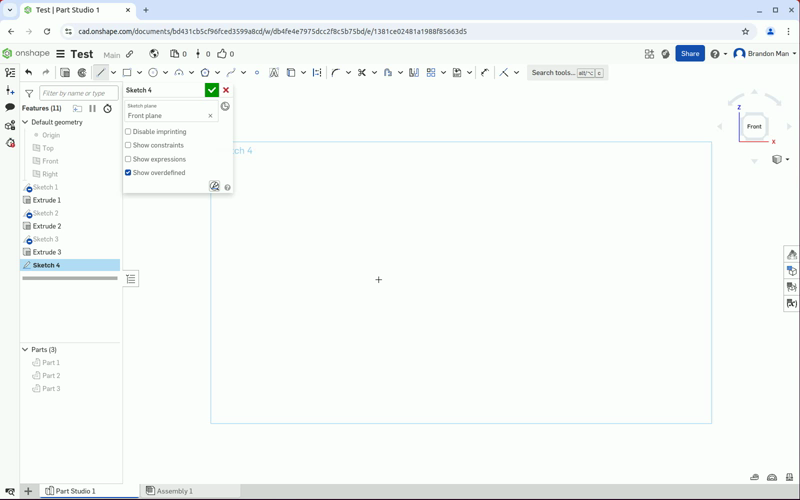
key_up(shift)
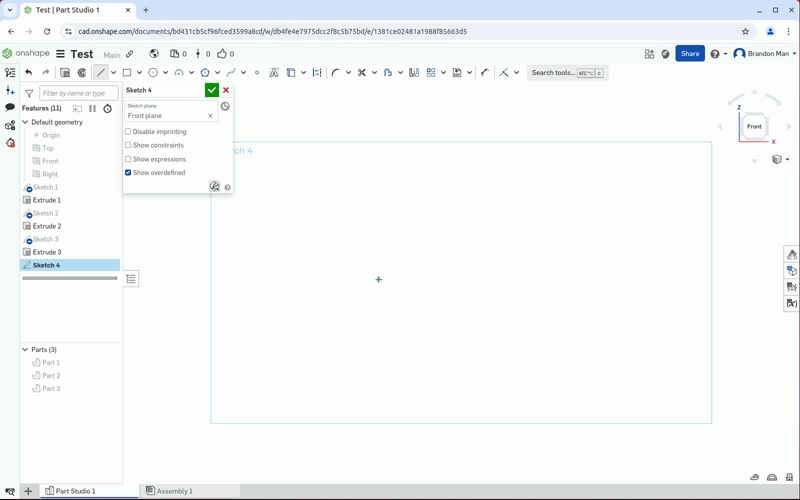
key_down(shift)
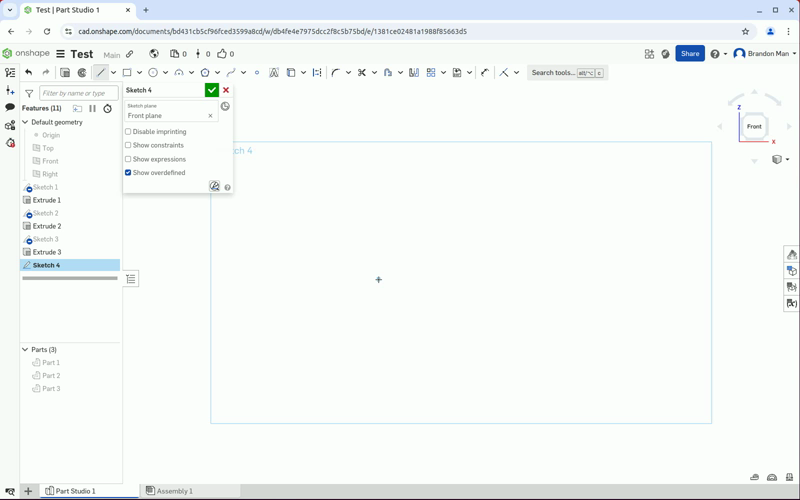
mouse_move(388, 379)
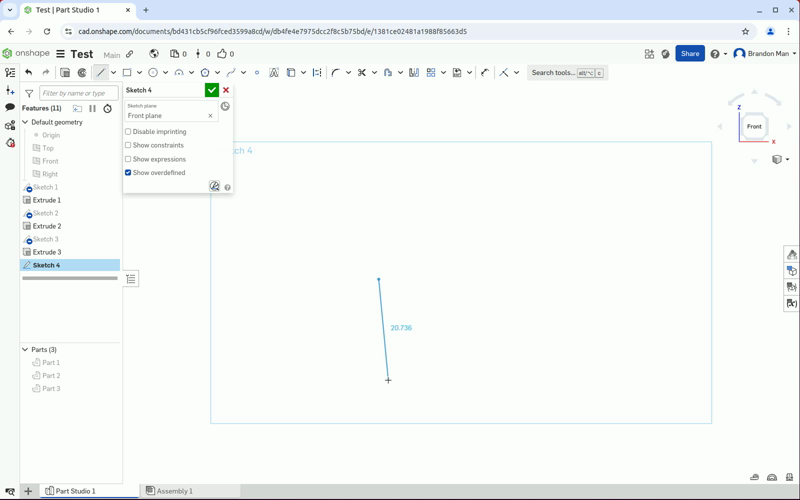
click(388, 379)
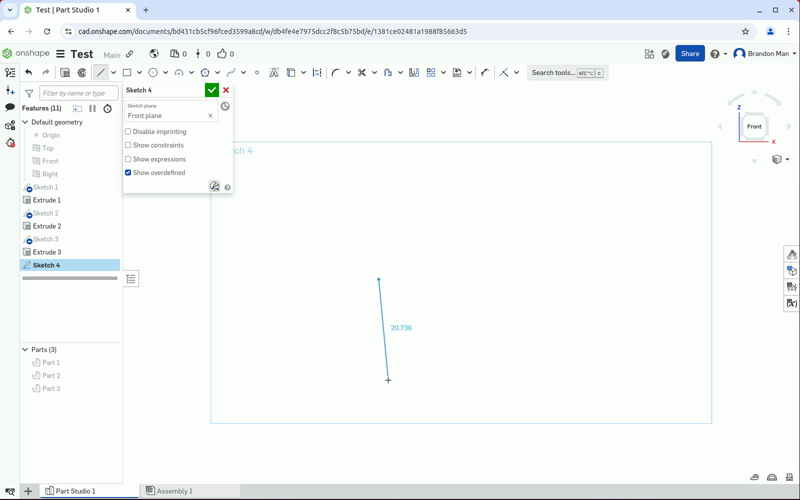
key_up(shift)
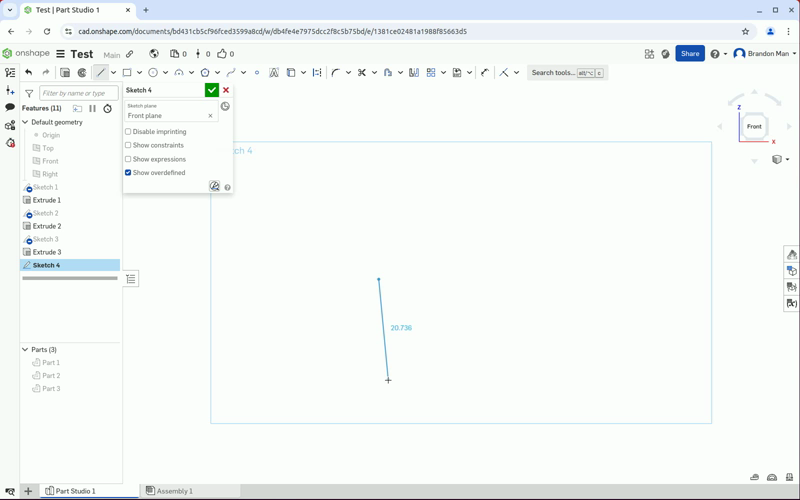
key(esc)
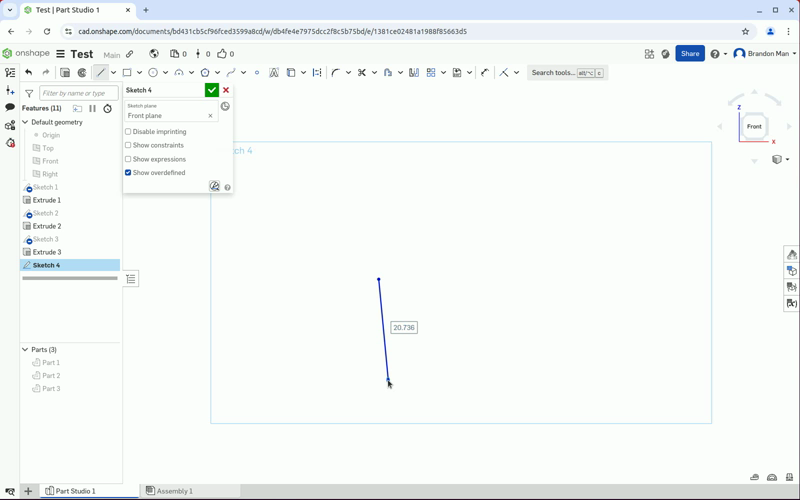
key(a)
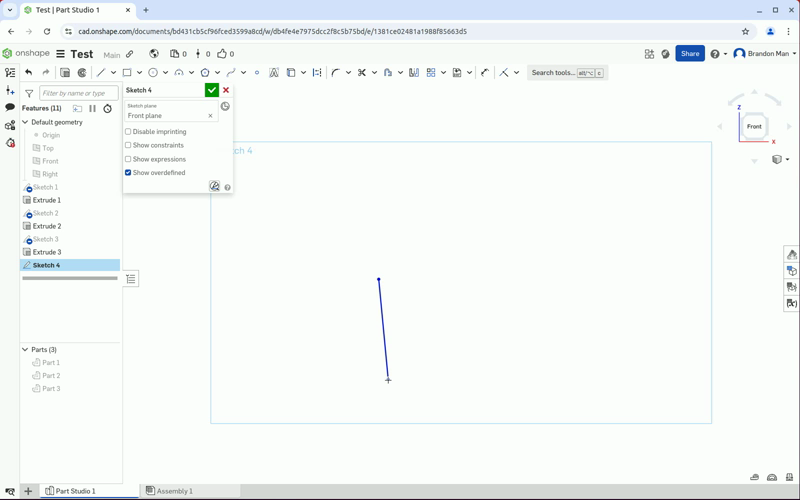
mouse_move(388, 379)
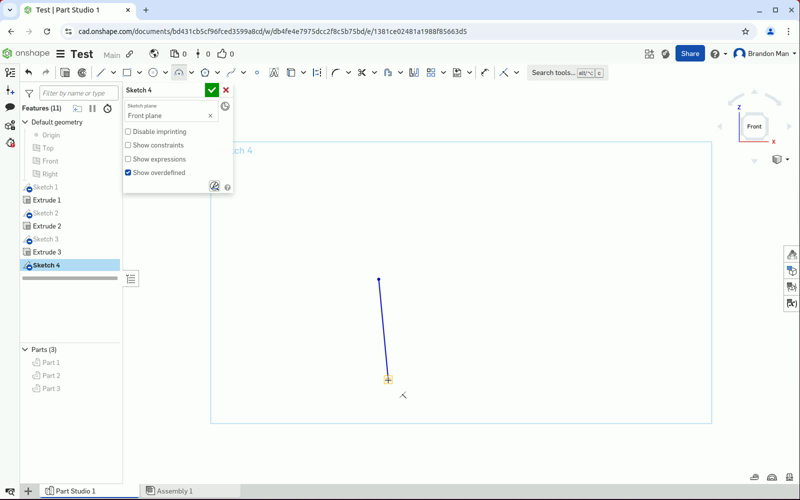
click(388, 379)
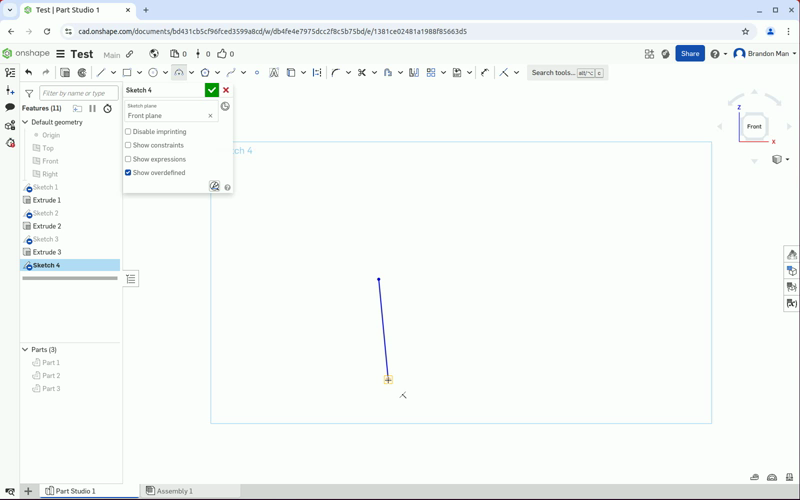
key_down(shift)
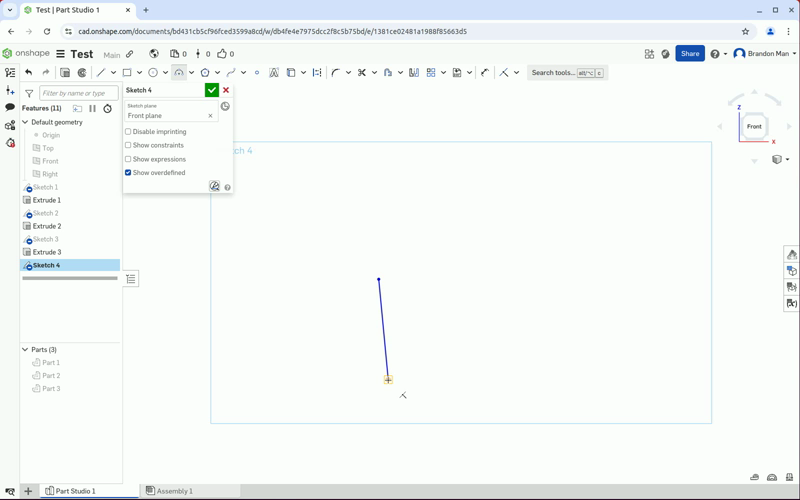
mouse_move(405, 395)
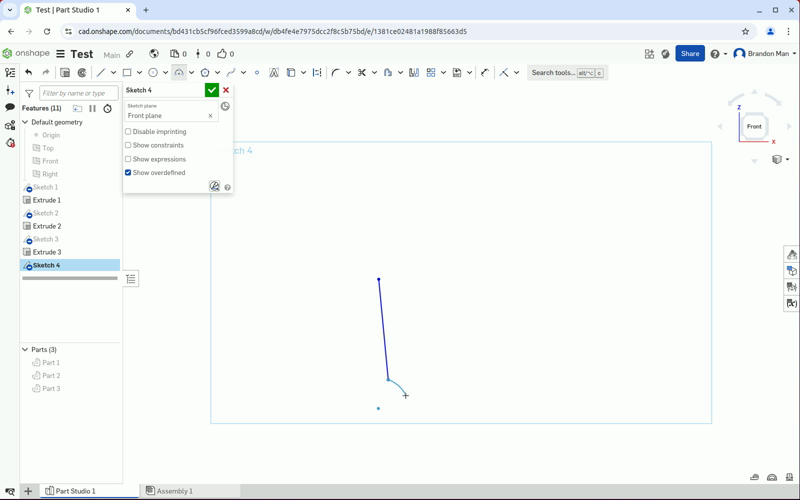
click(405, 395)
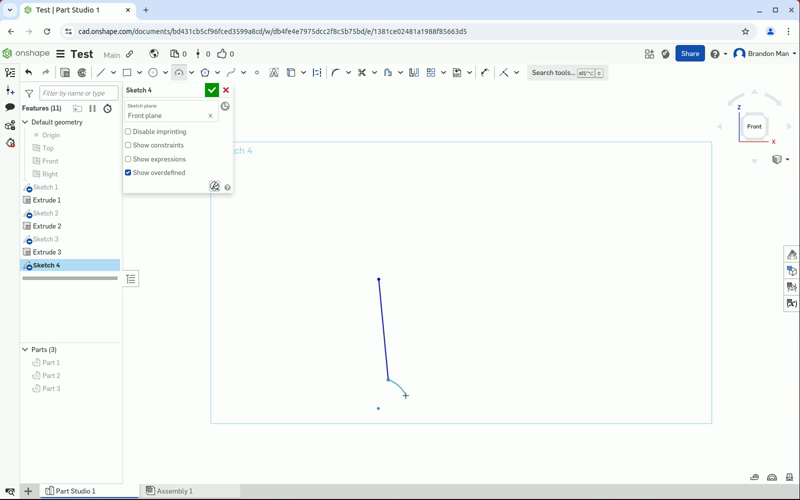
mouse_move(415, 367)
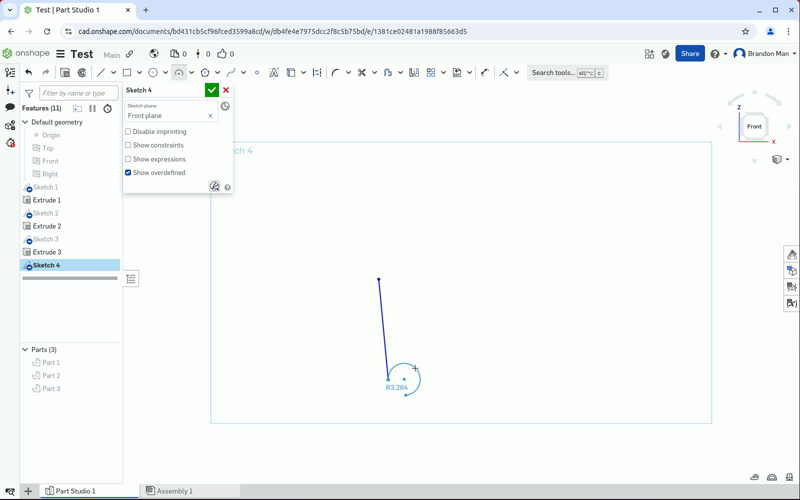
click(415, 367)
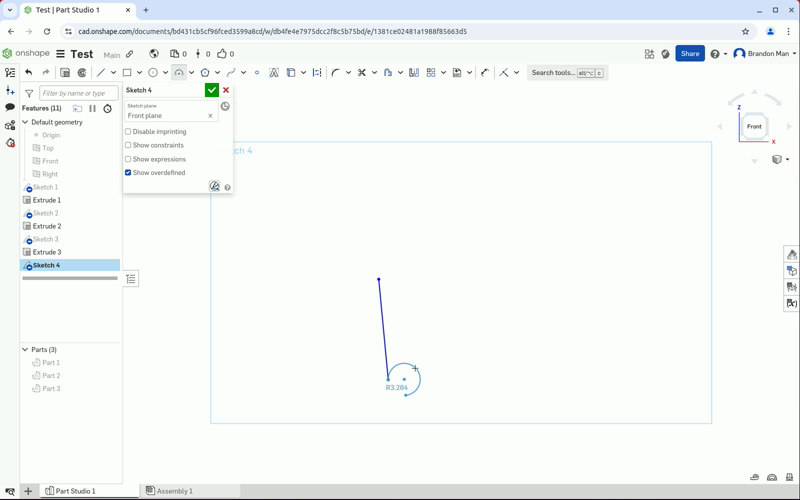
key_up(shift)
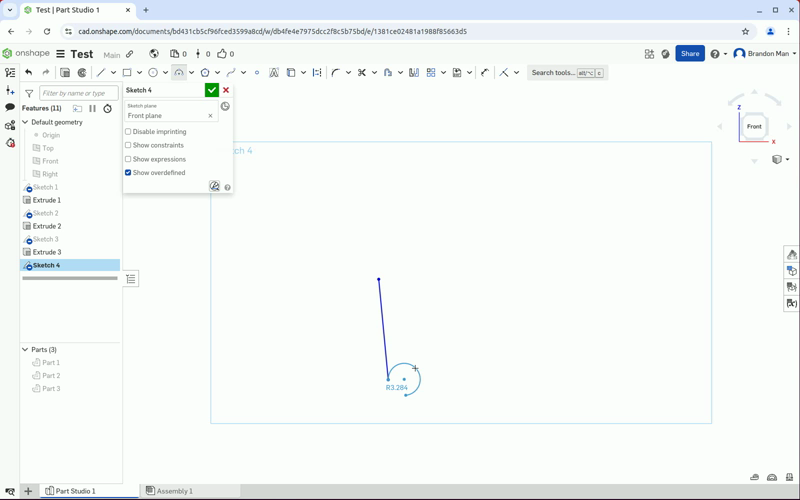
key(esc)
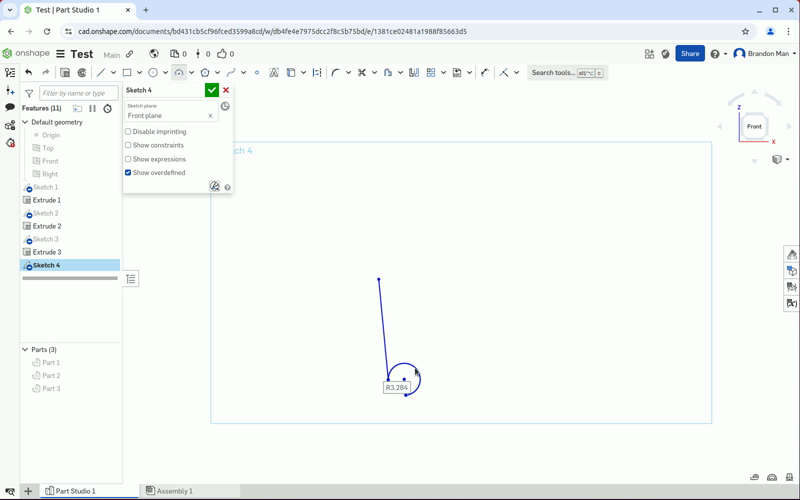
key(l)
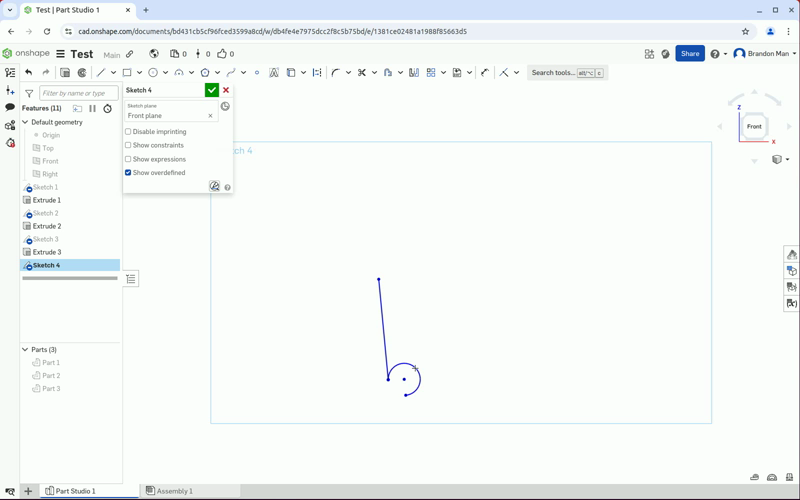
mouse_move(405, 395)
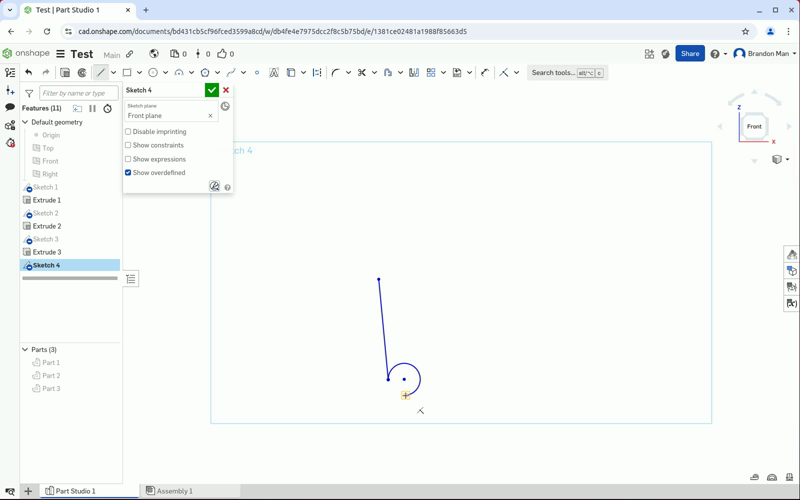
click(405, 395)
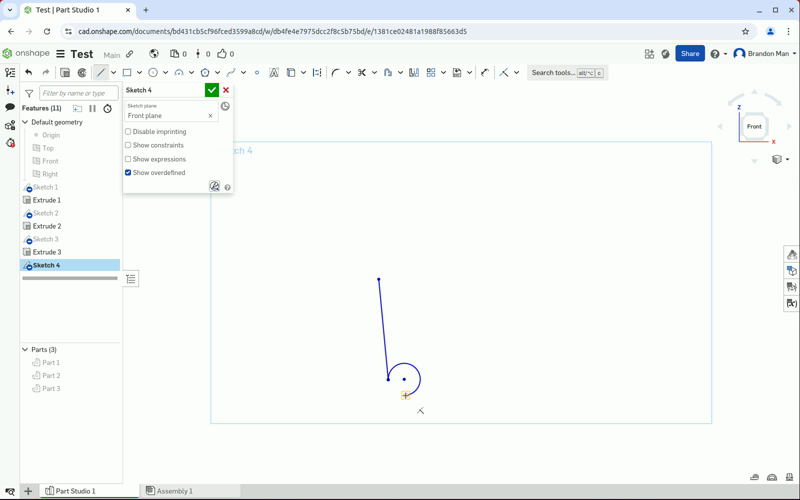
key_down(shift)
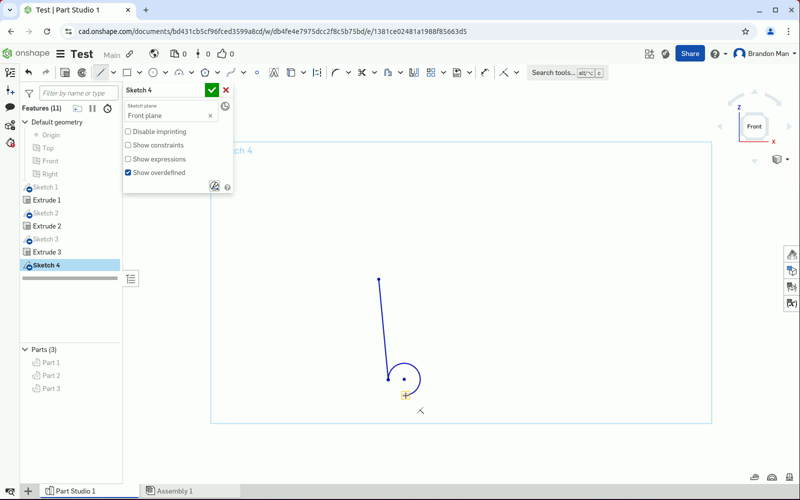
mouse_move(478, 393)
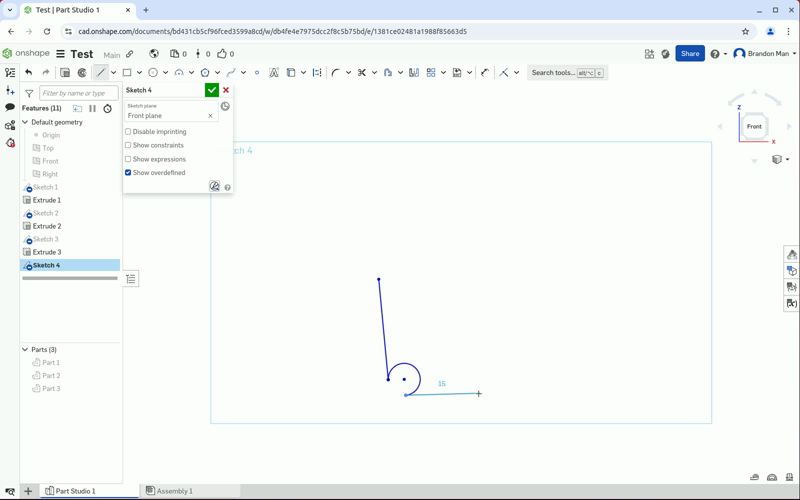
click(478, 393)
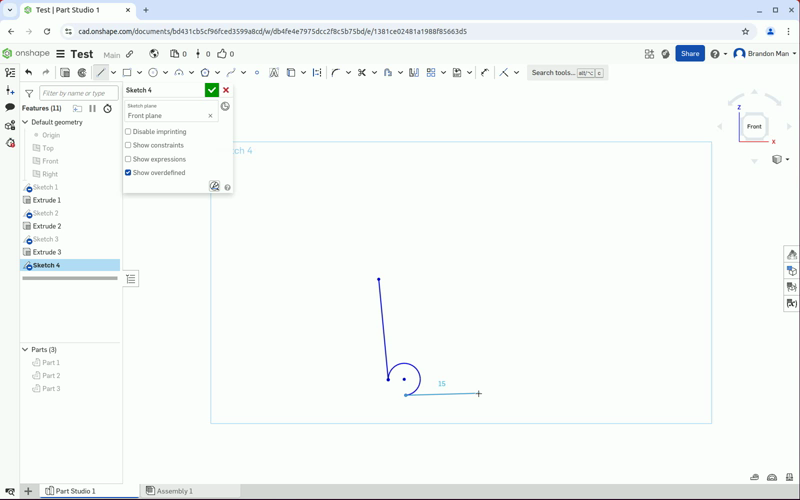
key_up(shift)
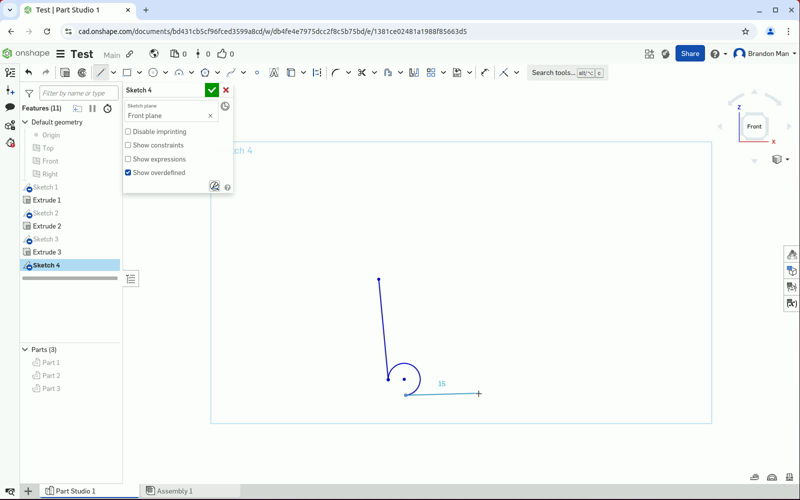
key(esc)
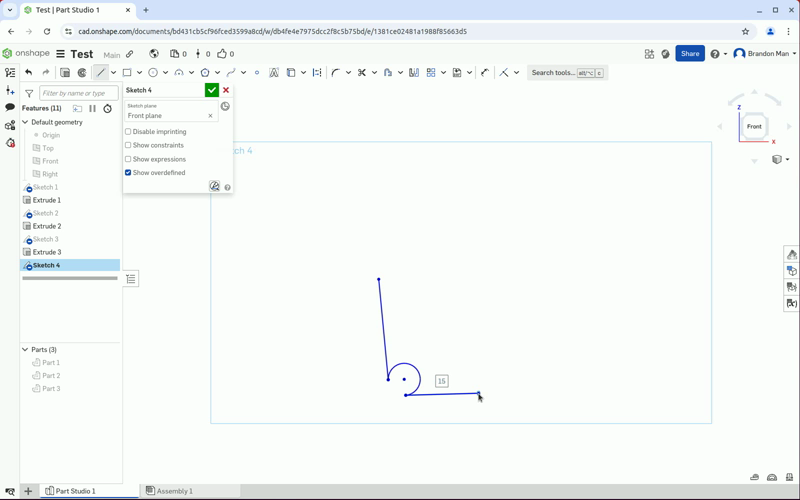
key(a)
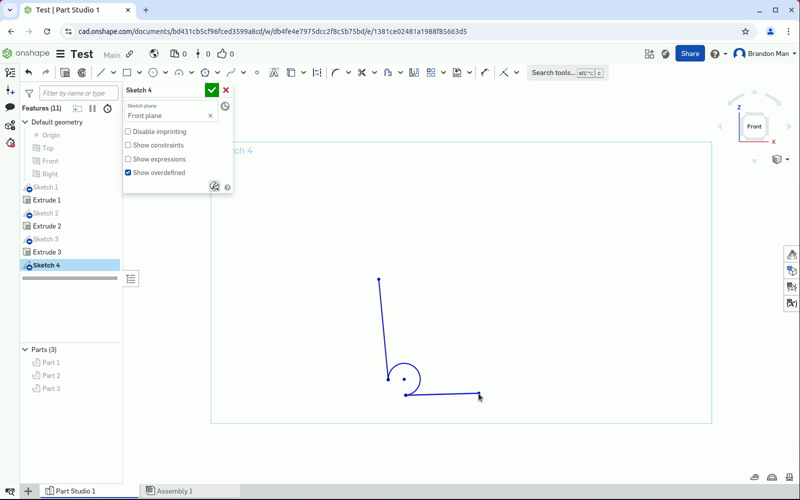
mouse_move(478, 393)
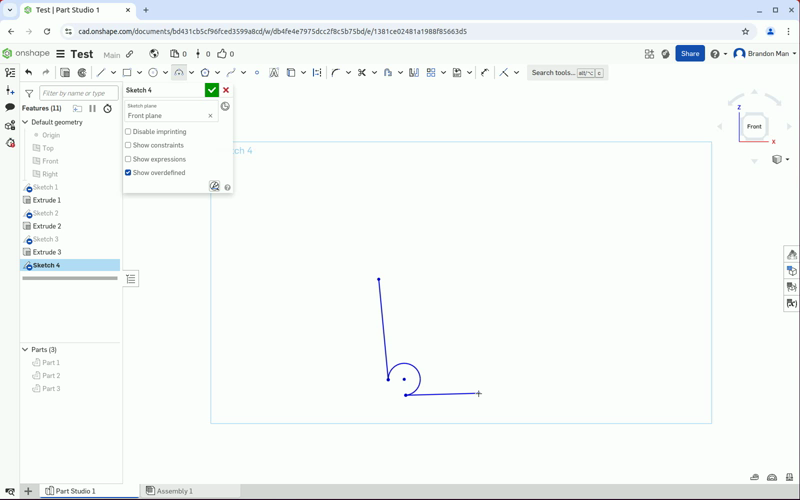
click(478, 393)
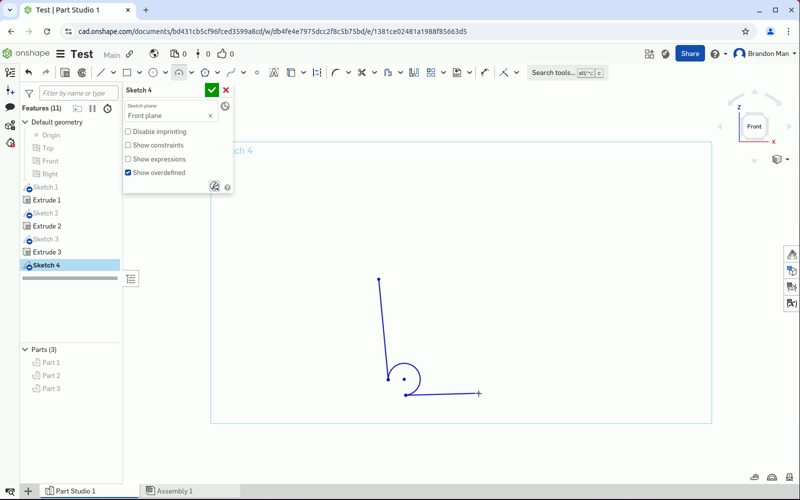
key_down(shift)
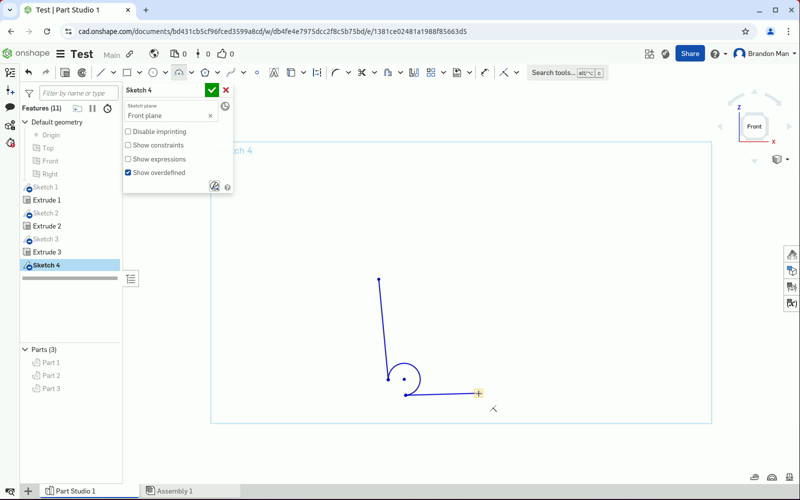
mouse_move(478, 366)
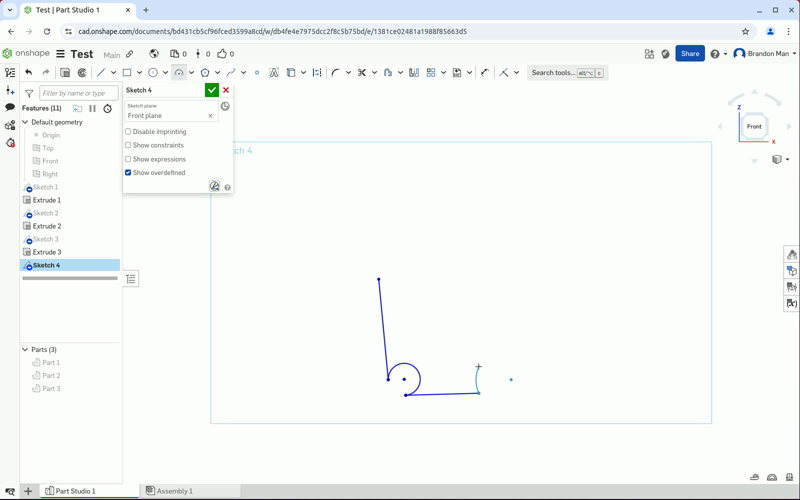
click(478, 366)
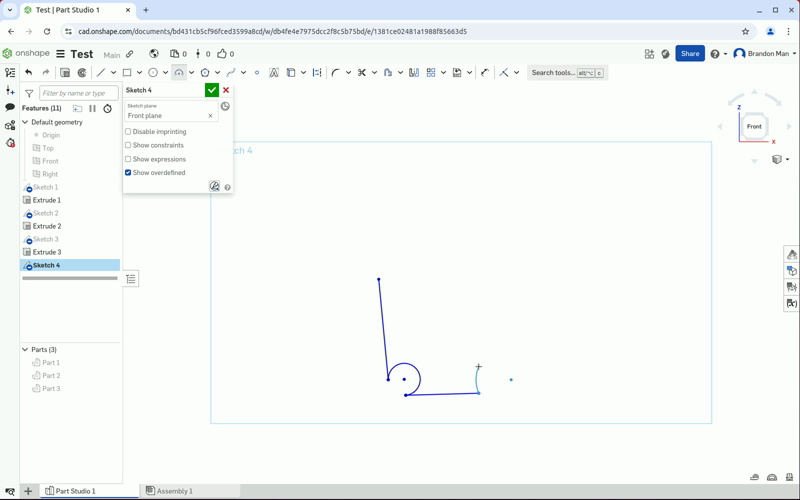
mouse_move(492, 379)
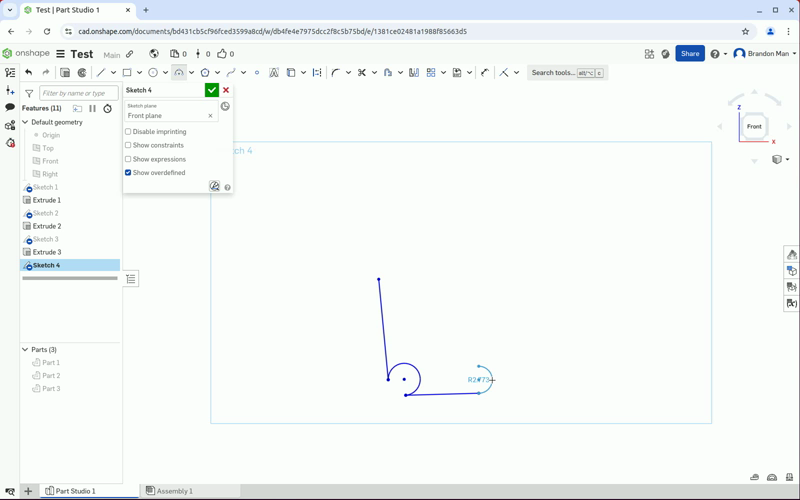
click(492, 379)
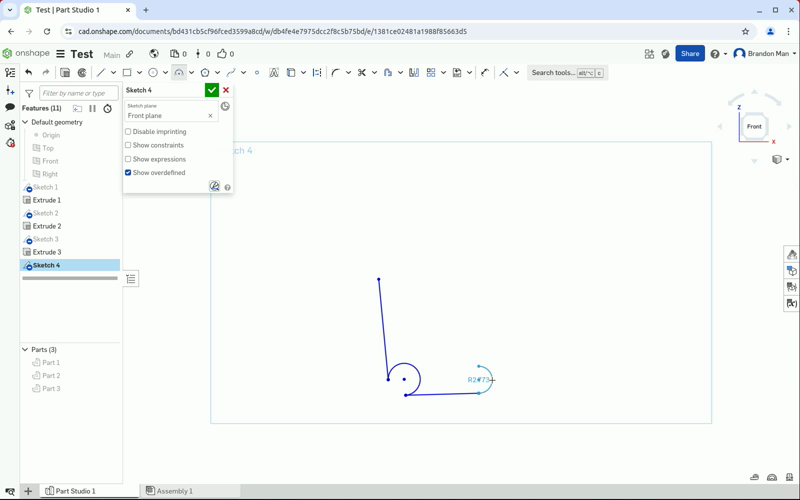
key_up(shift)
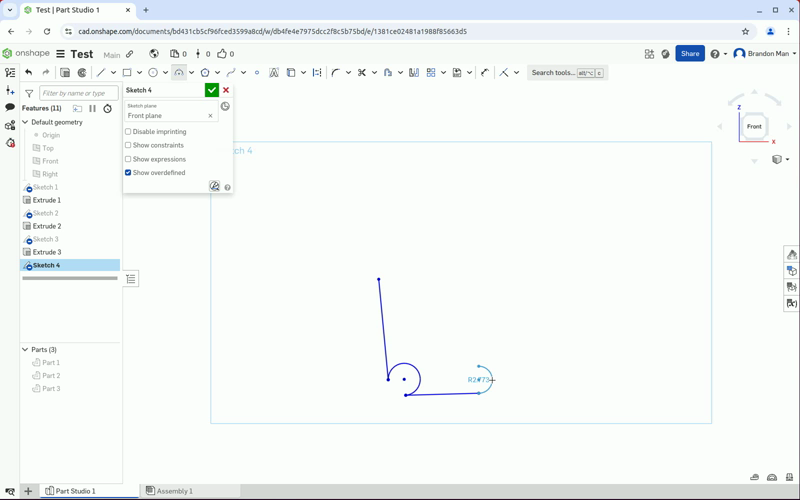
key(esc)
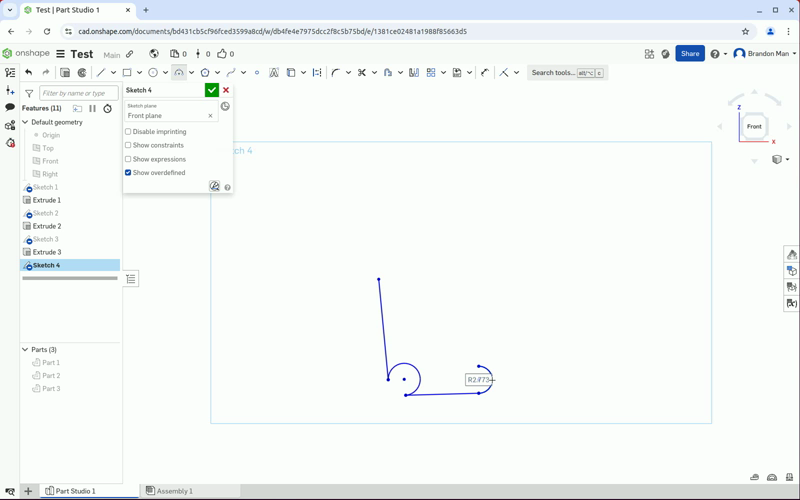
key(l)
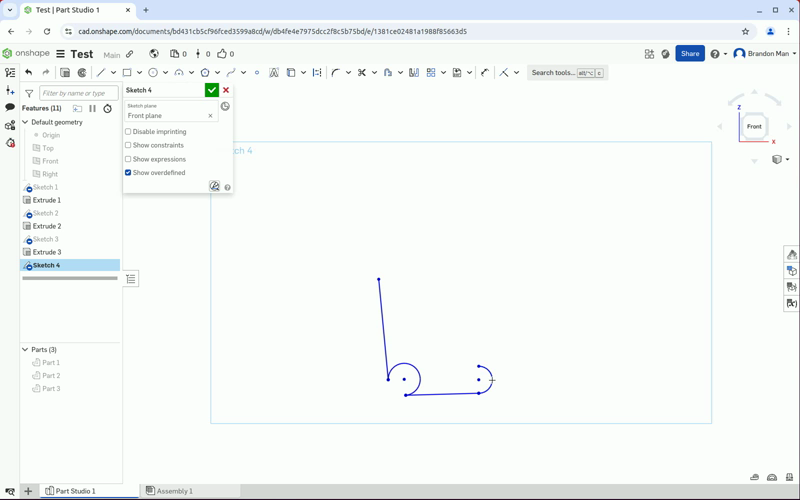
mouse_move(478, 366)
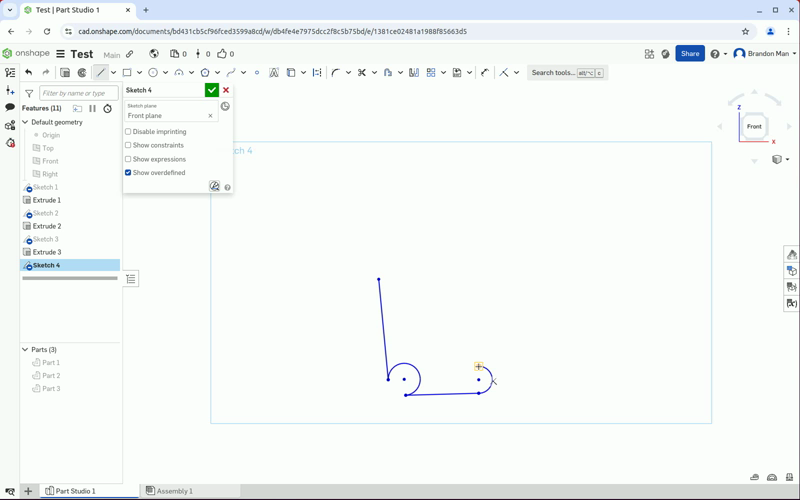
click(478, 366)
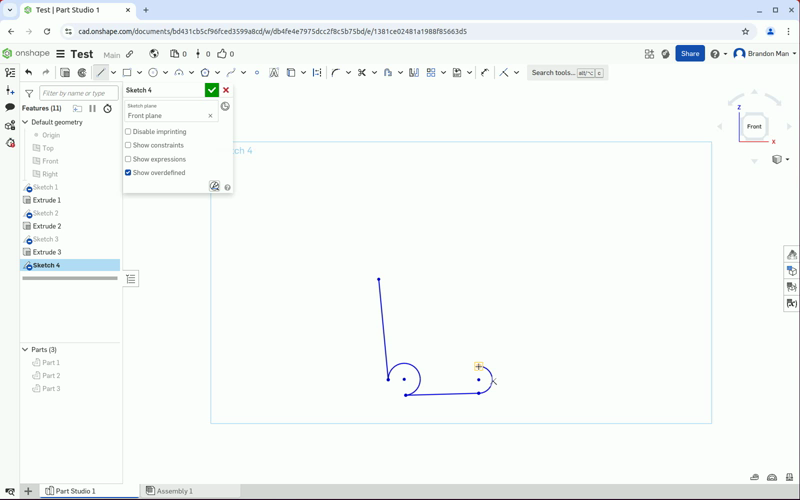
key_down(shift)
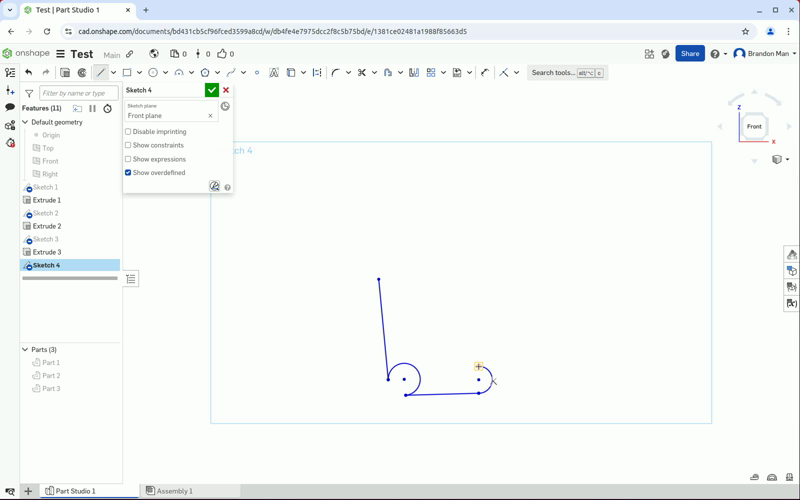
mouse_move(508, 366)
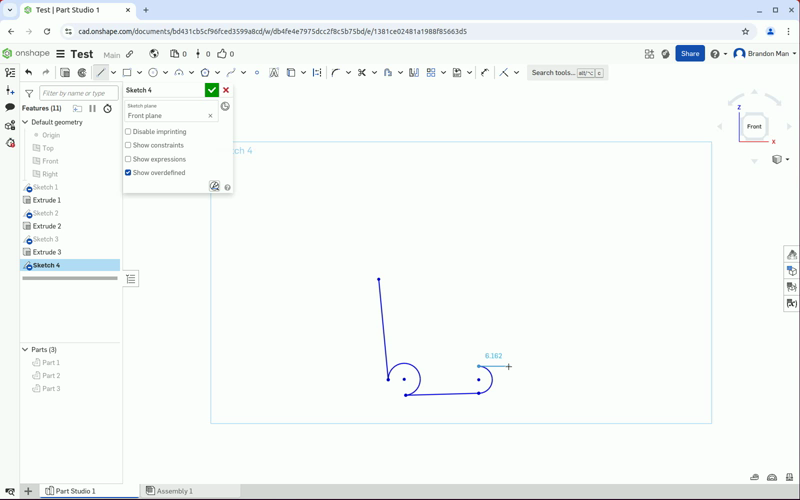
mouse_move(436, 364)
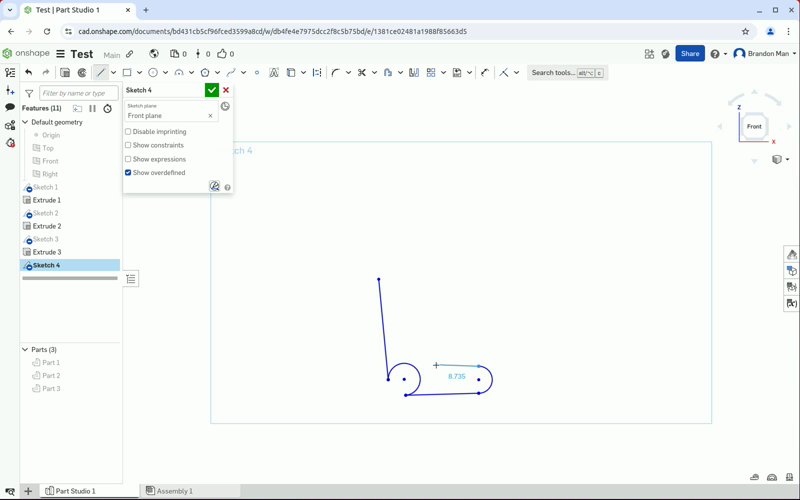
click(436, 364)
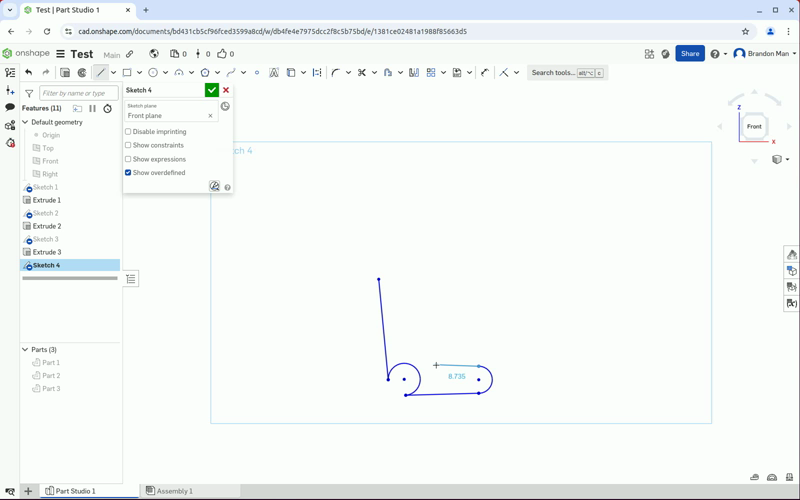
key_up(shift)
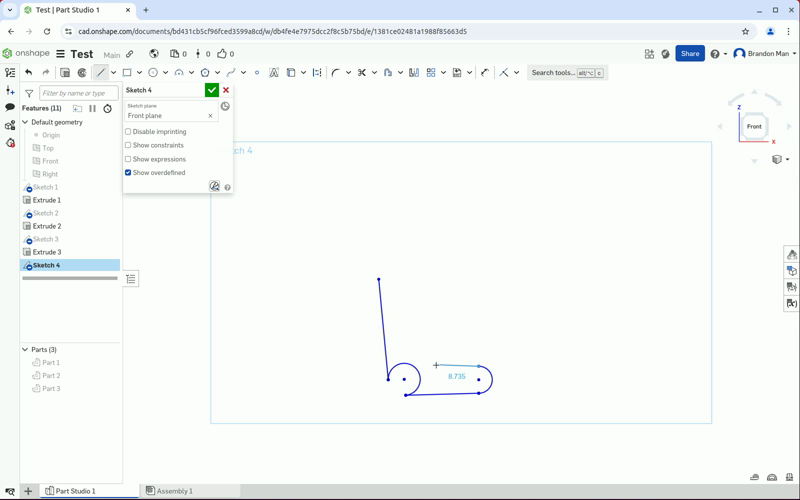
key(esc)
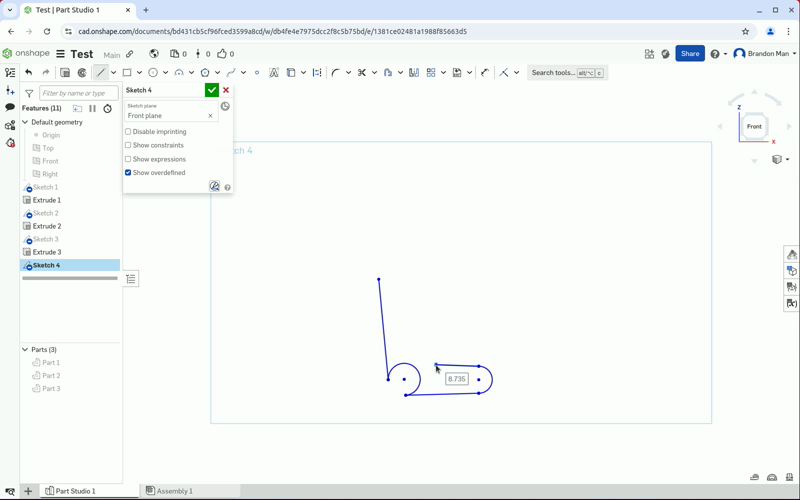
key(a)
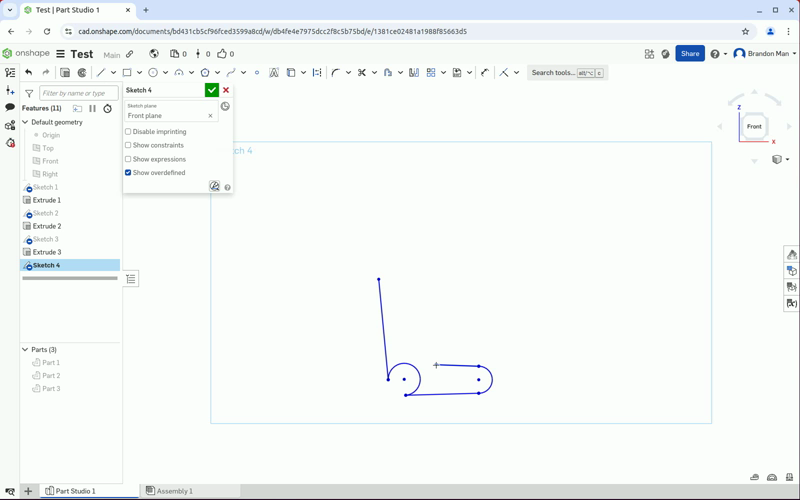
mouse_move(436, 364)
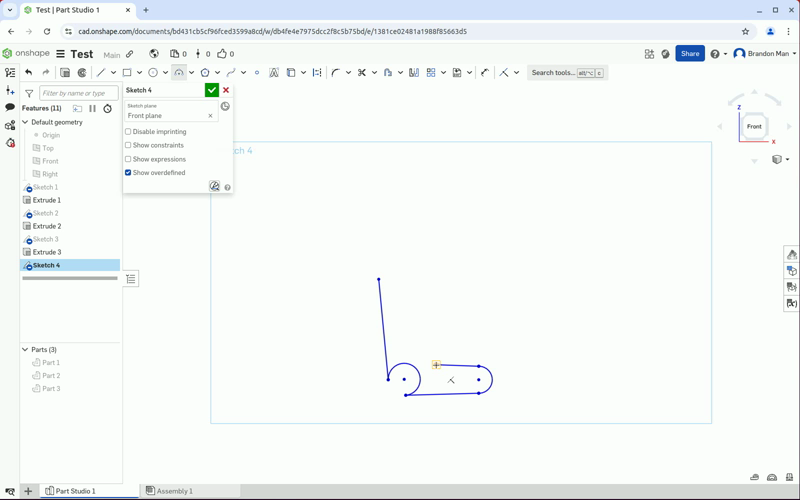
click(436, 364)
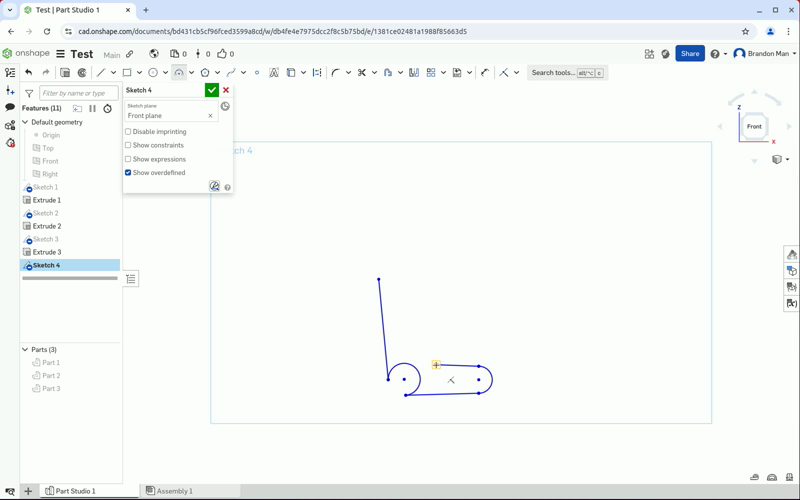
key_down(shift)
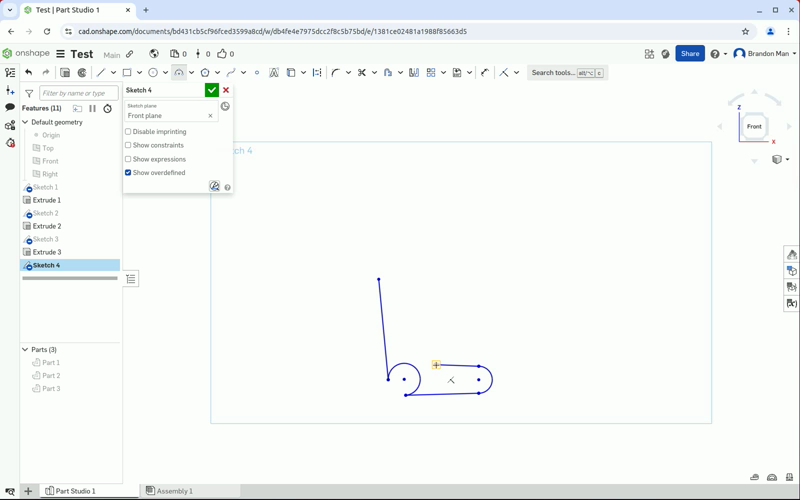
mouse_move(423, 350)
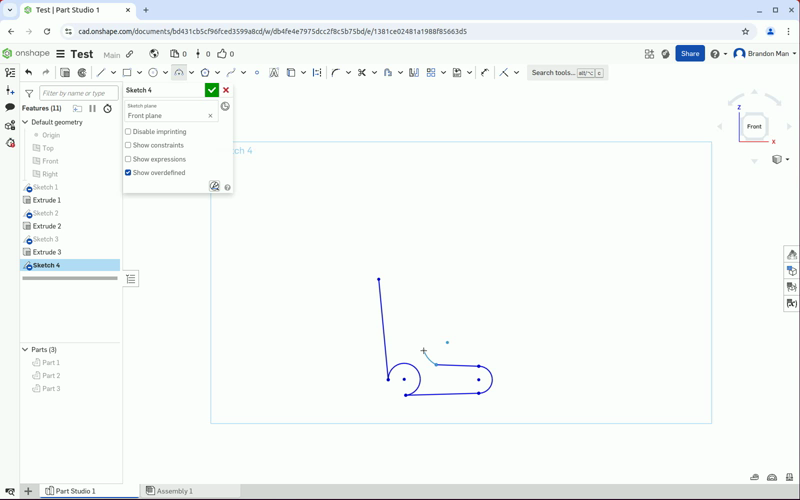
click(423, 350)
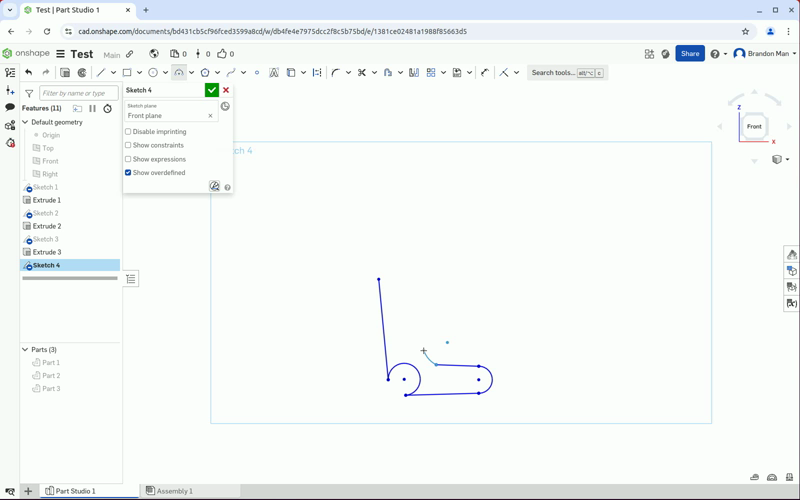
mouse_move(426, 360)
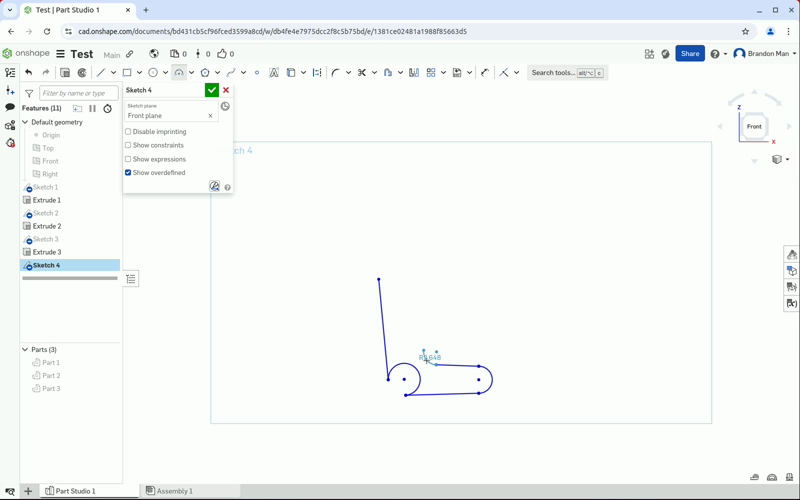
click(426, 360)
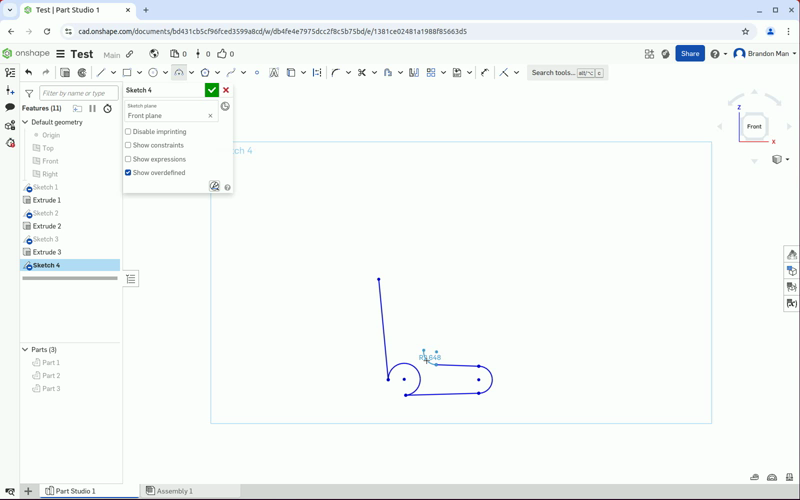
key_up(shift)
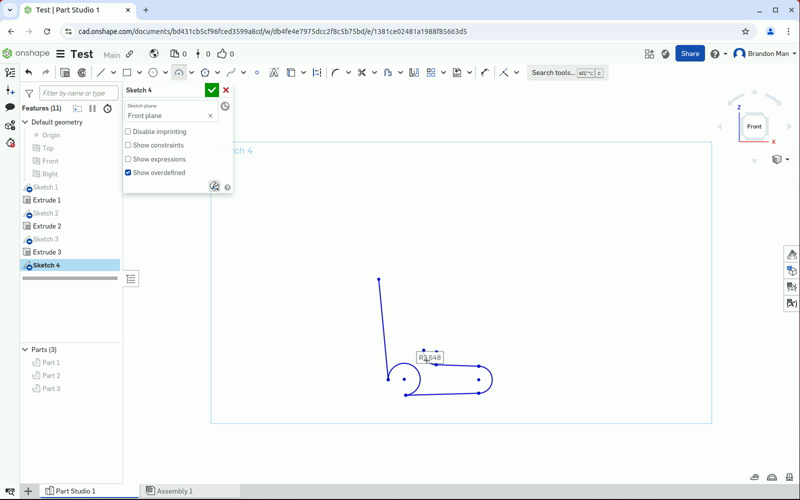
key(esc)
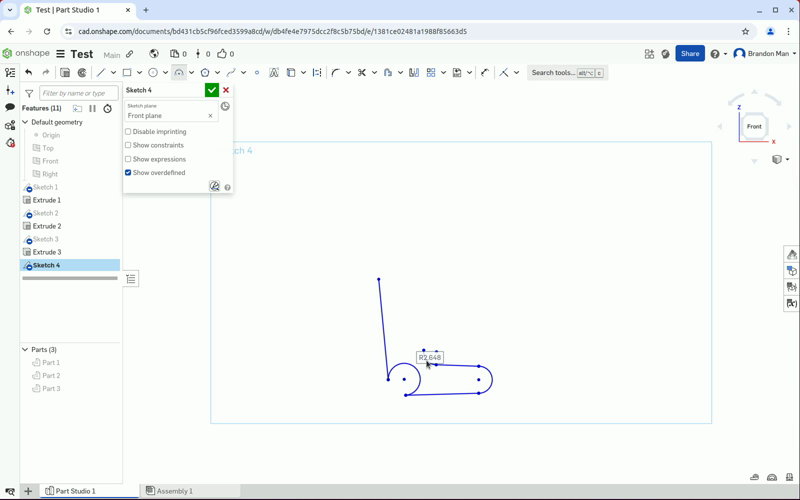
key(l)
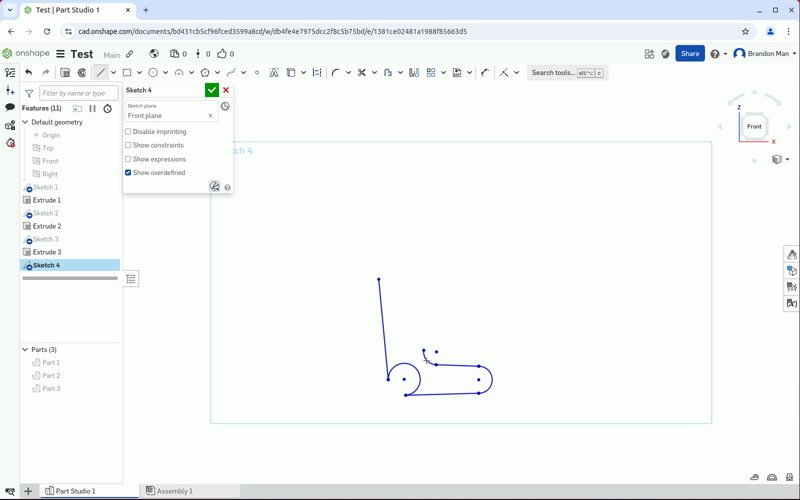
mouse_move(423, 350)
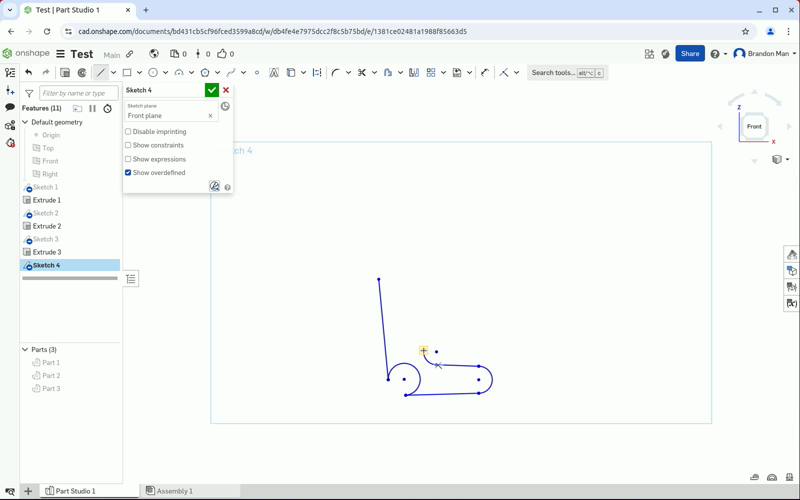
click(423, 350)
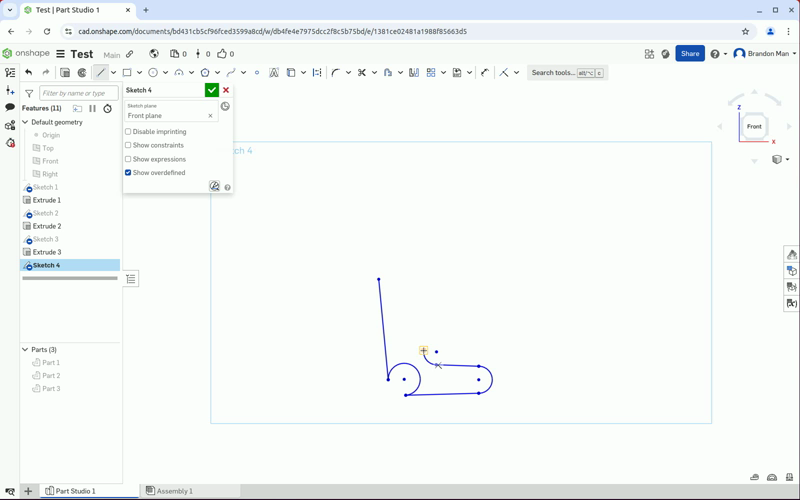
key_down(shift)
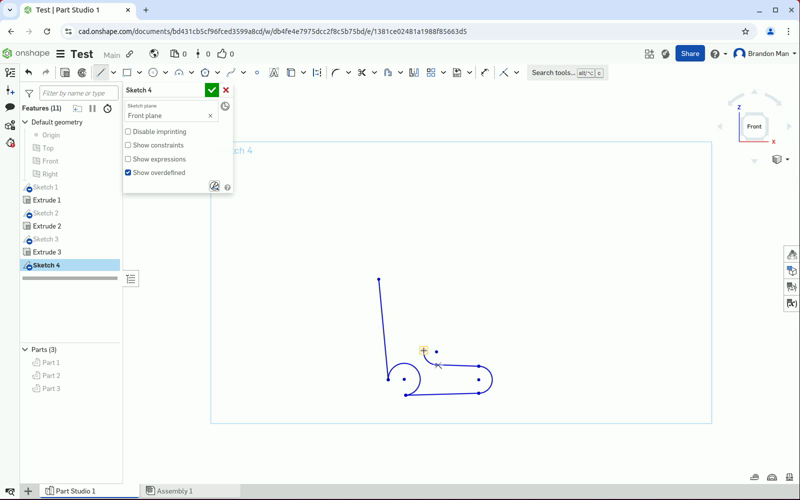
mouse_move(431, 278)
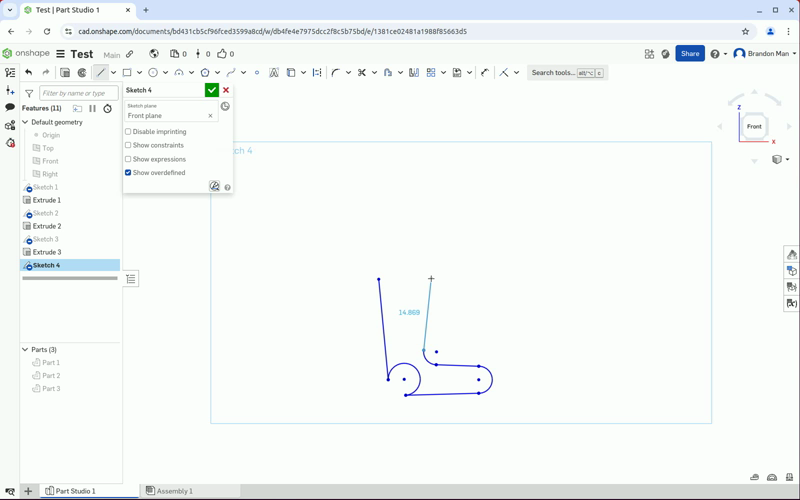
click(431, 278)
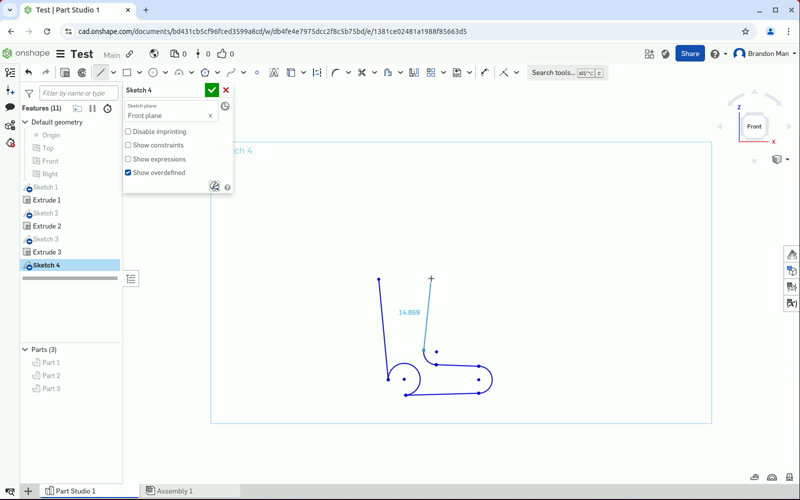
key_up(shift)
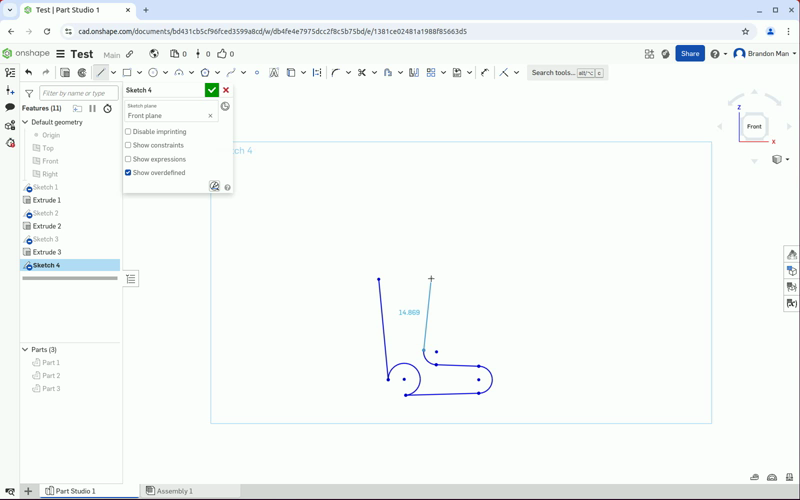
key(esc)
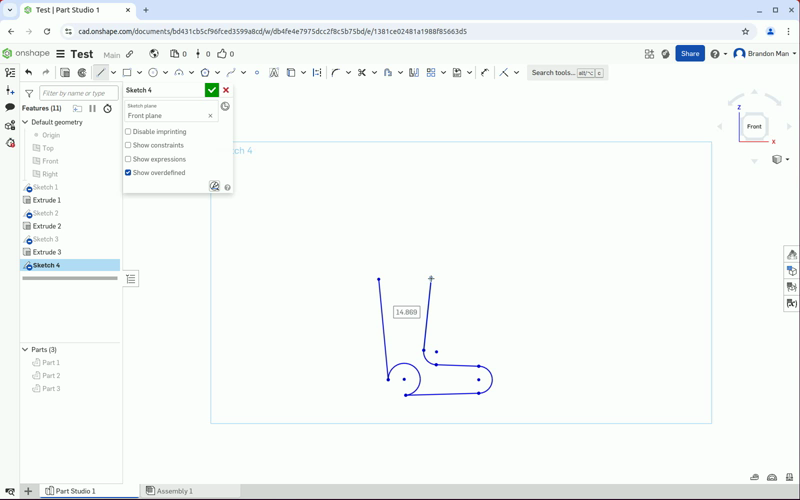
key(a)
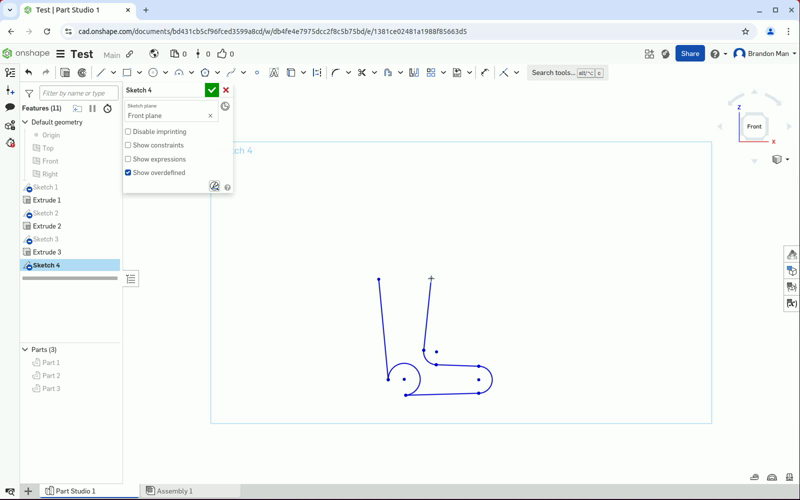
mouse_move(431, 278)
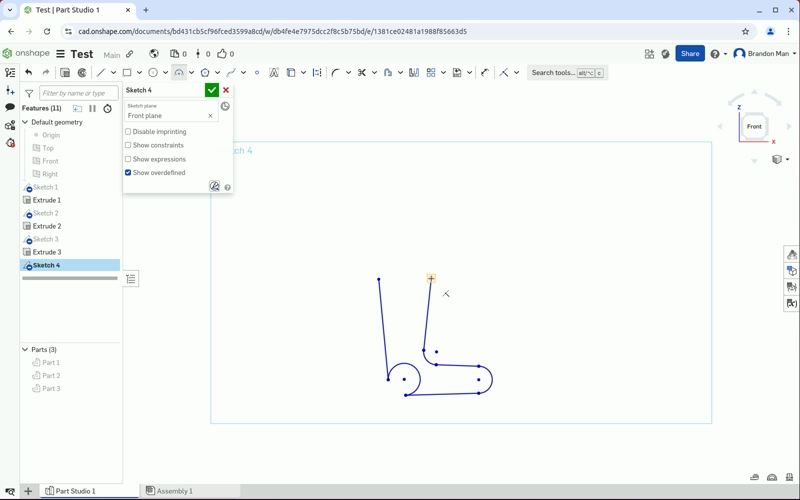
click(431, 278)
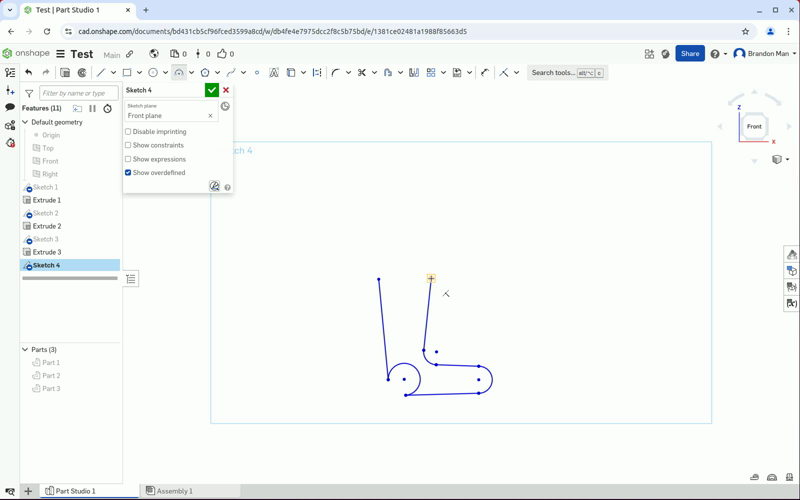
mouse_move(378, 279)
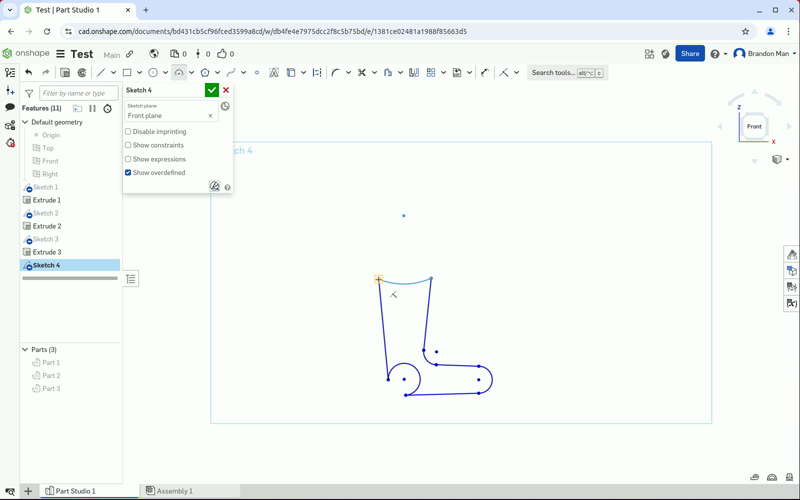
click(378, 279)
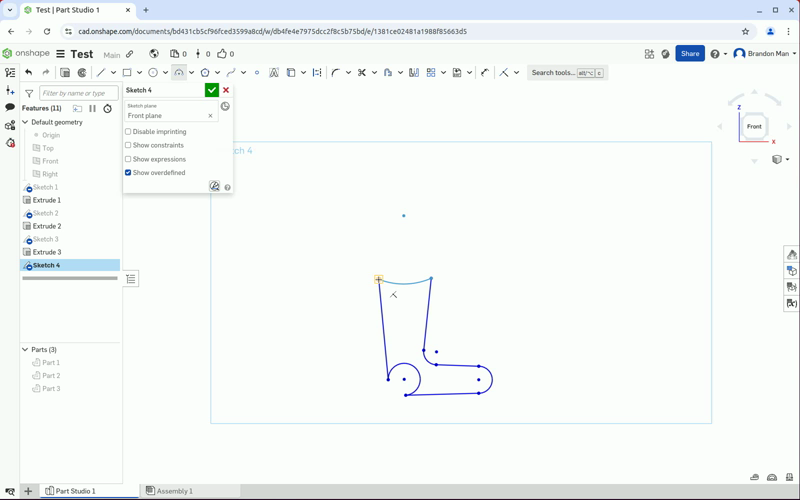
key_down(shift)
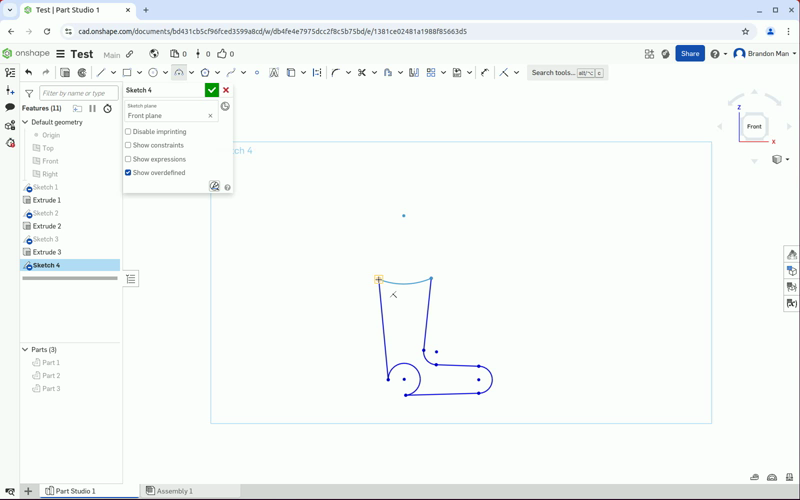
mouse_move(405, 300)
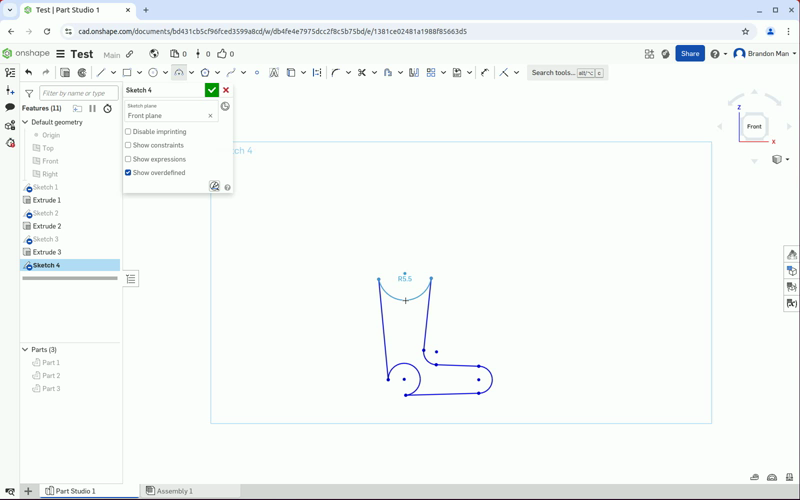
click(405, 300)
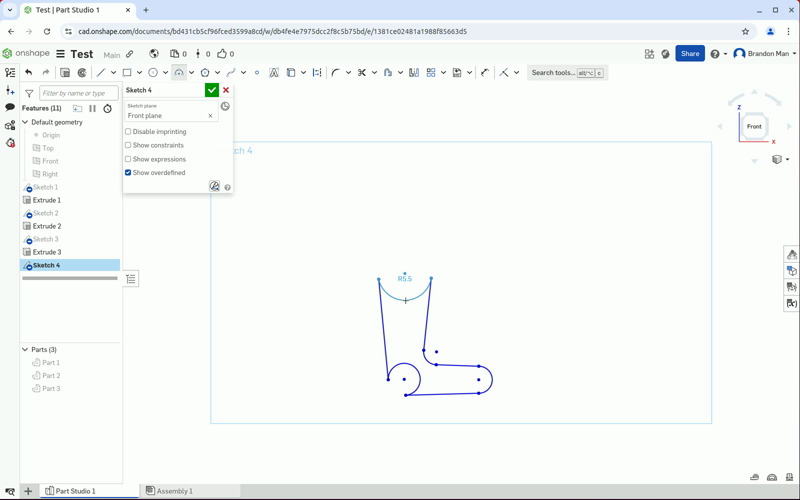
key_up(shift)
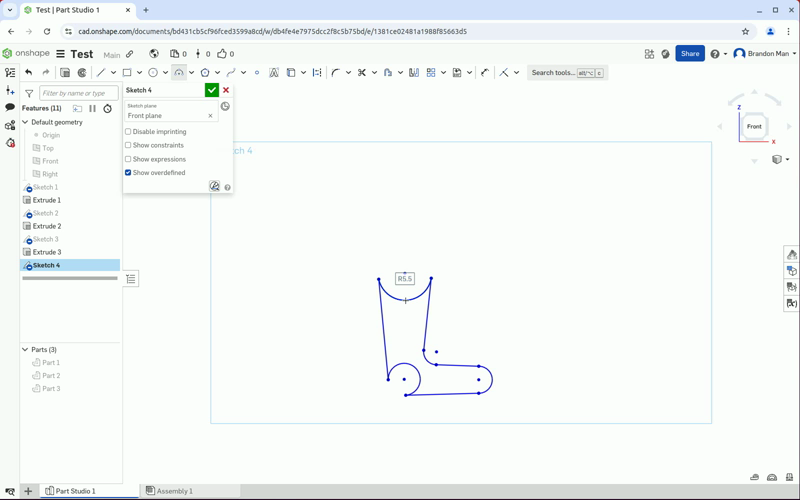
key(esc)
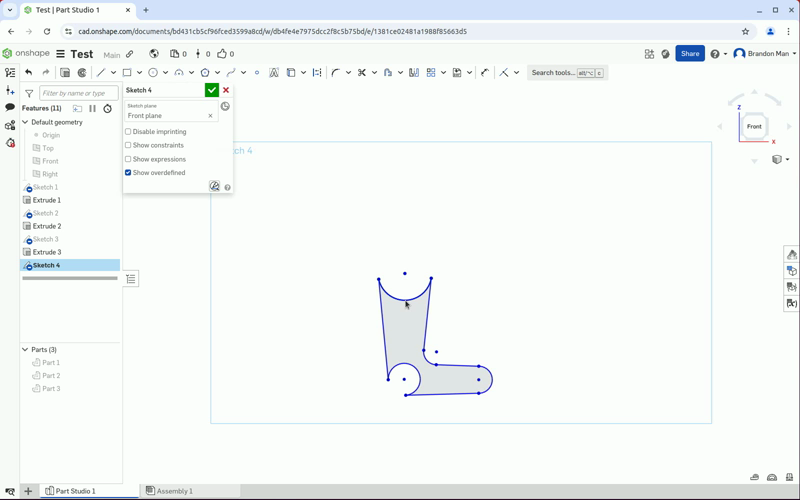
mouse_move(418, 308)
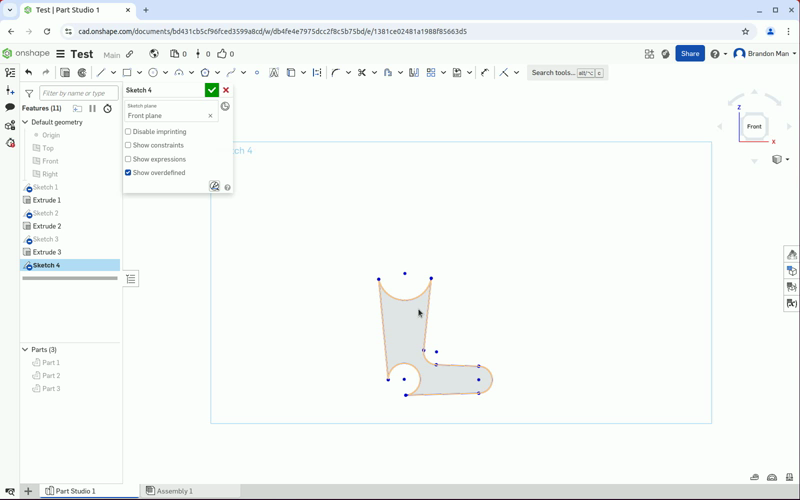
click(418, 308)
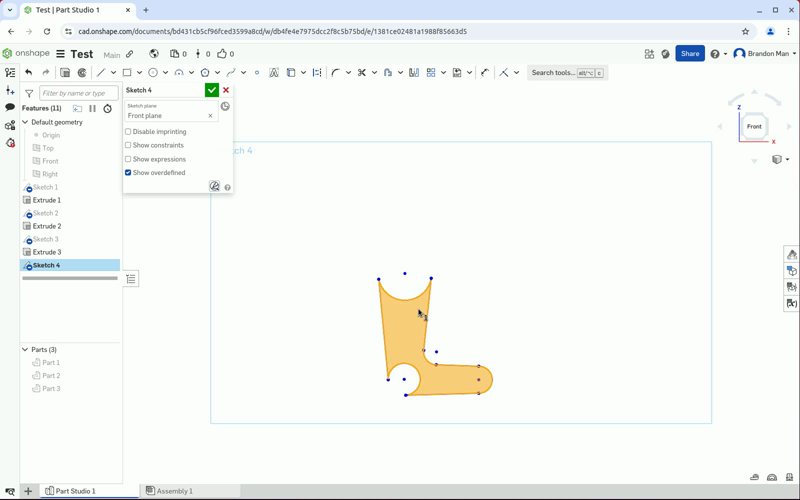
mouse_move(73, 352)
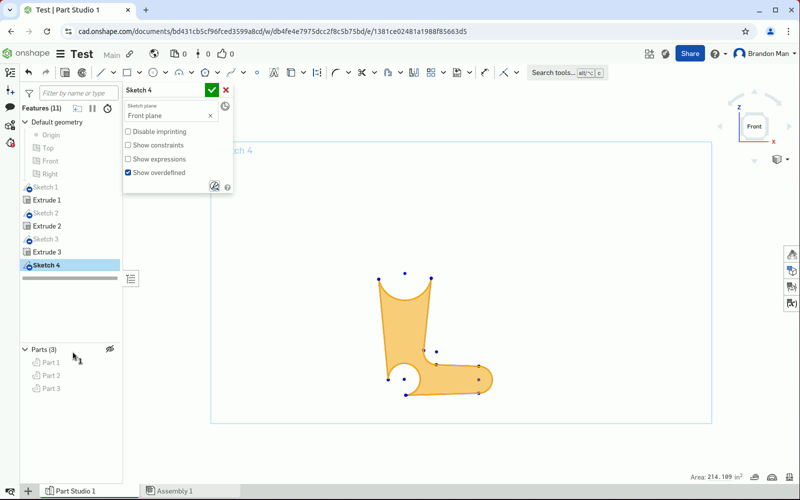
key(shift+y)
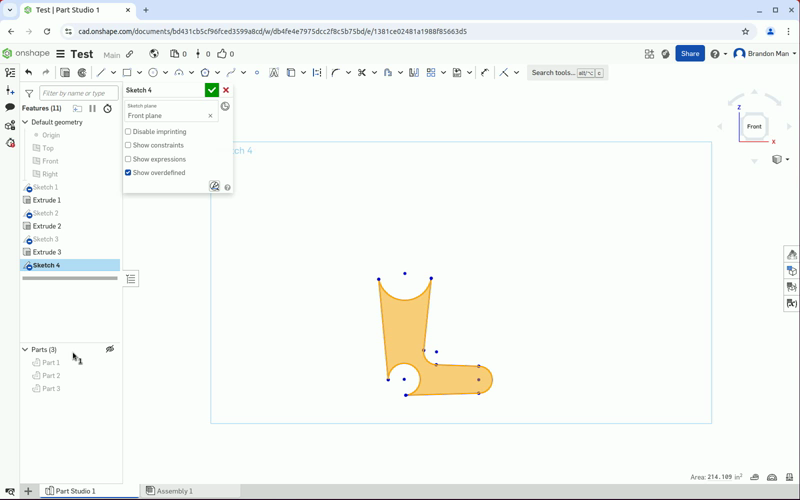
key(shift+e)
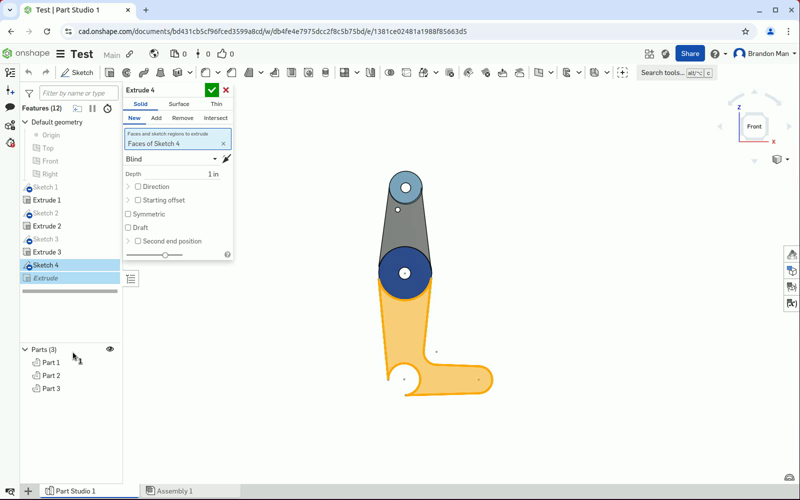
mouse_move(143, 106)
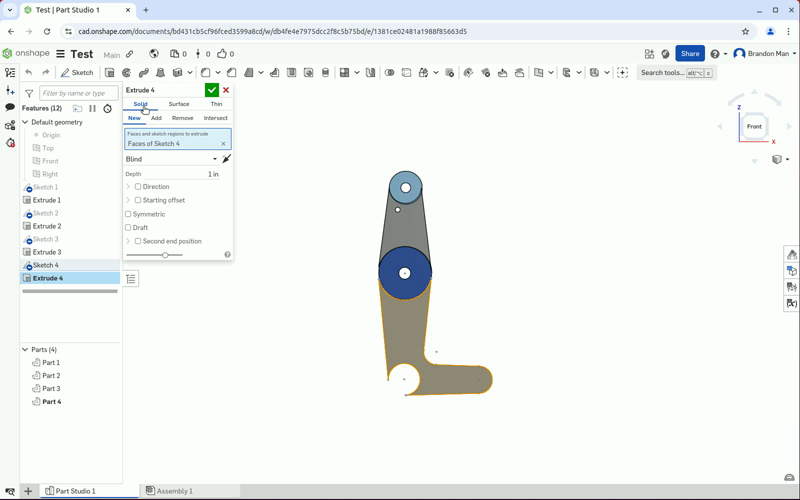
click(143, 106)
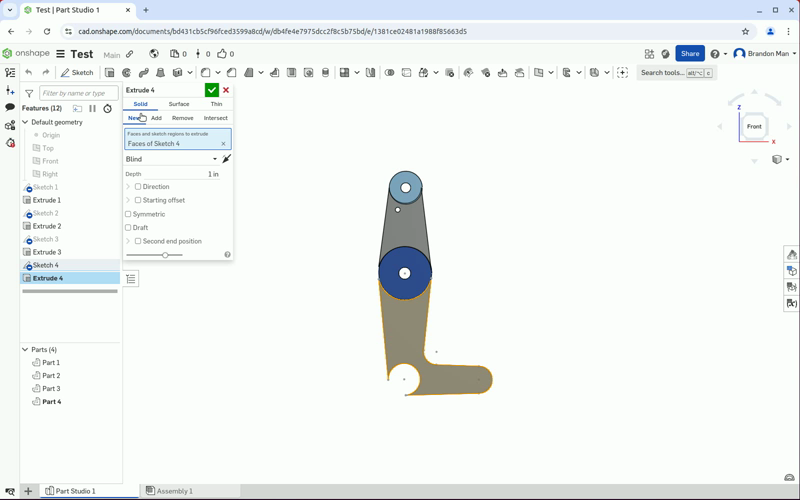
mouse_move(137, 120)
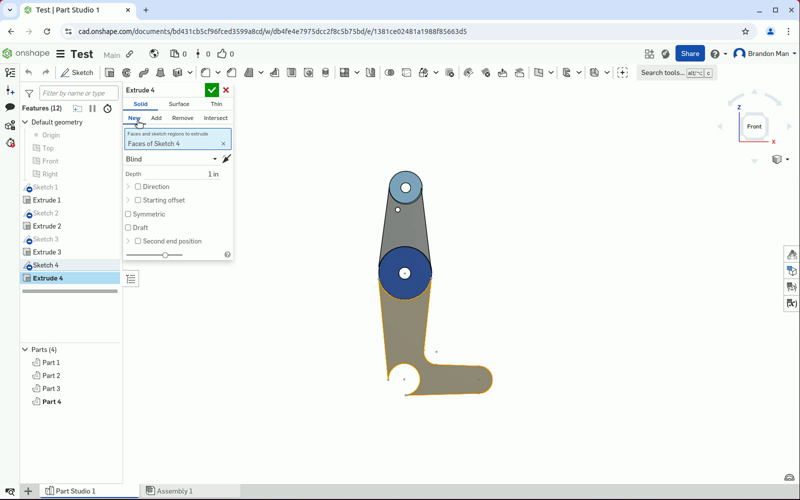
click(137, 120)
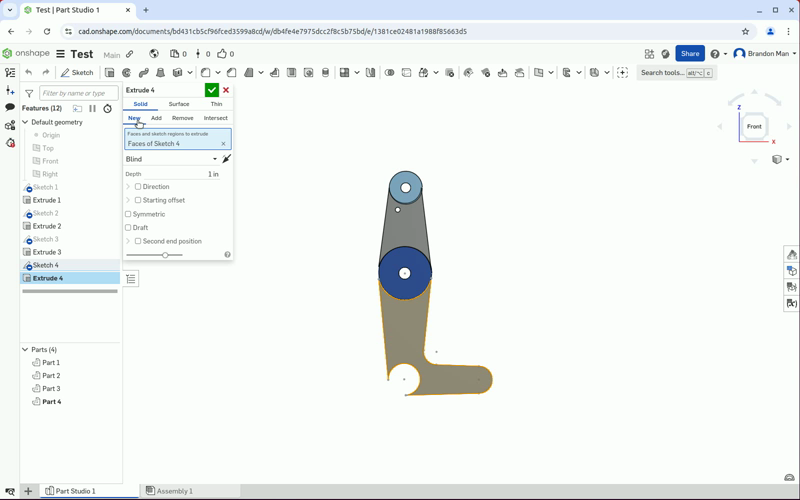
key(tab, 4)
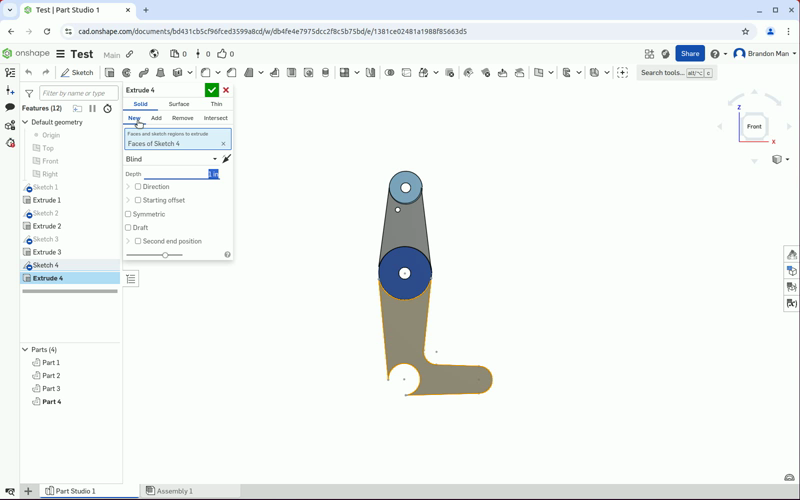
text(0.963)
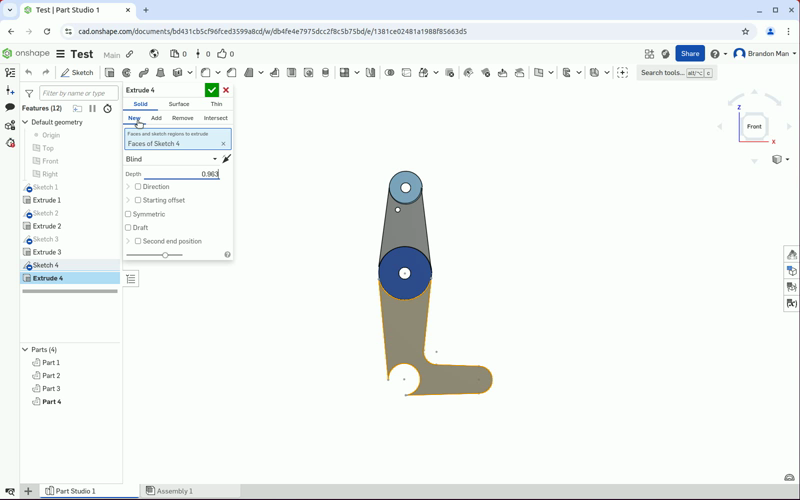
key(enter)
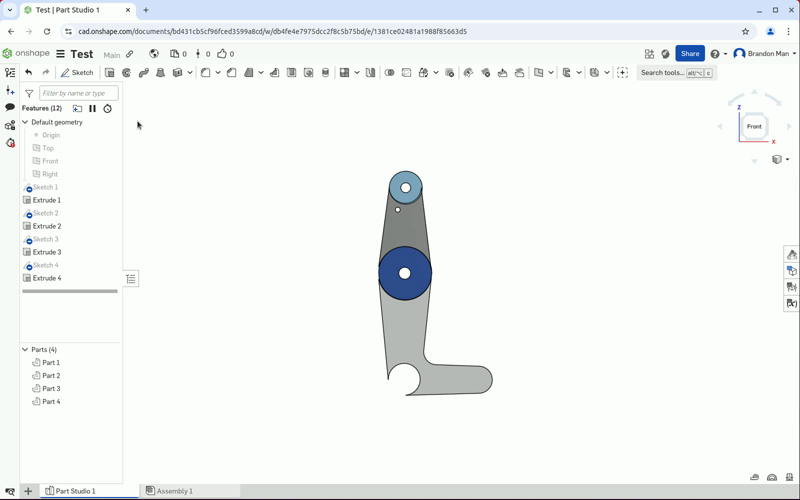
key(shift+h)
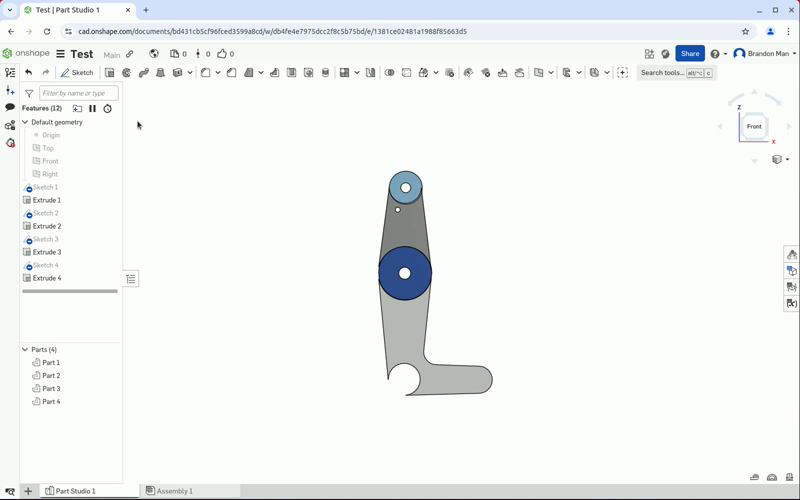
key(shift+h)
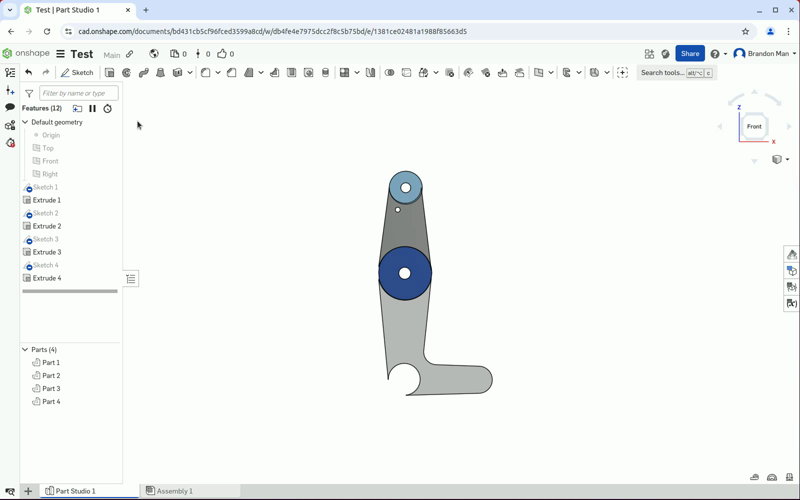
mouse_move(73, 189)
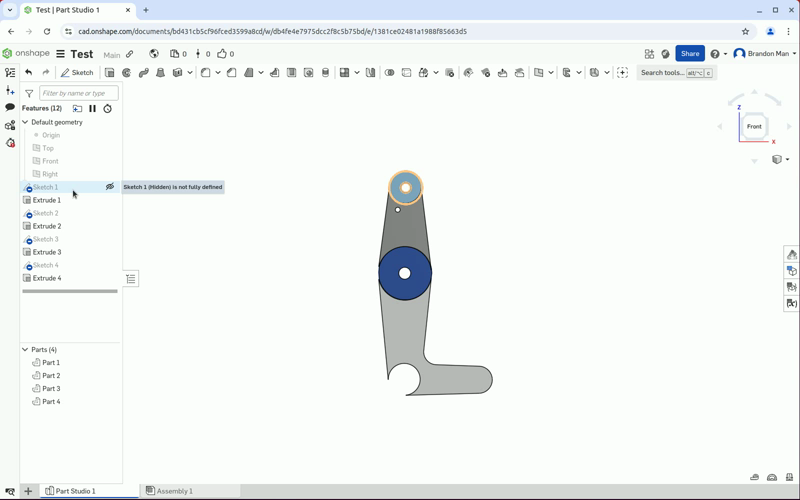
click(73, 189)
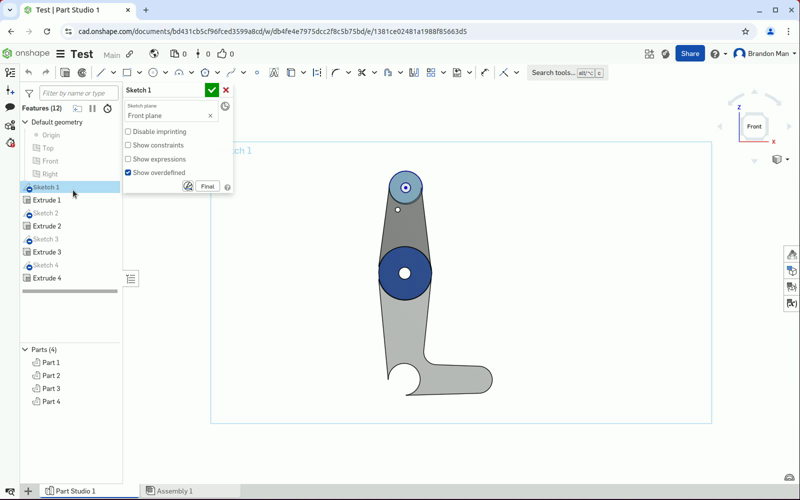
mouse_move(229, 92)
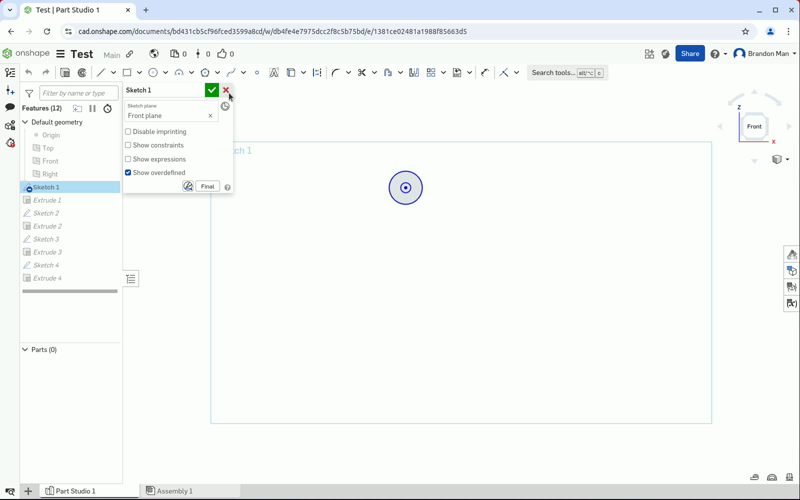
click(229, 92)
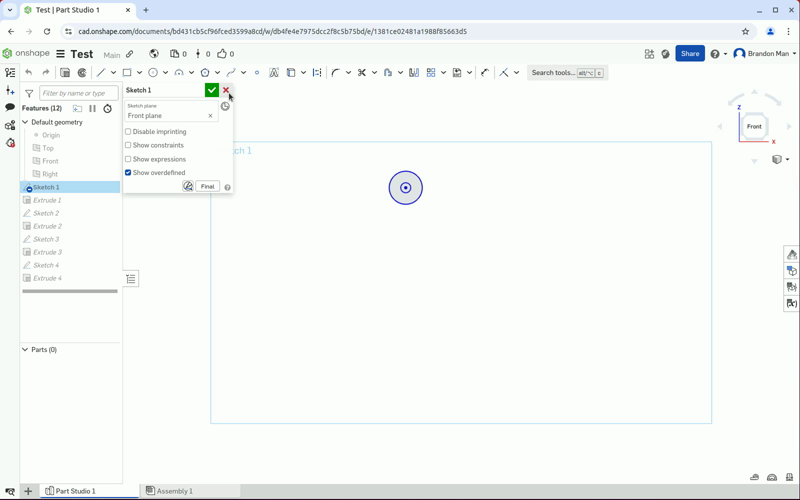
key(shift+s)
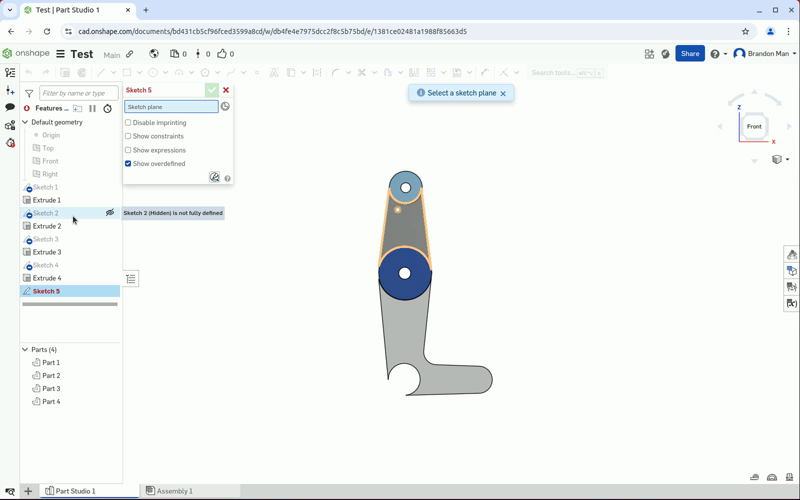
scroll(3)
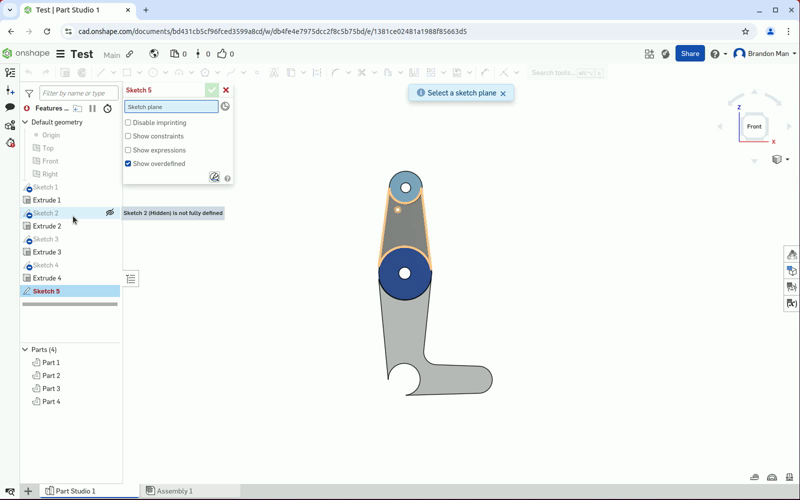
mouse_move(73, 163)
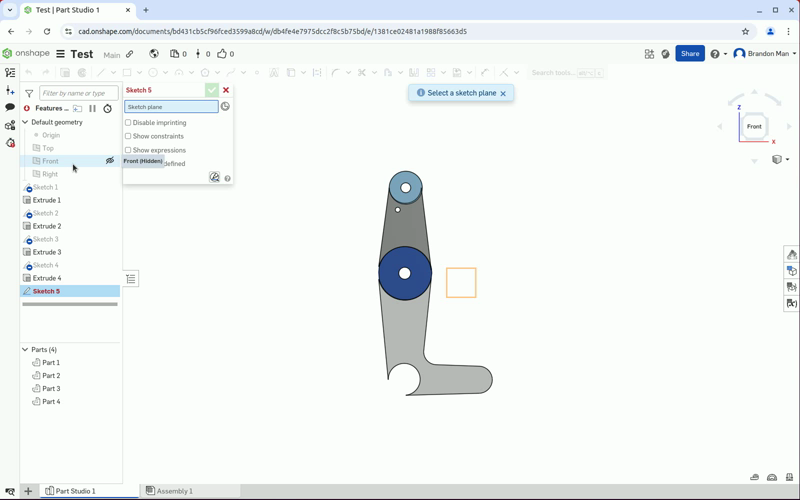
click(73, 163)
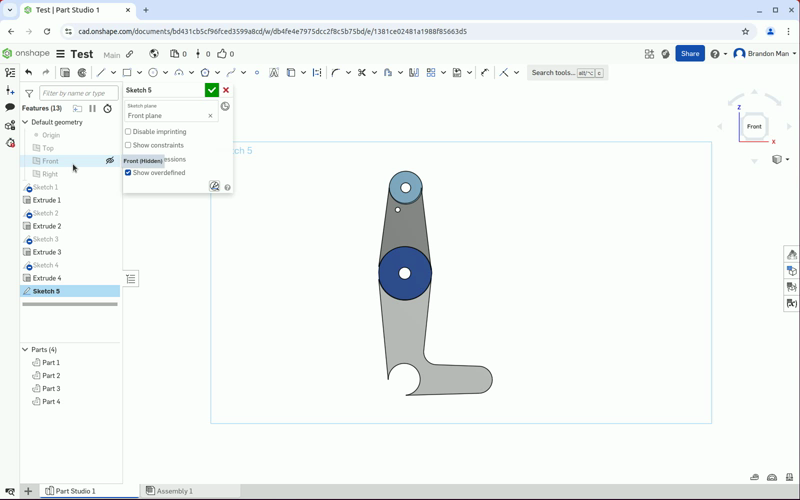
mouse_move(73, 352)
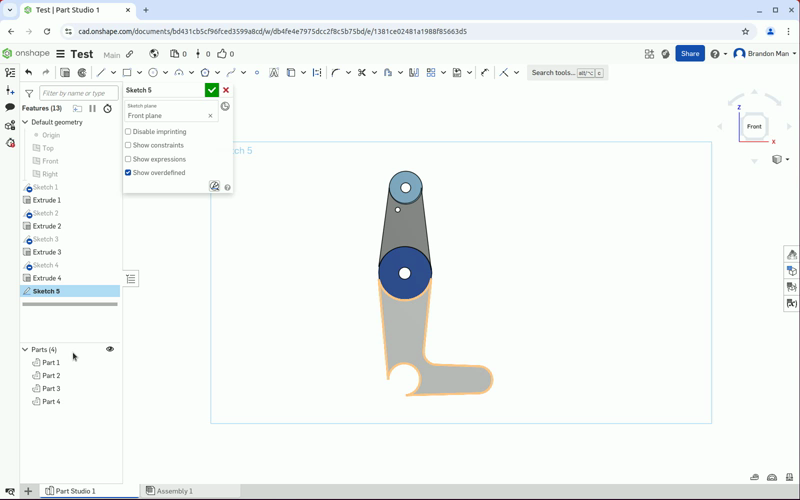
key(y)
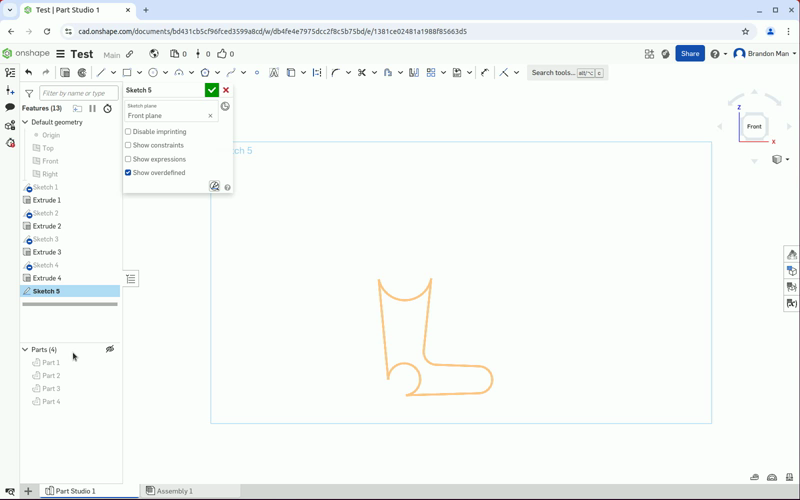
key(l)
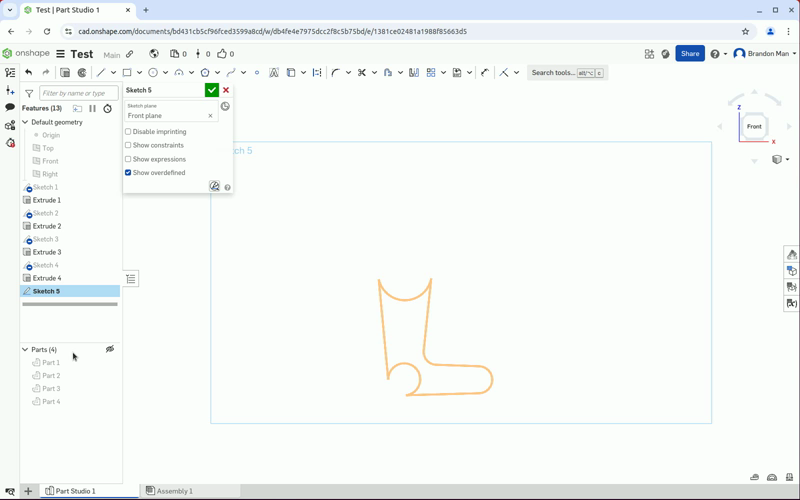
key_down(shift)
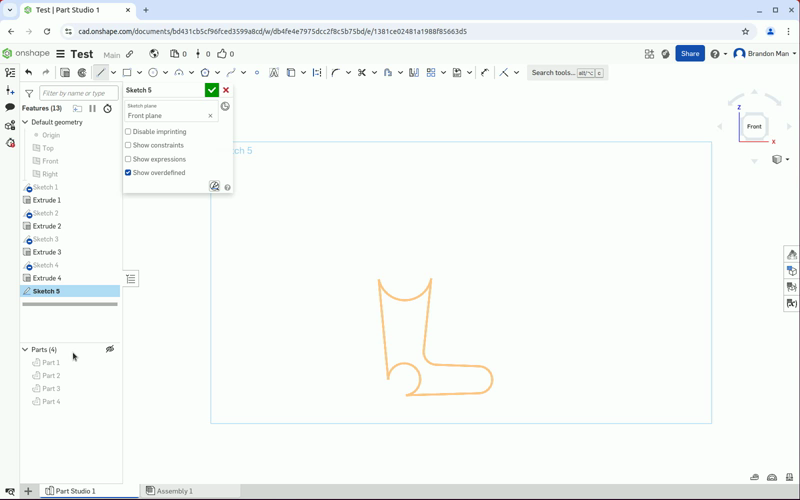
mouse_move(404, 395)
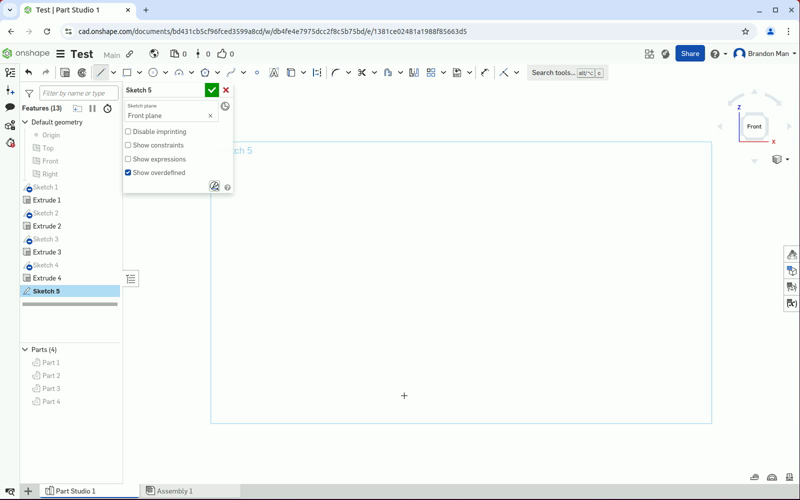
click(404, 395)
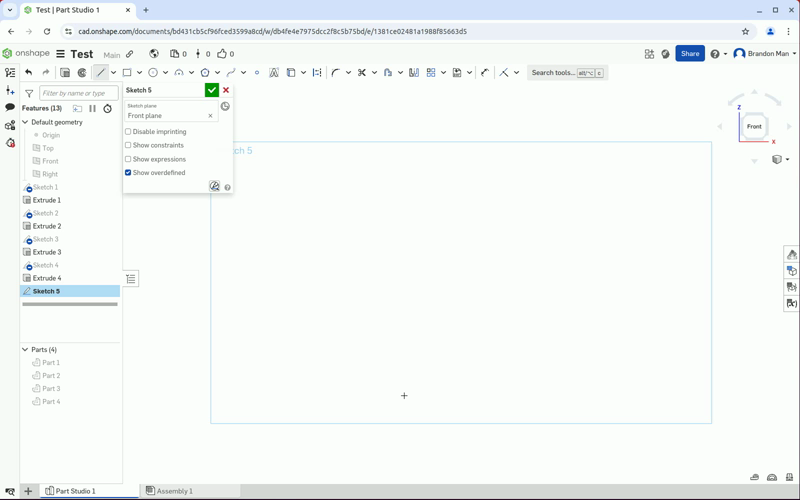
key_up(shift)
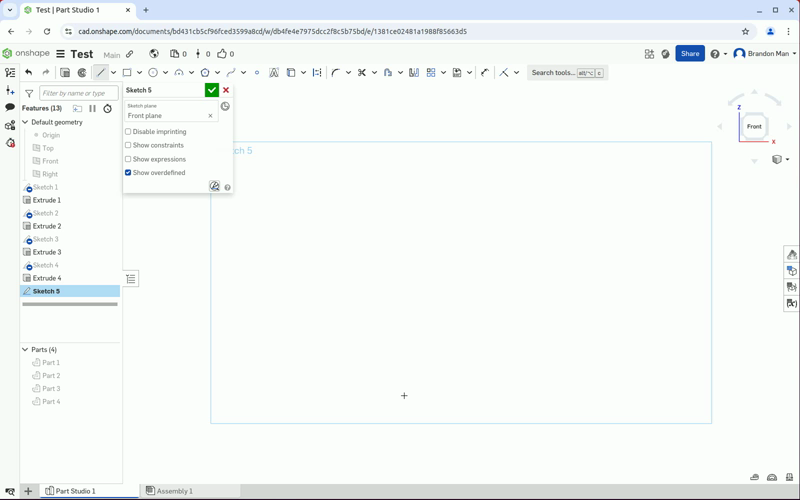
key_down(shift)
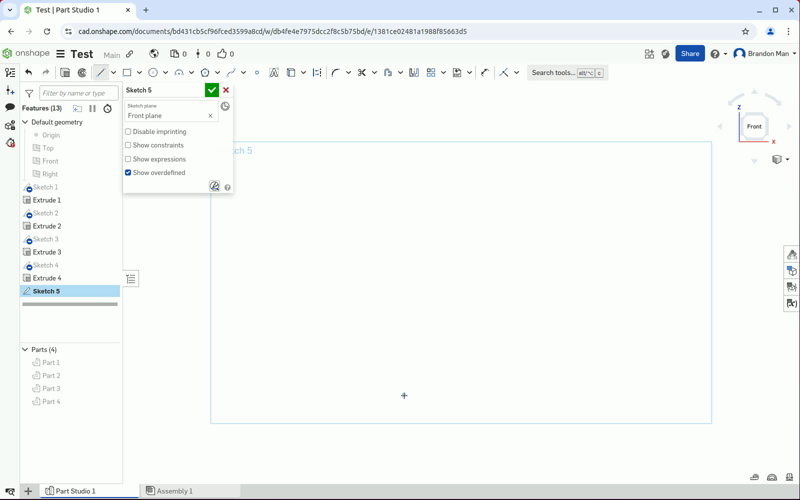
mouse_move(434, 395)
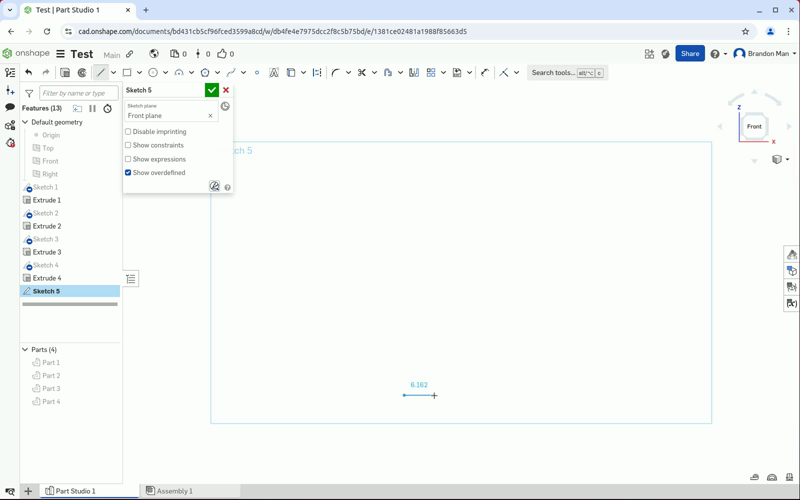
mouse_move(405, 395)
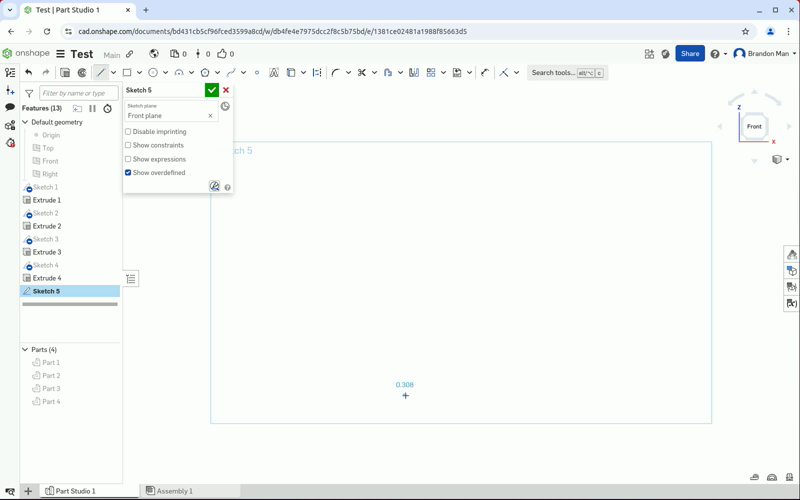
scroll(6)
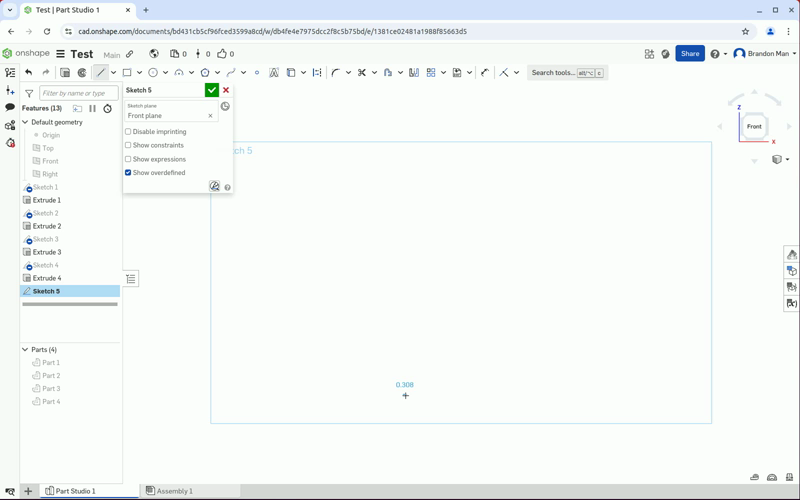
scroll(6)
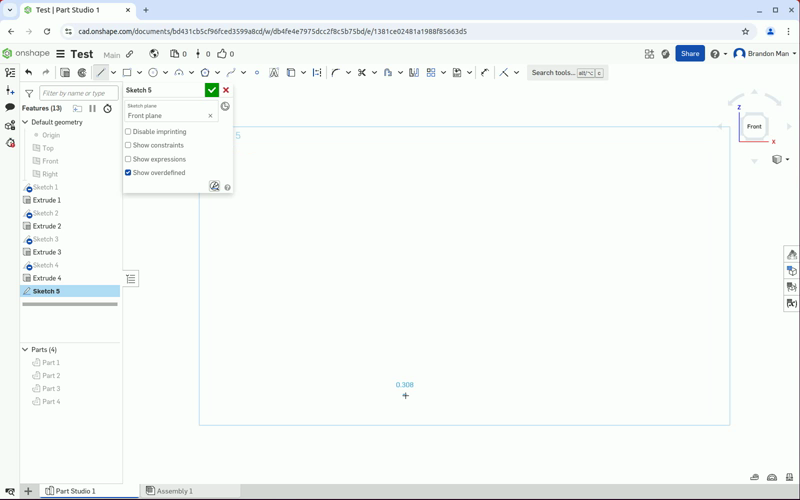
scroll(6)
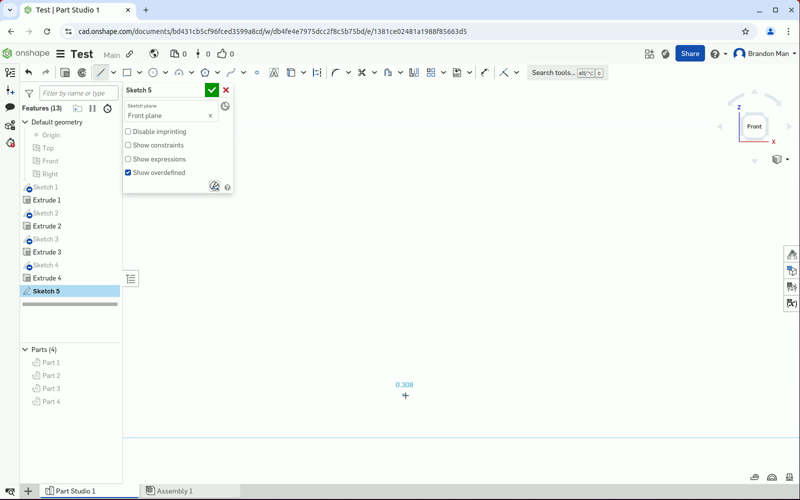
scroll(6)
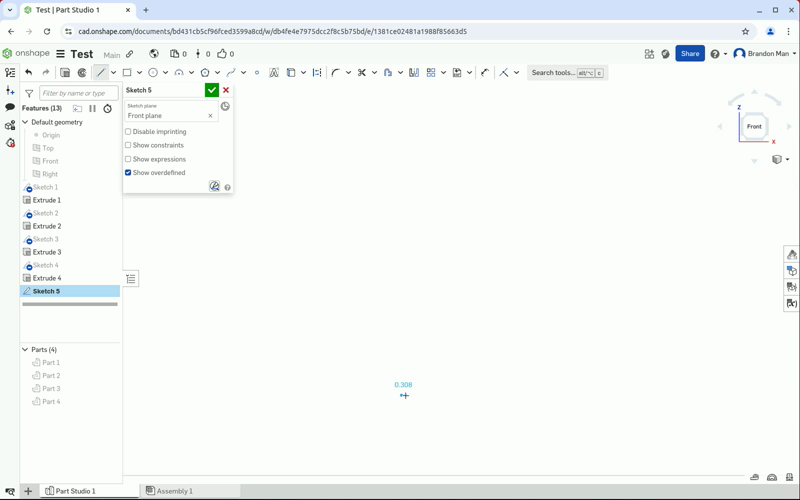
scroll(6)
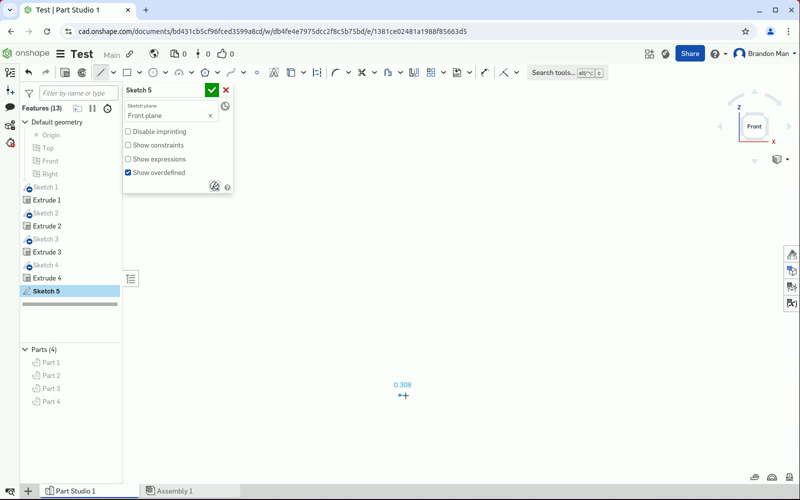
scroll(6)
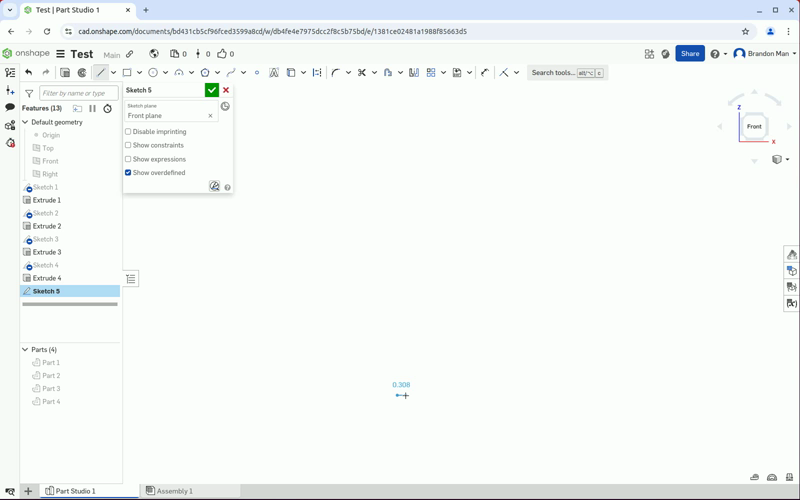
scroll(6)
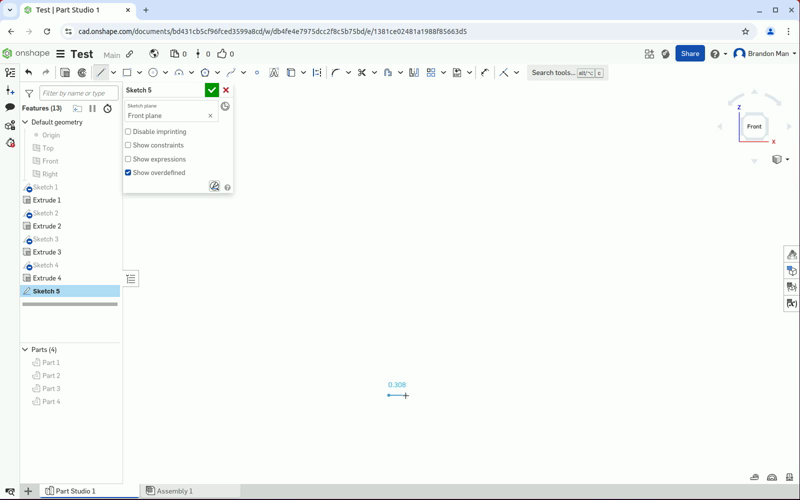
click(405, 395)
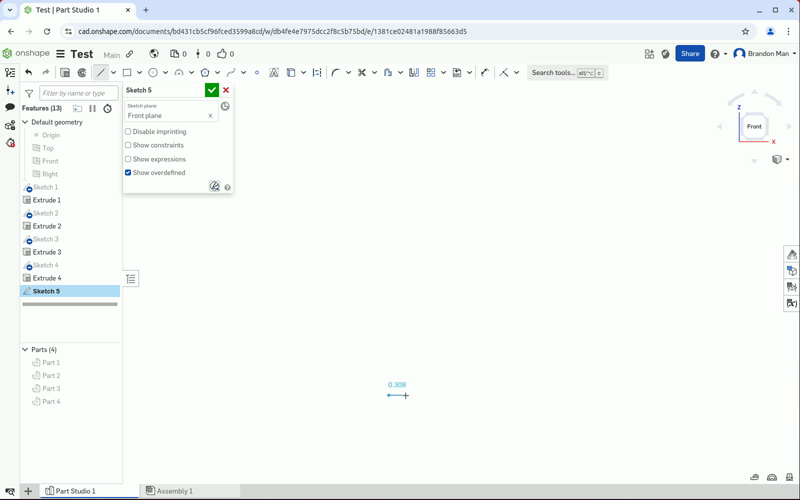
scroll(-6)
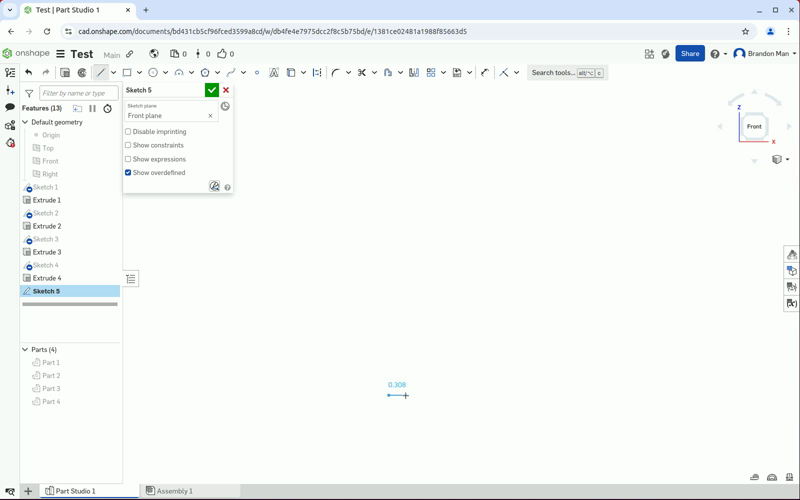
scroll(-6)
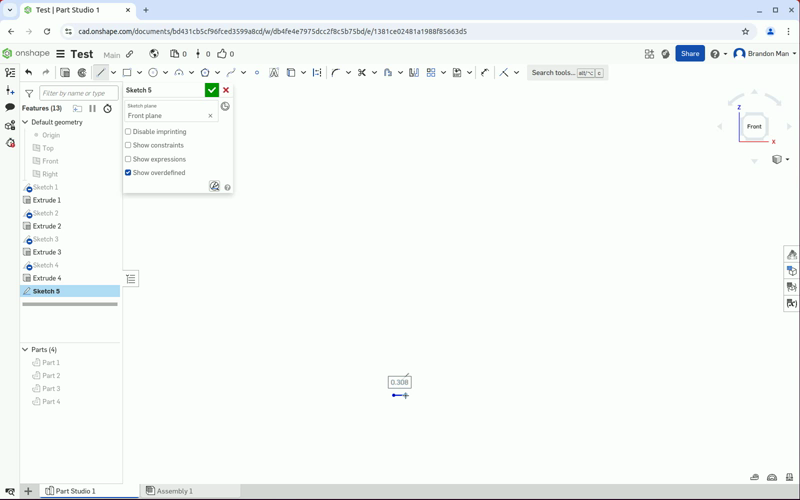
scroll(-6)
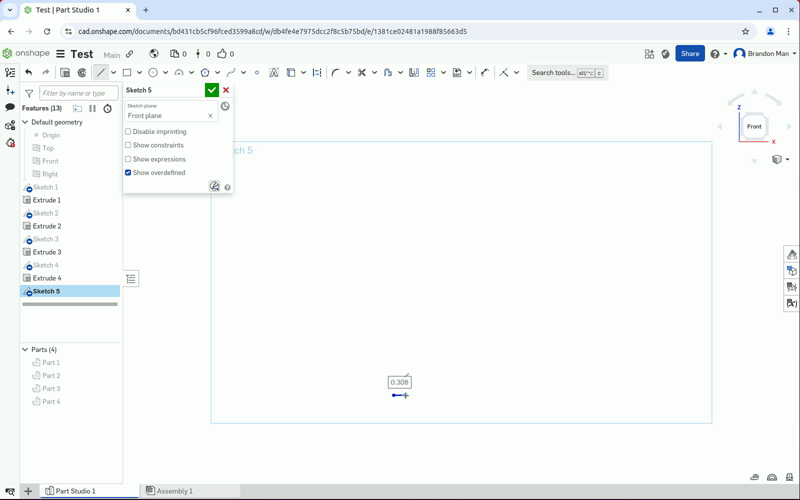
scroll(-6)
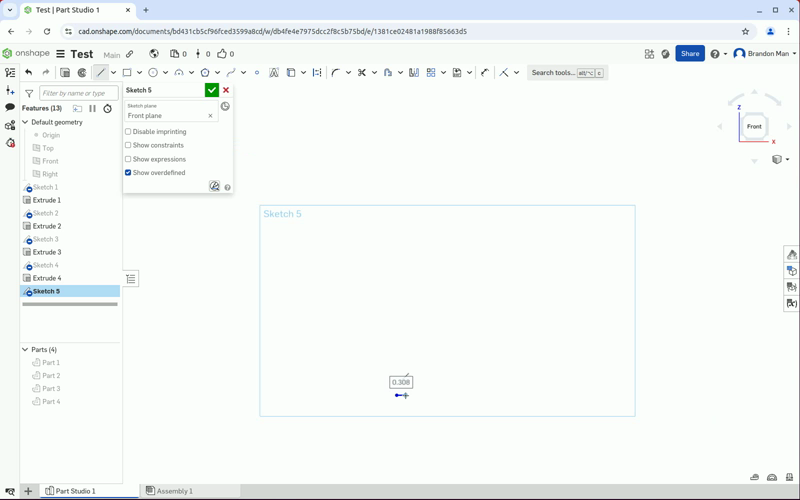
scroll(-6)
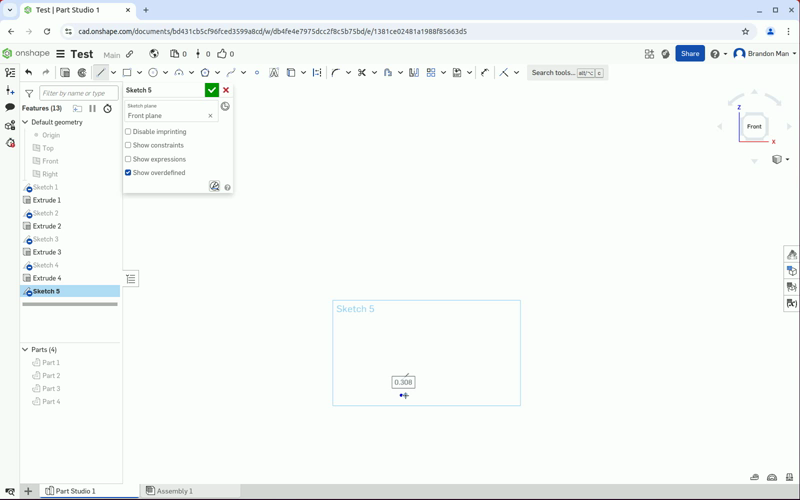
scroll(-6)
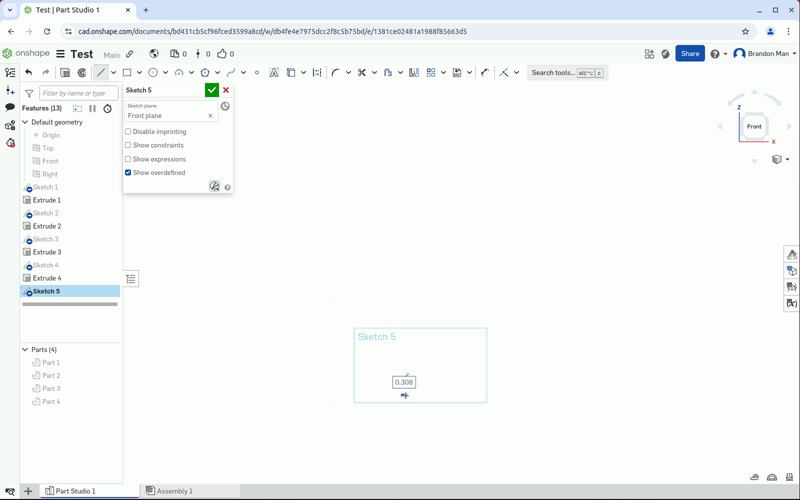
scroll(-6)
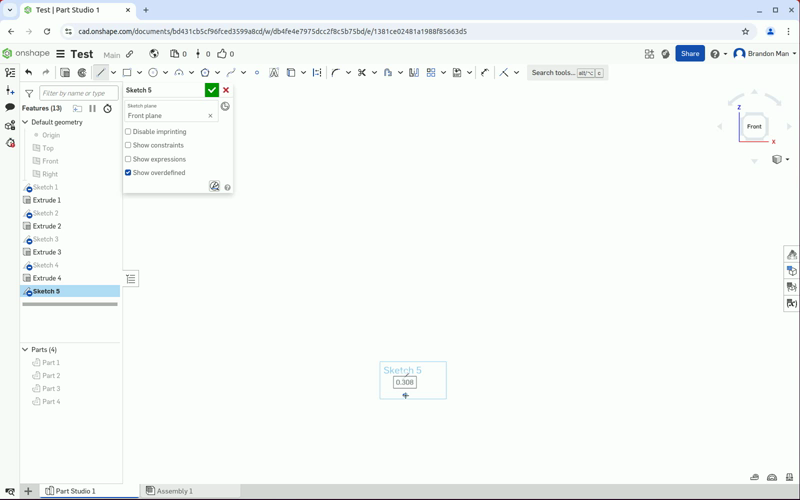
key_up(shift)
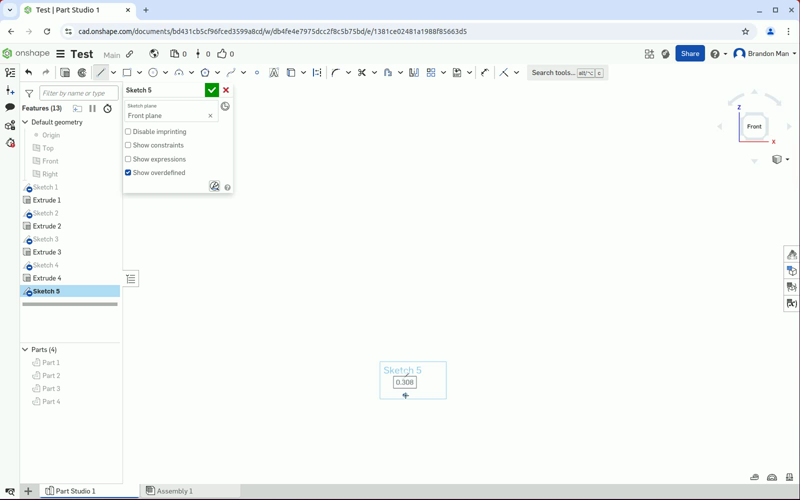
key(esc)
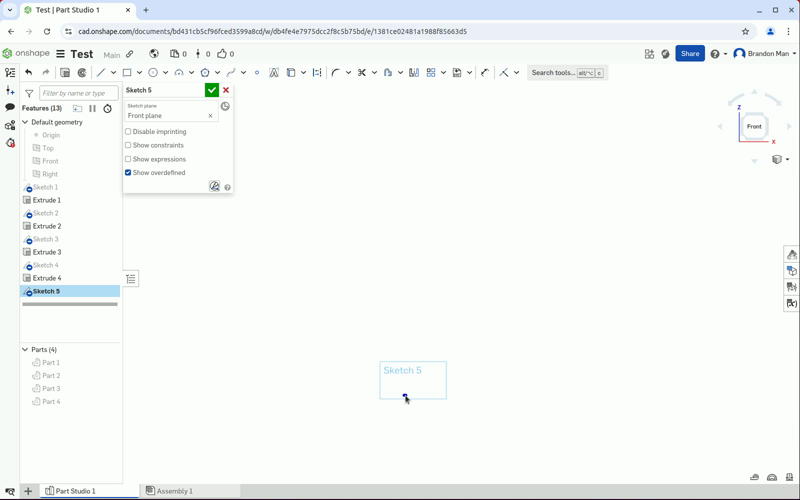
key(a)
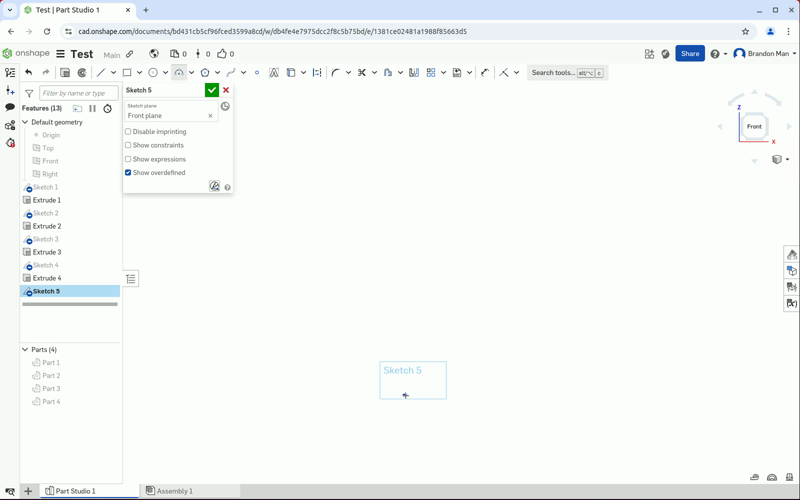
mouse_move(405, 395)
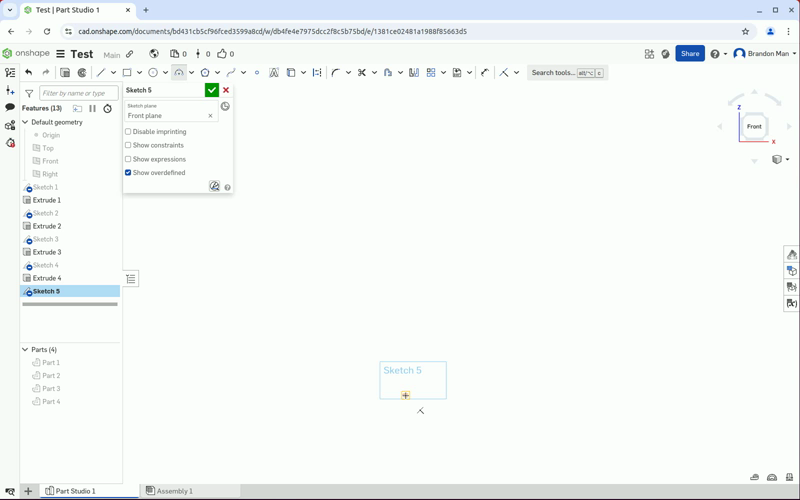
scroll(6)
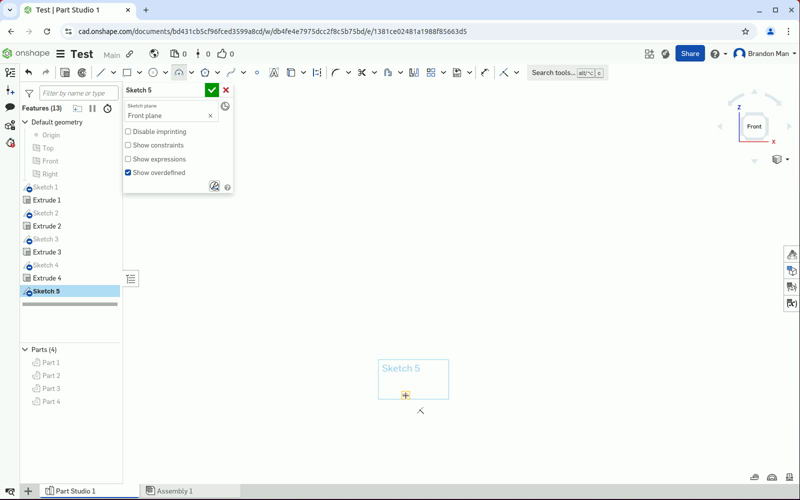
scroll(6)
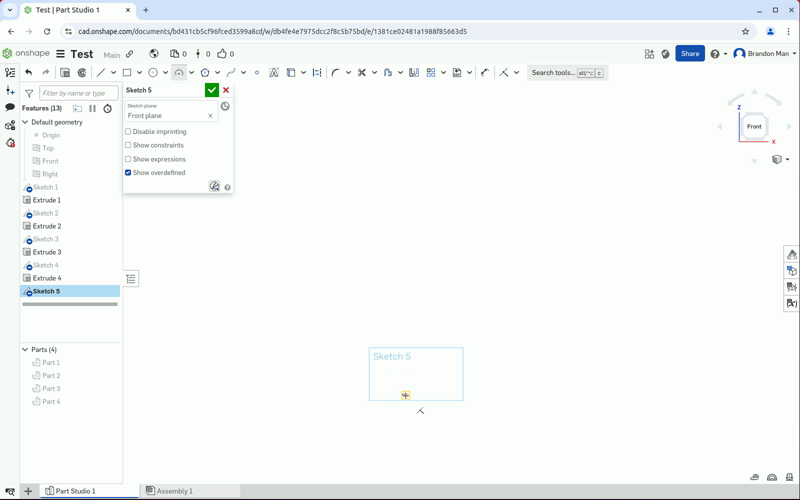
scroll(6)
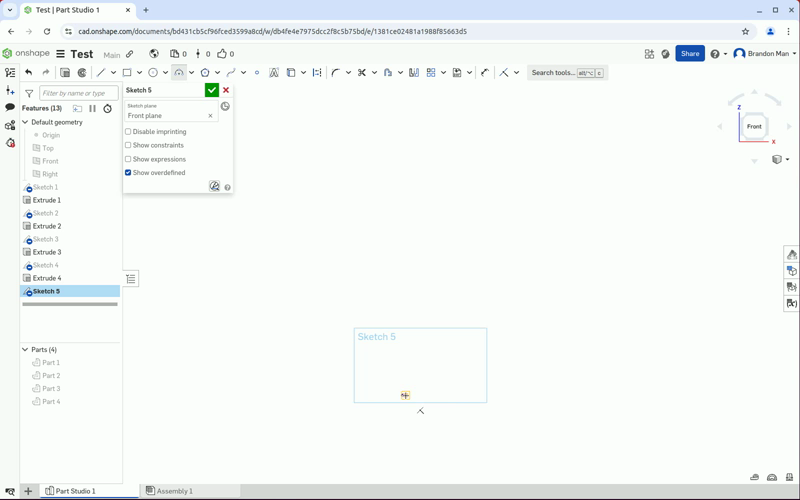
scroll(6)
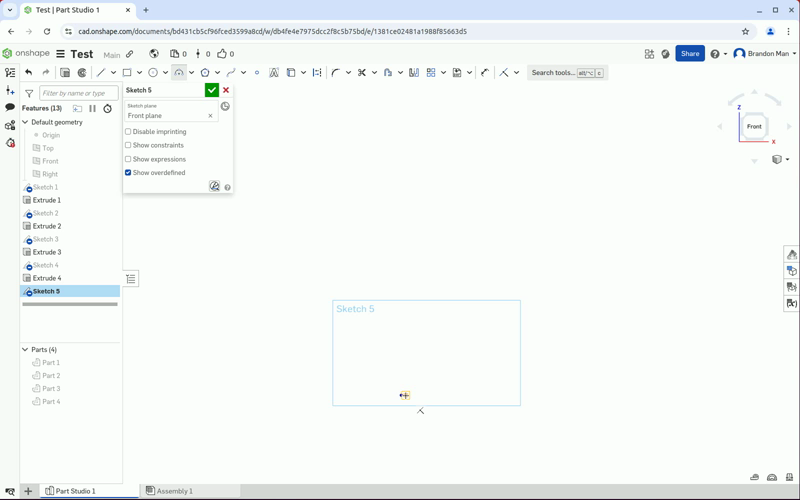
scroll(6)
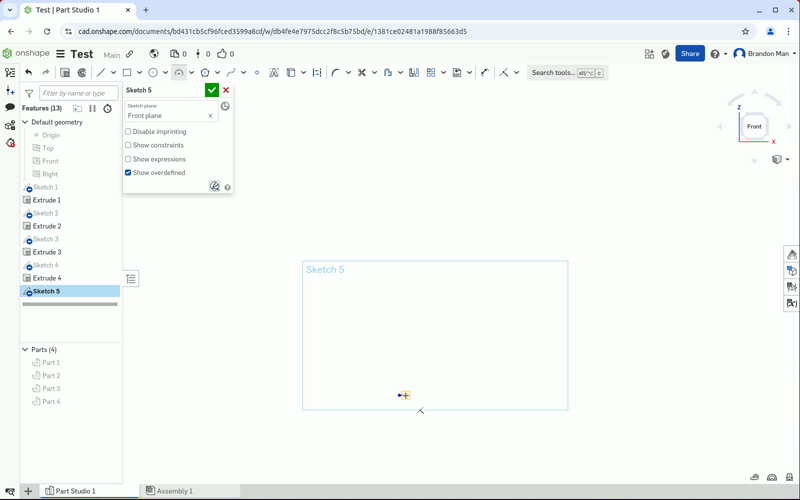
scroll(6)
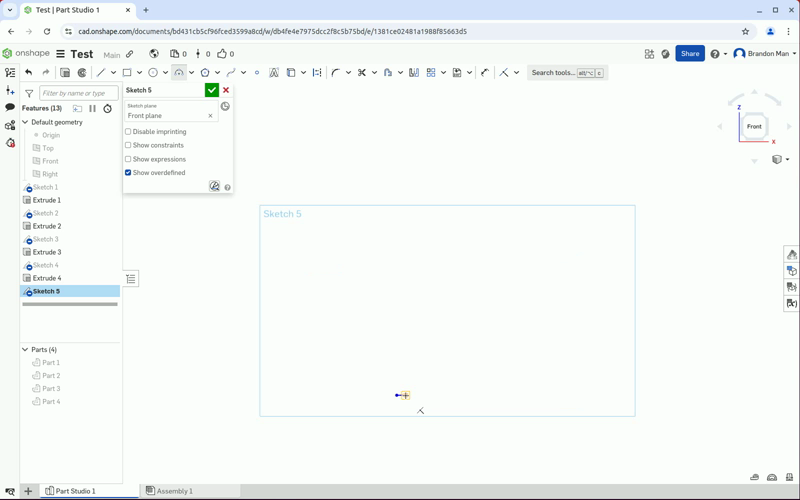
scroll(6)
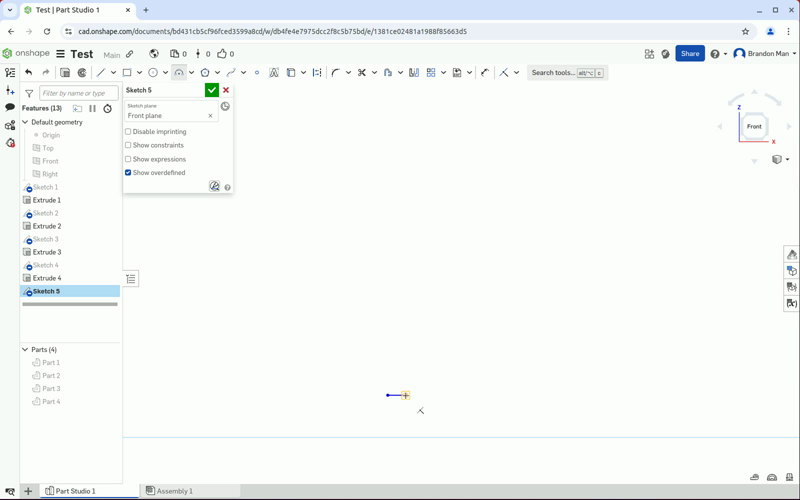
click(405, 395)
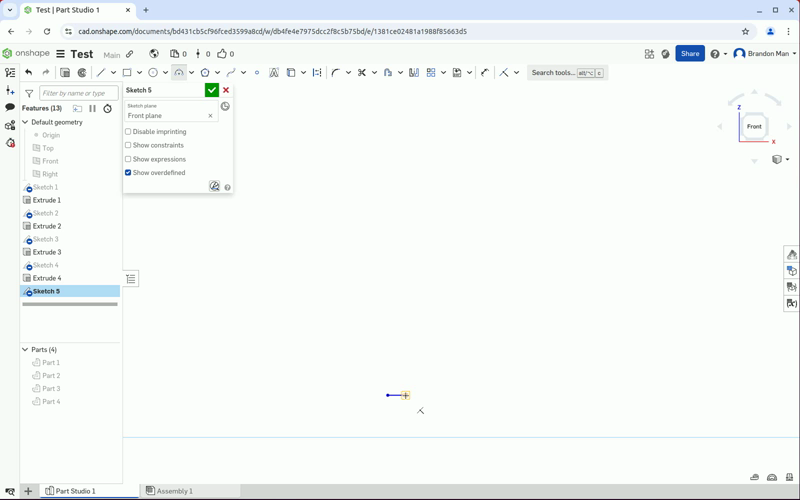
scroll(-6)
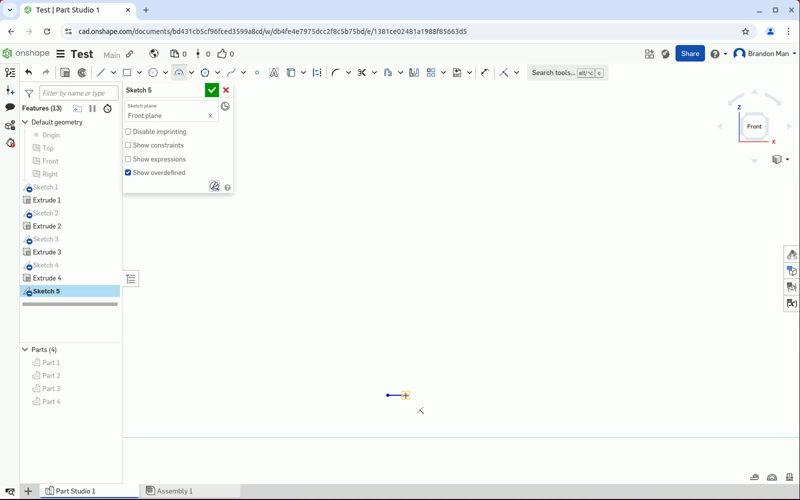
scroll(-6)
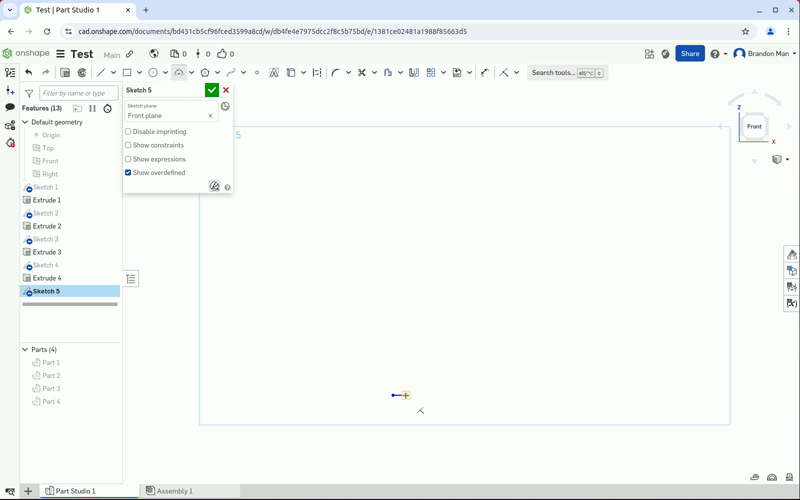
scroll(-6)
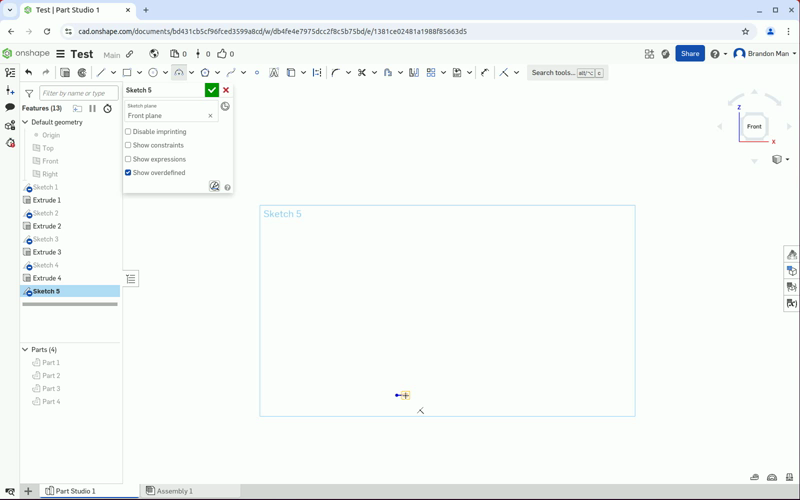
scroll(-6)
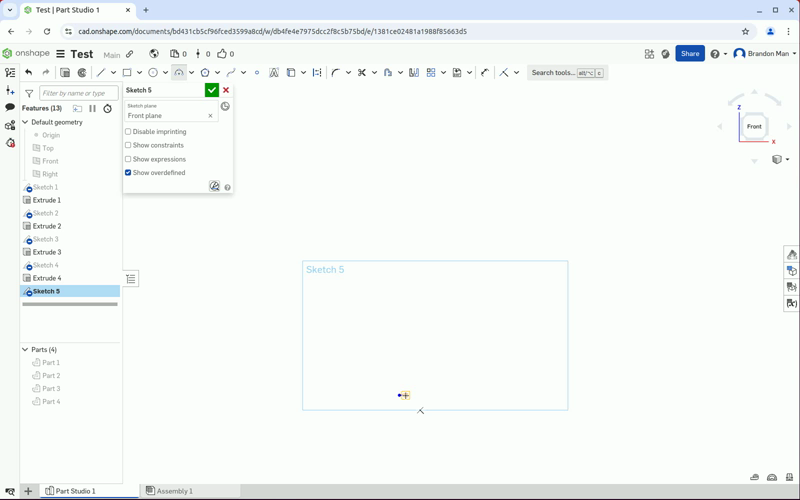
scroll(-6)
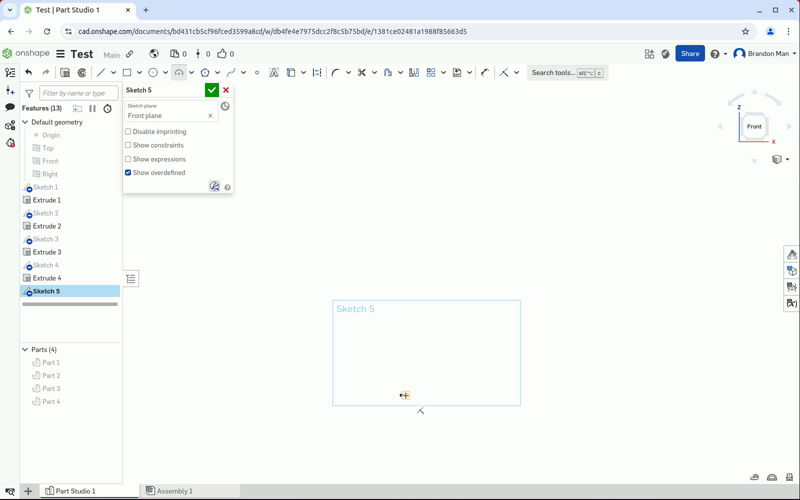
scroll(-6)
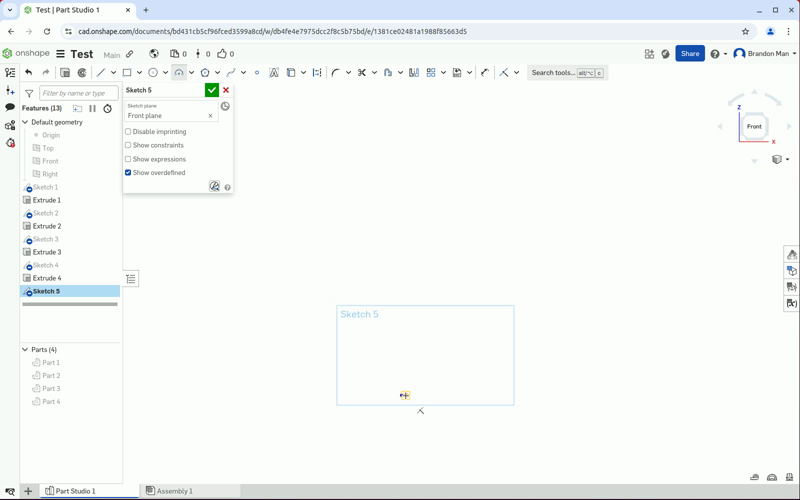
scroll(-6)
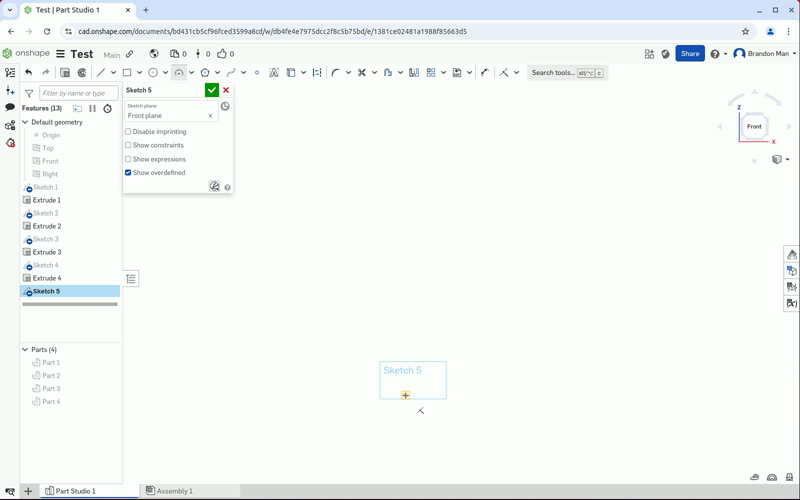
mouse_move(404, 395)
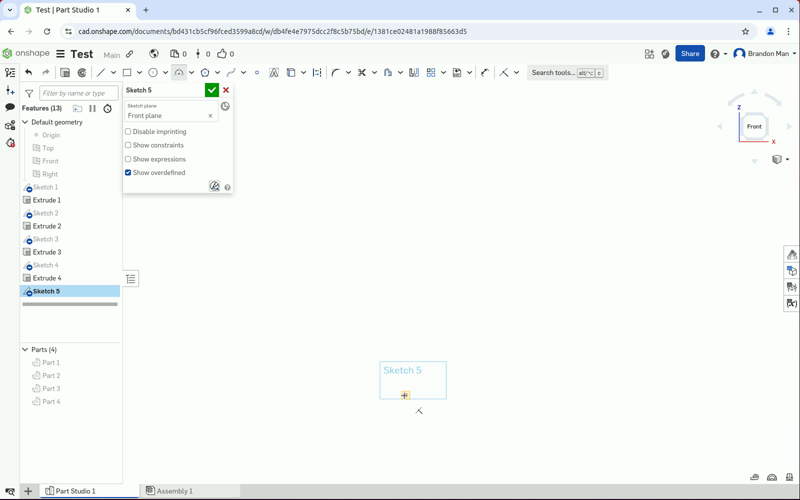
scroll(6)
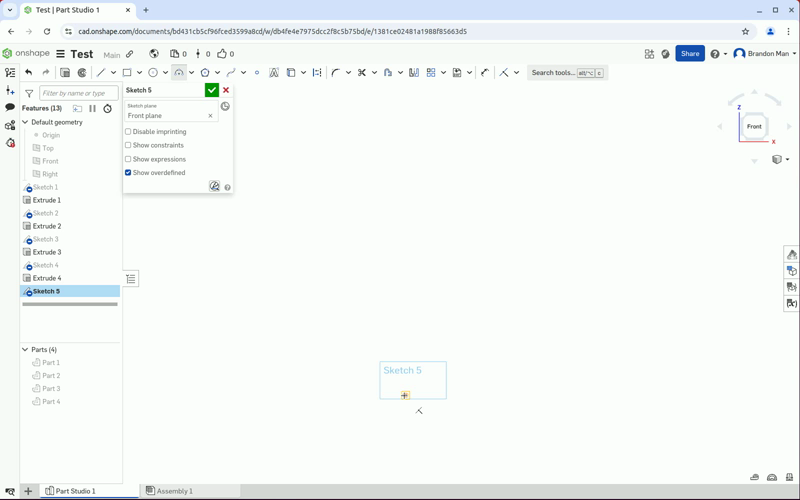
scroll(6)
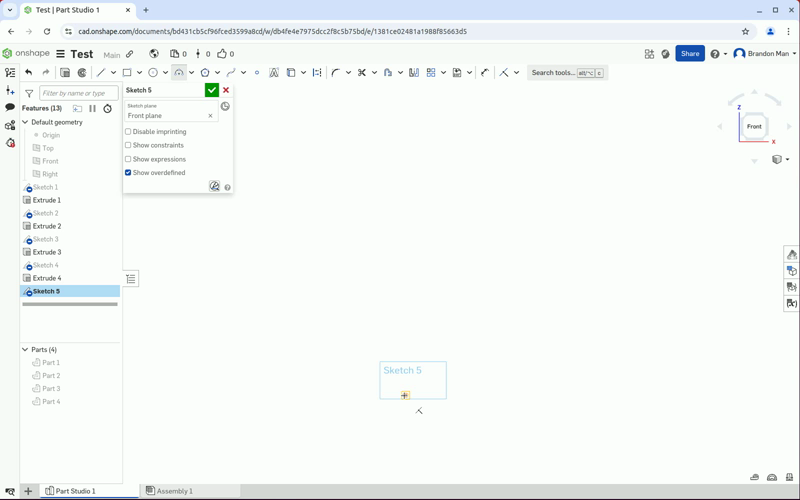
scroll(6)
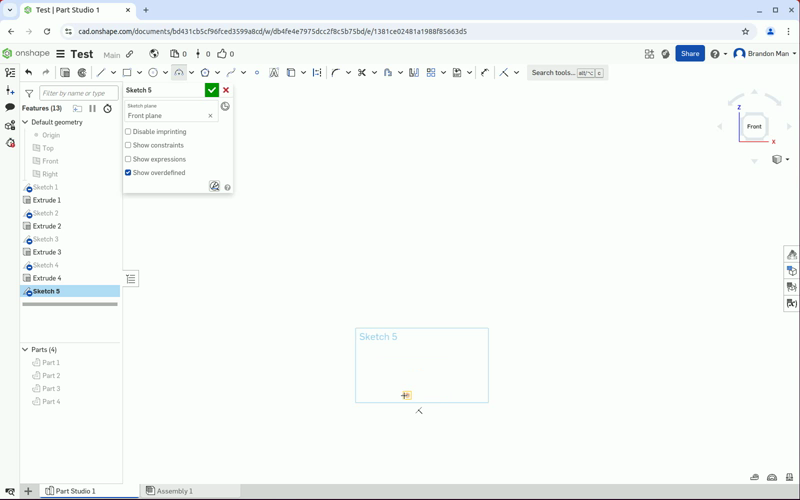
scroll(6)
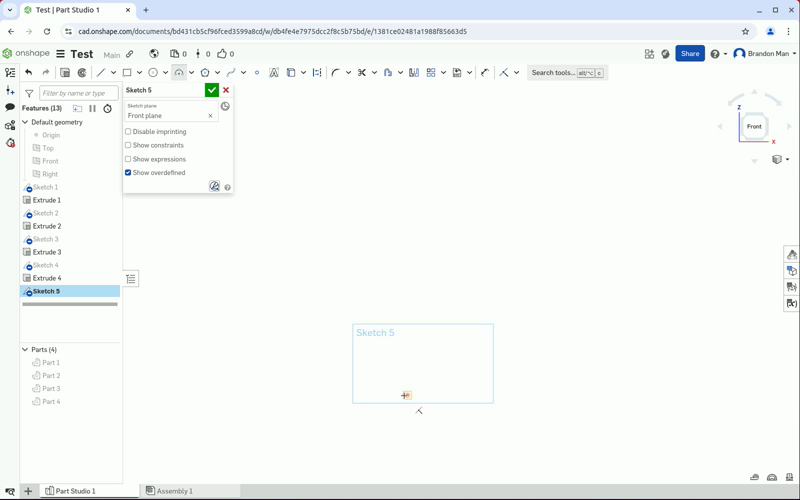
scroll(6)
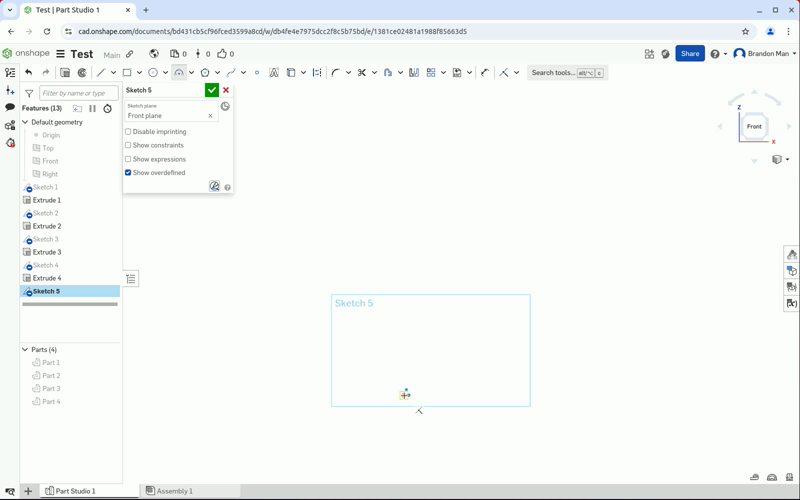
scroll(6)
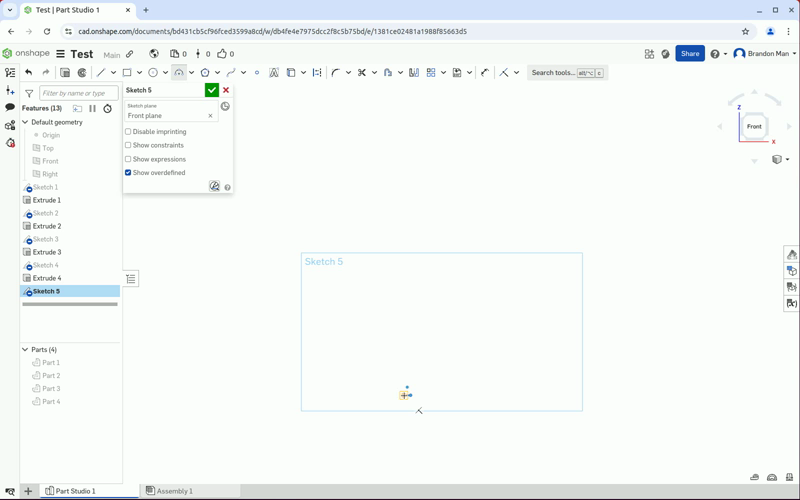
scroll(6)
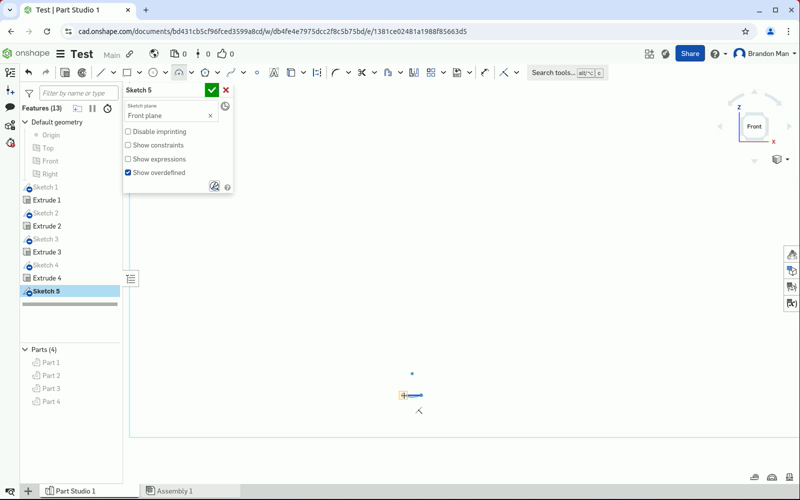
click(404, 395)
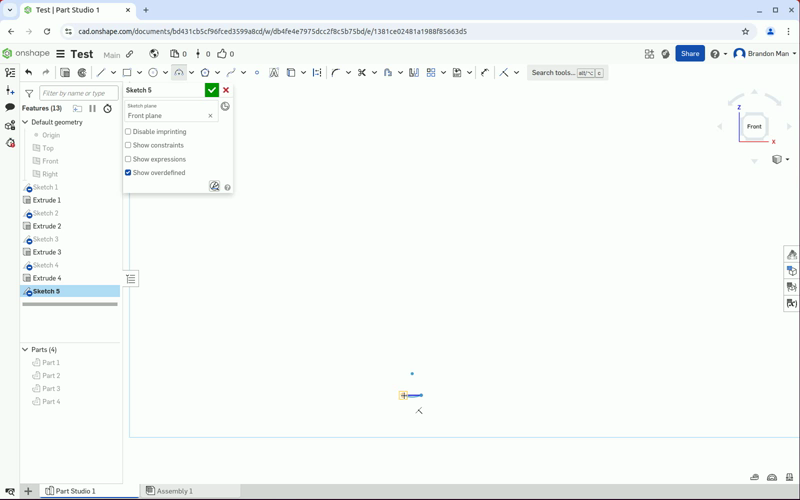
scroll(-6)
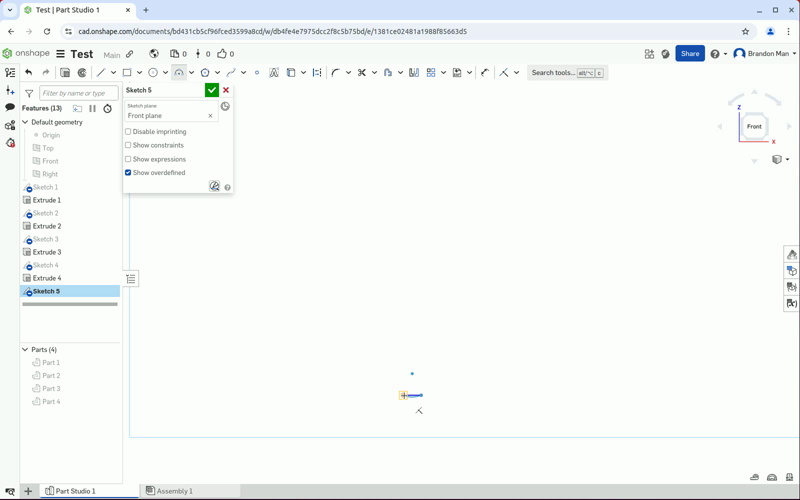
scroll(-6)
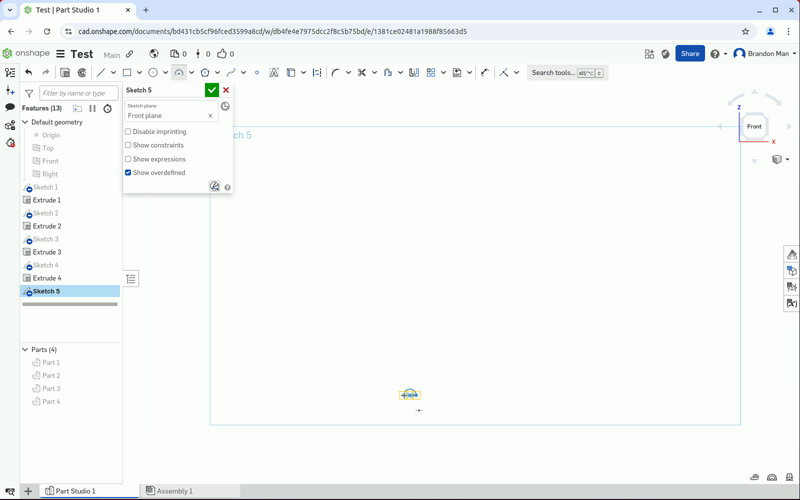
scroll(-6)
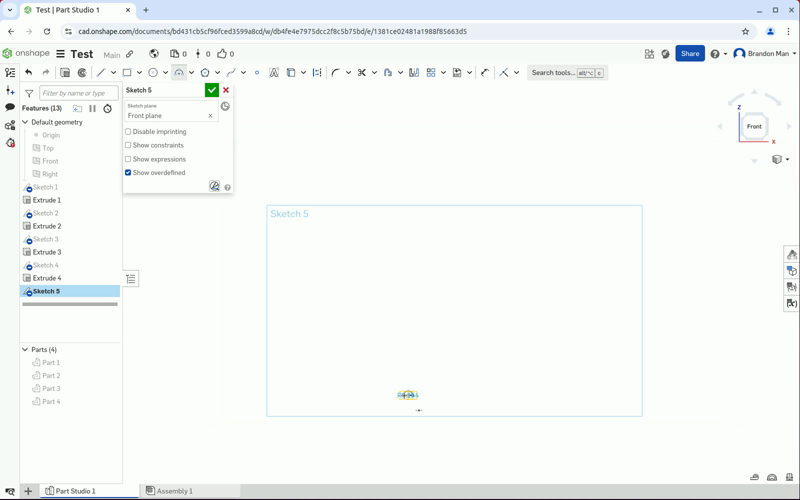
scroll(-6)
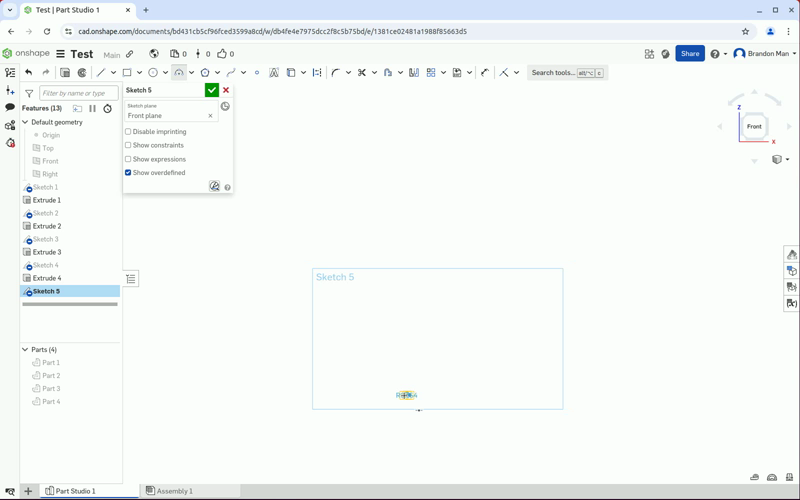
scroll(-6)
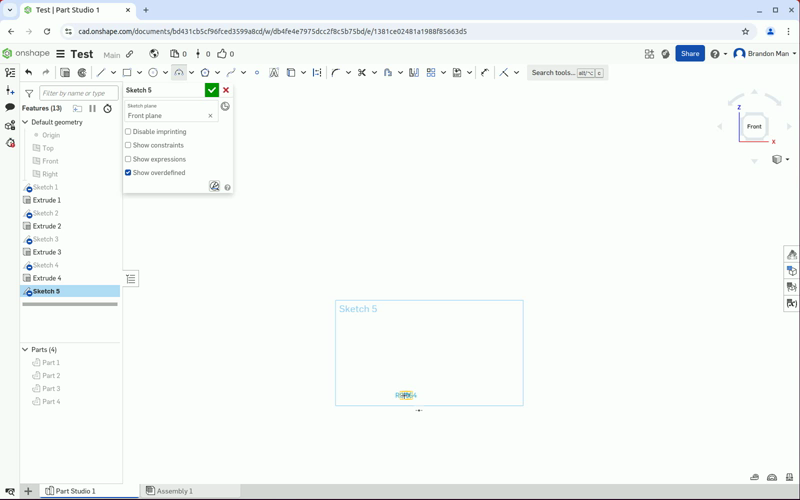
scroll(-6)
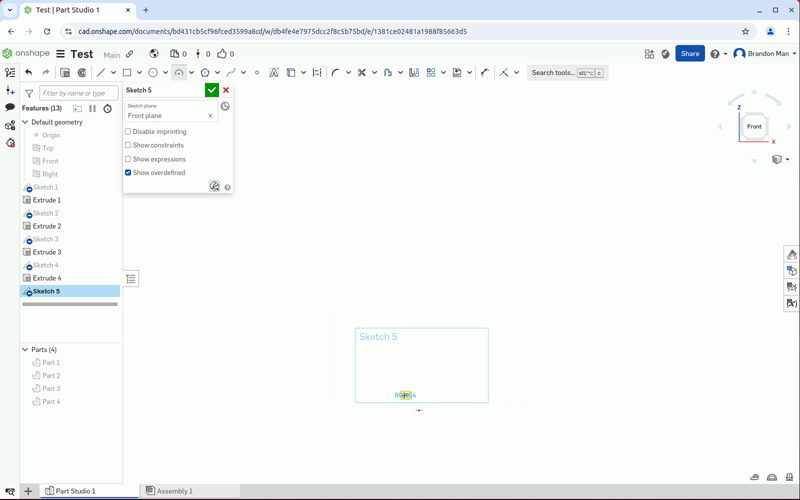
scroll(-6)
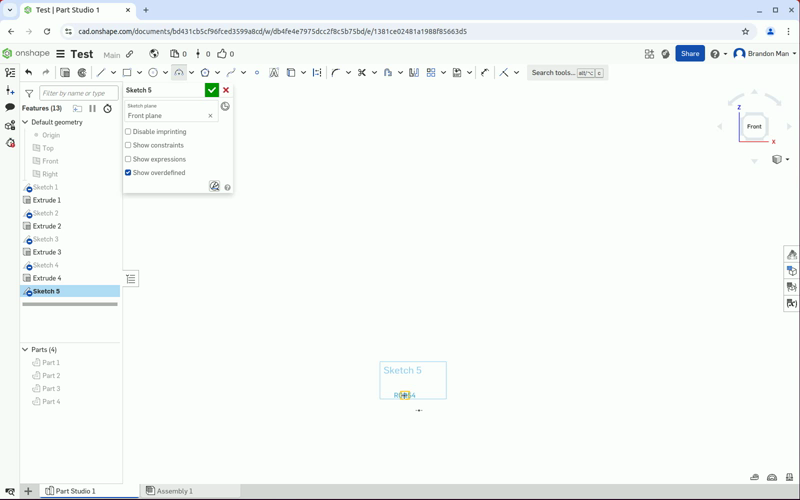
key_down(shift)
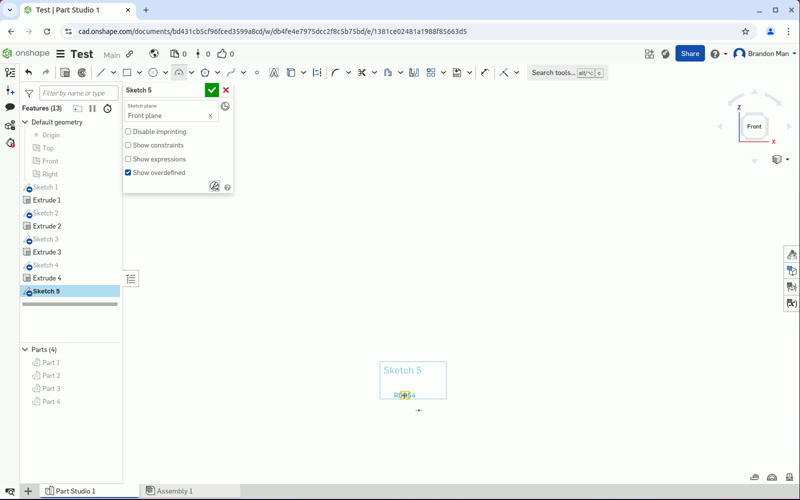
mouse_move(404, 367)
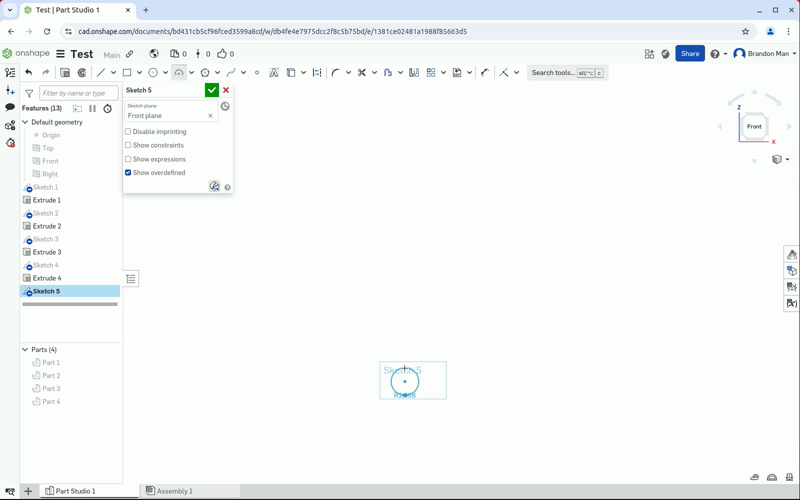
scroll(6)
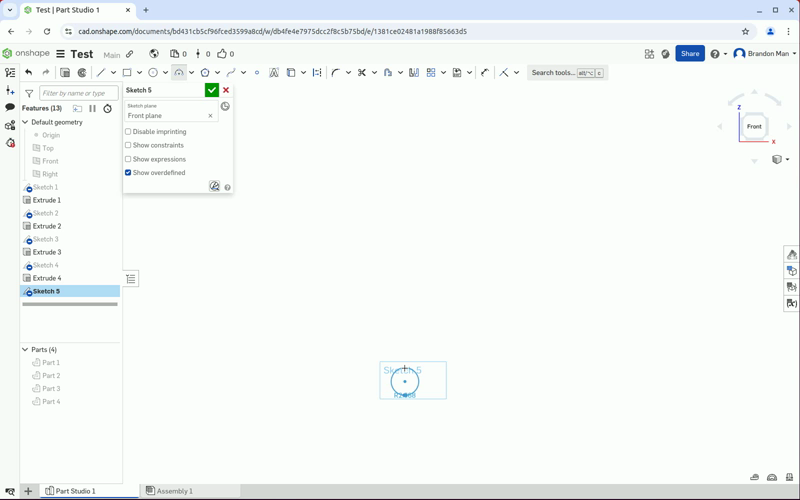
scroll(6)
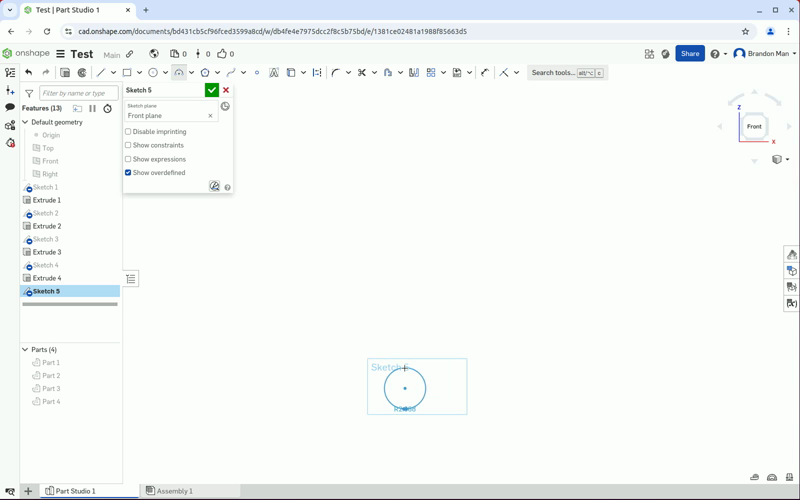
scroll(6)
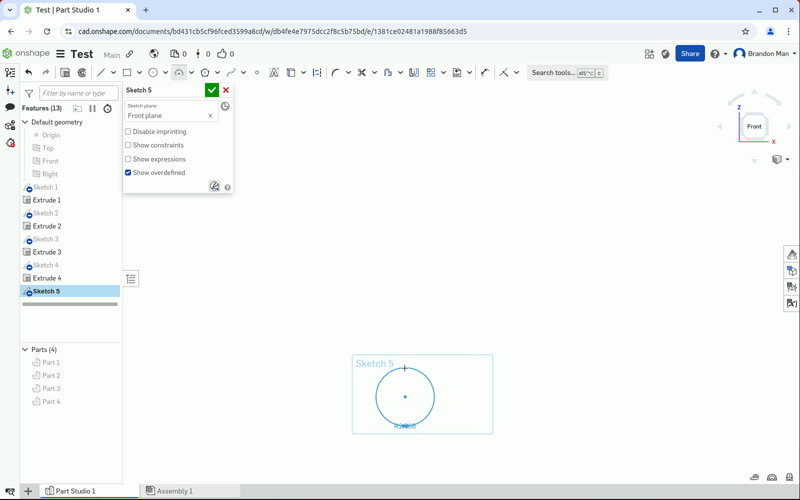
scroll(6)
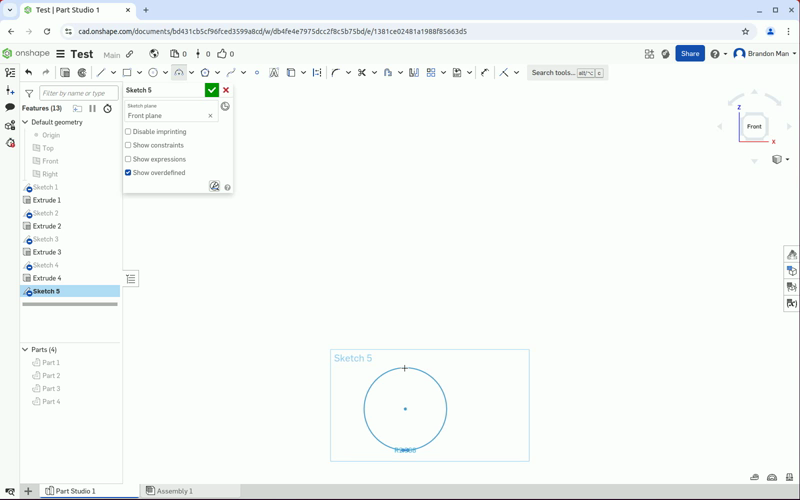
scroll(6)
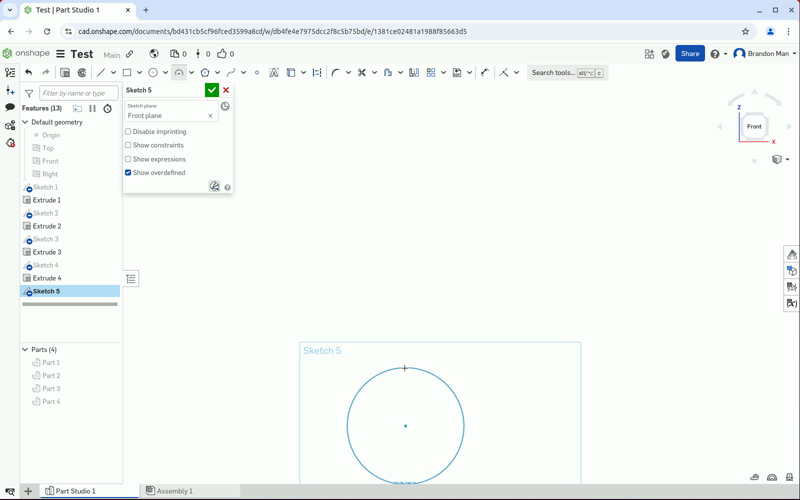
scroll(6)
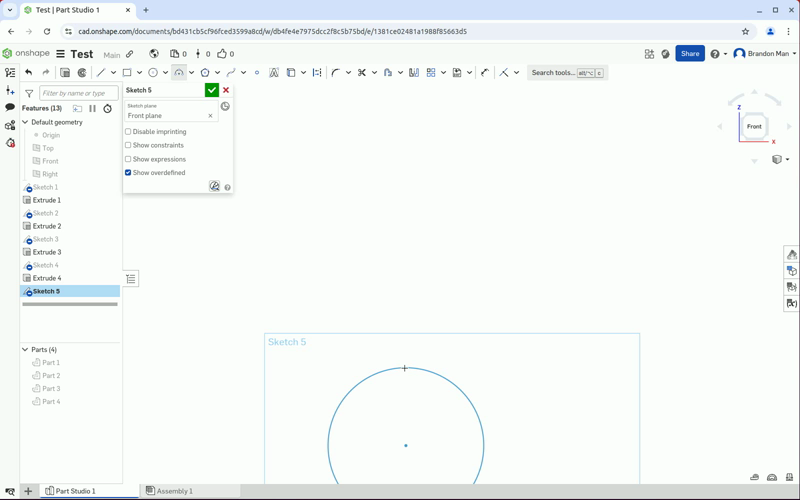
scroll(6)
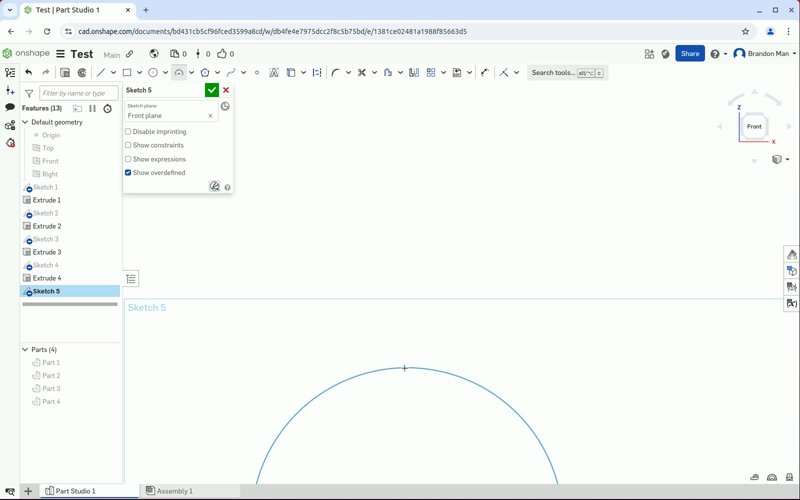
click(404, 367)
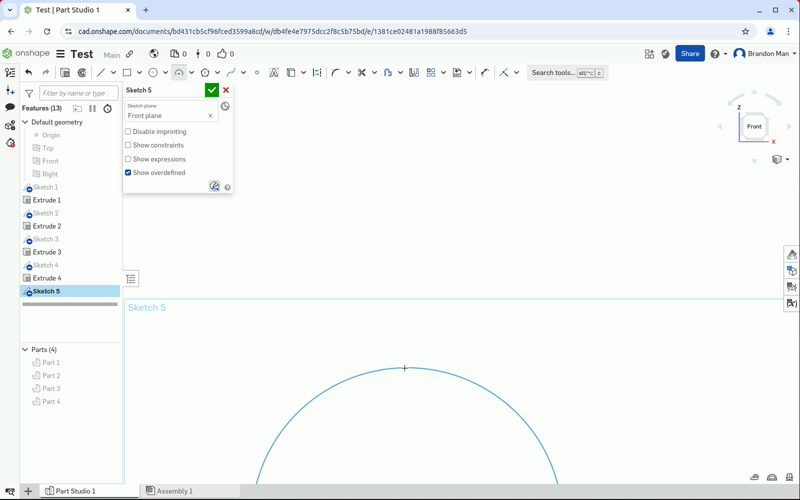
scroll(-6)
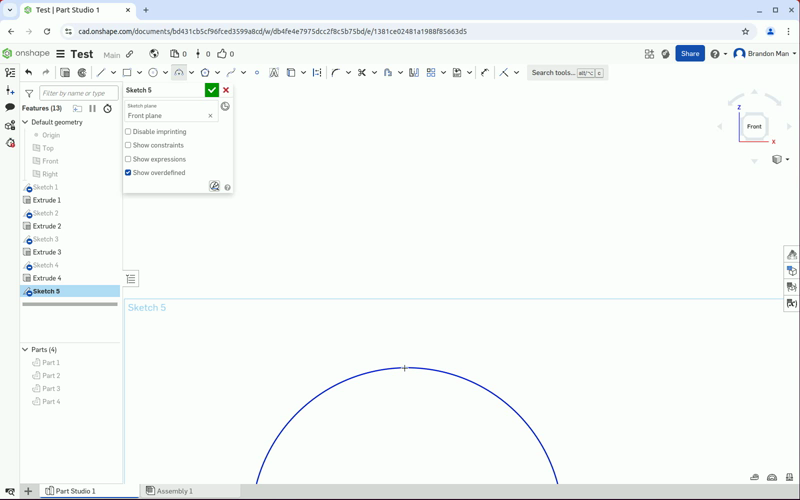
scroll(-6)
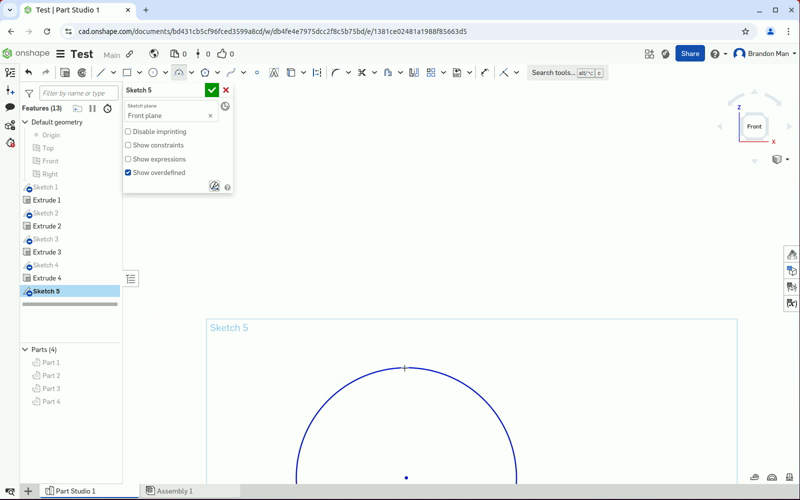
scroll(-6)
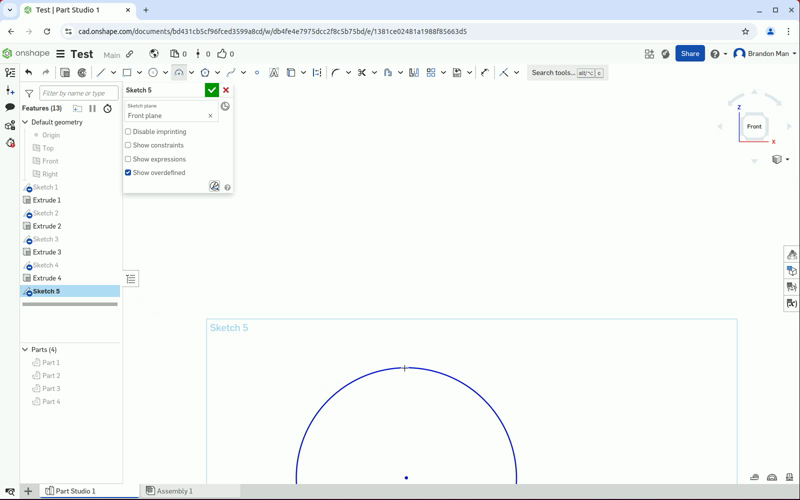
scroll(-6)
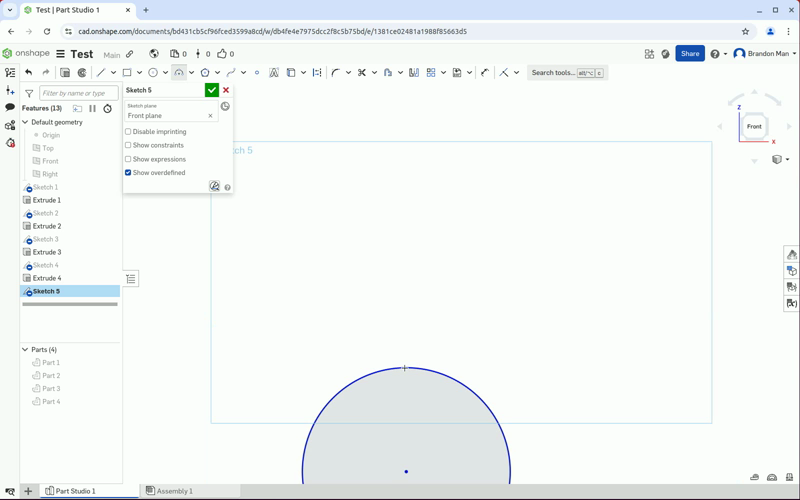
scroll(-6)
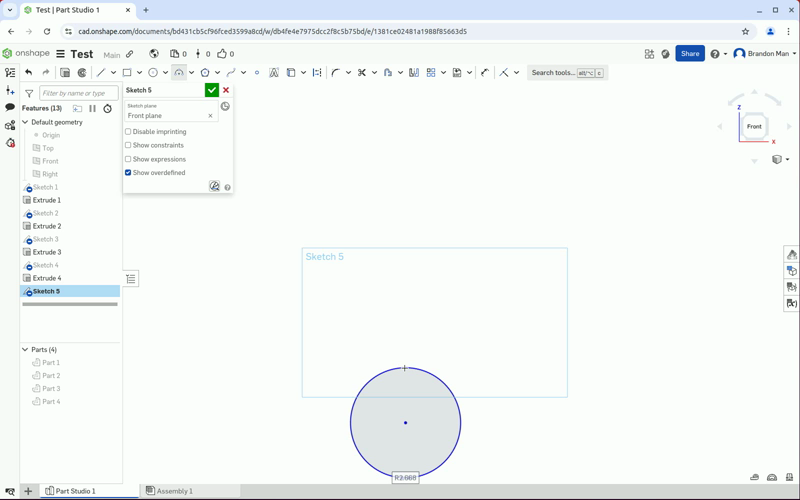
scroll(-6)
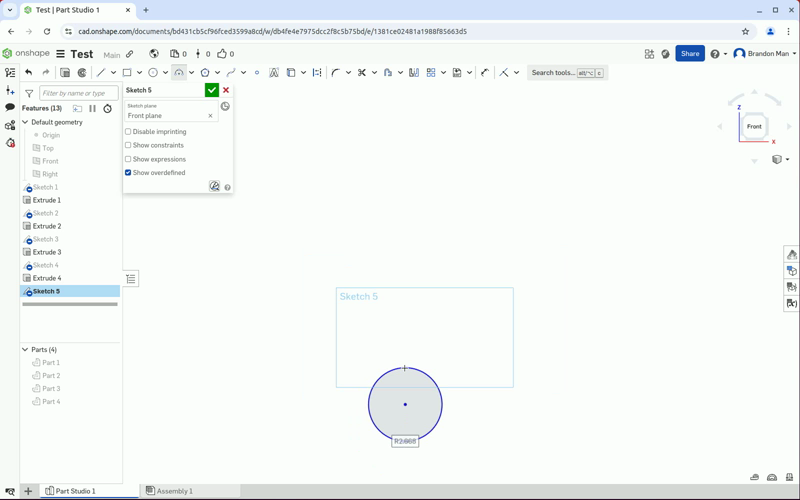
scroll(-6)
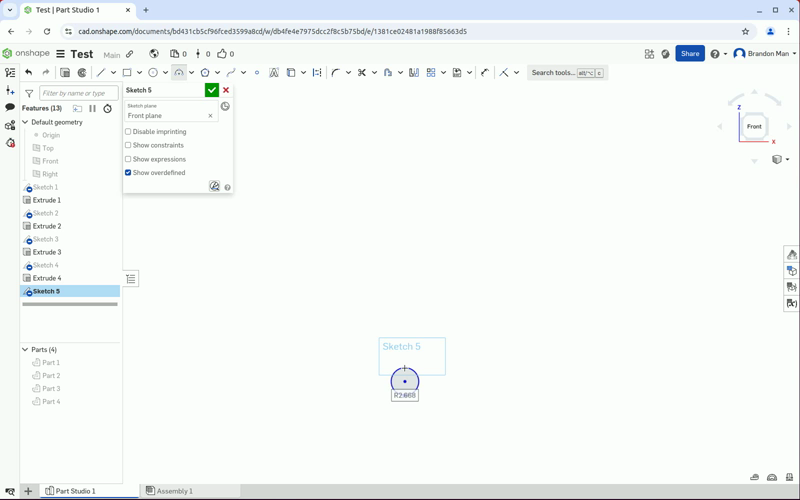
key_up(shift)
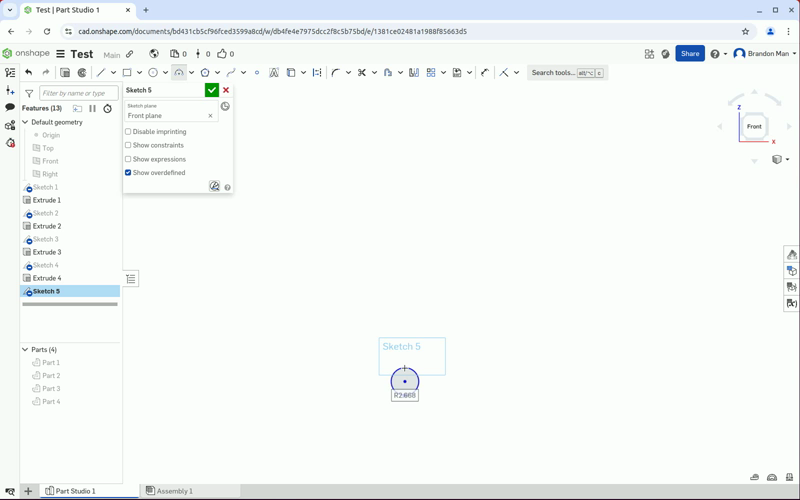
key(esc)
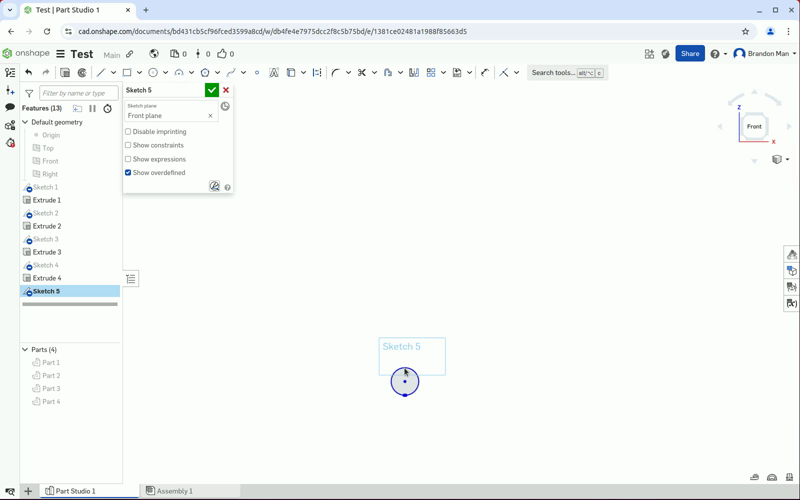
key(c)
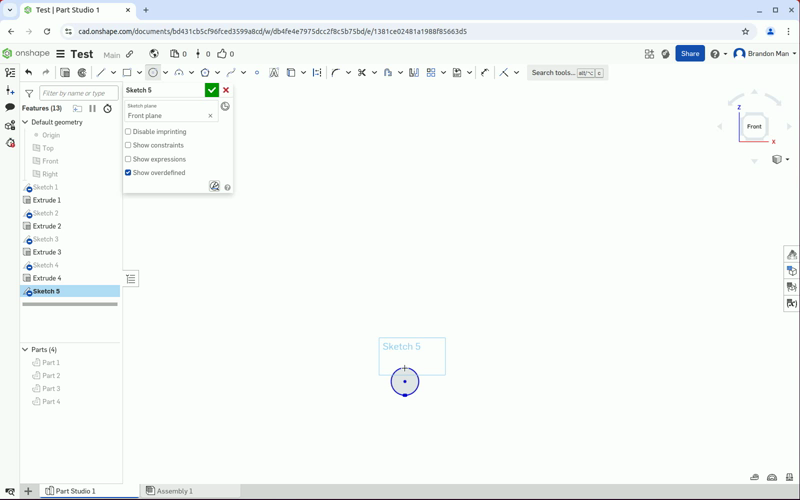
key_down(shift)
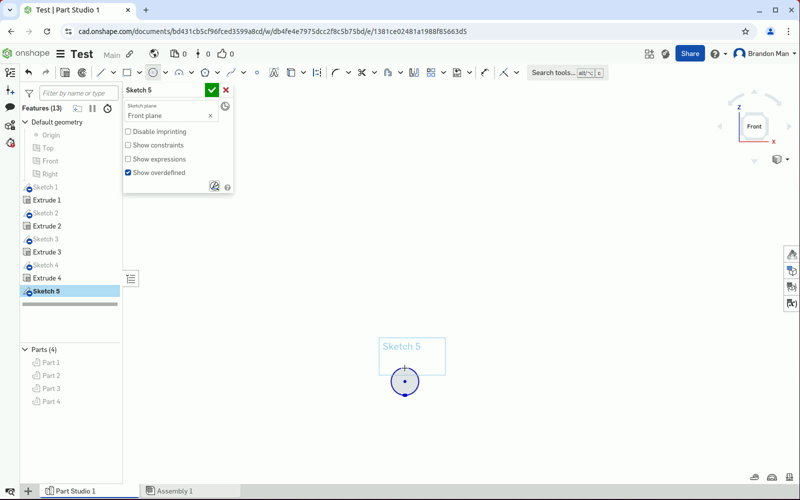
mouse_move(404, 378)
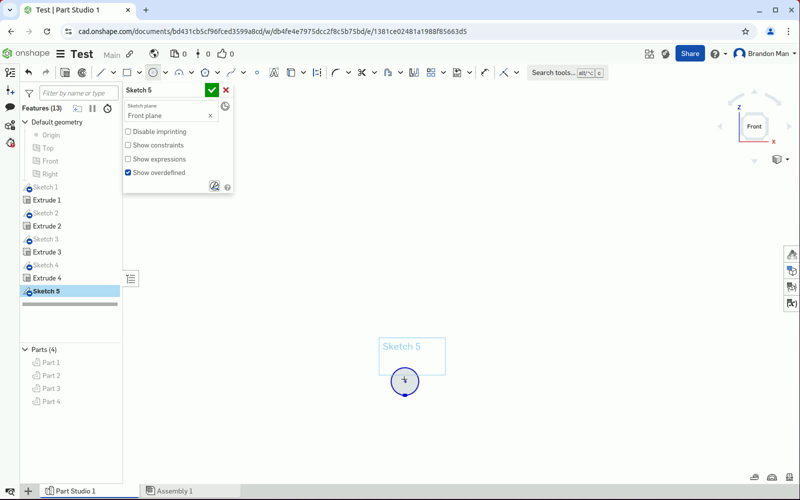
scroll(6)
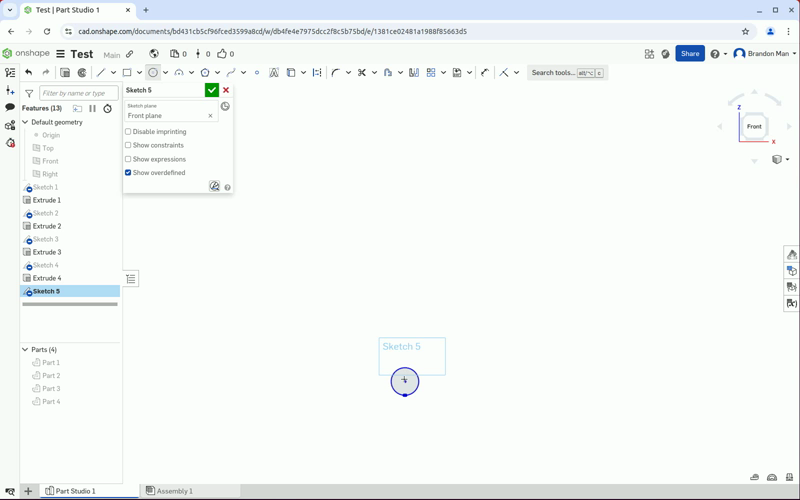
scroll(6)
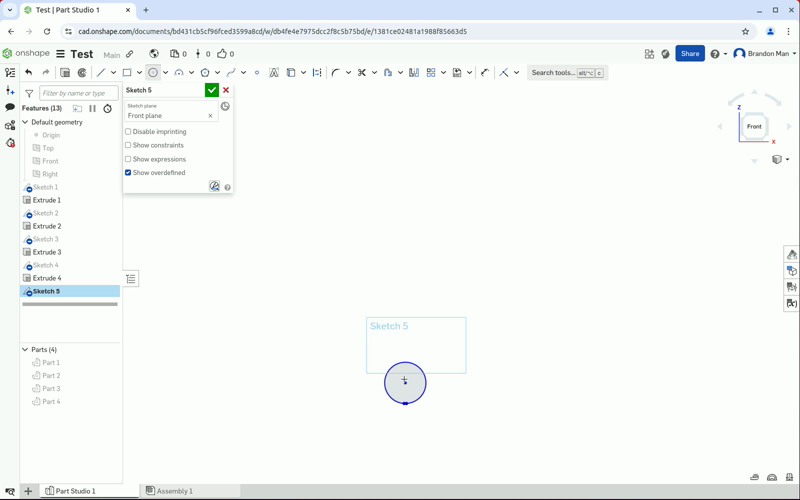
scroll(6)
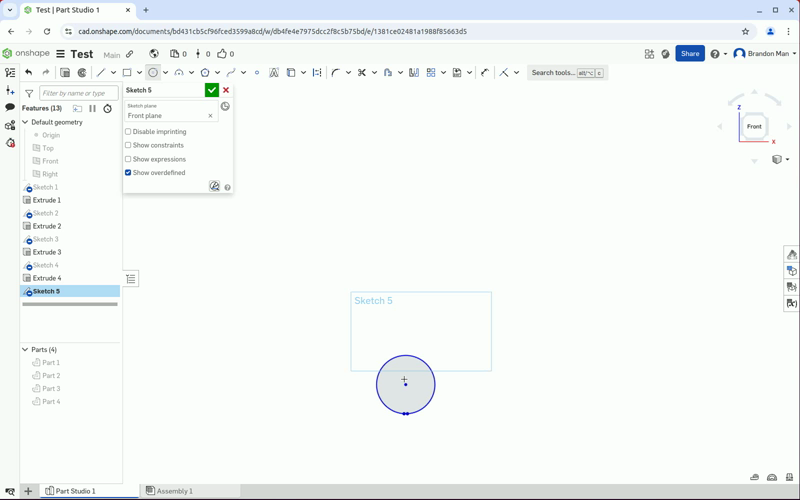
scroll(6)
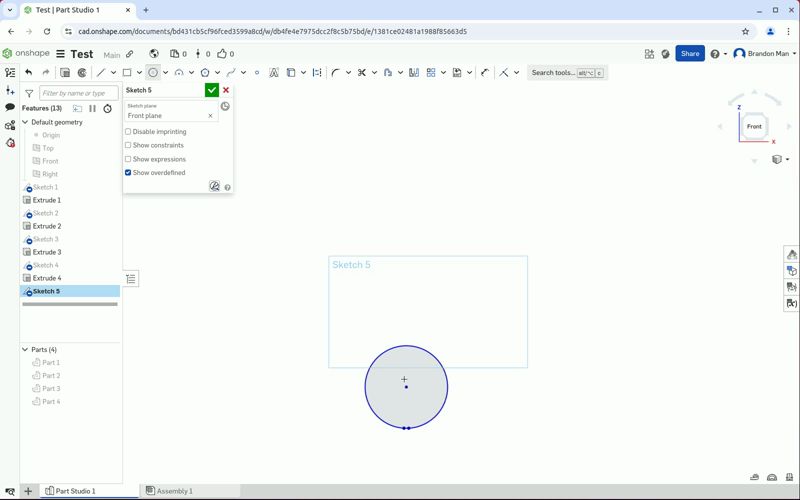
scroll(6)
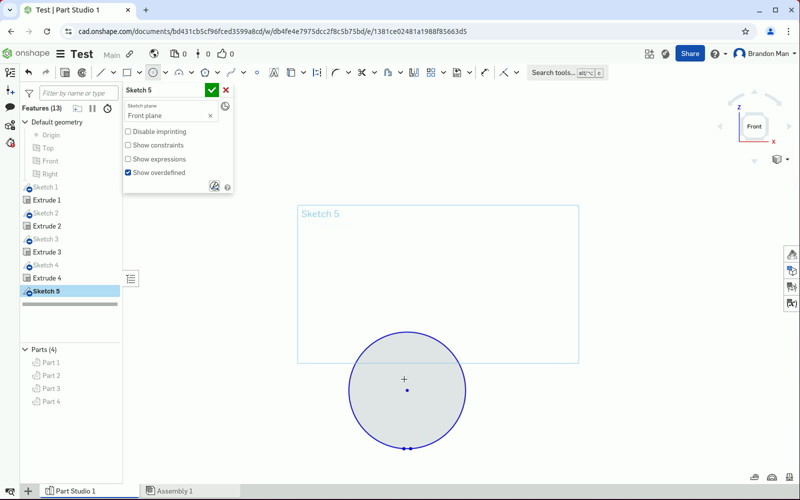
scroll(6)
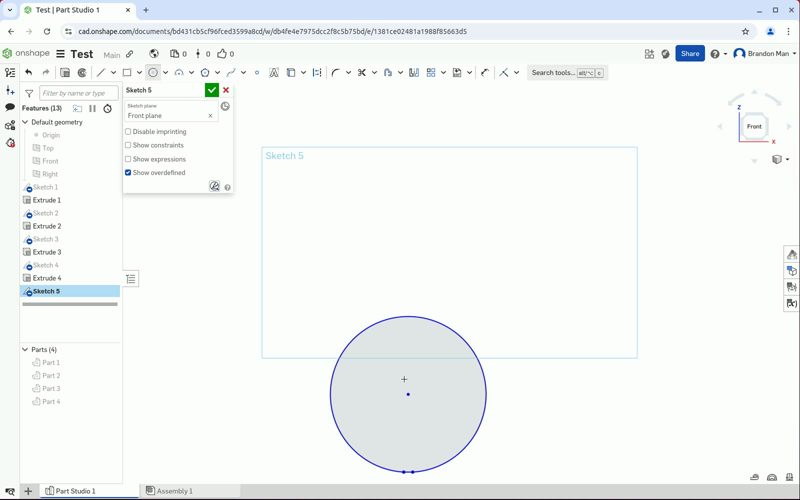
scroll(6)
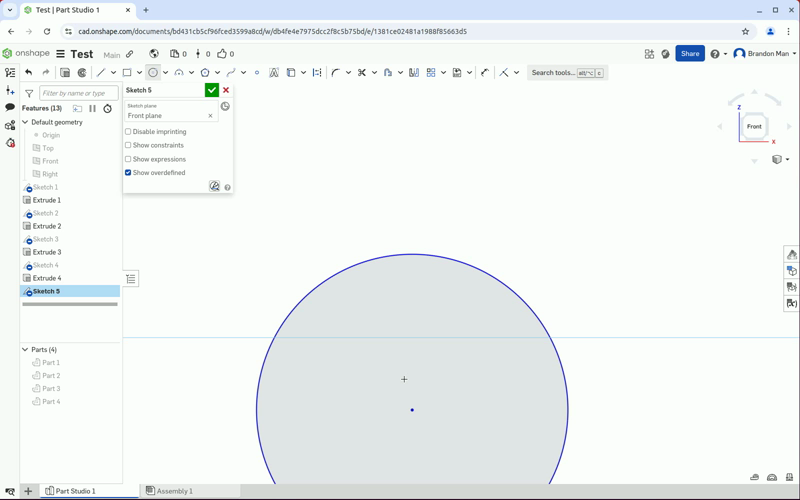
click(404, 378)
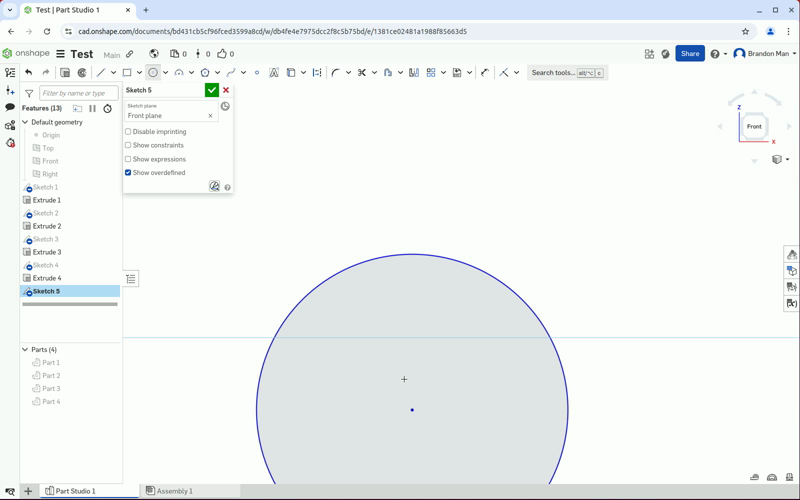
scroll(-6)
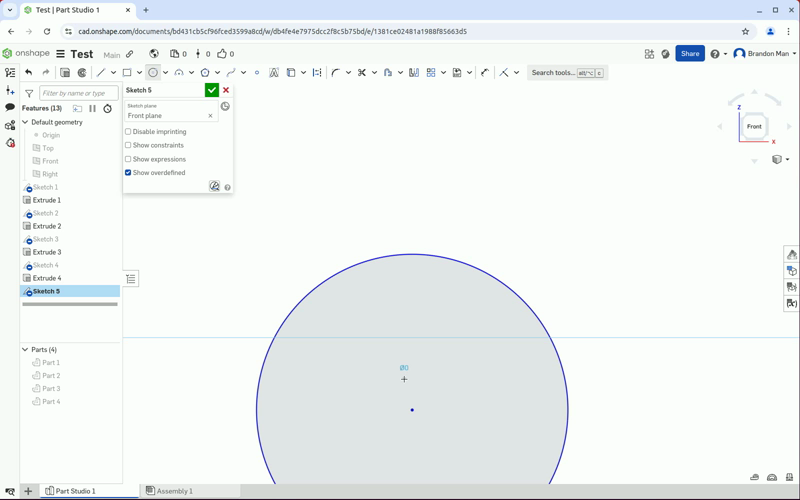
scroll(-6)
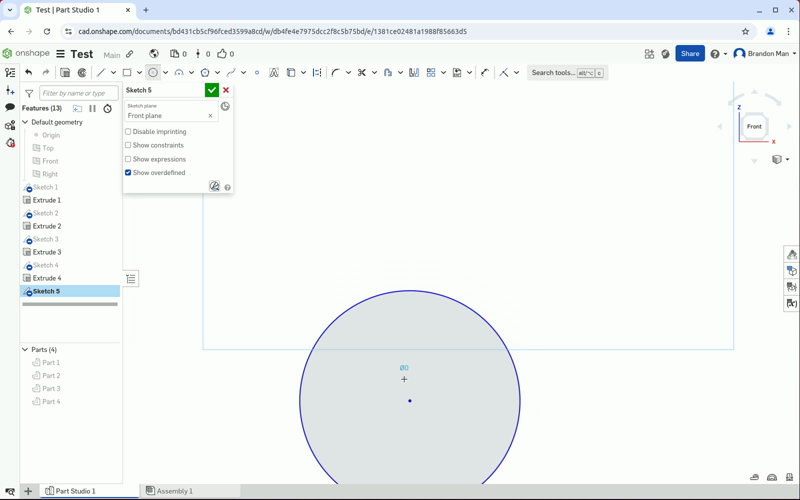
scroll(-6)
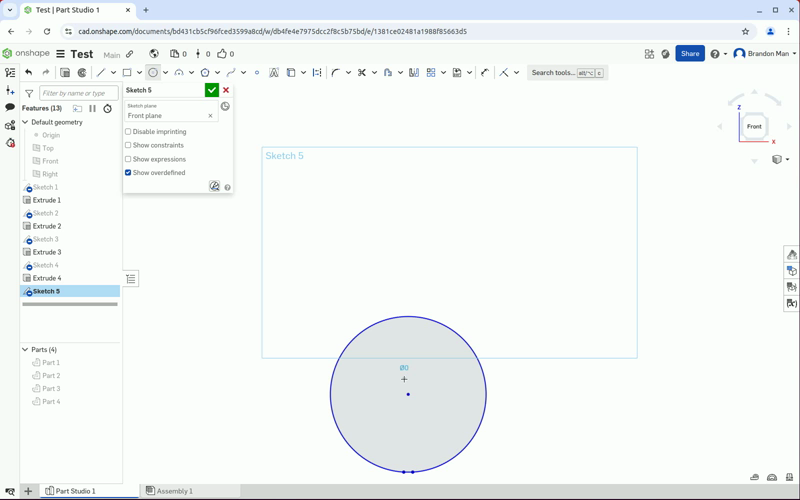
scroll(-6)
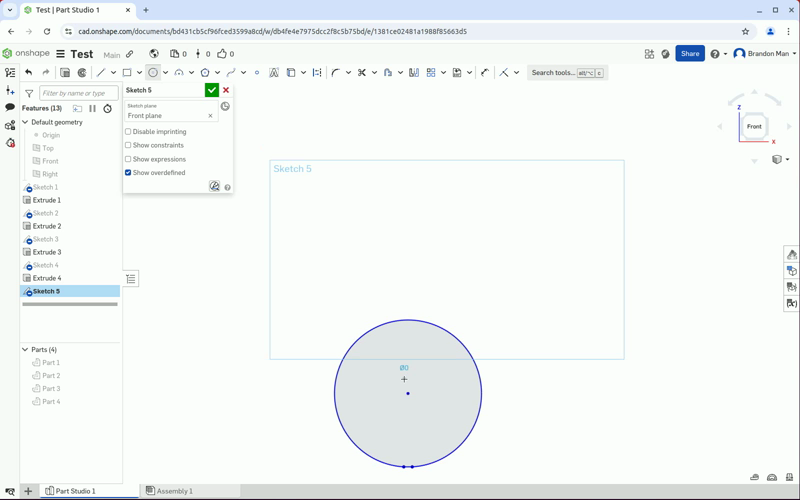
scroll(-6)
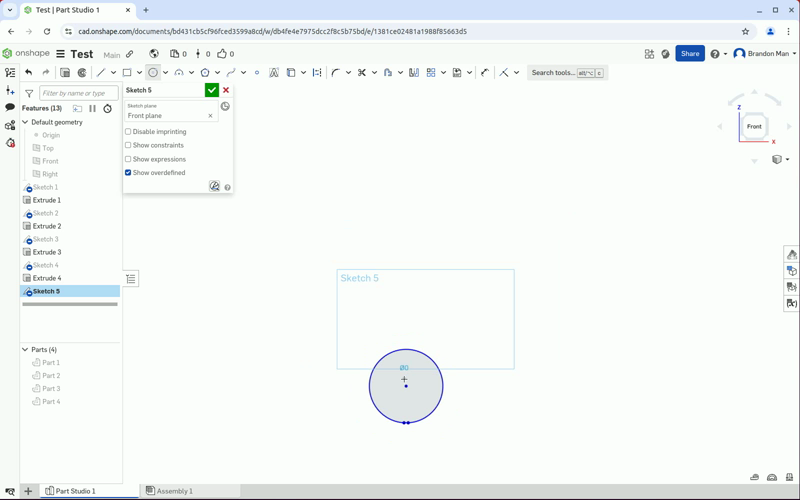
scroll(-6)
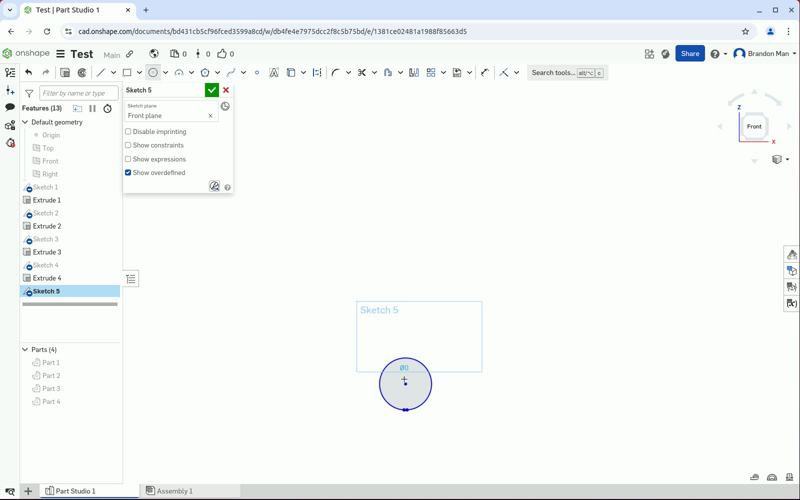
scroll(-6)
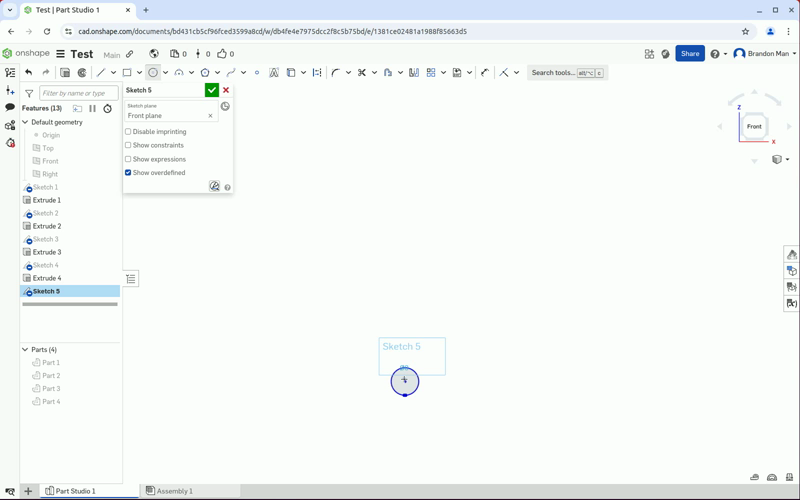
key_up(shift)
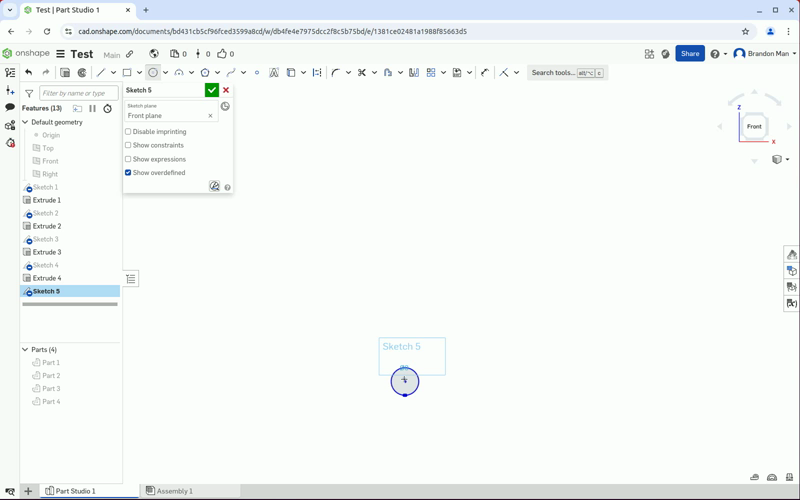
mouse_move(409, 378)
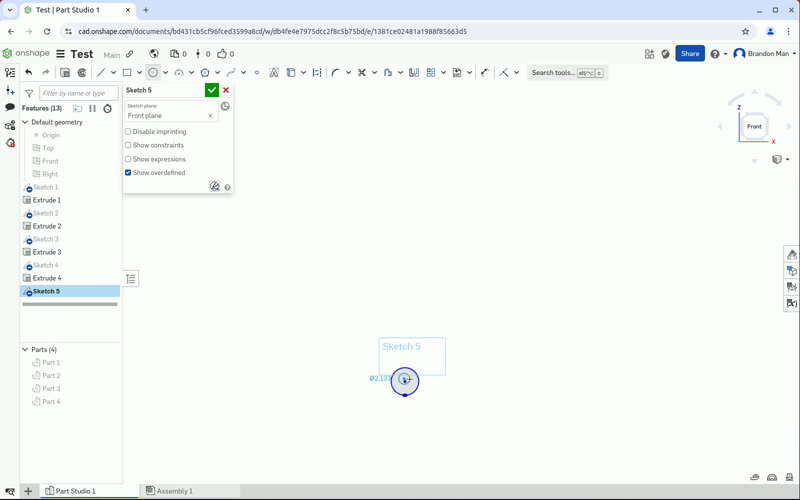
click(409, 378)
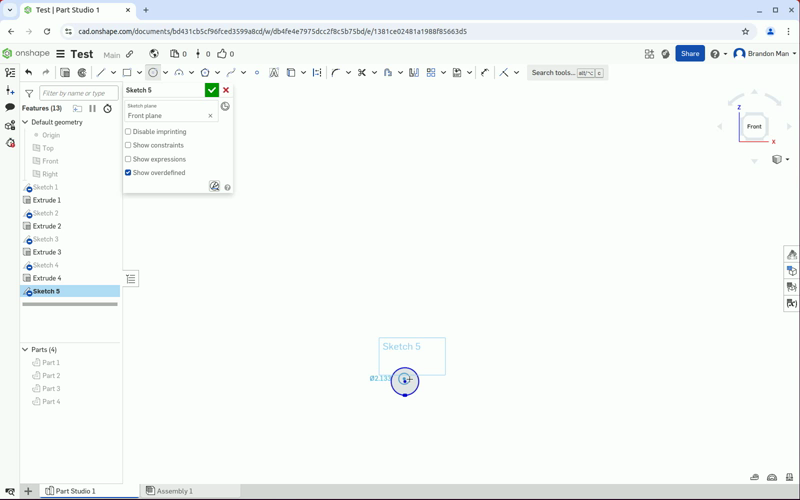
key(esc)
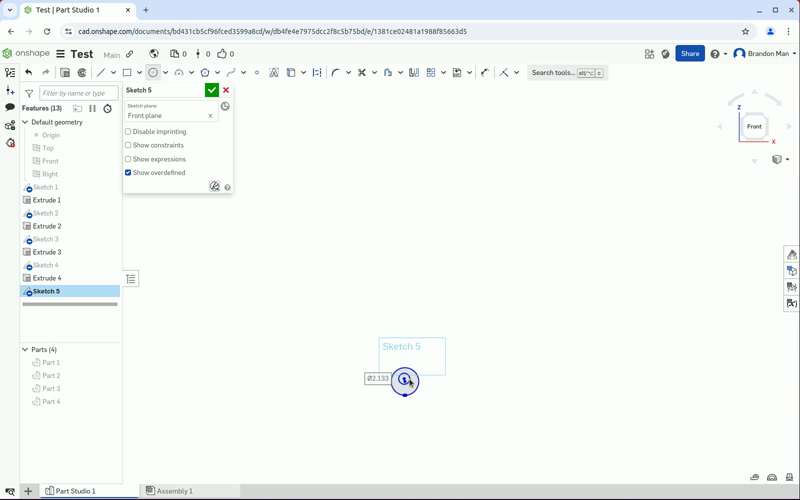
mouse_move(397, 383)
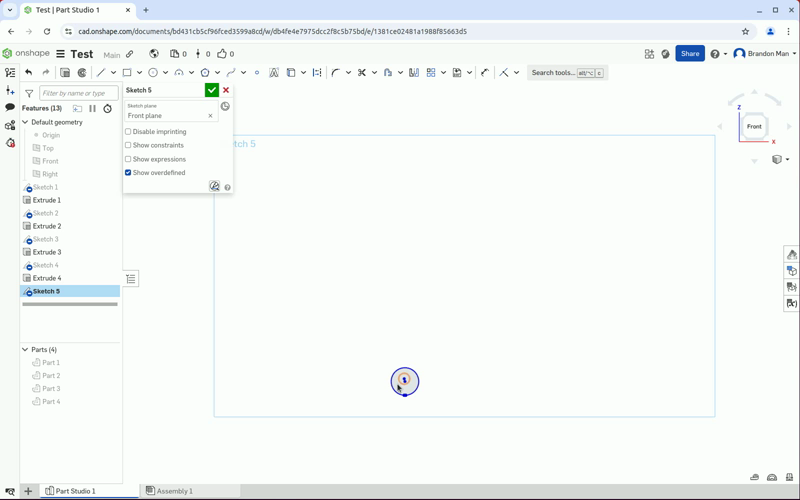
scroll(6)
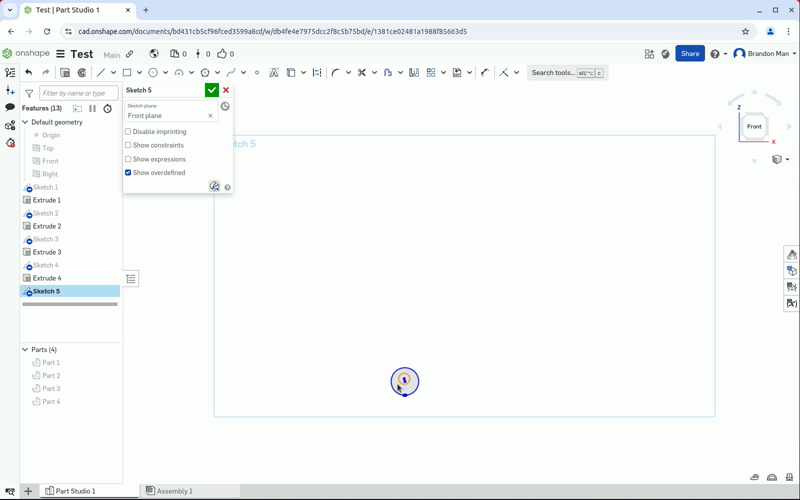
scroll(6)
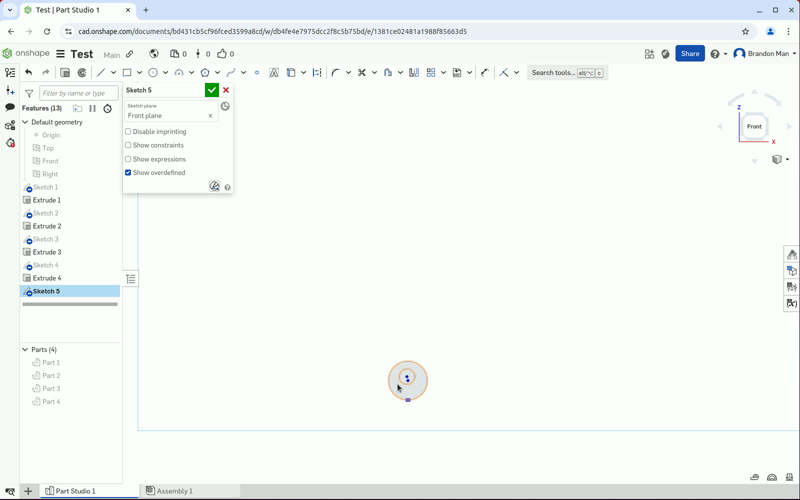
scroll(6)
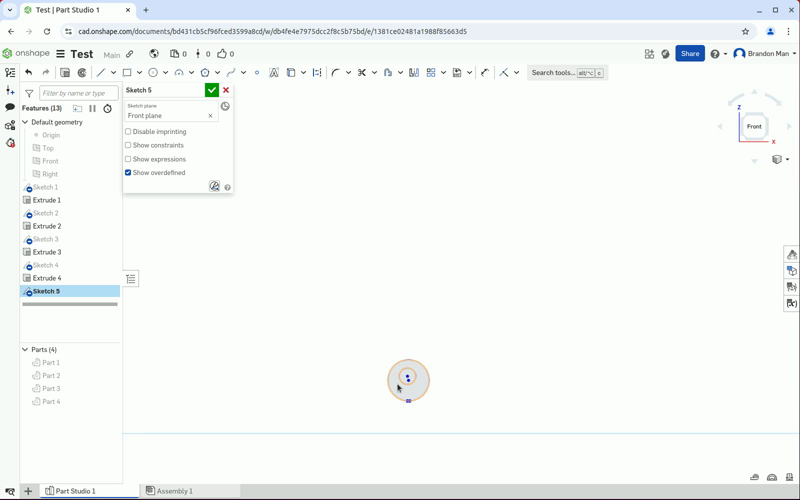
scroll(6)
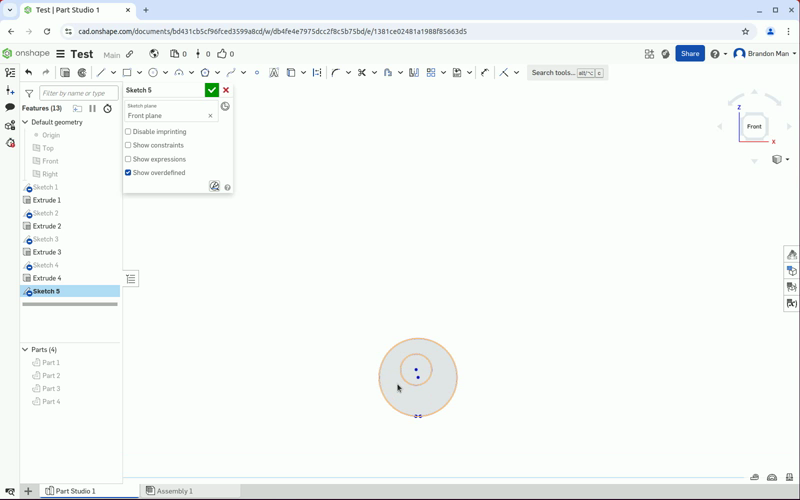
scroll(6)
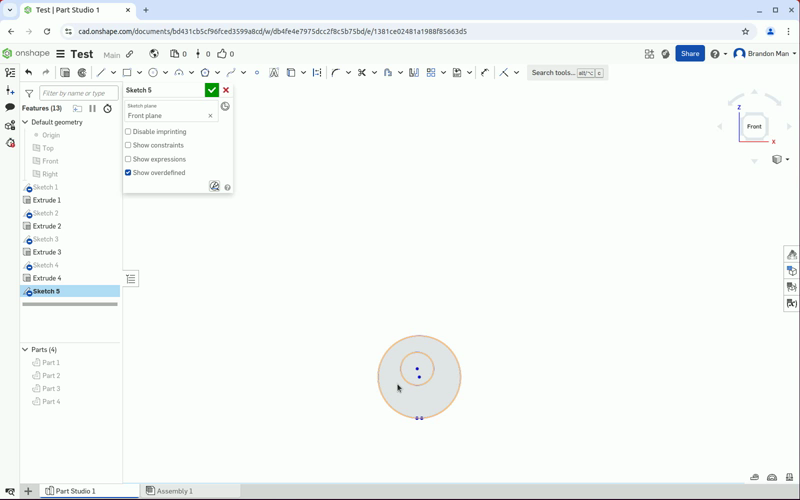
scroll(6)
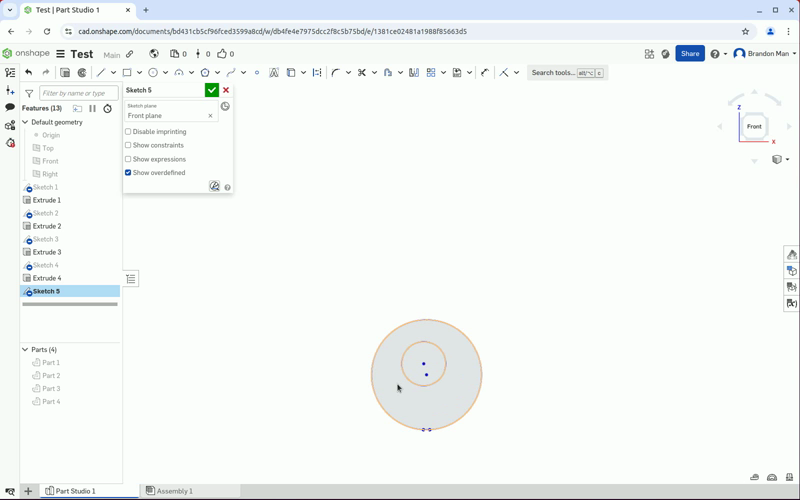
scroll(6)
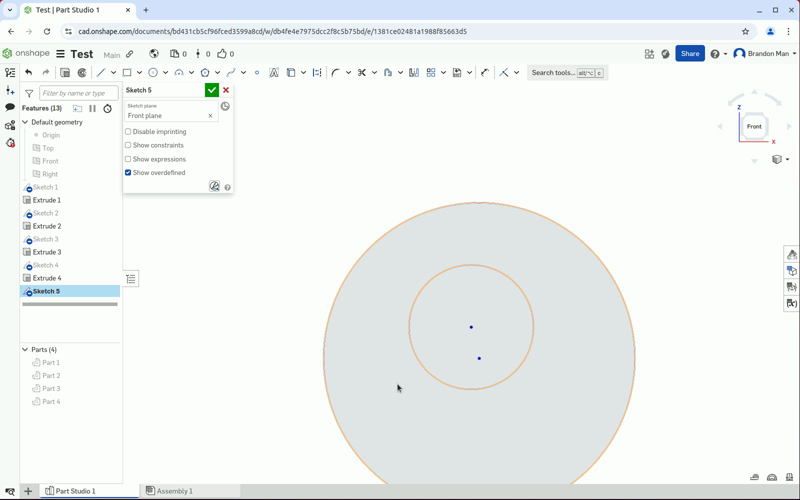
click(397, 383)
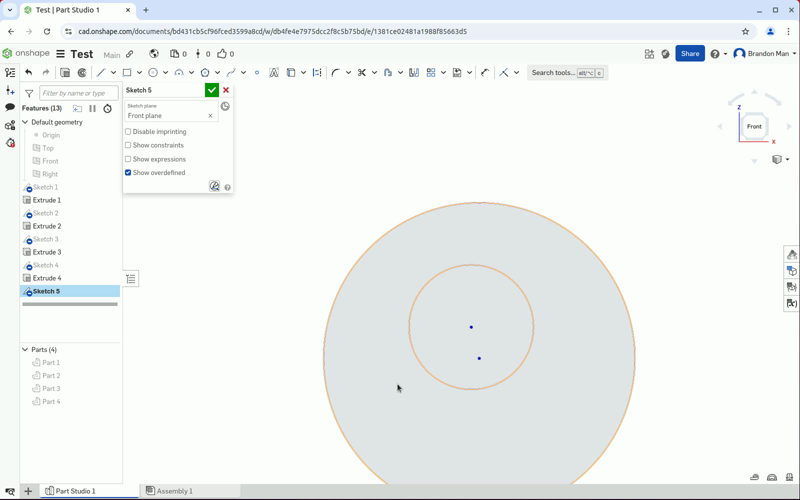
scroll(-6)
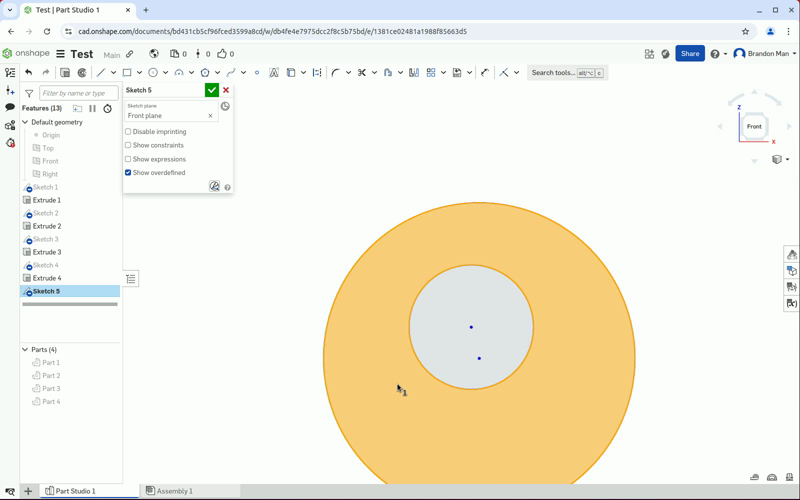
scroll(-6)
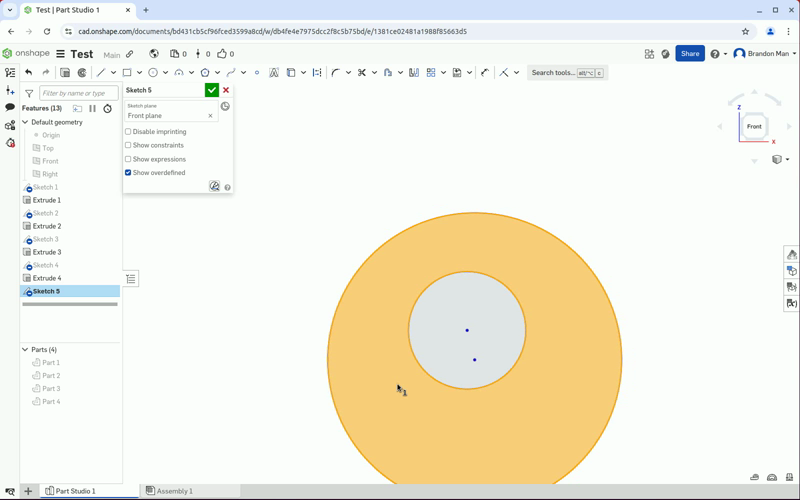
scroll(-6)
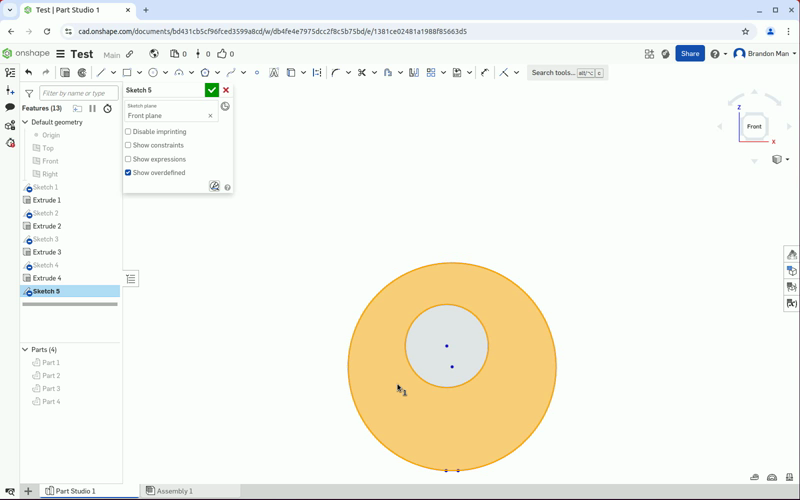
scroll(-6)
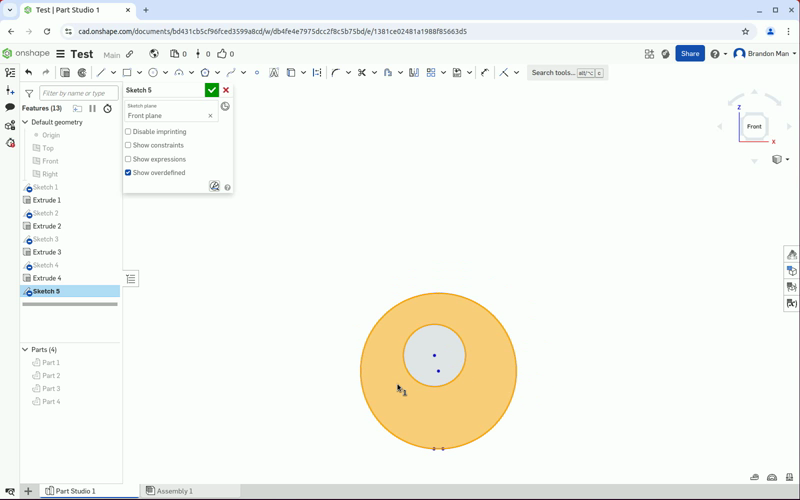
scroll(-6)
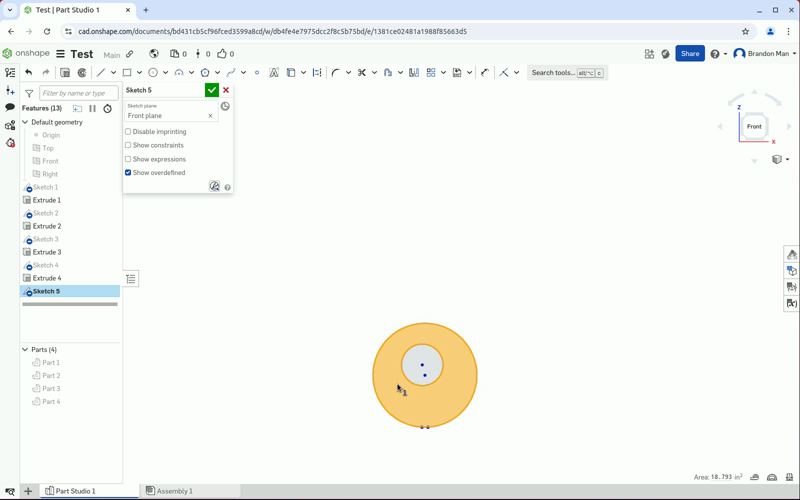
scroll(-6)
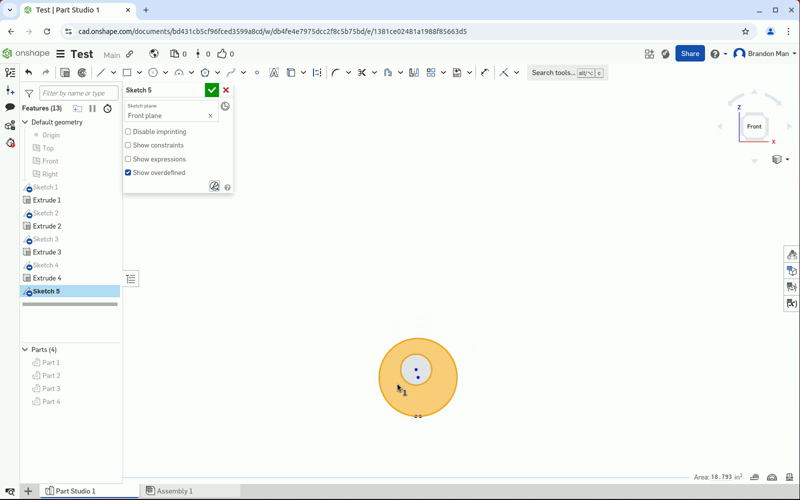
scroll(-6)
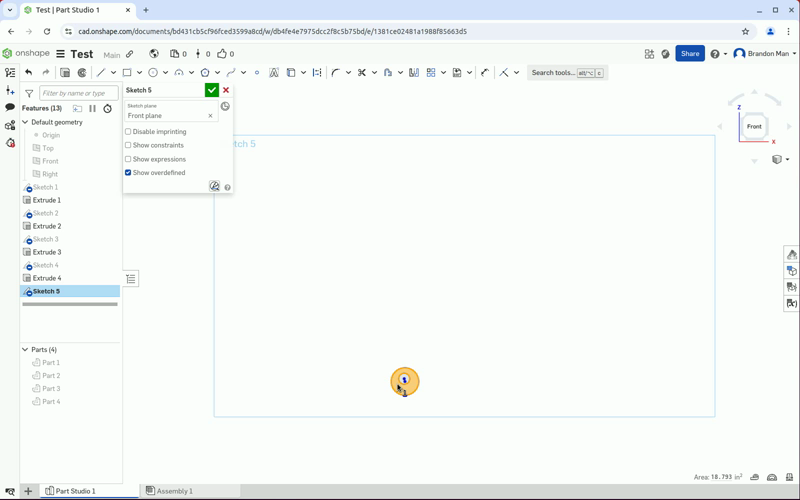
mouse_move(73, 352)
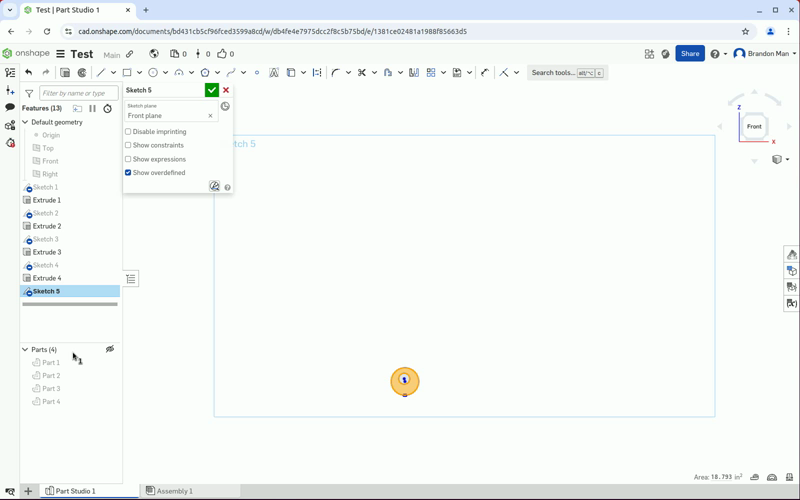
key(shift+y)
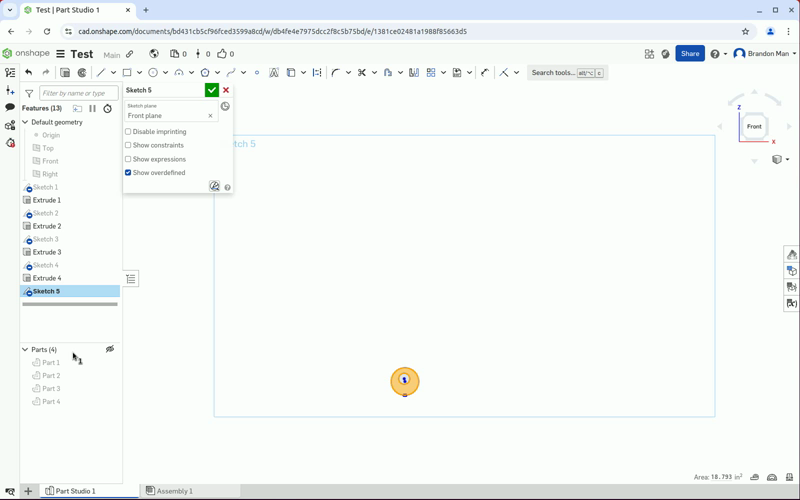
key(shift+e)
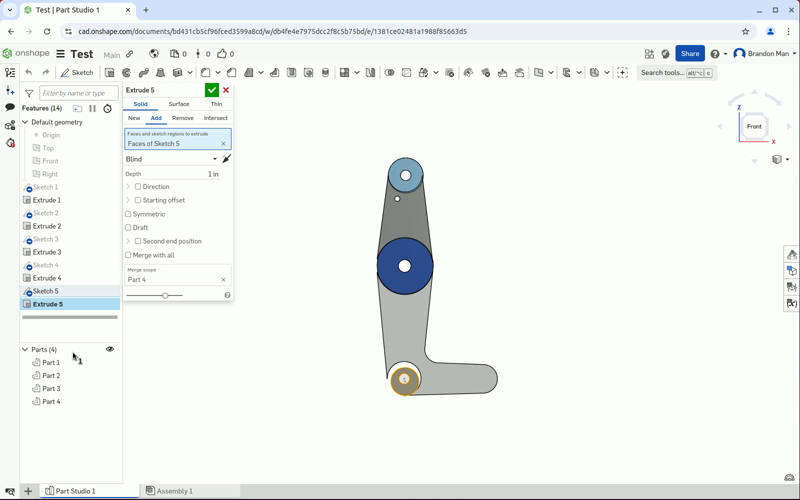
mouse_move(143, 106)
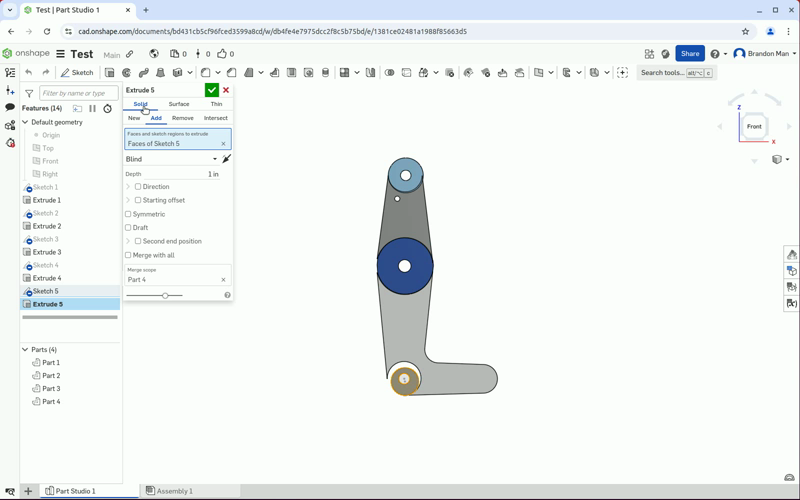
click(143, 106)
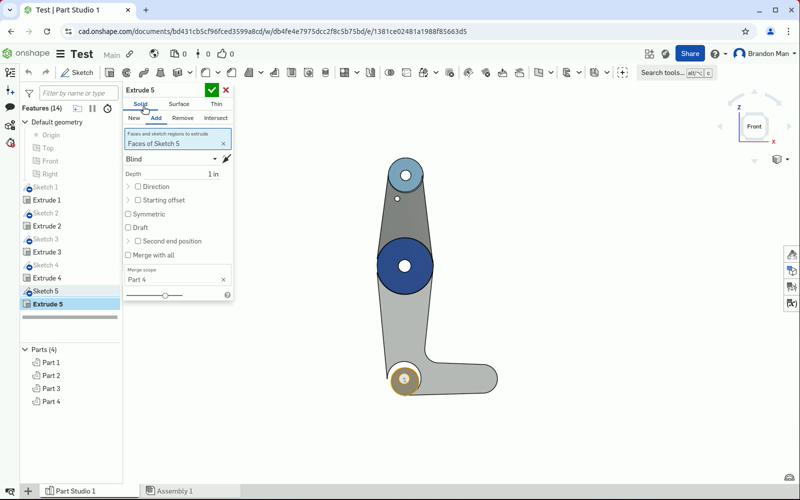
mouse_move(137, 120)
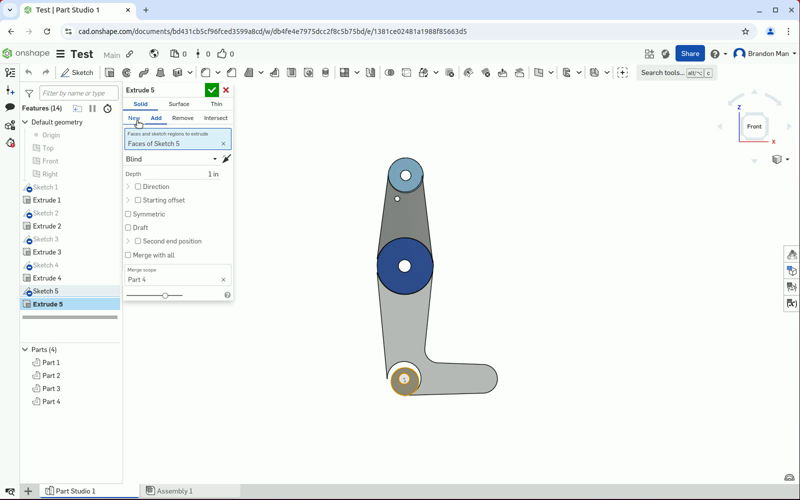
click(137, 120)
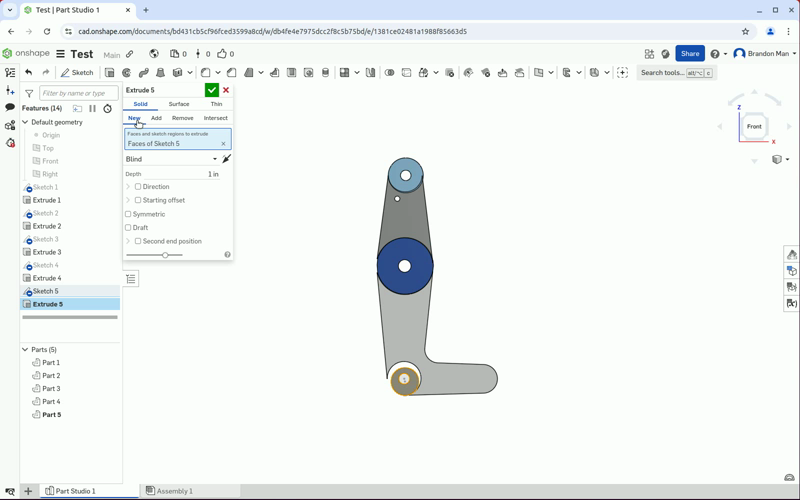
key(tab, 4)
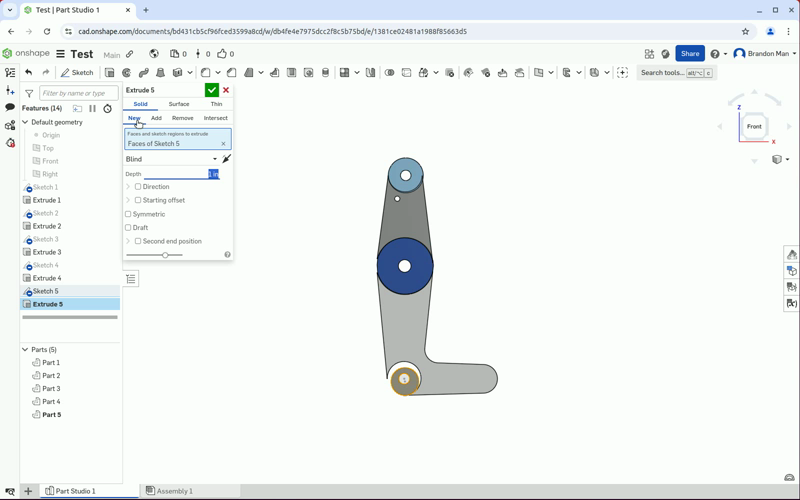
text(0.963)
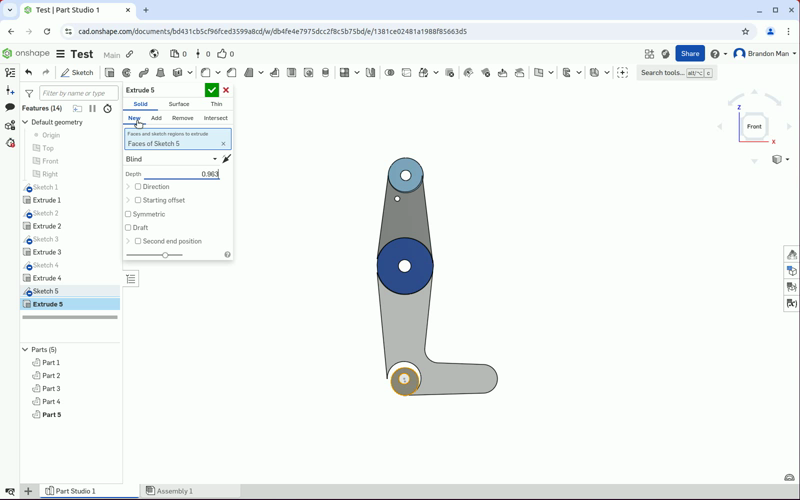
key(enter)
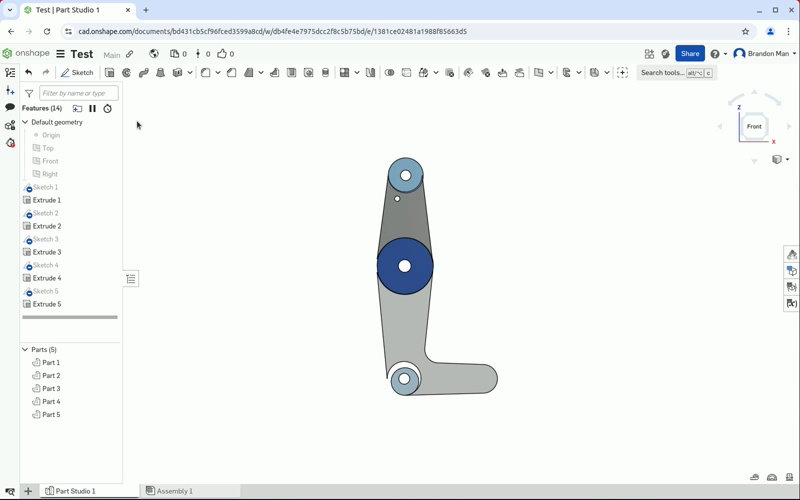
key(shift+h)
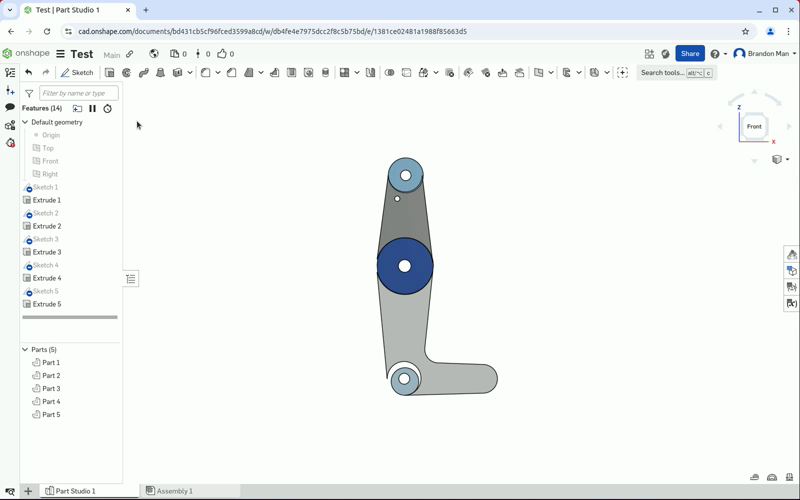
key(shift+h)
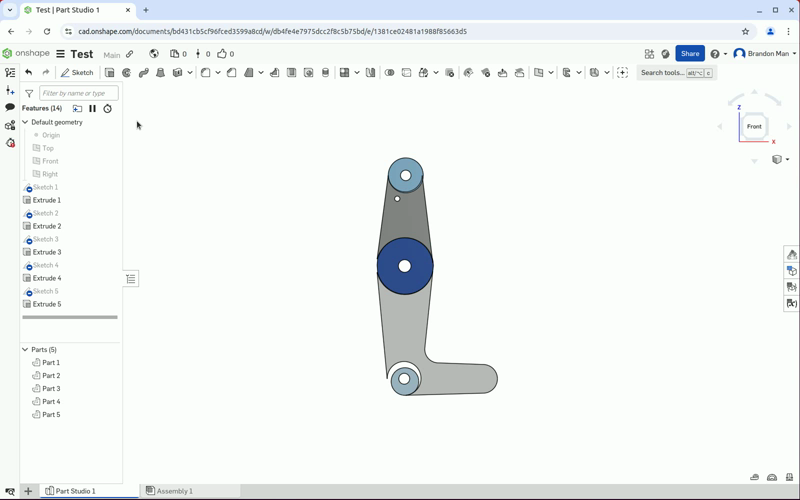
mouse_move(73, 189)
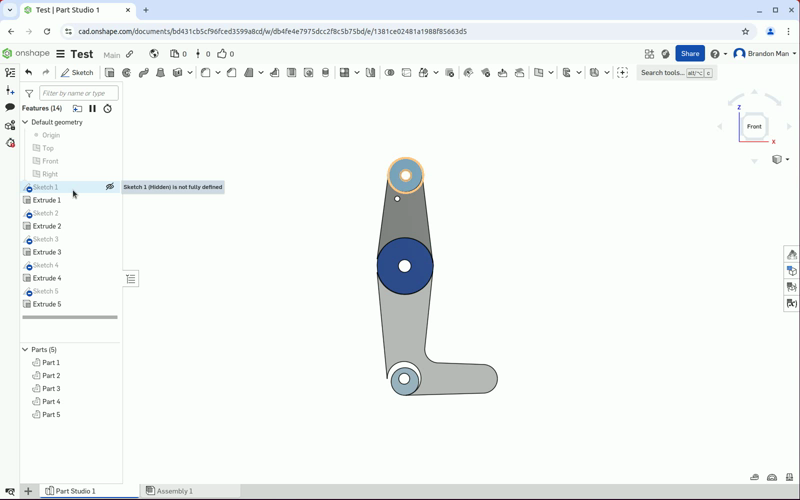
click(73, 189)
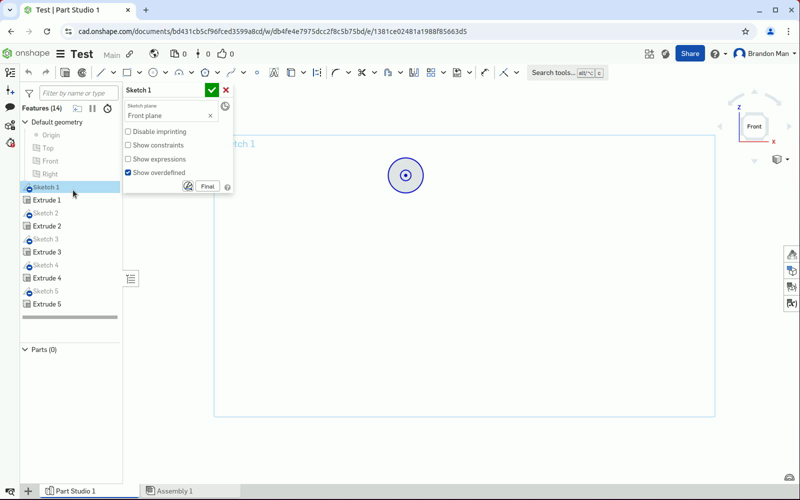
mouse_move(229, 92)
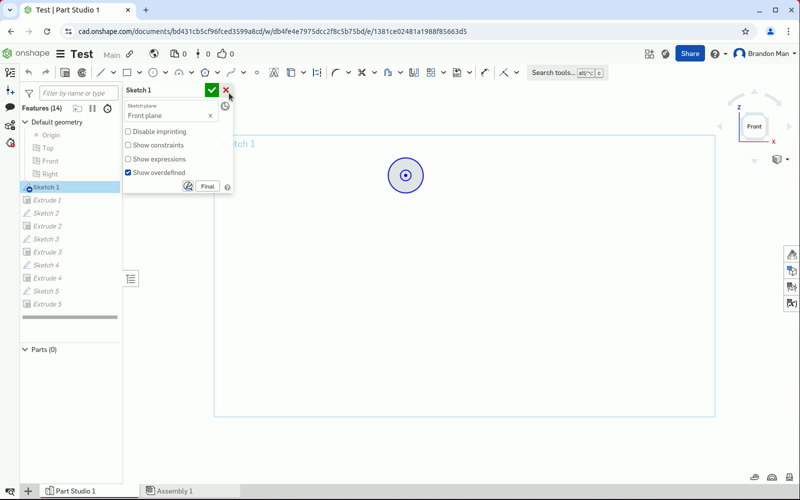
click(229, 92)
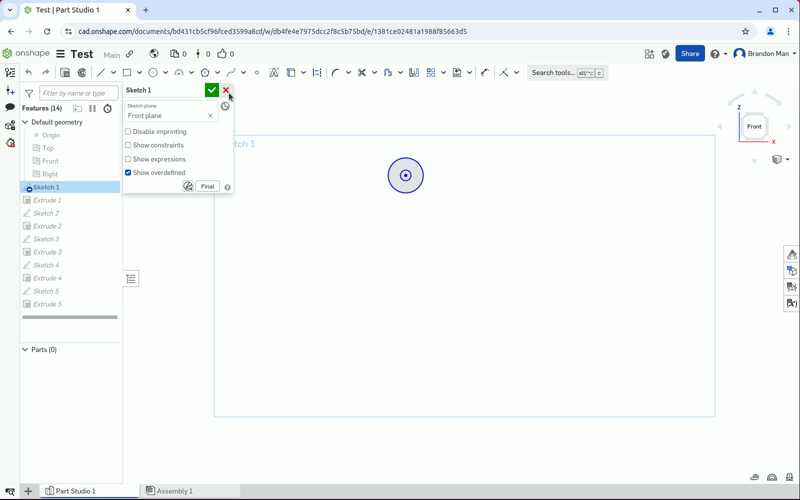
key(shift+s)
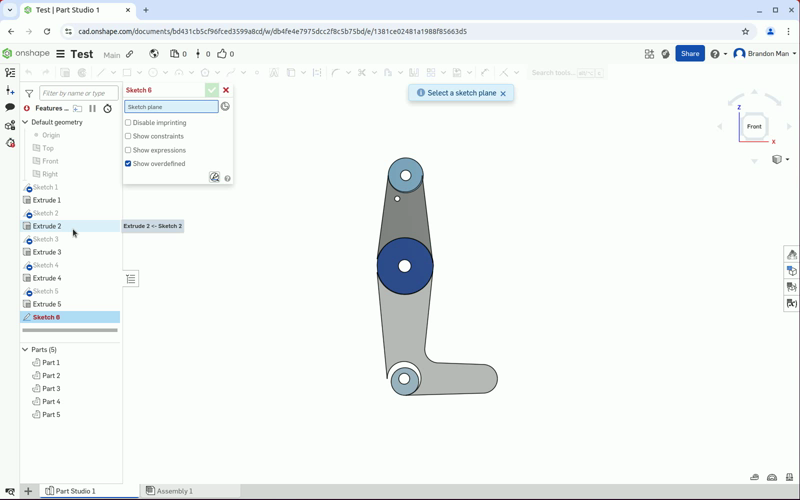
scroll(3)
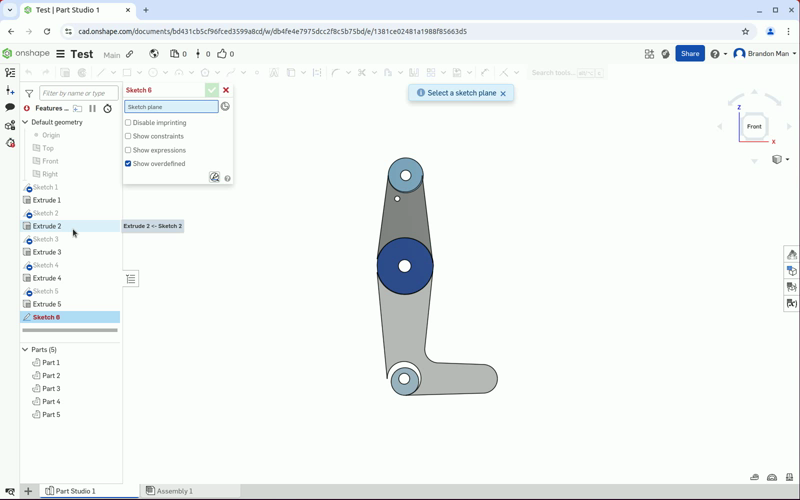
mouse_move(73, 163)
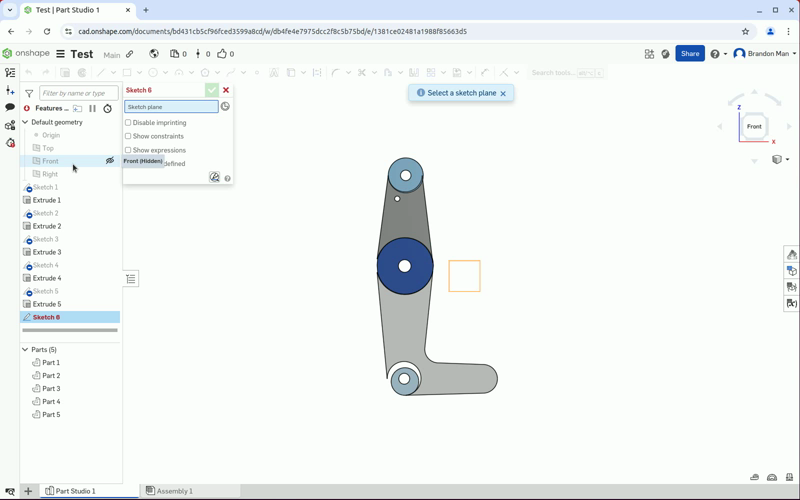
click(73, 163)
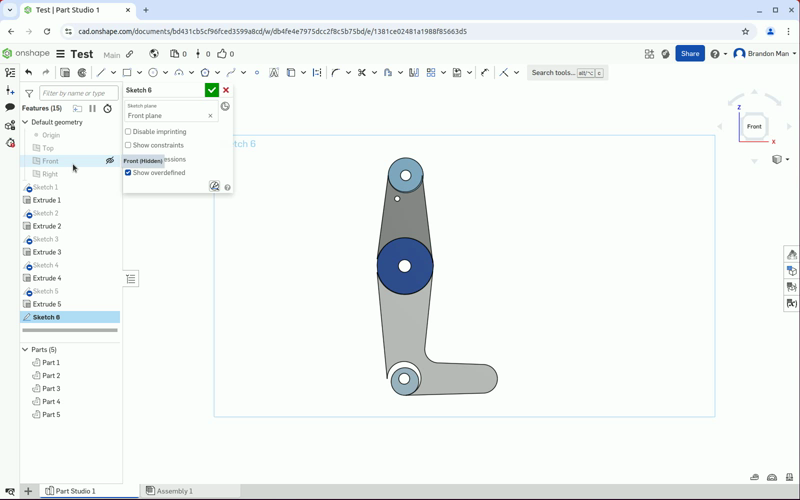
mouse_move(73, 352)
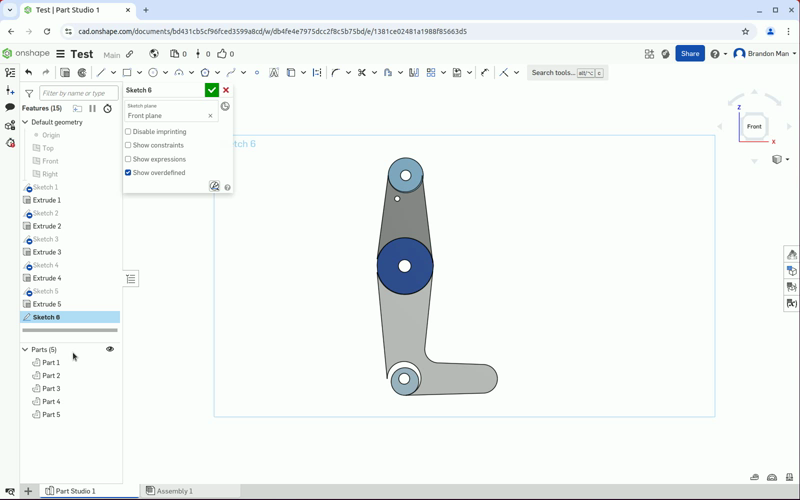
key(y)
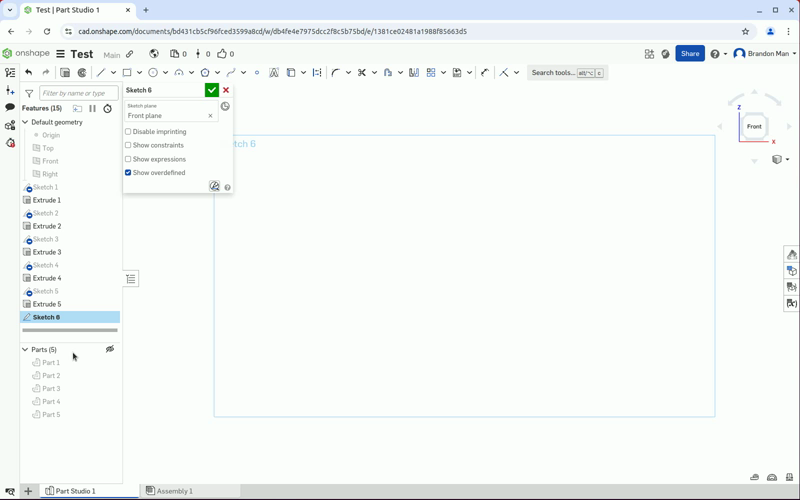
key(c)
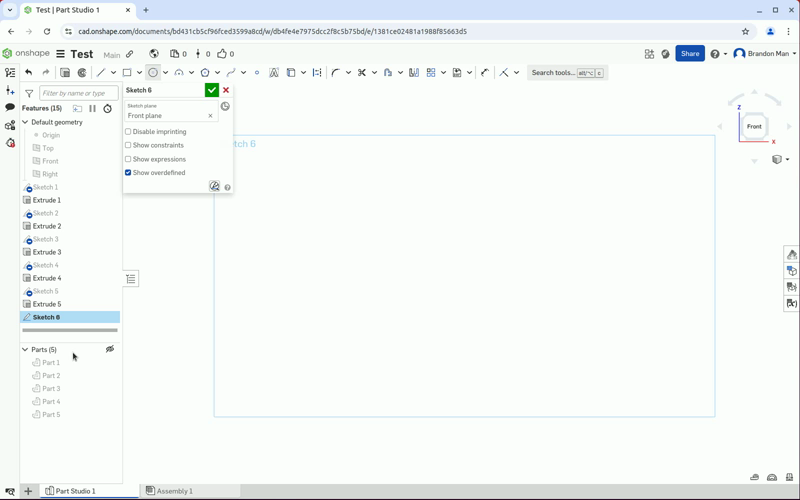
key_down(shift)
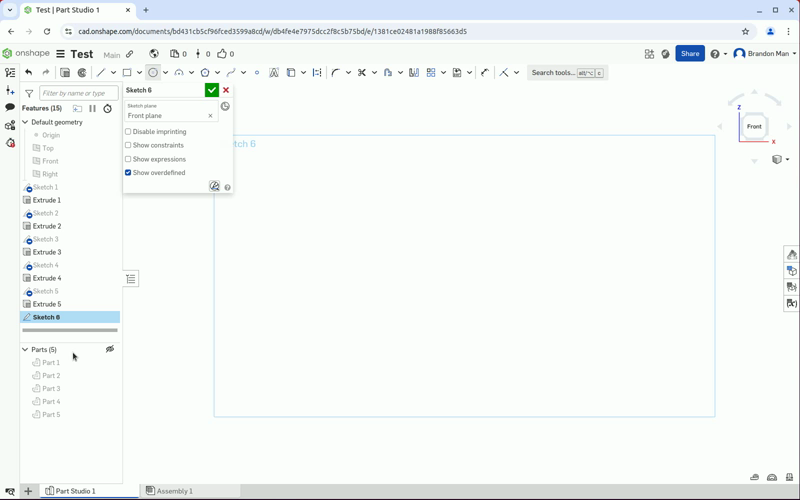
mouse_move(479, 380)
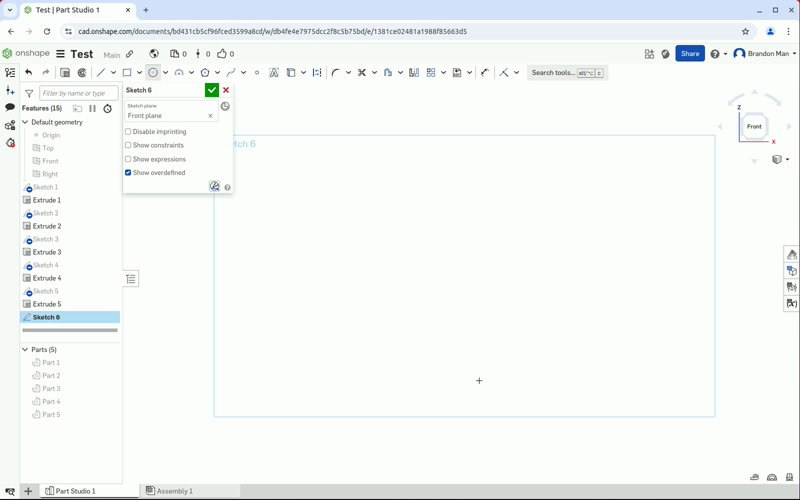
click(479, 380)
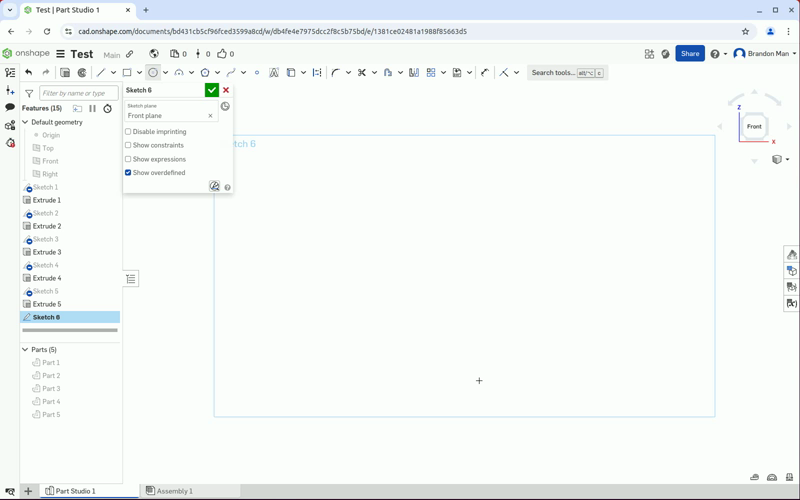
key_up(shift)
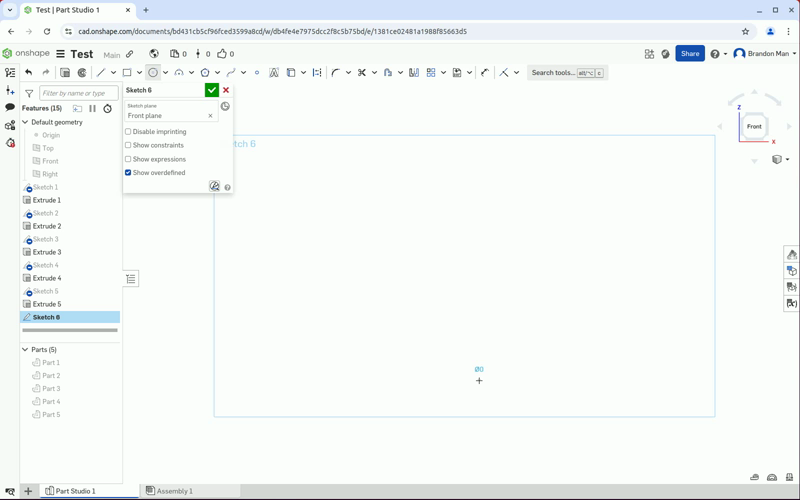
mouse_move(493, 380)
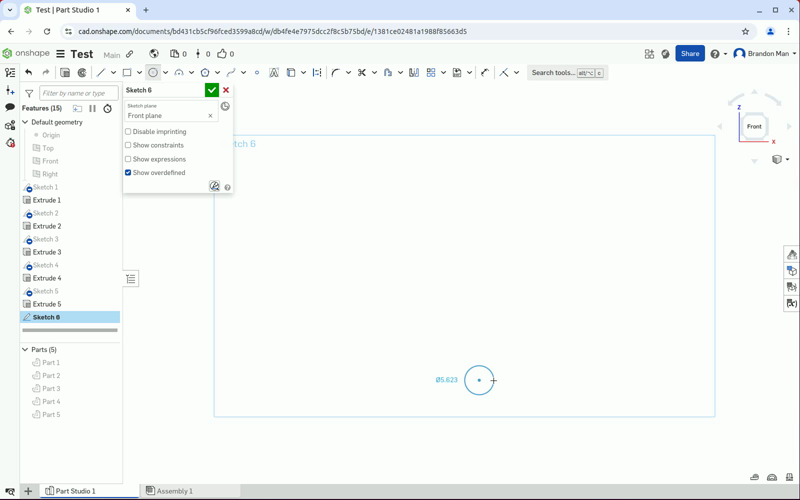
click(493, 380)
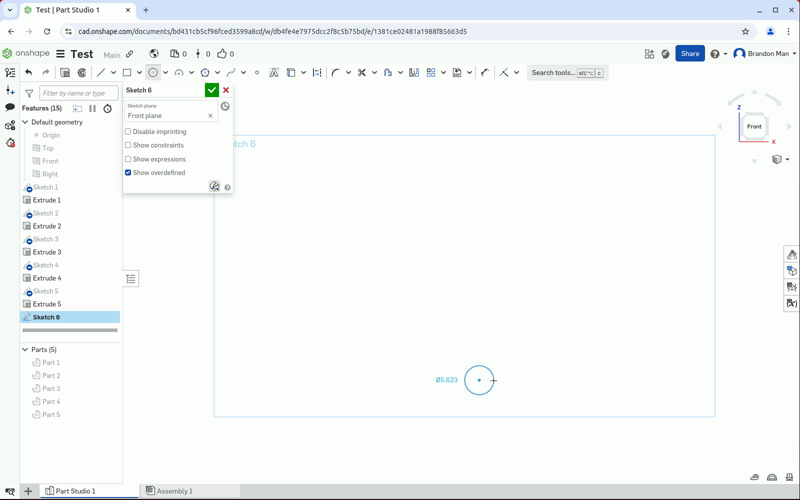
key(esc)
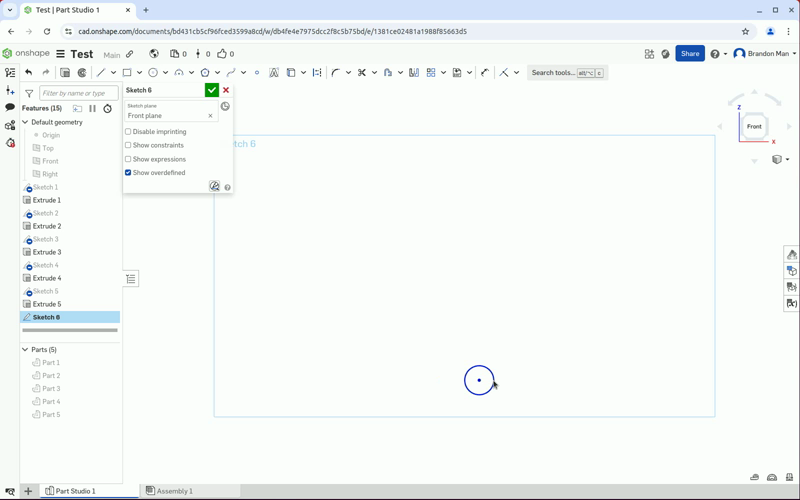
key(c)
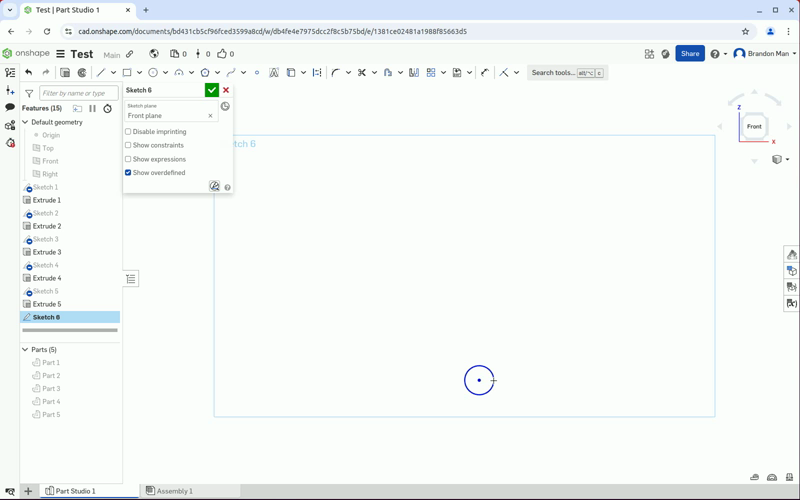
key_down(shift)
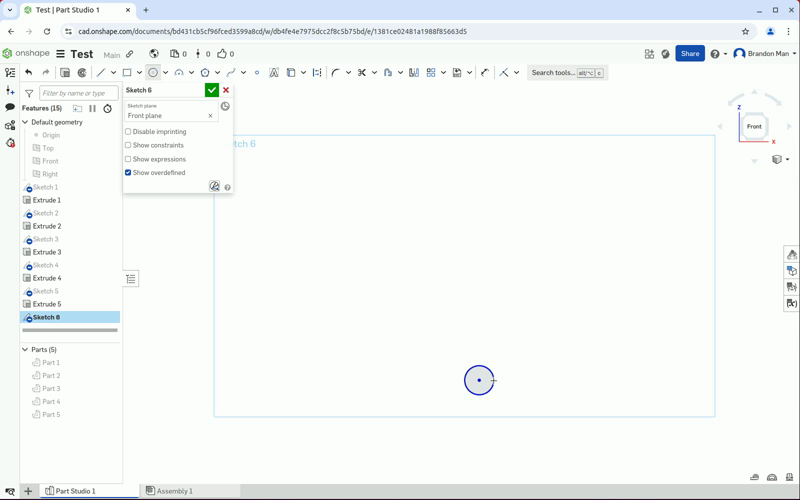
mouse_move(479, 380)
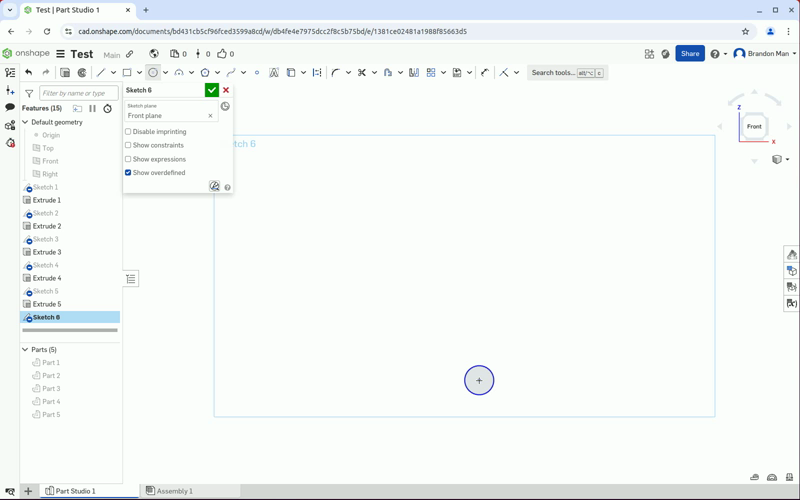
click(479, 380)
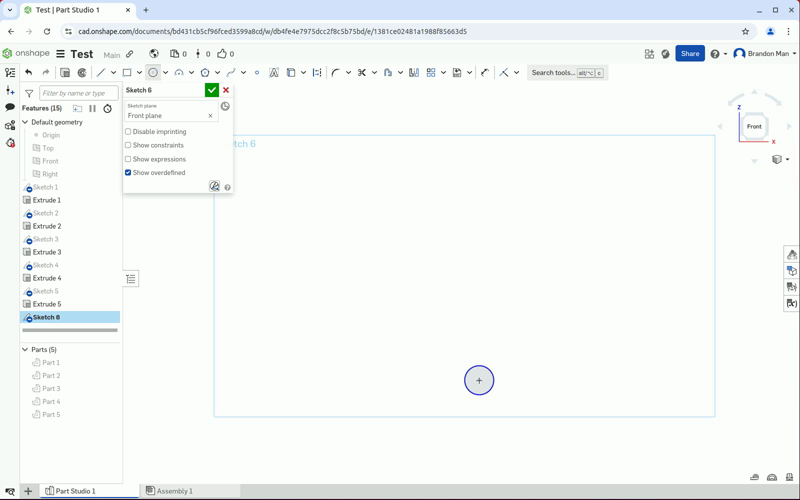
key_up(shift)
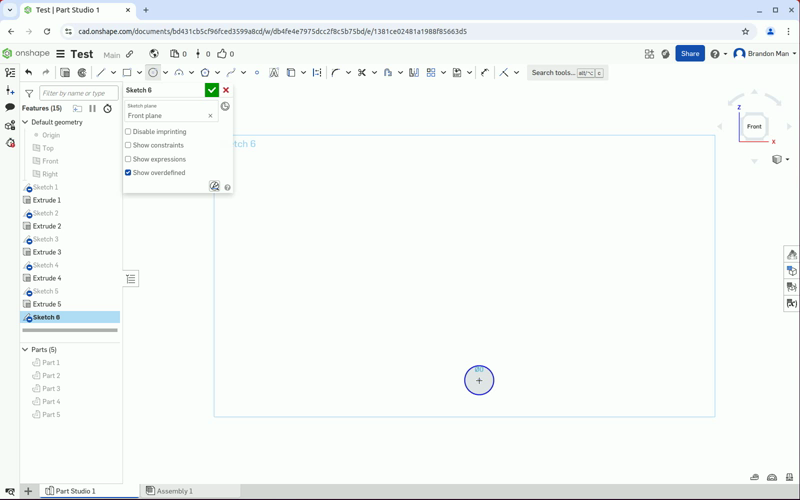
mouse_move(485, 380)
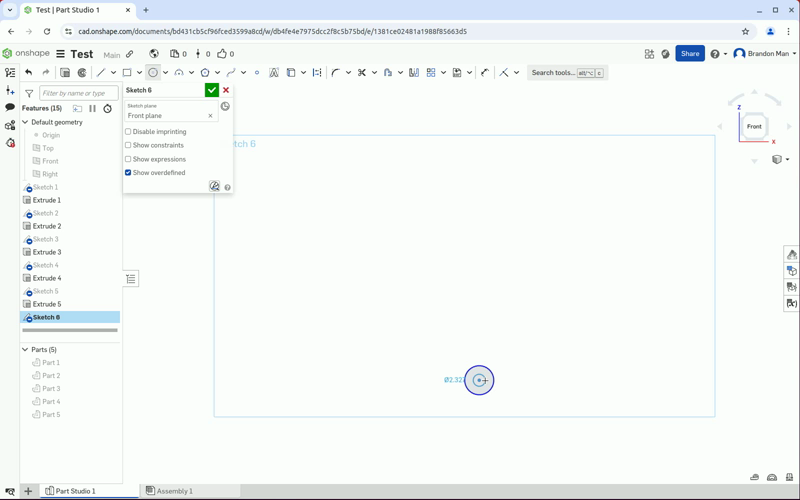
click(485, 380)
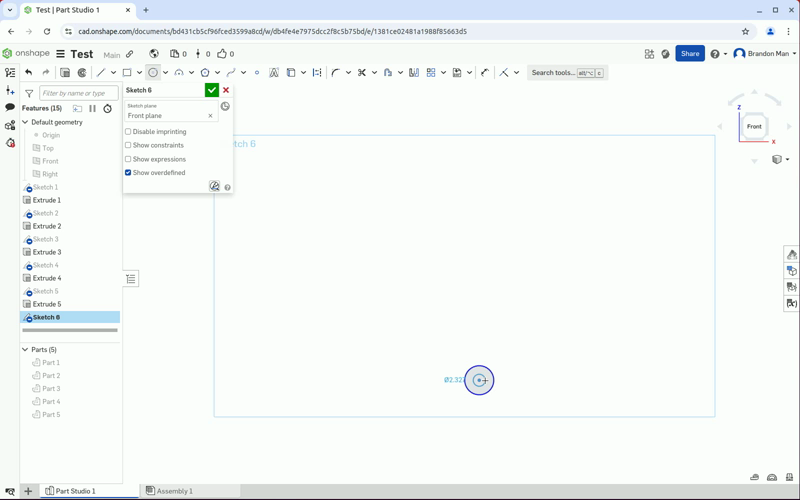
key(esc)
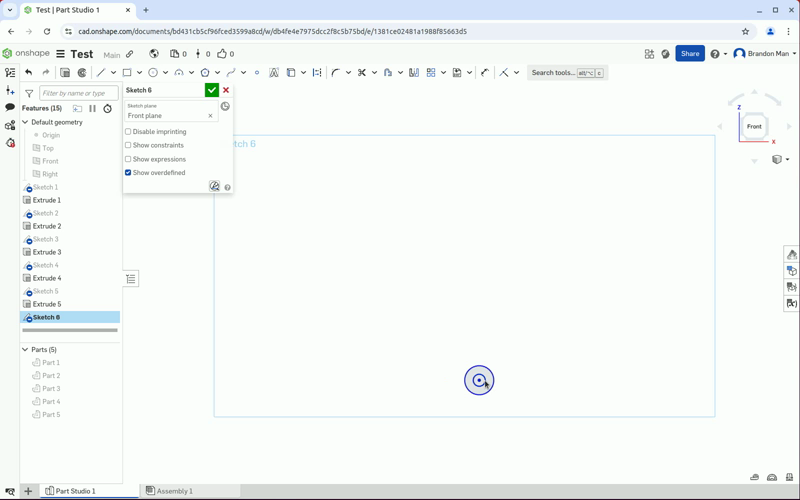
mouse_move(466, 380)
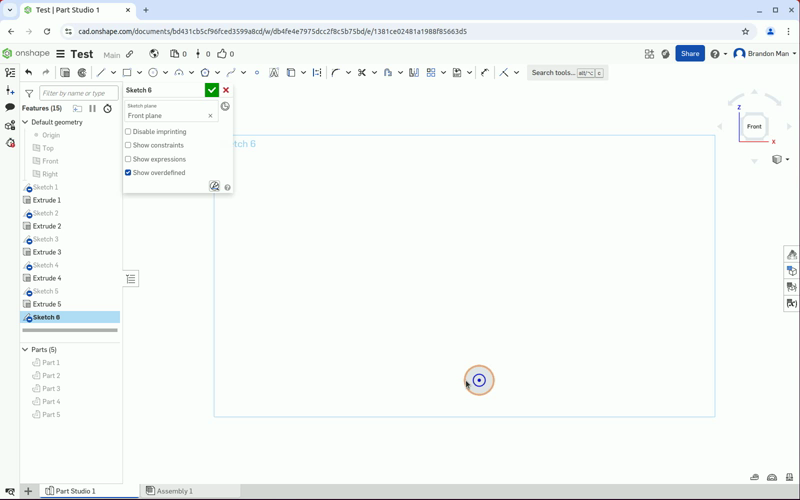
scroll(6)
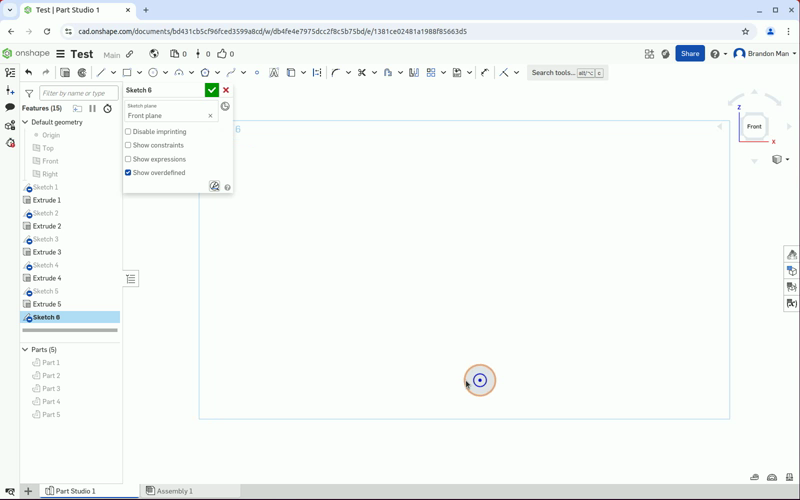
scroll(6)
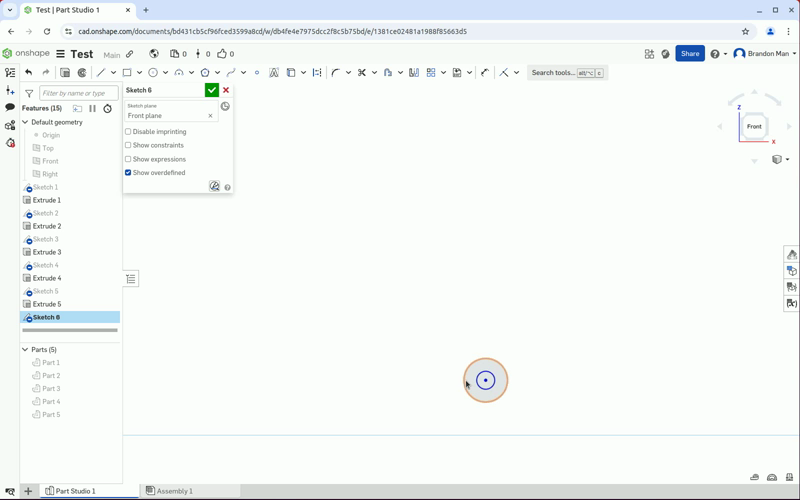
scroll(6)
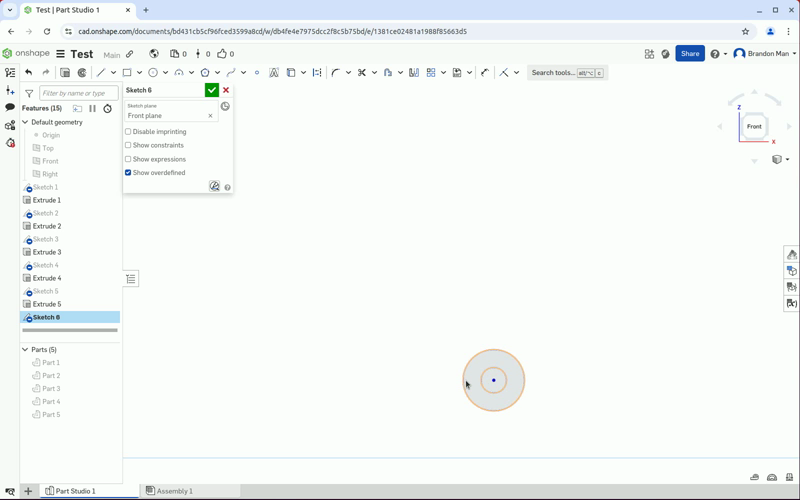
scroll(6)
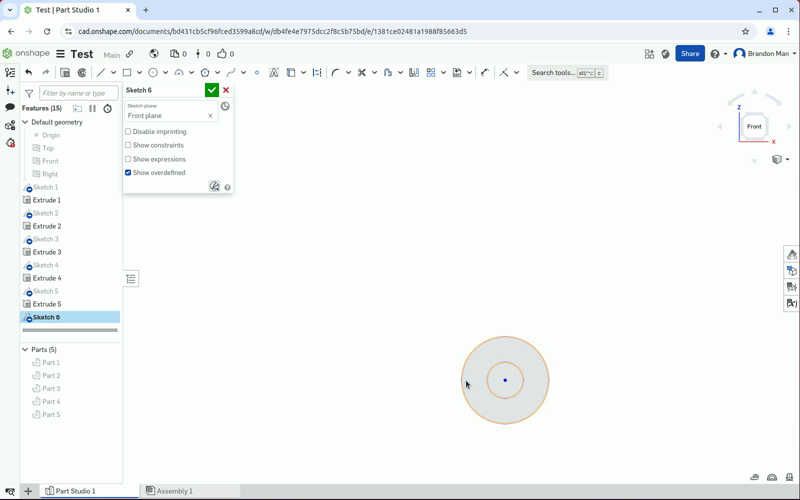
scroll(6)
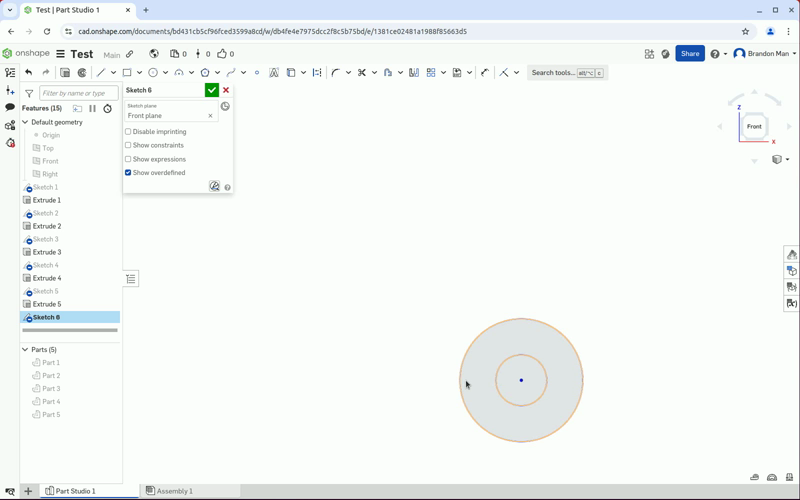
scroll(6)
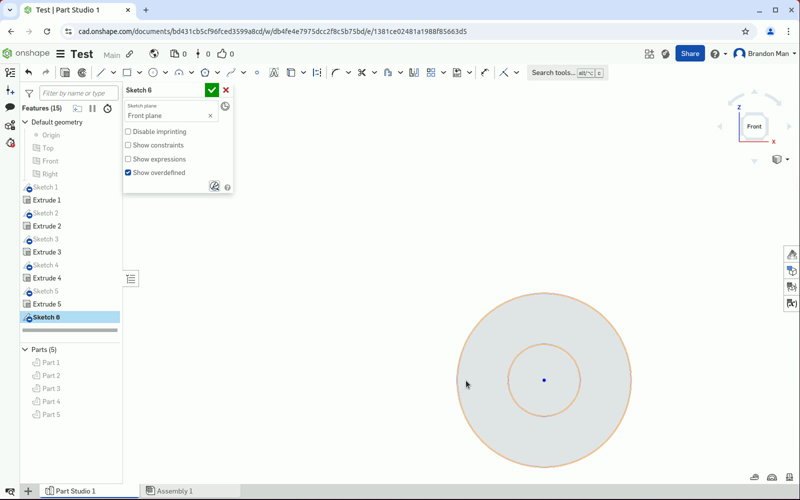
scroll(6)
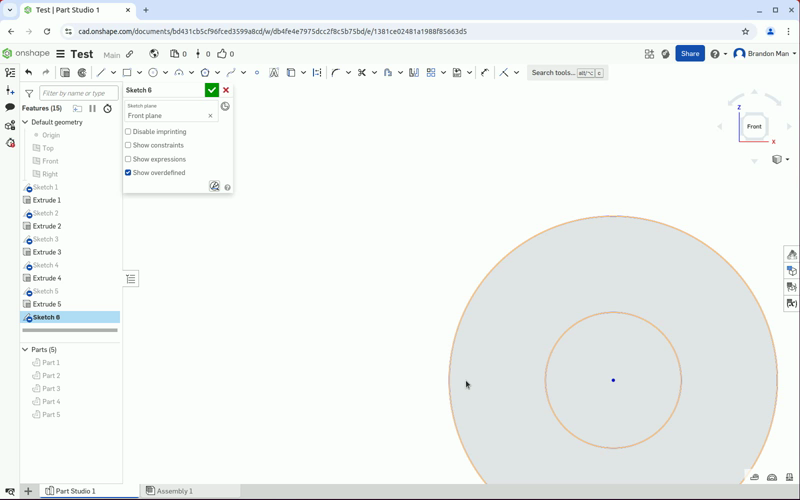
click(466, 380)
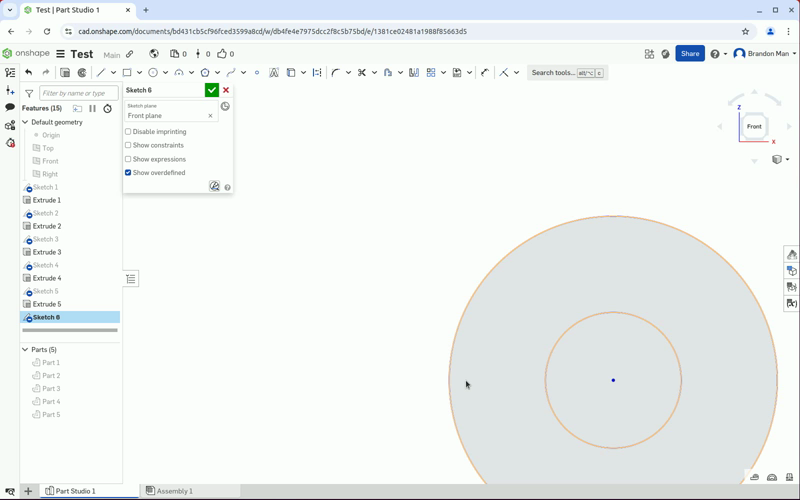
scroll(-6)
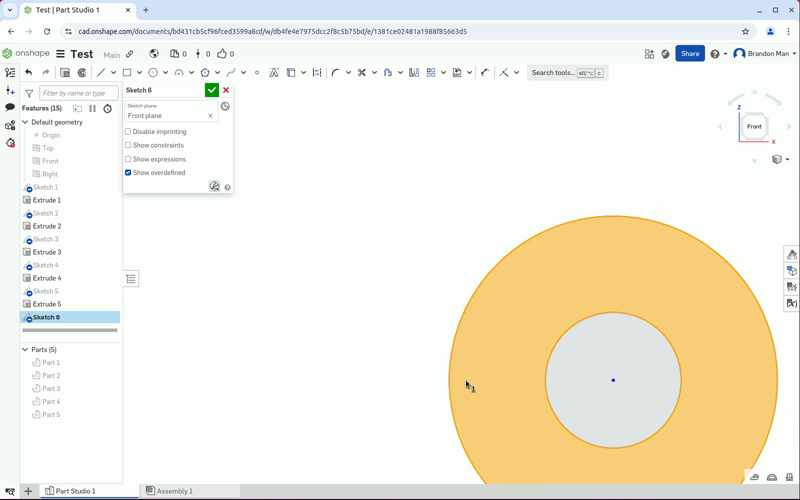
scroll(-6)
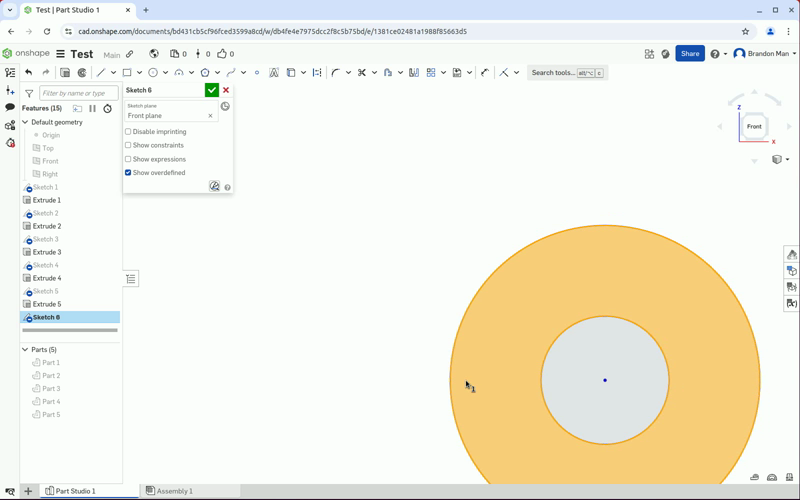
scroll(-6)
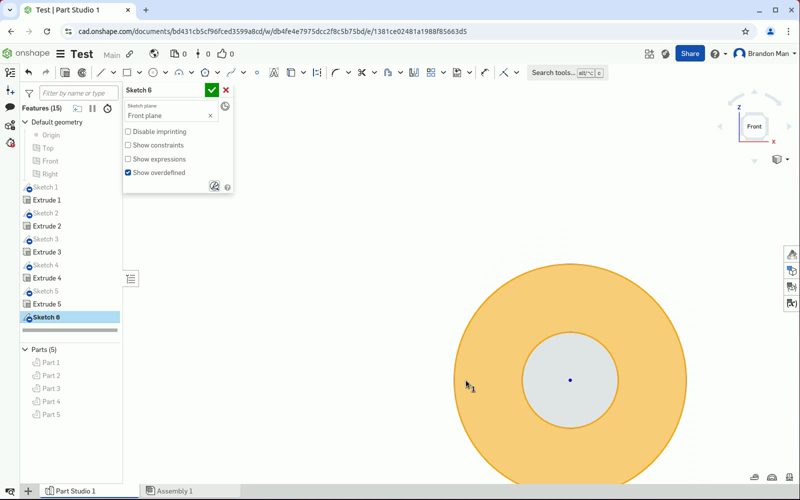
scroll(-6)
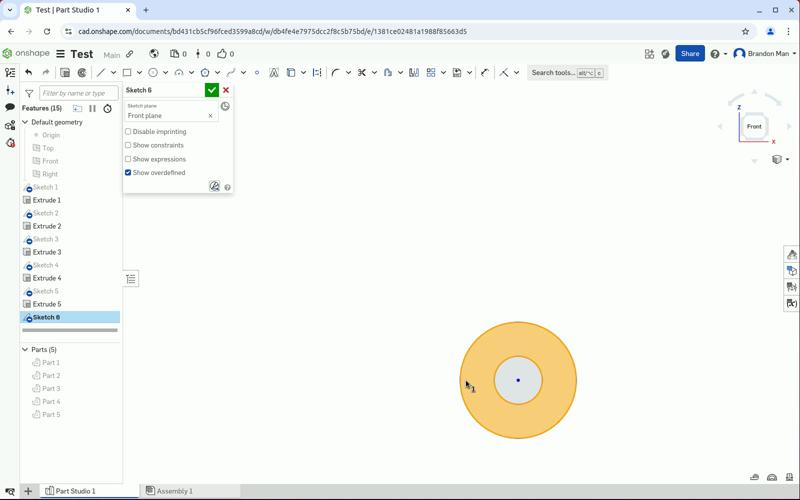
scroll(-6)
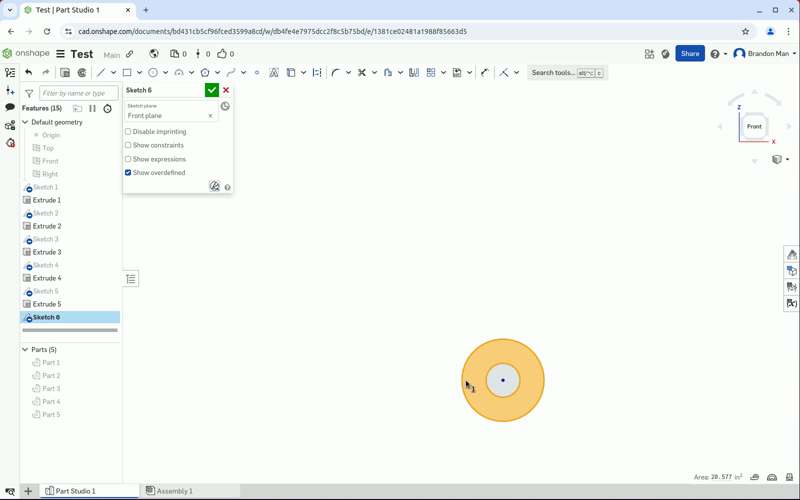
scroll(-6)
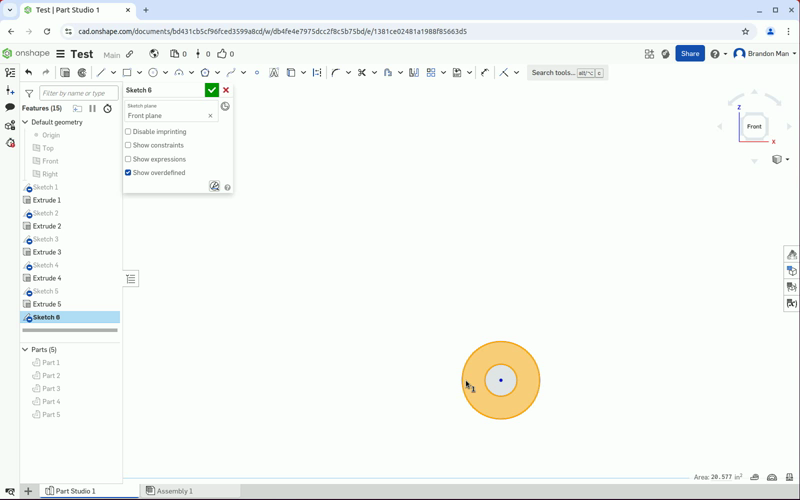
scroll(-6)
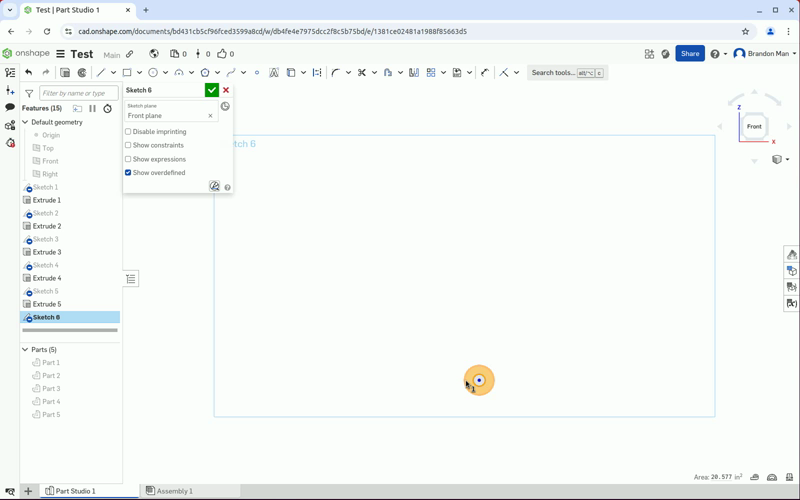
mouse_move(73, 352)
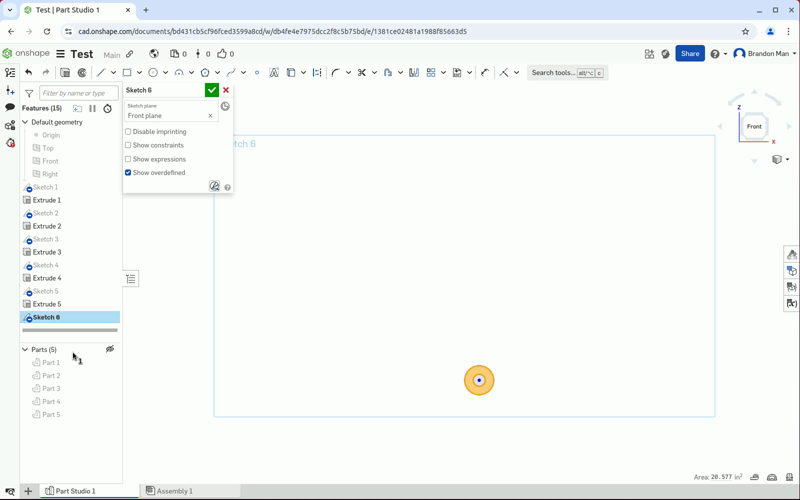
key(shift+y)
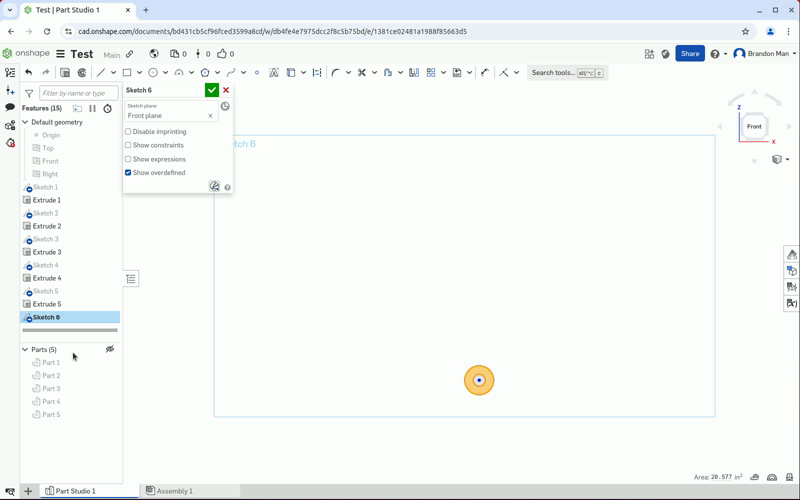
key(shift+e)
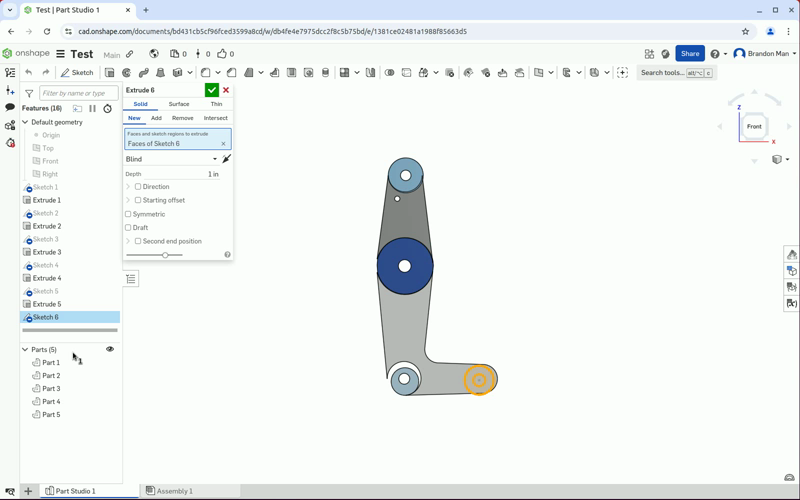
mouse_move(143, 106)
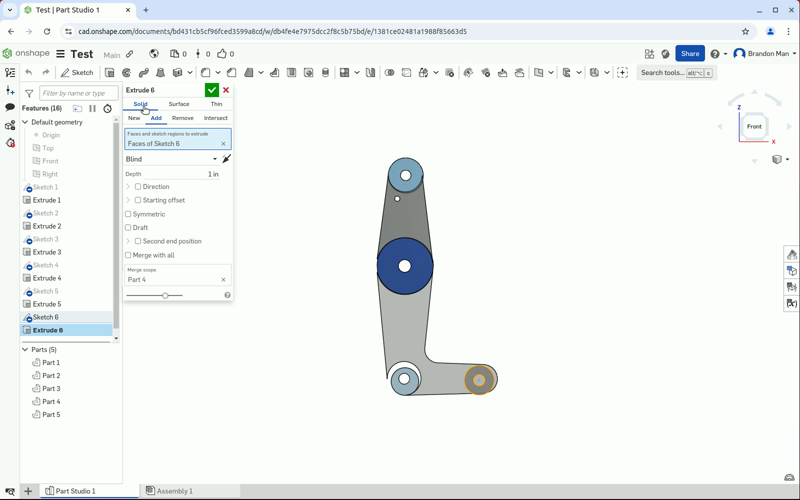
click(143, 106)
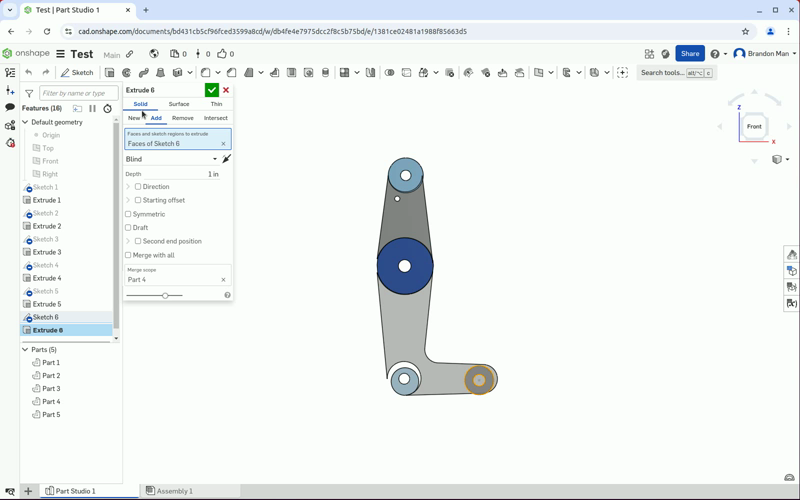
mouse_move(137, 120)
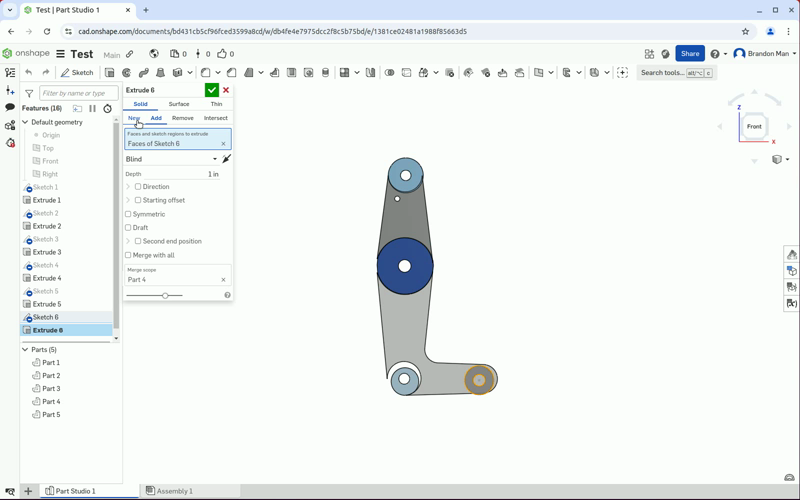
click(137, 120)
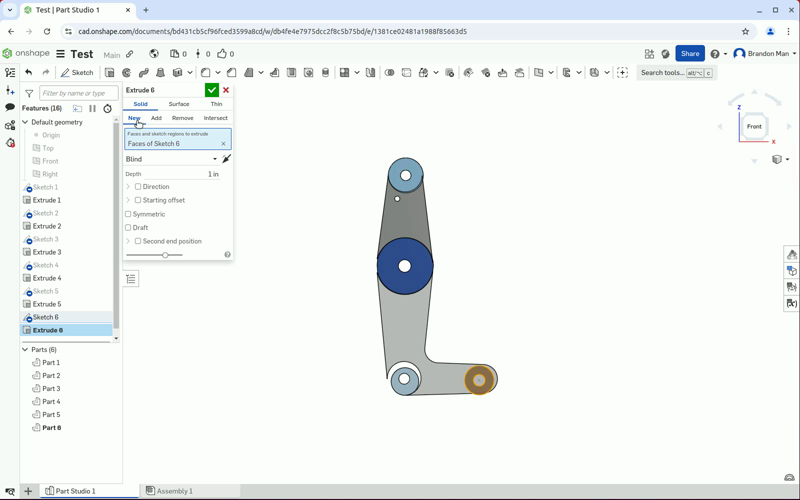
key(tab, 4)
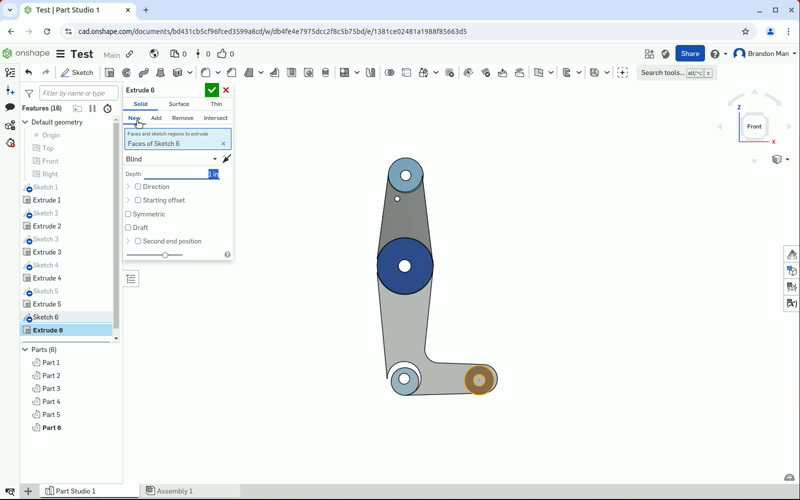
text(0.963)
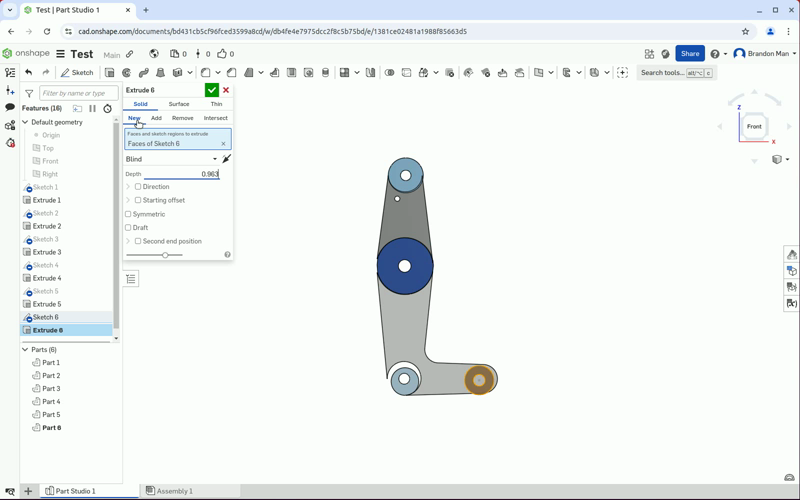
key(enter)
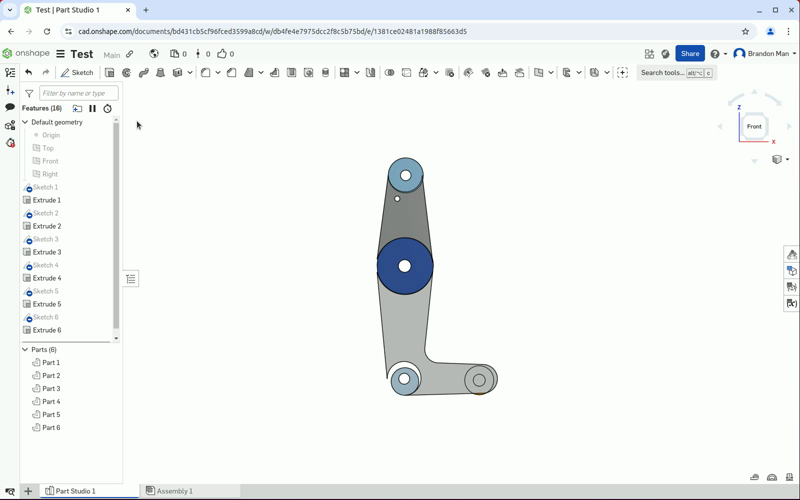
key(shift+h)
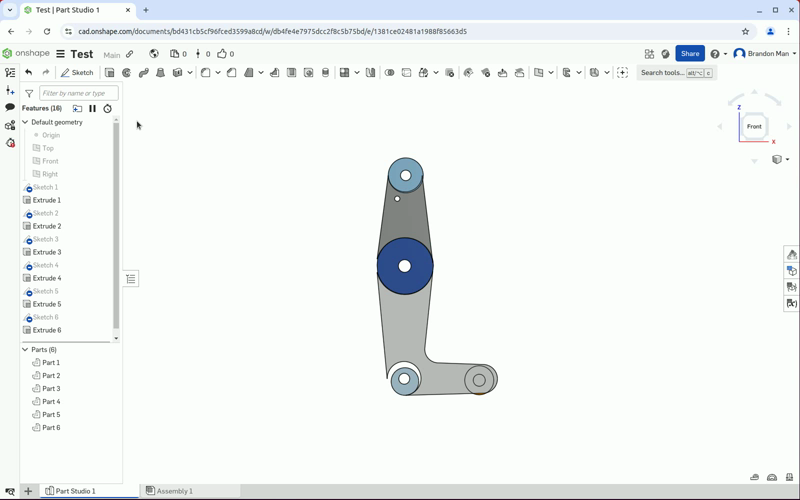
key(shift+h)
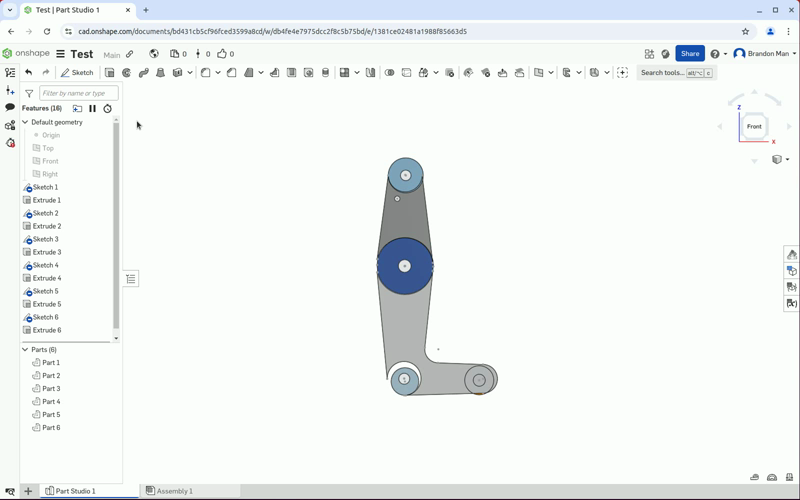
key(shift+7)
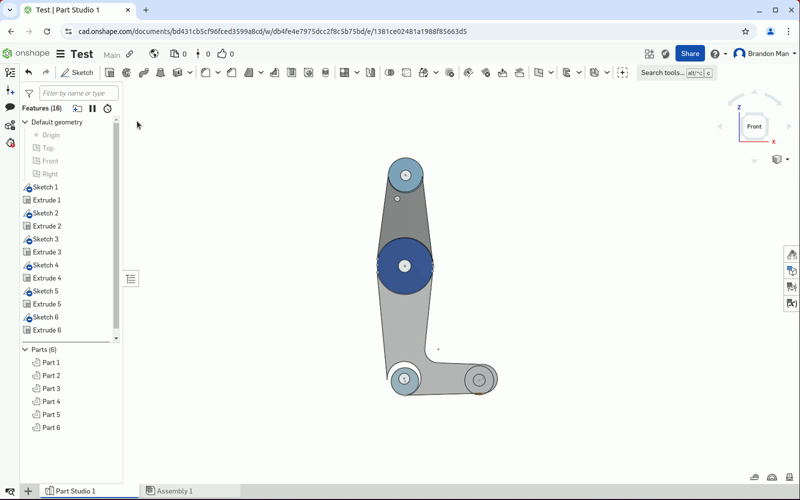
key(left, 2)
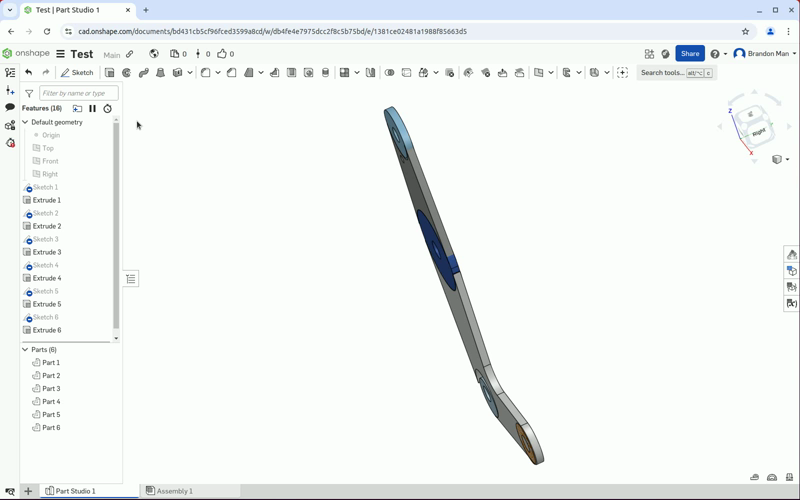
key(down, 2)
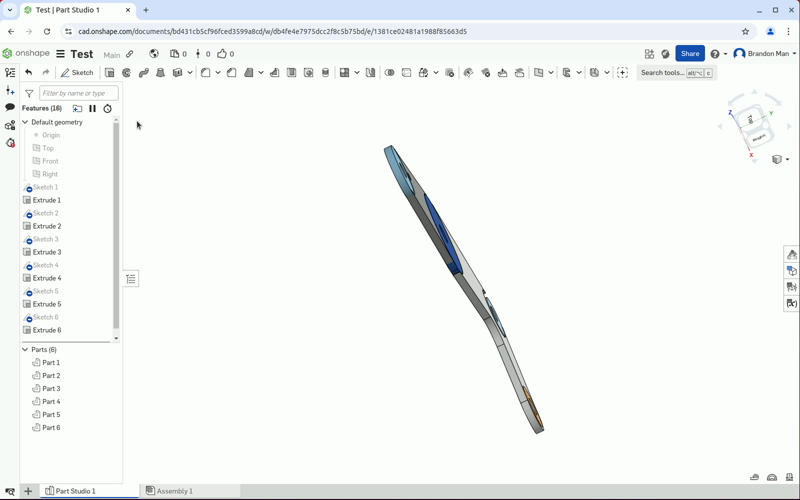
key(up, 2)
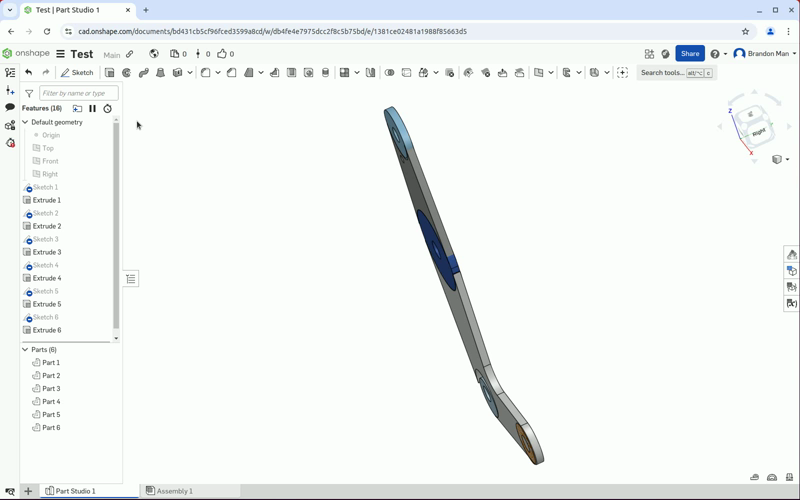
key(right, 2)
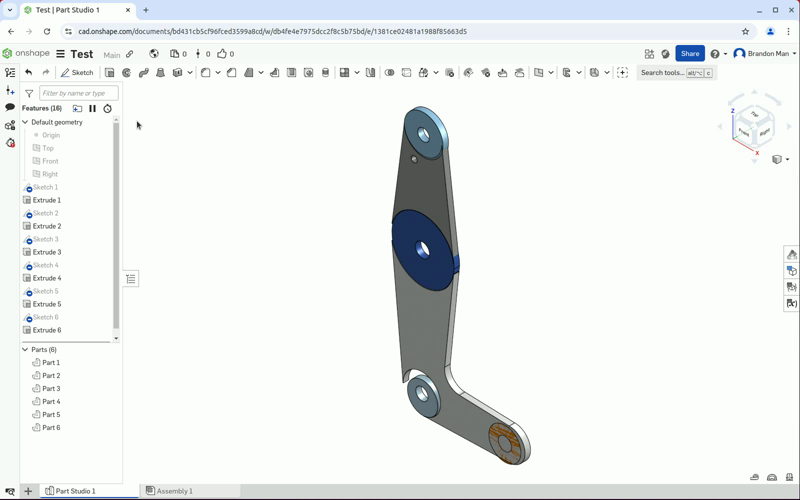
mouse_move(69, 189)
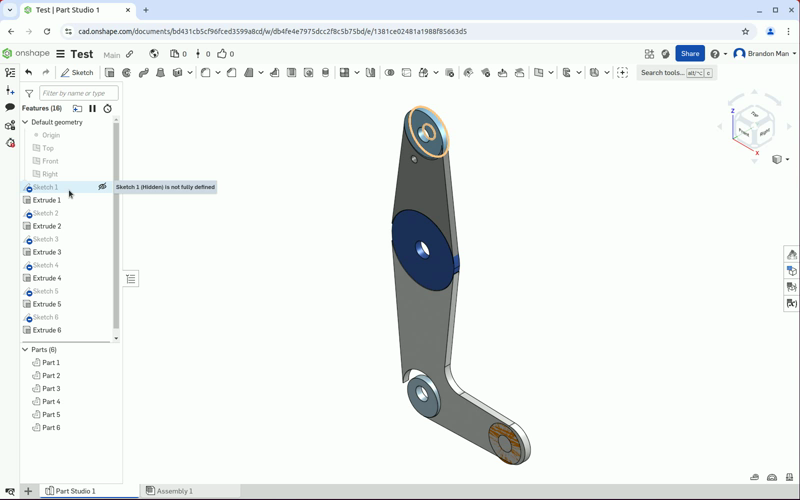
click(69, 189)